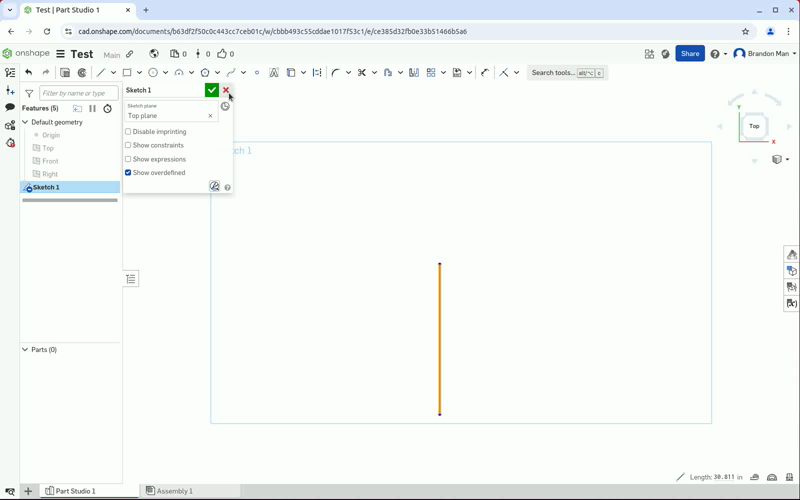
key(shift+h)
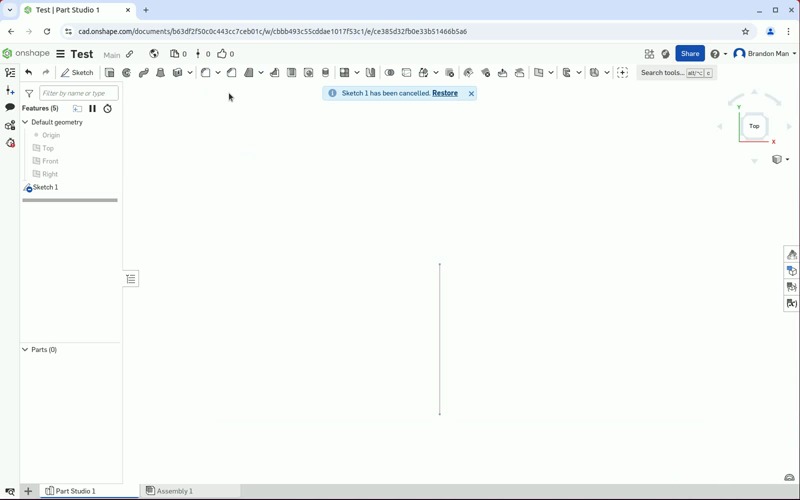
key(shift+s)
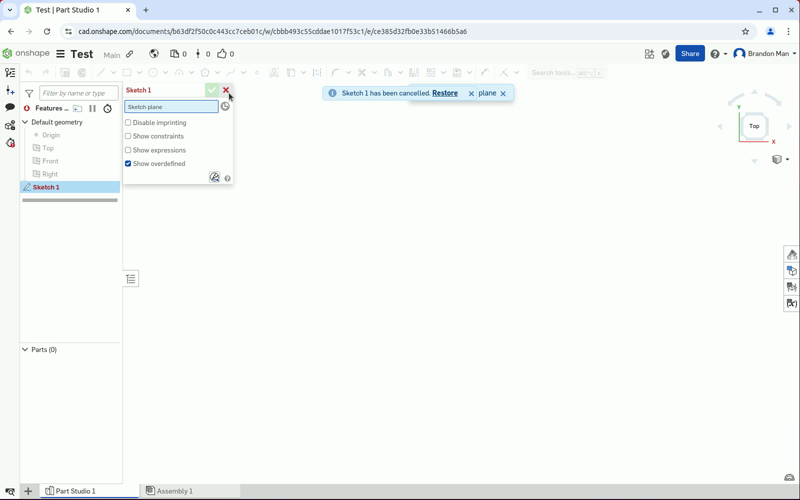
mouse_move(73, 150)
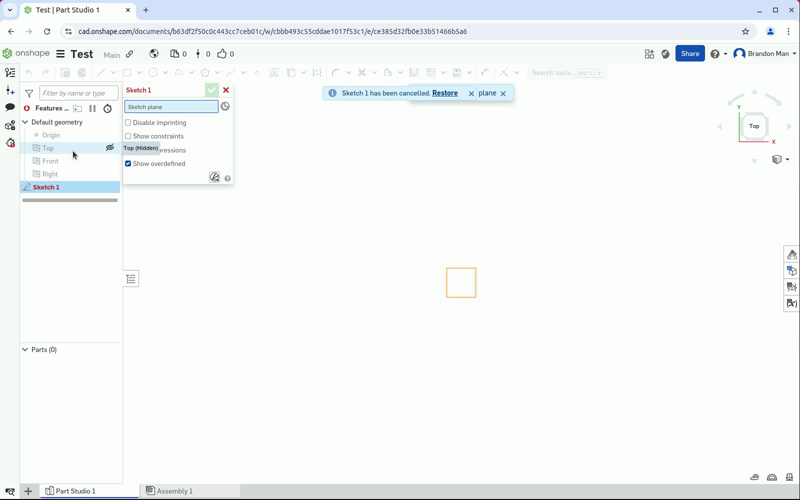
click(73, 150)
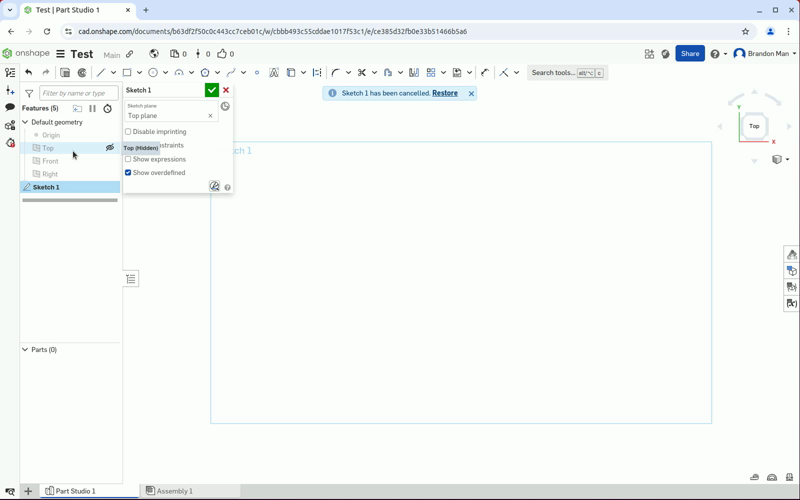
mouse_move(73, 352)
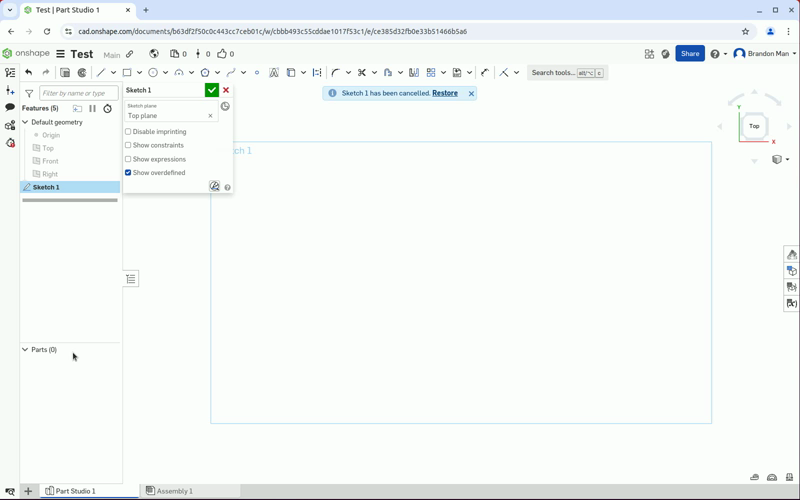
key(y)
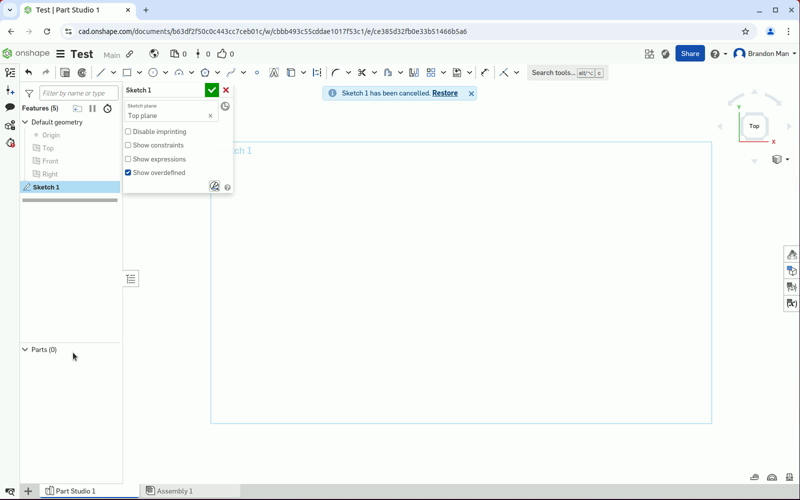
key(l)
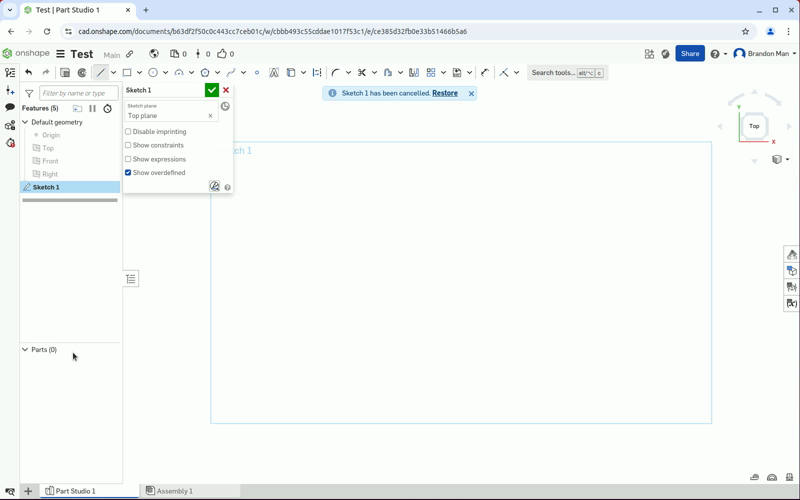
key_down(shift)
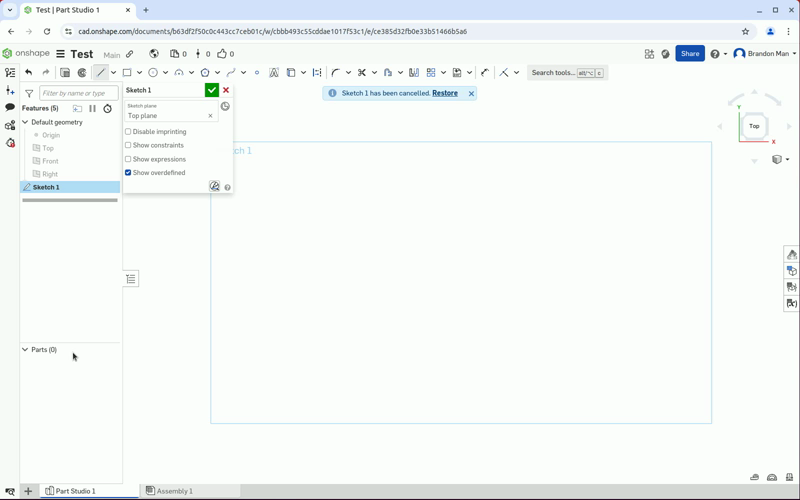
mouse_move(443, 300)
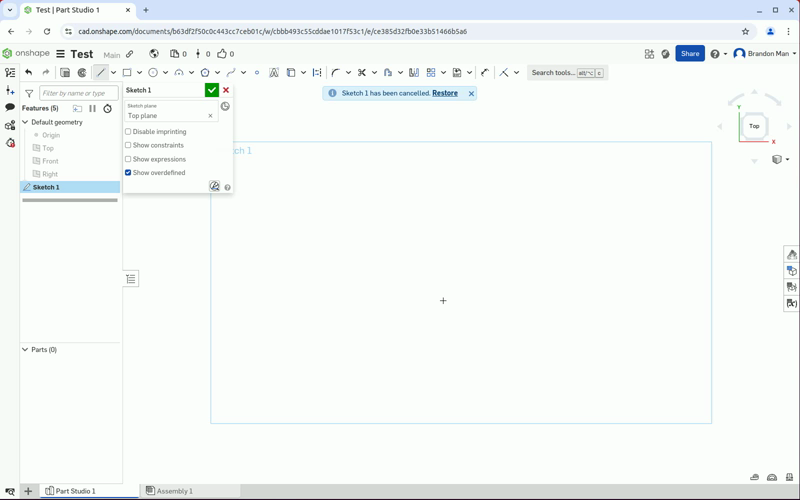
click(443, 300)
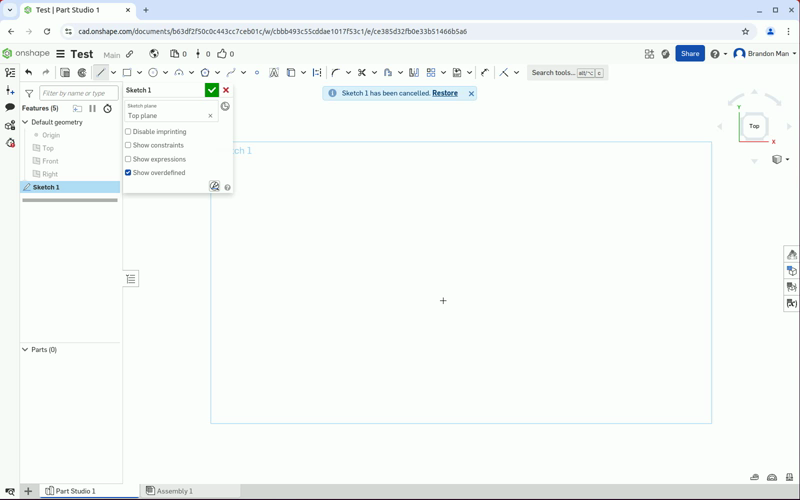
key_up(shift)
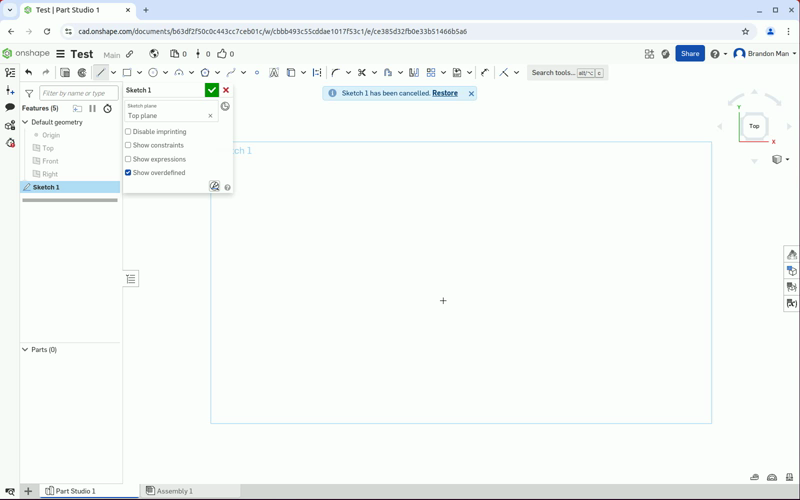
key_down(shift)
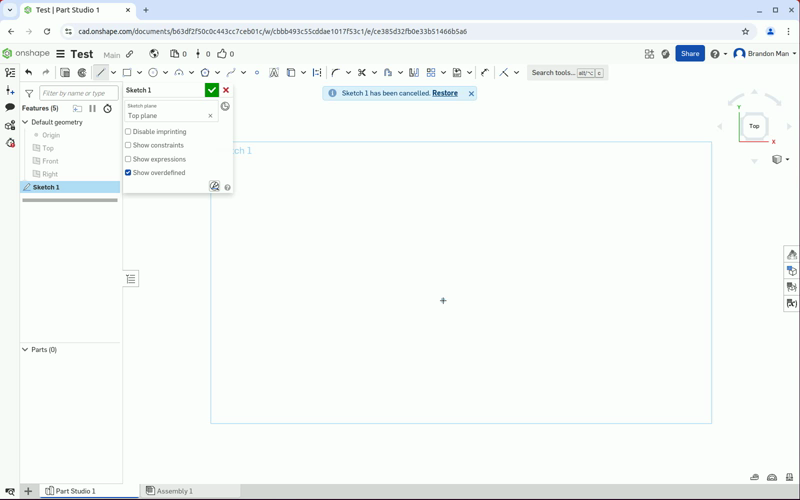
mouse_move(473, 300)
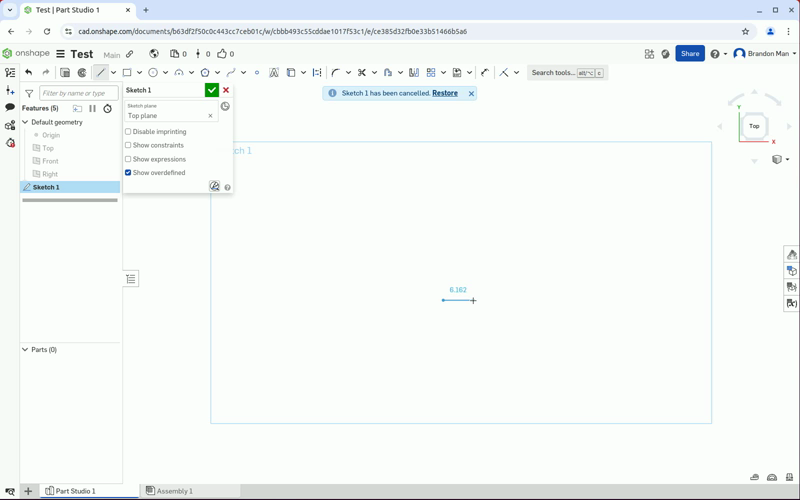
mouse_move(477, 300)
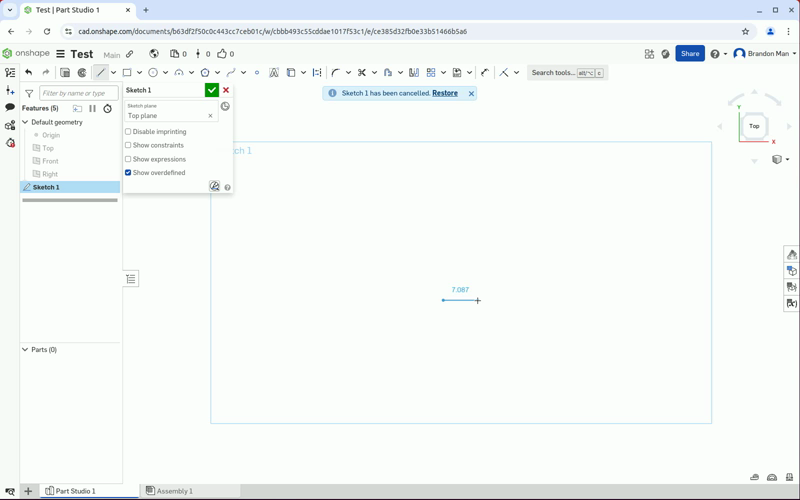
click(477, 300)
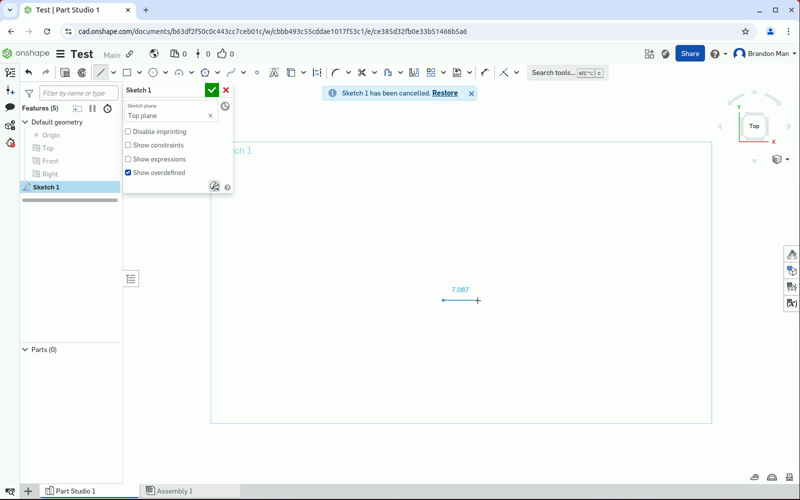
key_up(shift)
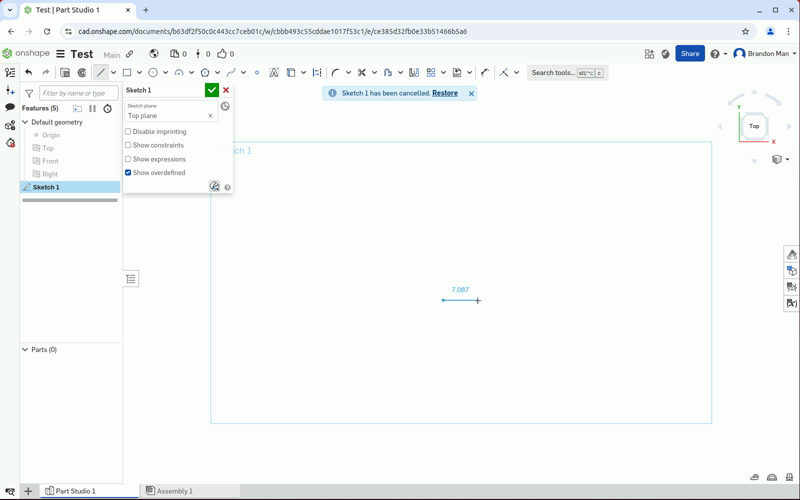
key_down(shift)
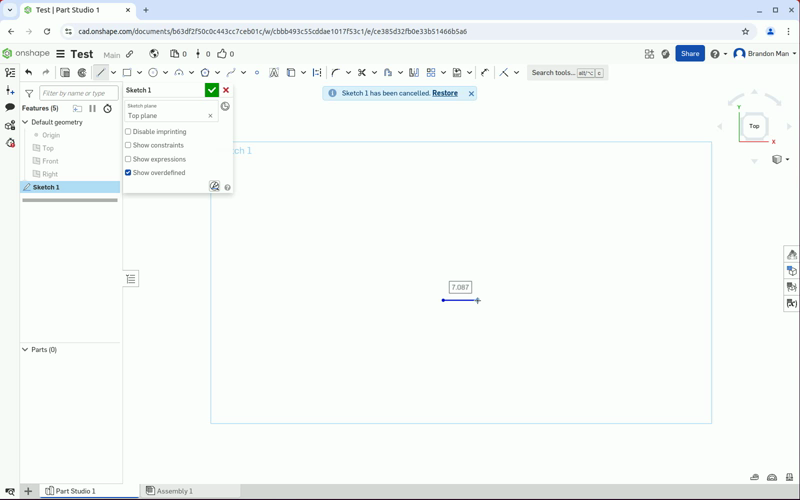
mouse_move(507, 300)
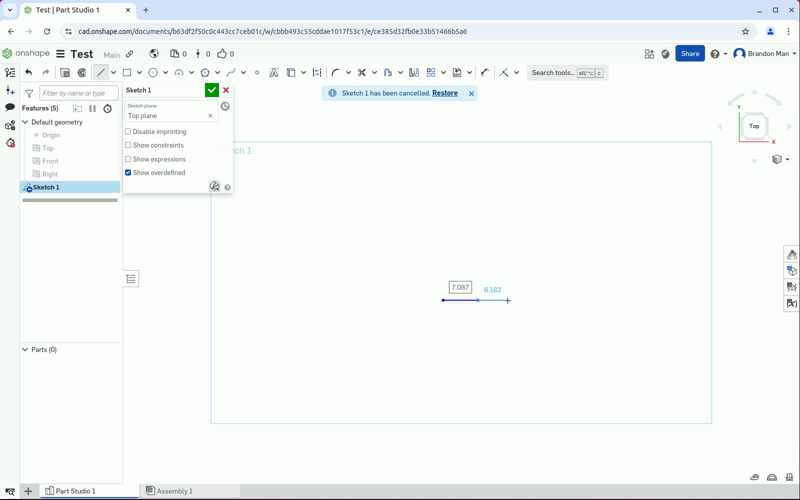
mouse_move(477, 265)
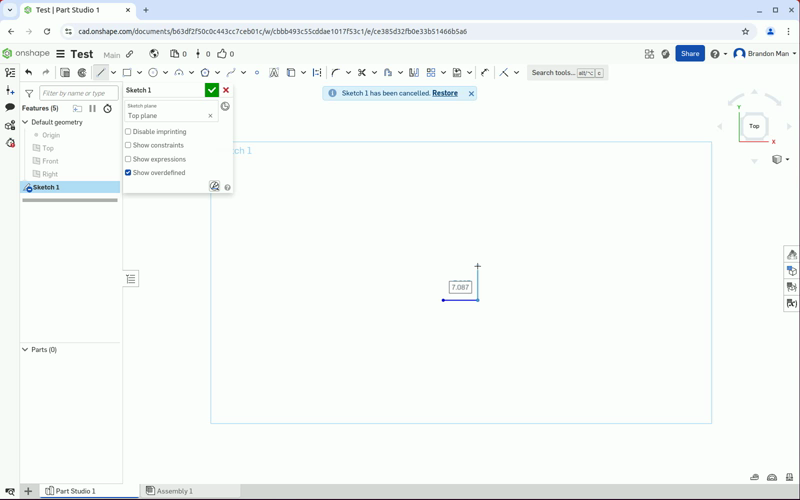
click(477, 265)
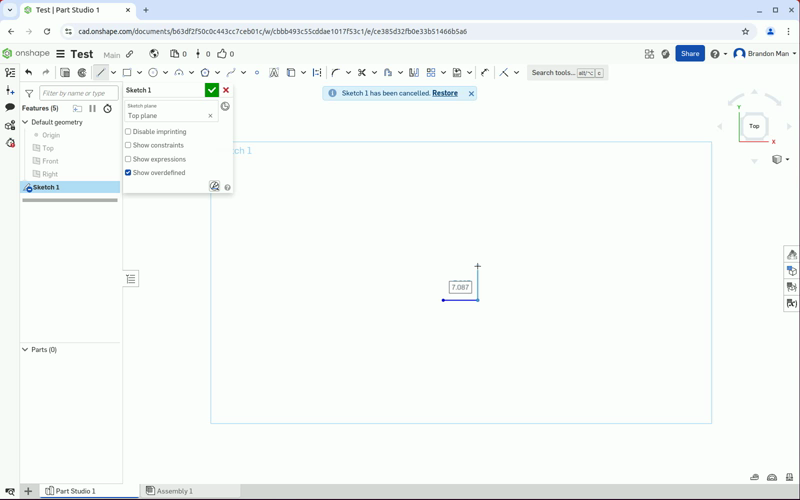
key_up(shift)
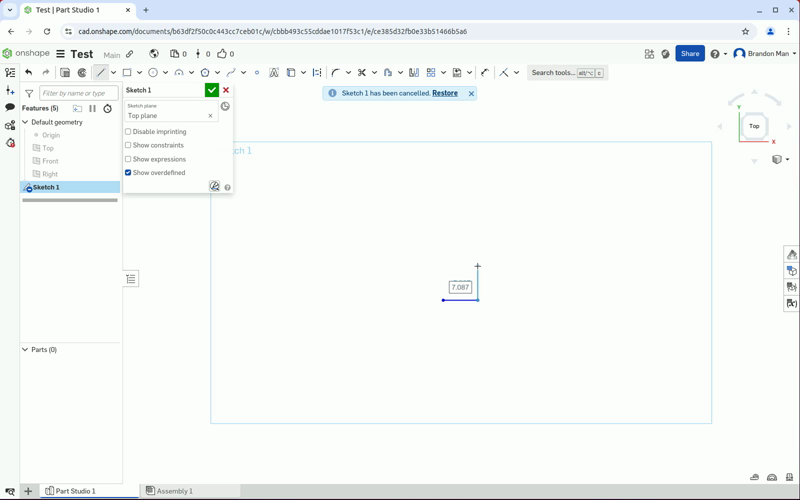
key_down(shift)
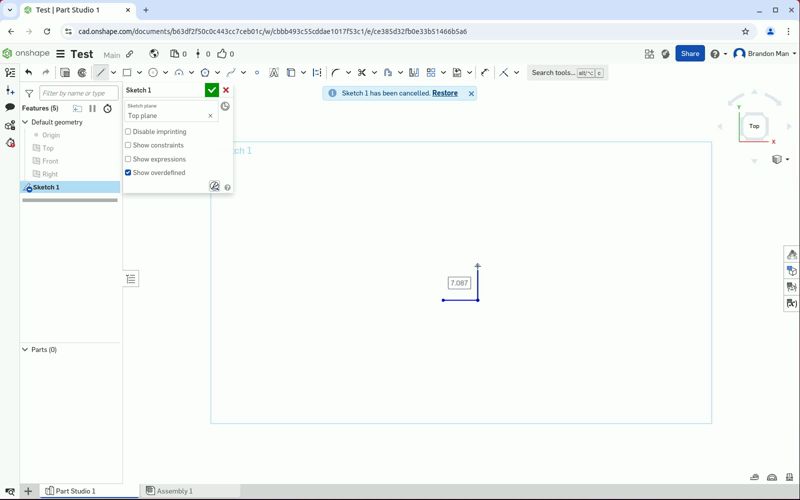
mouse_move(507, 265)
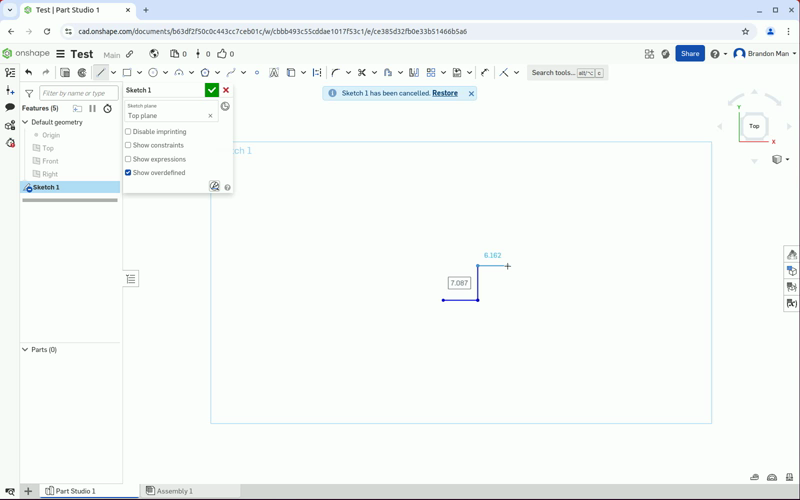
mouse_move(443, 265)
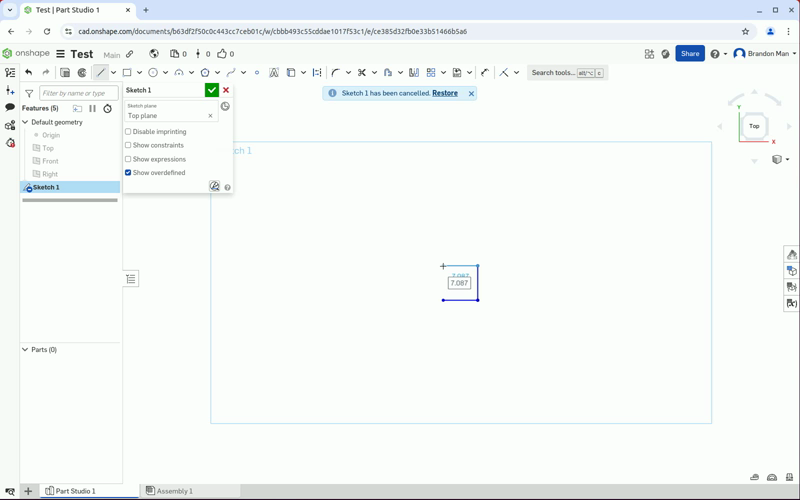
click(443, 265)
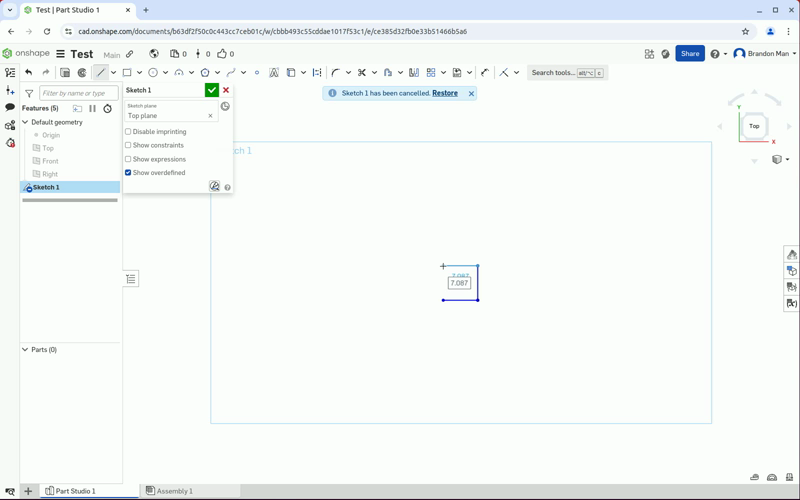
key_up(shift)
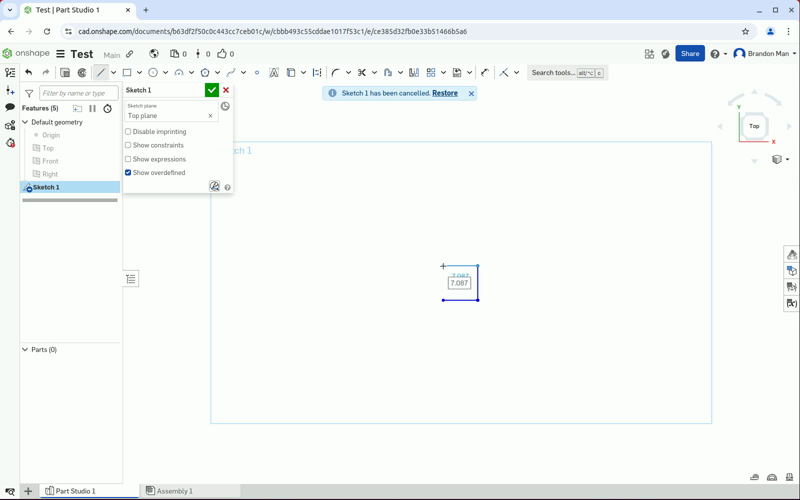
mouse_move(473, 265)
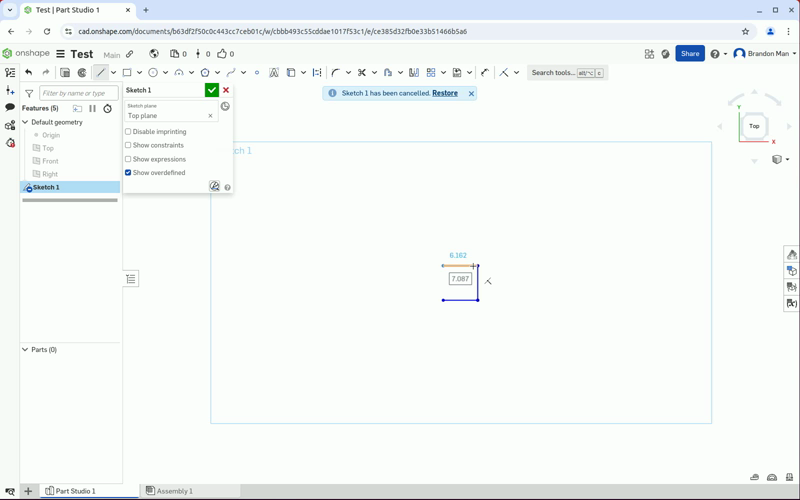
key_down(shift)
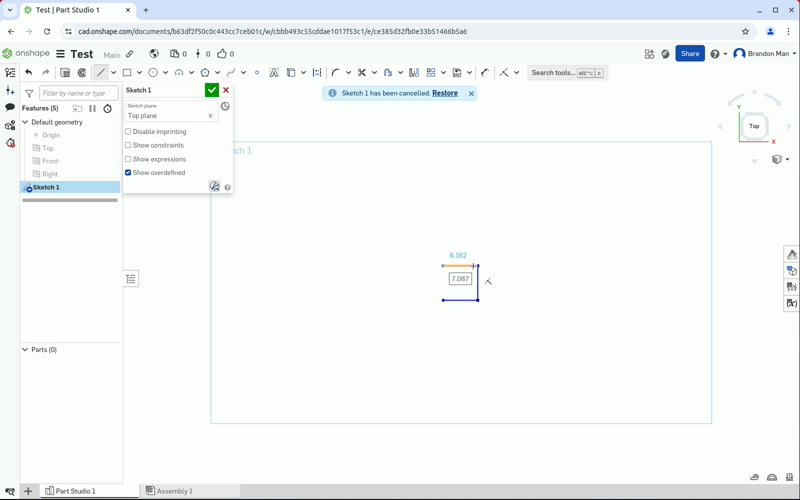
mouse_move(443, 300)
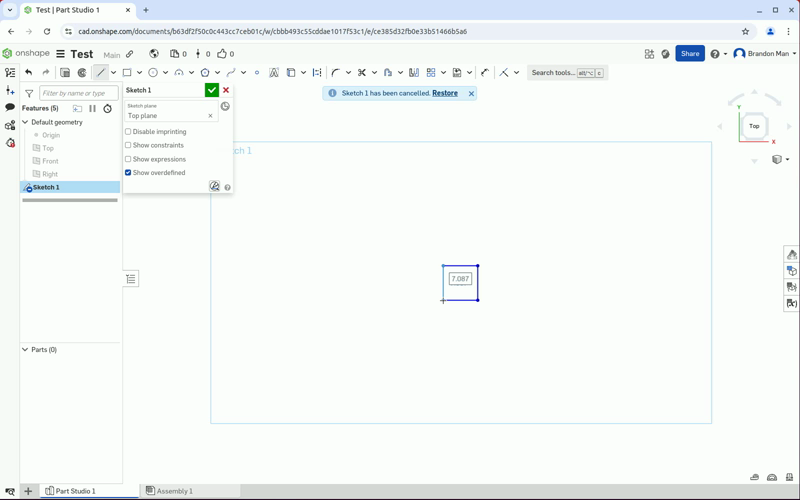
key_up(shift)
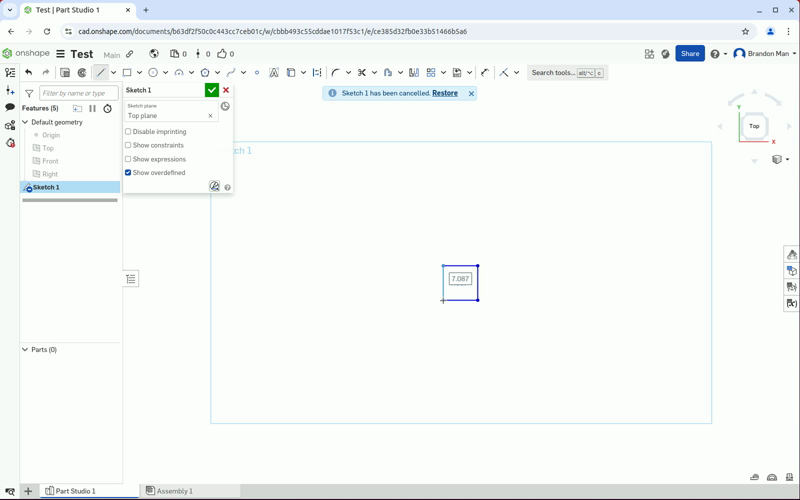
click(443, 300)
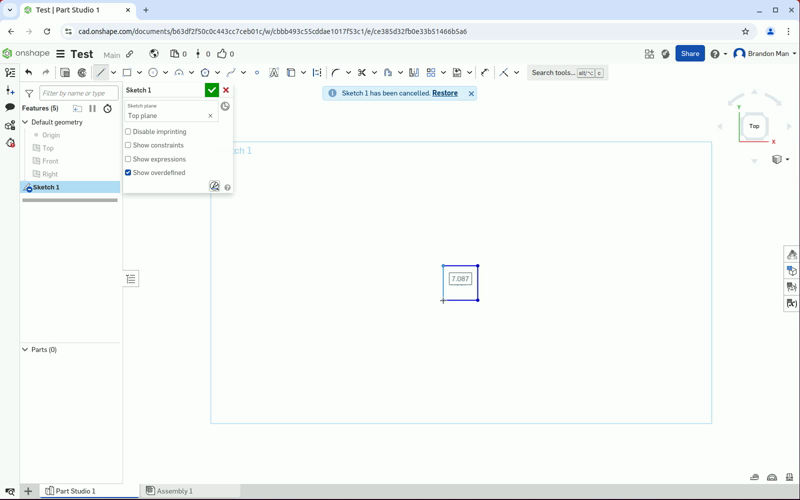
key(esc)
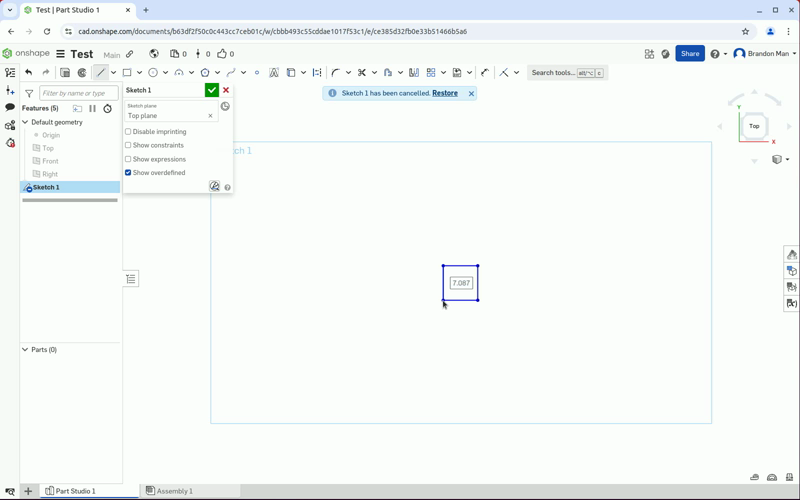
mouse_move(448, 281)
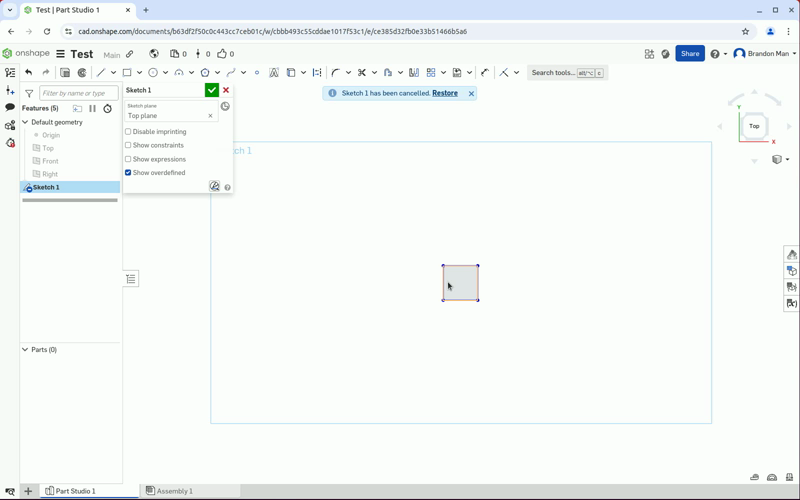
scroll(6)
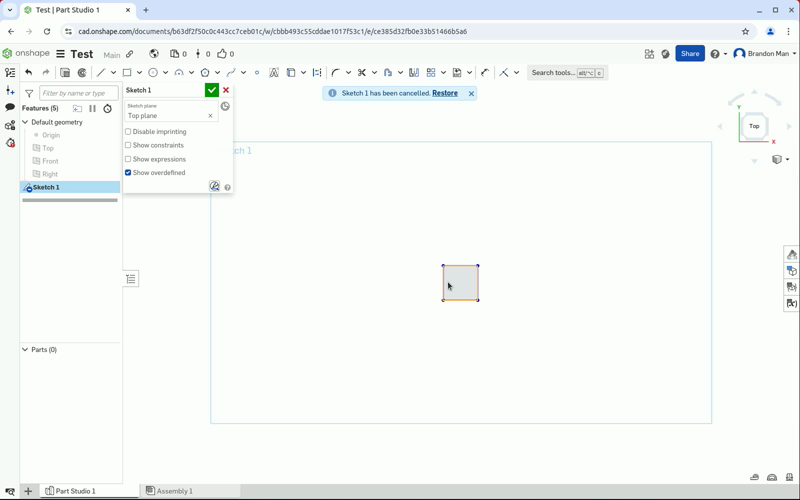
scroll(6)
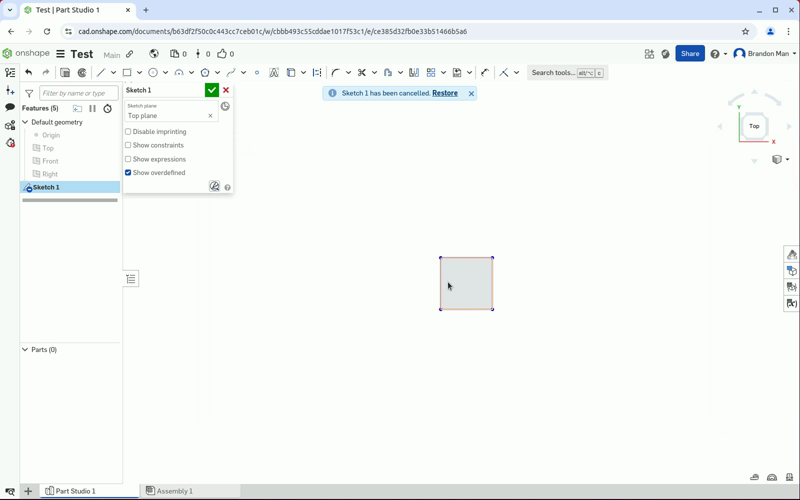
scroll(6)
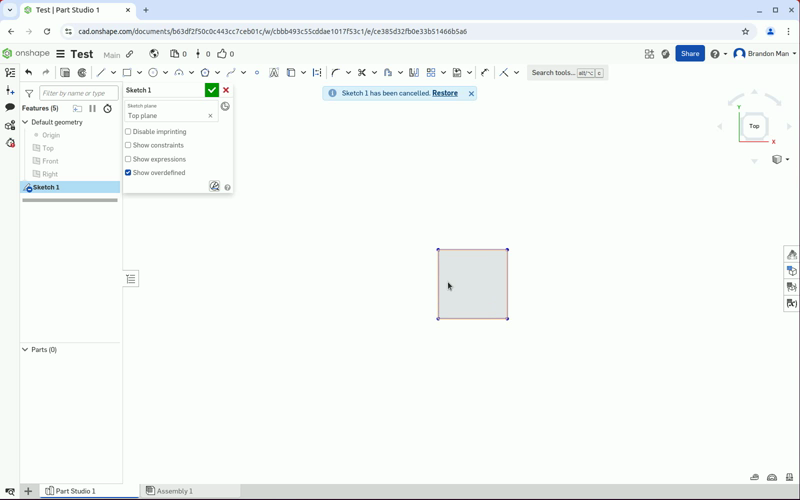
scroll(6)
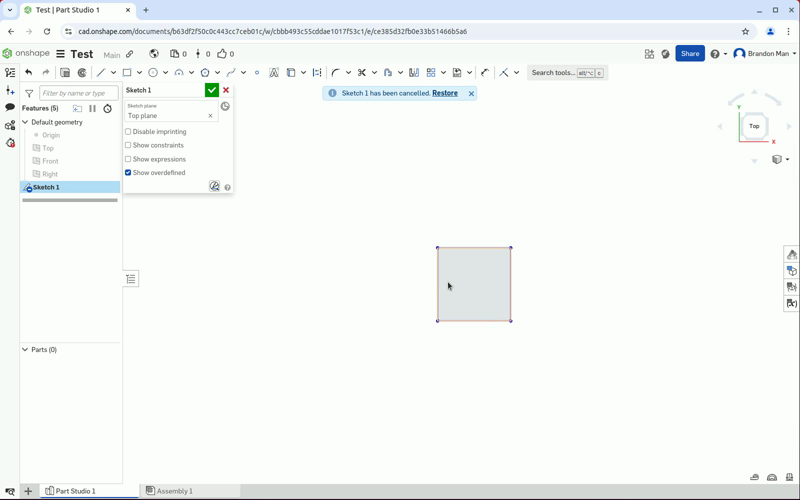
scroll(6)
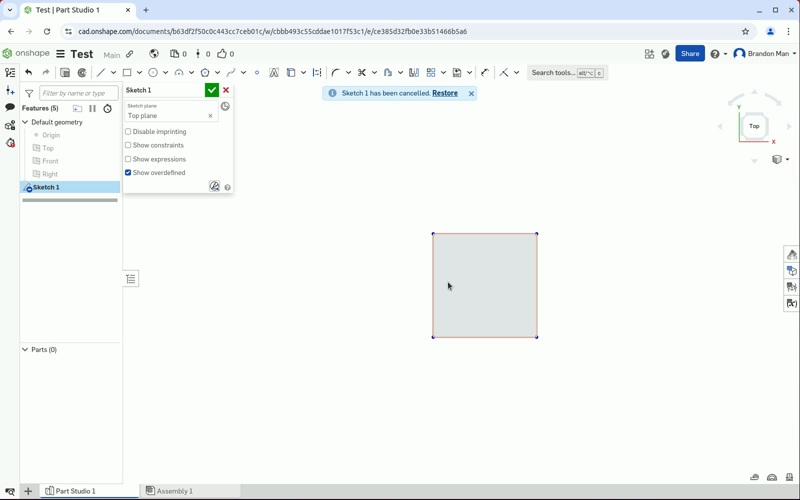
scroll(6)
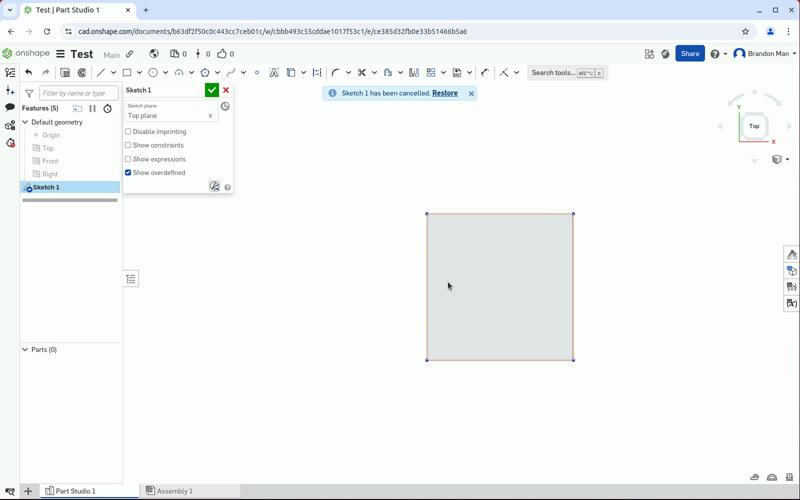
scroll(6)
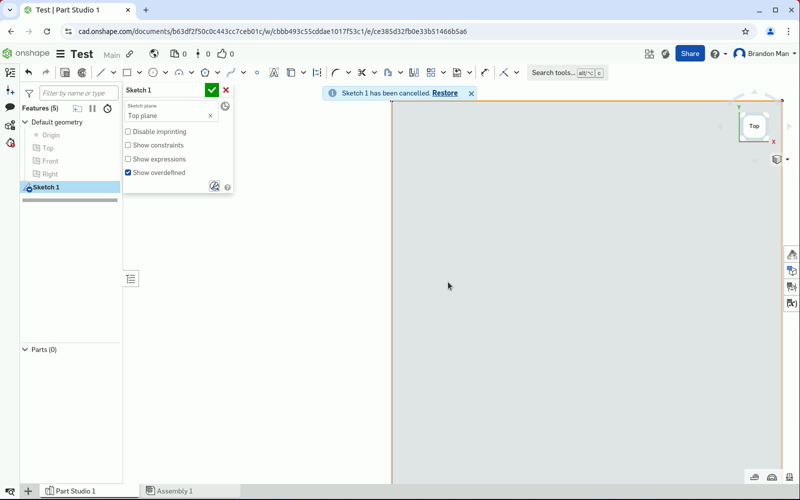
click(448, 281)
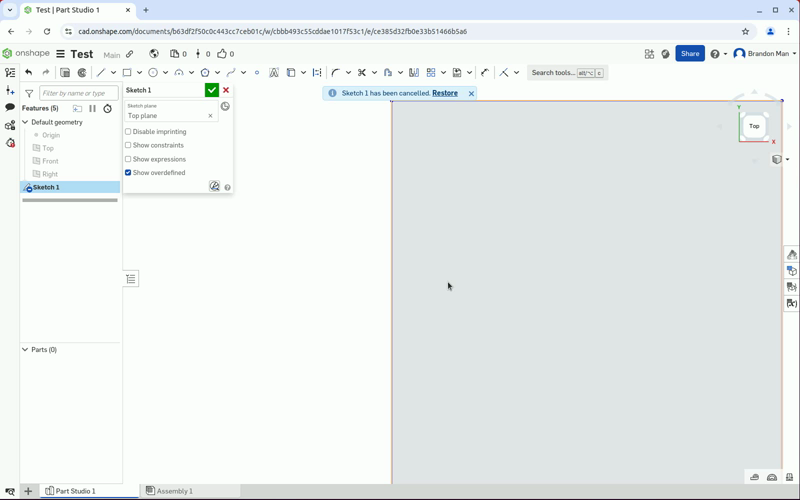
scroll(-6)
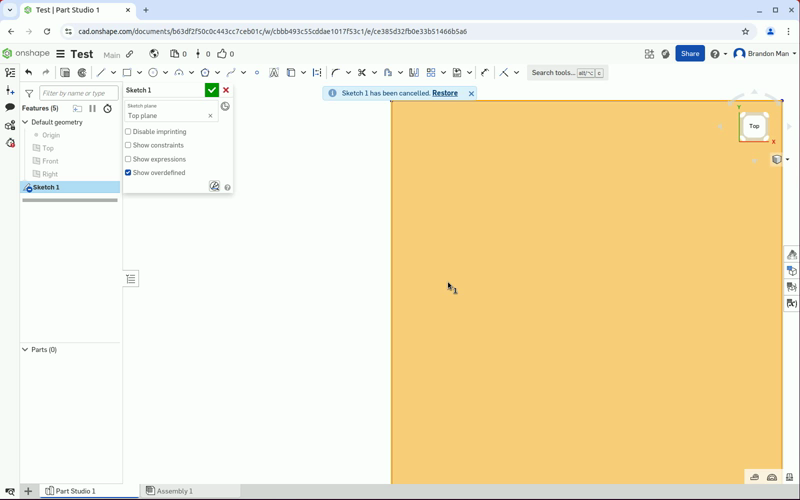
scroll(-6)
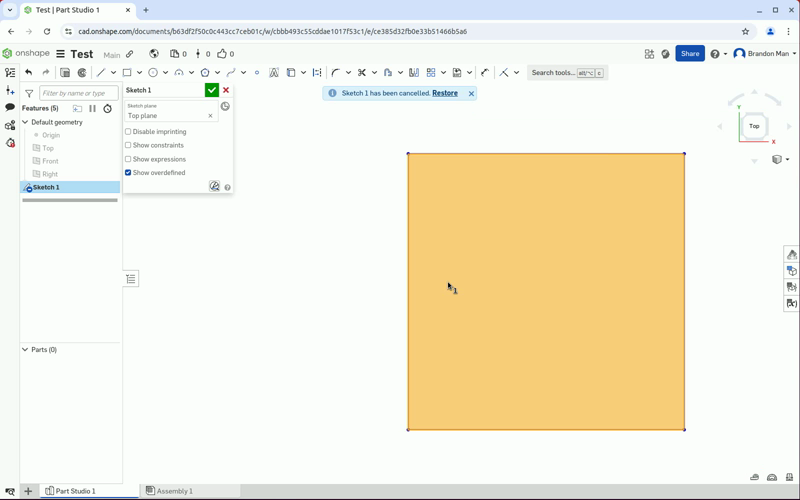
scroll(-6)
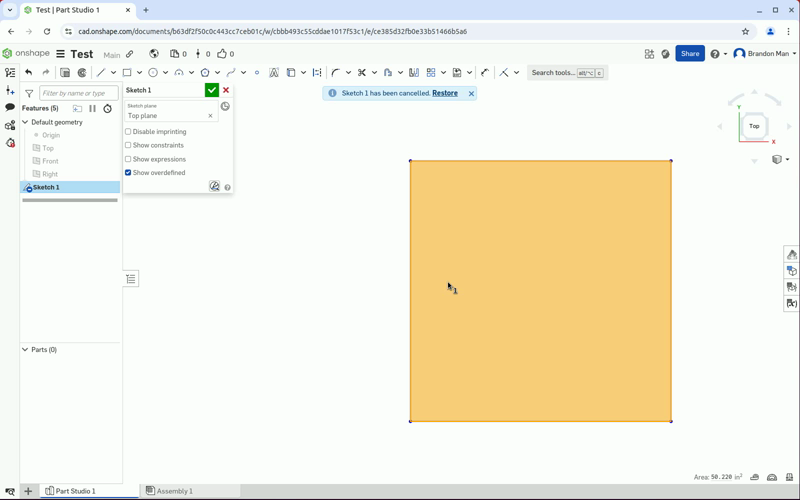
scroll(-6)
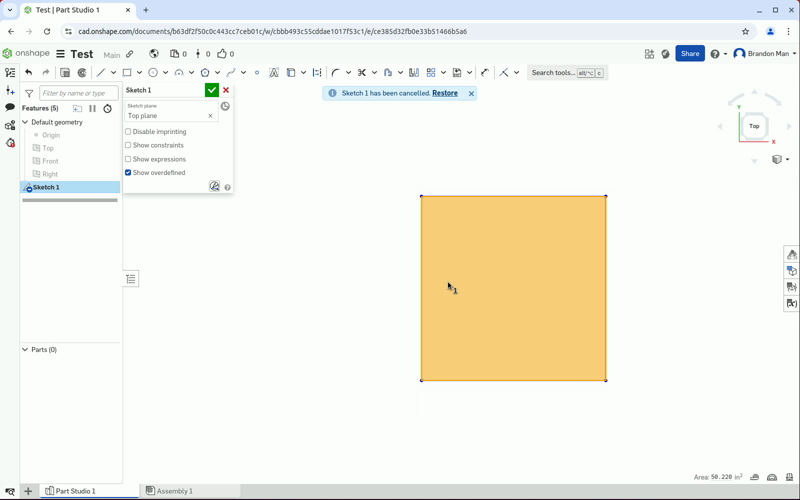
scroll(-6)
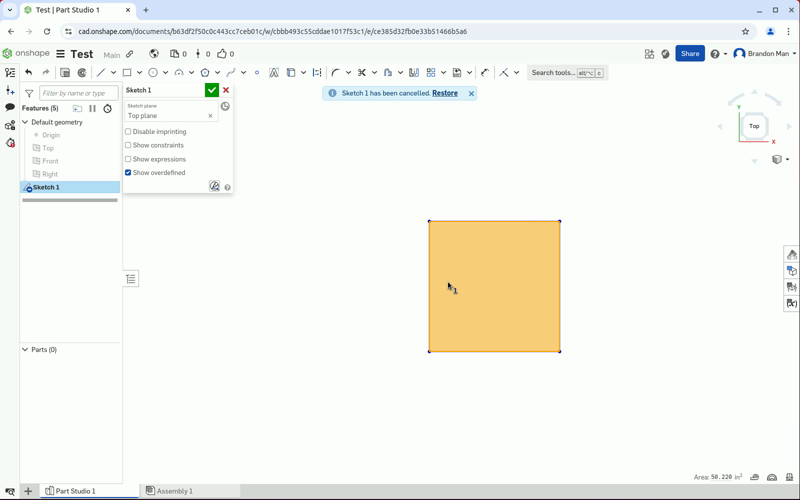
scroll(-6)
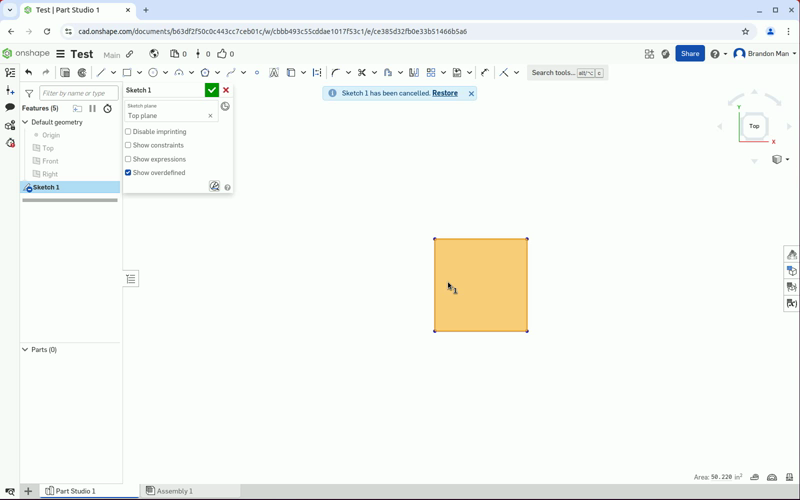
scroll(-6)
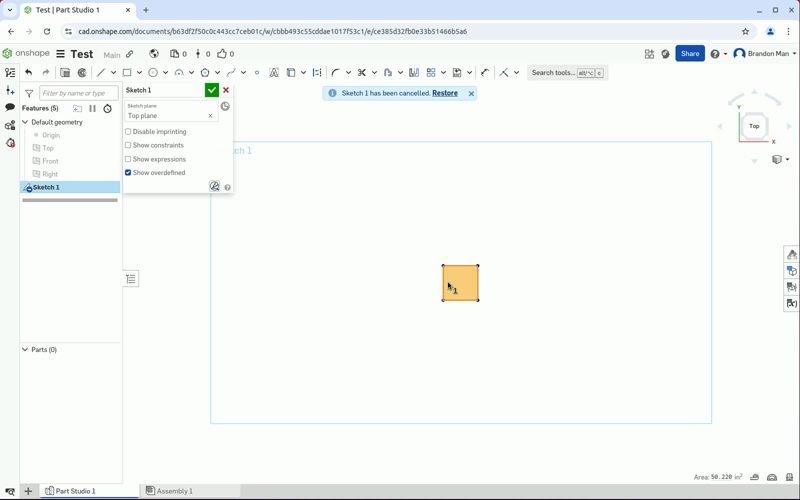
mouse_move(73, 352)
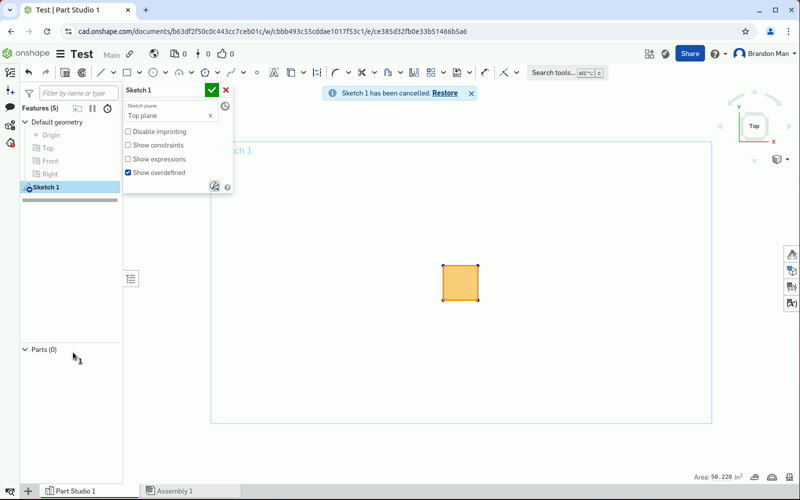
key(shift+y)
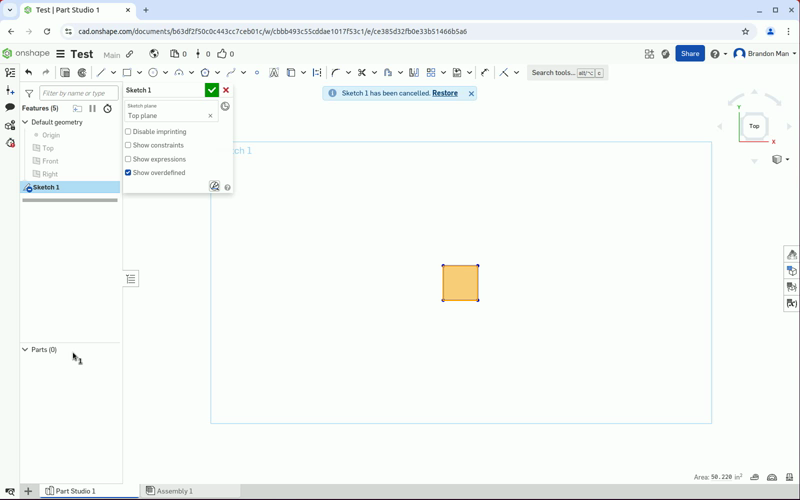
key(shift+e)
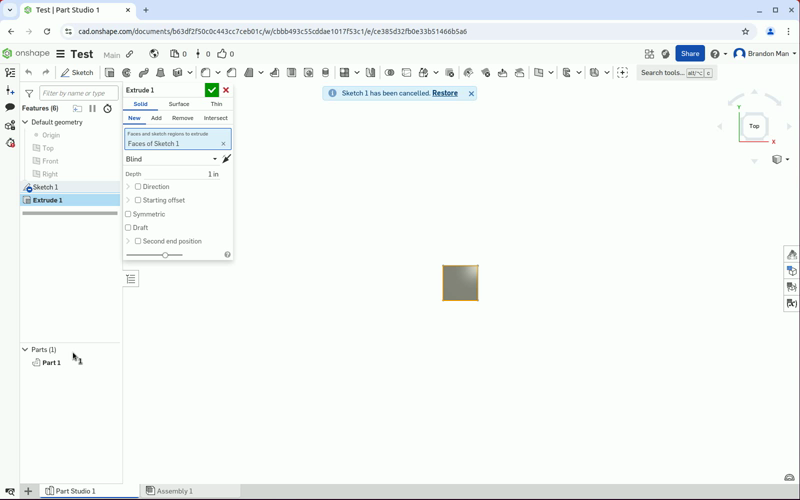
mouse_move(143, 106)
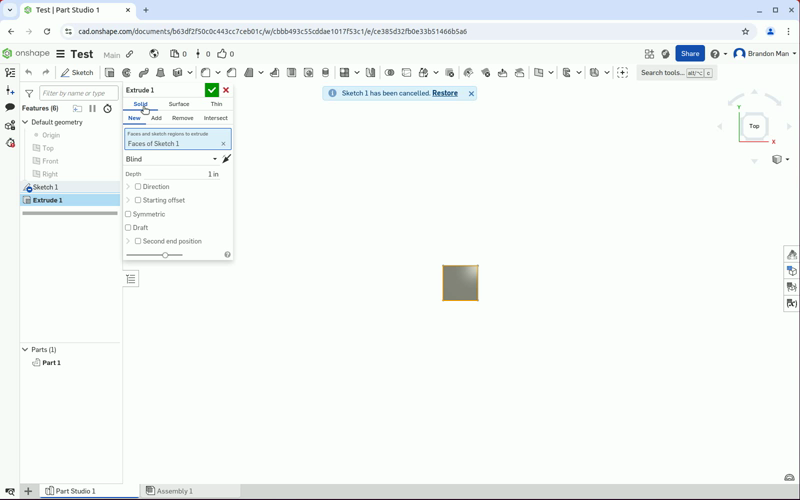
click(143, 106)
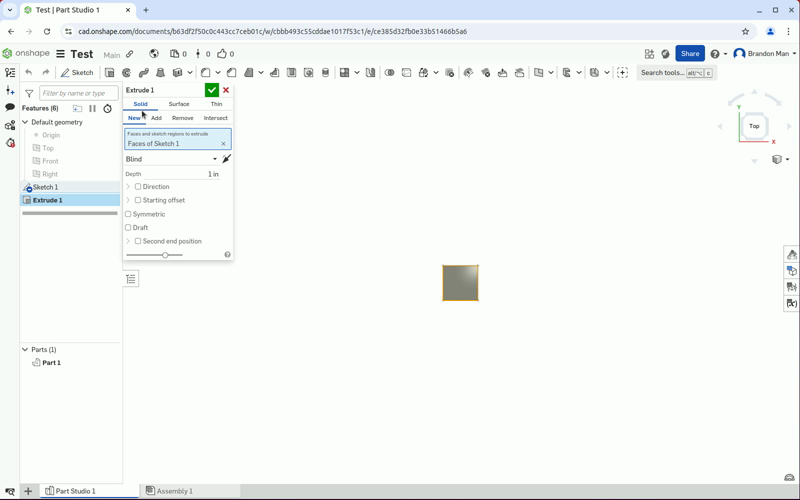
mouse_move(137, 120)
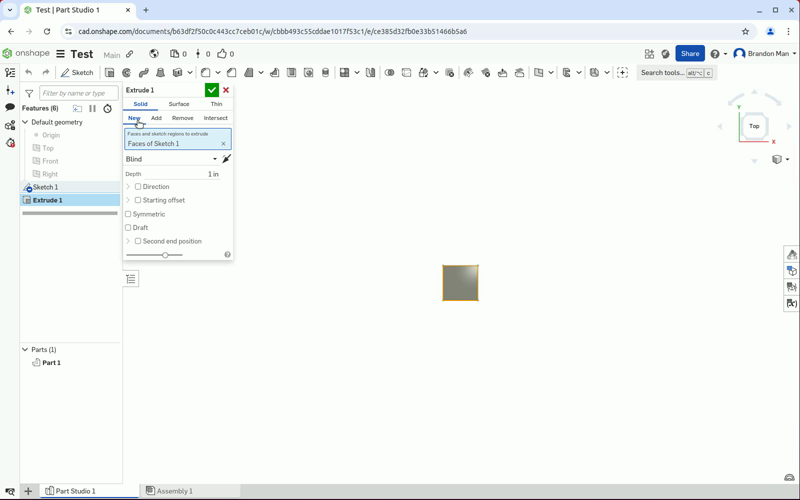
click(137, 120)
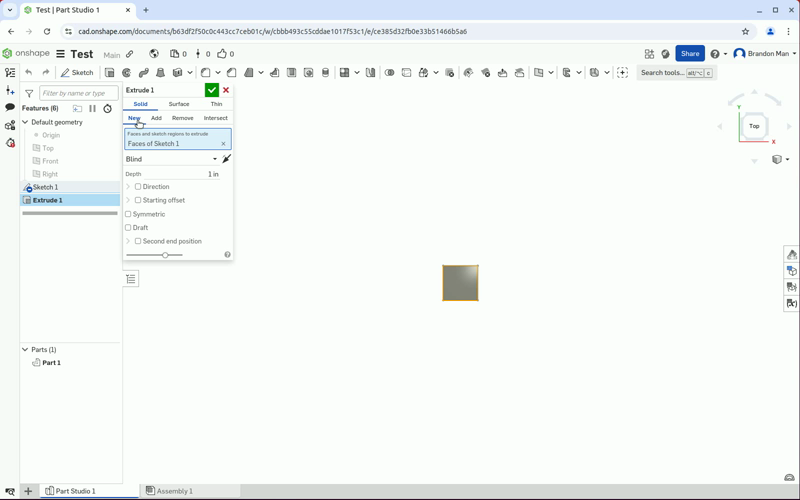
key(tab, 4)
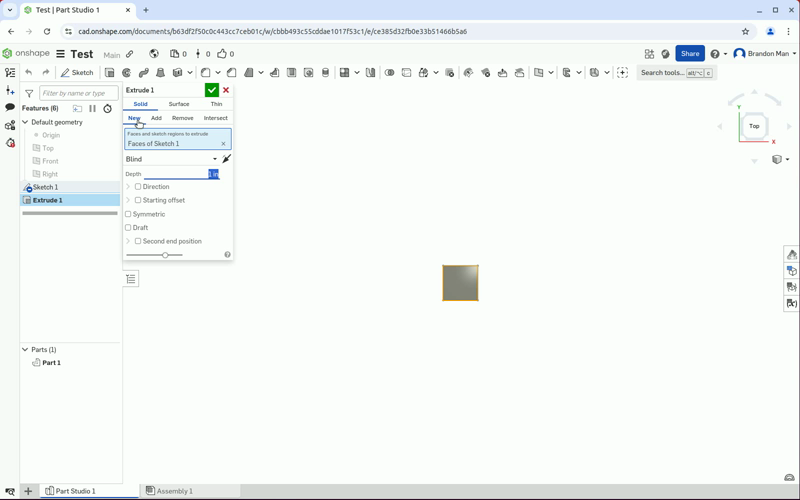
text(23.108)
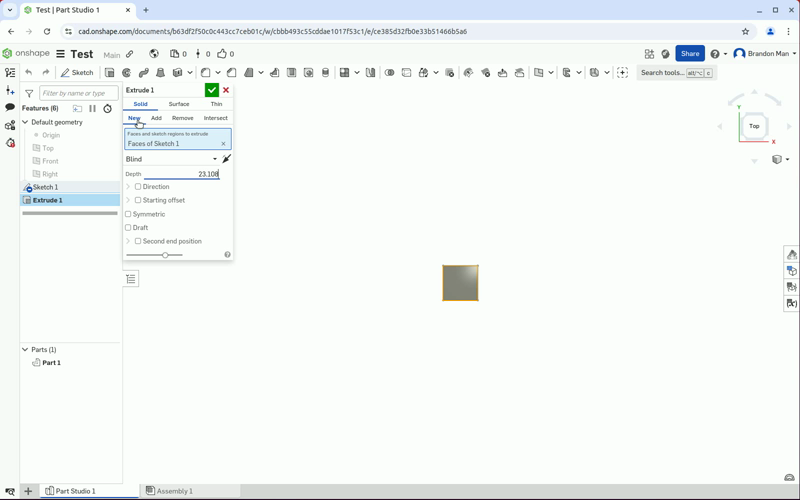
key(enter)
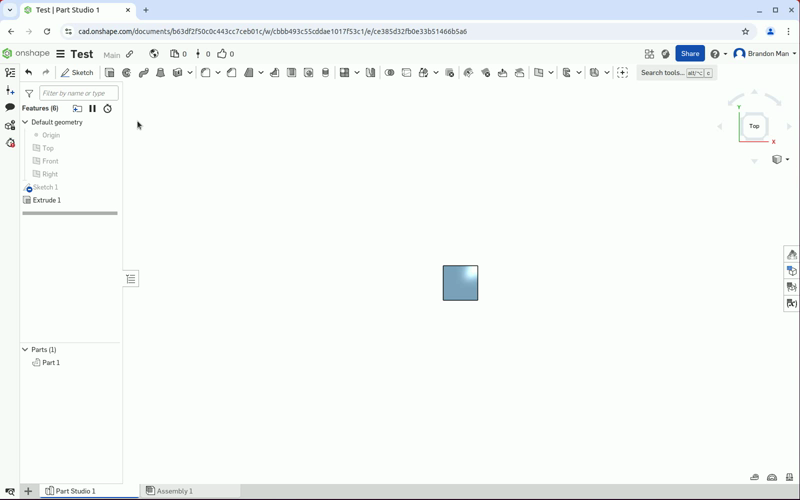
key(shift+h)
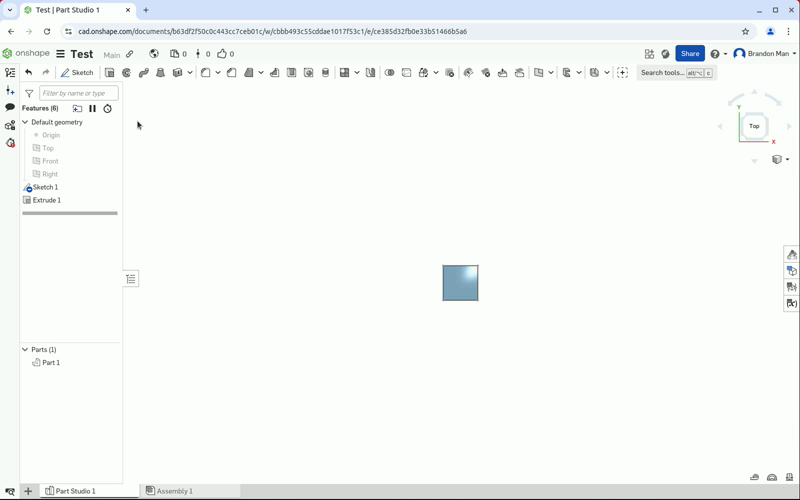
key(shift+h)
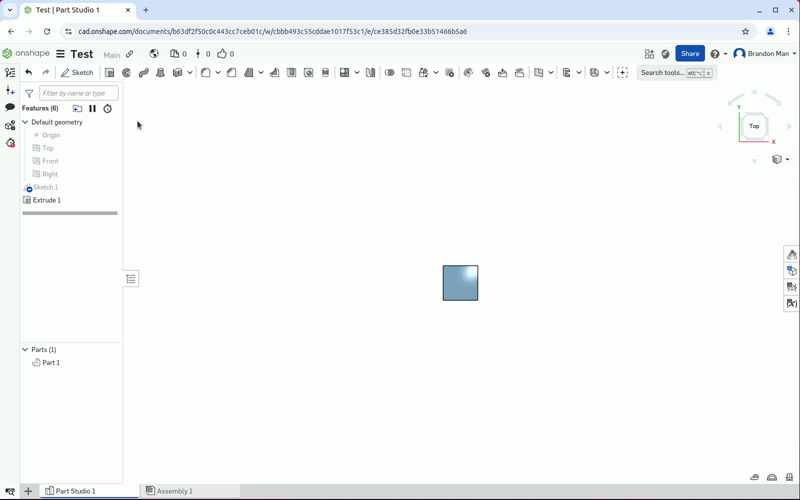
mouse_move(73, 189)
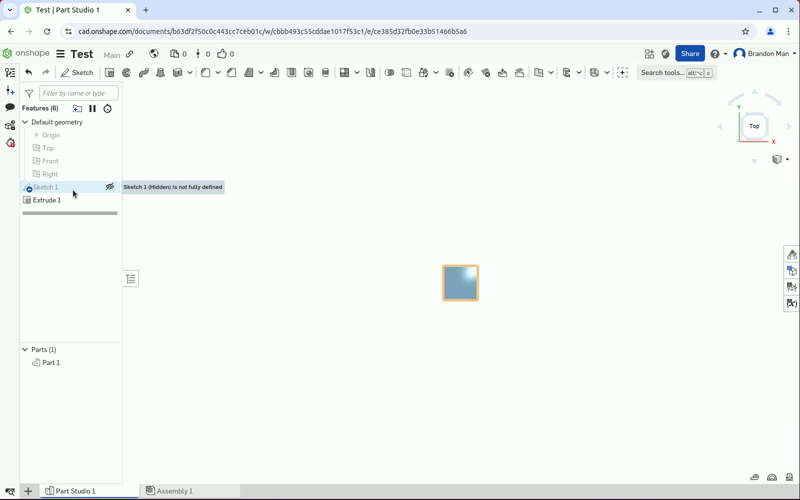
click(73, 189)
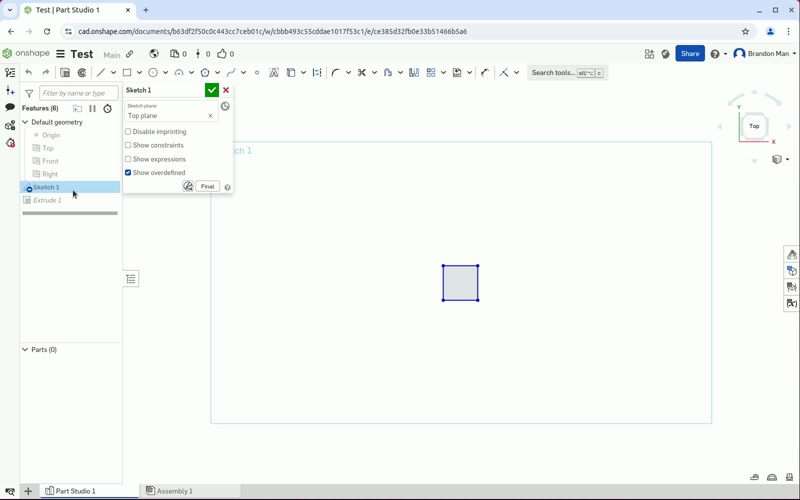
mouse_move(229, 92)
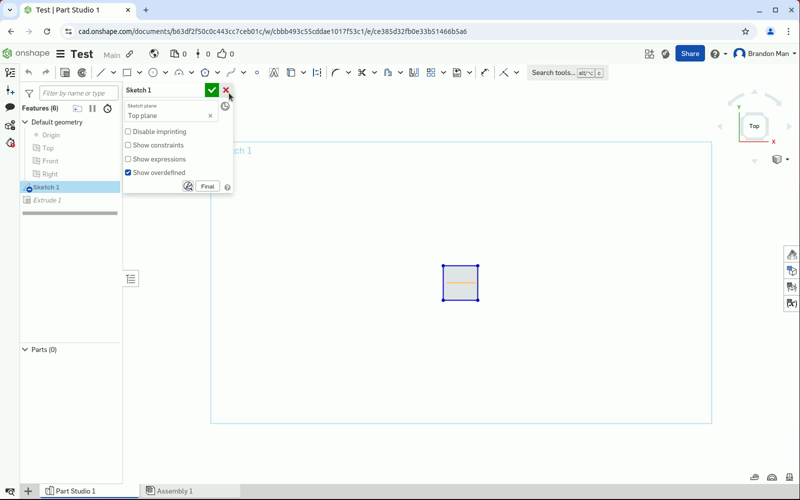
click(229, 92)
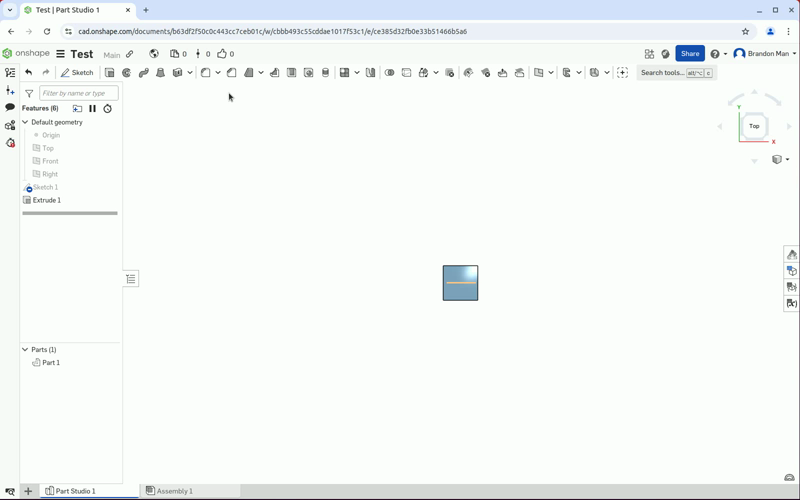
mouse_move(541, 75)
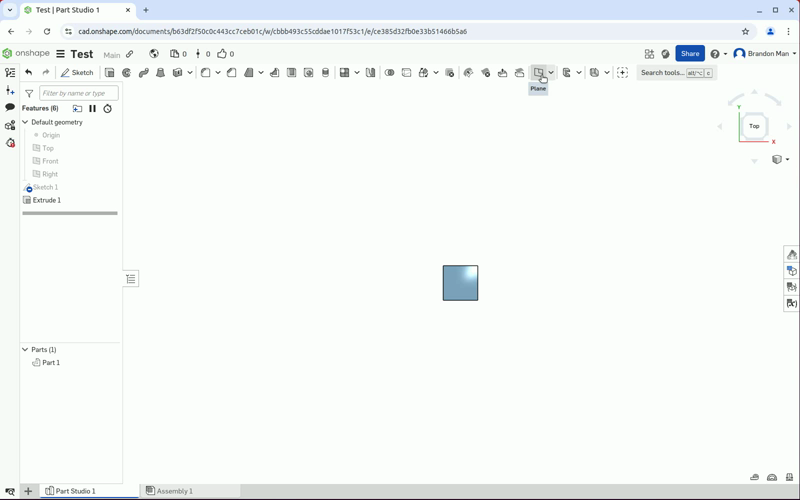
click(541, 75)
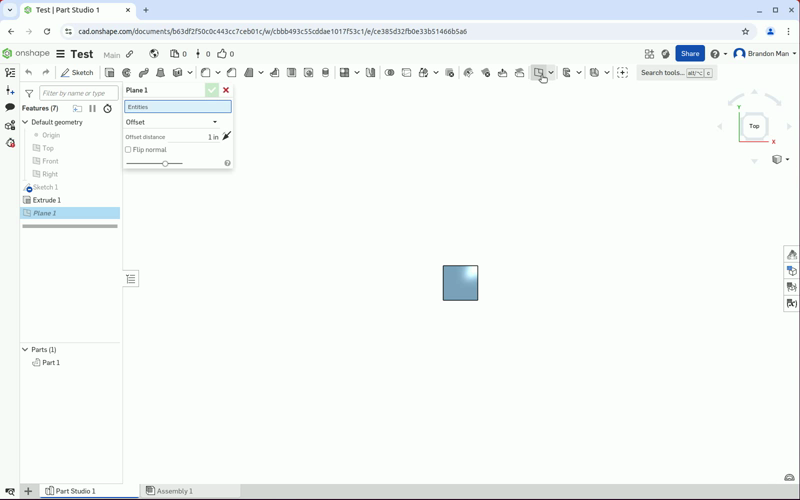
mouse_move(73, 150)
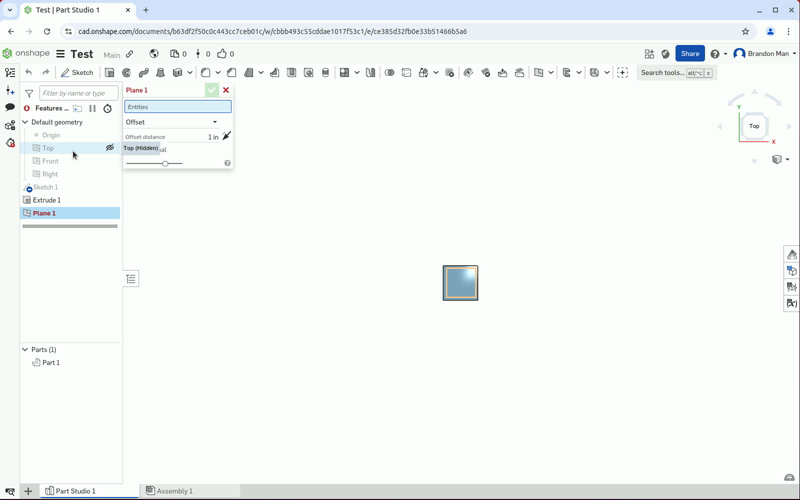
click(73, 150)
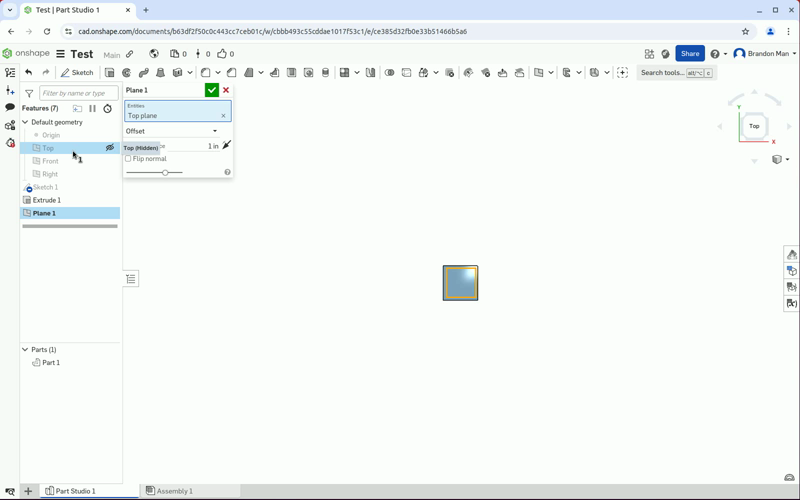
key(tab, 2)
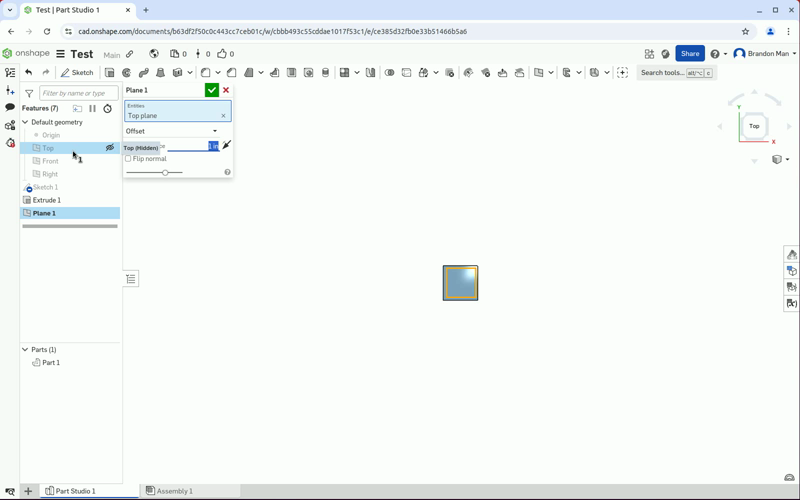
text(23.108)
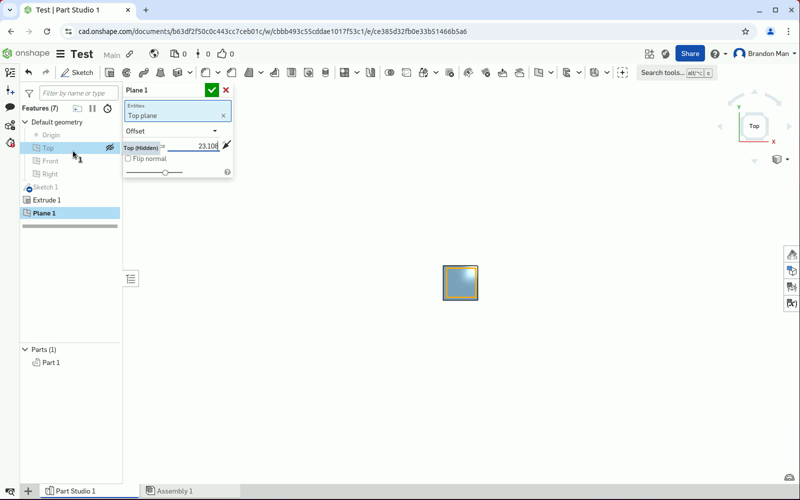
key(enter, 2)
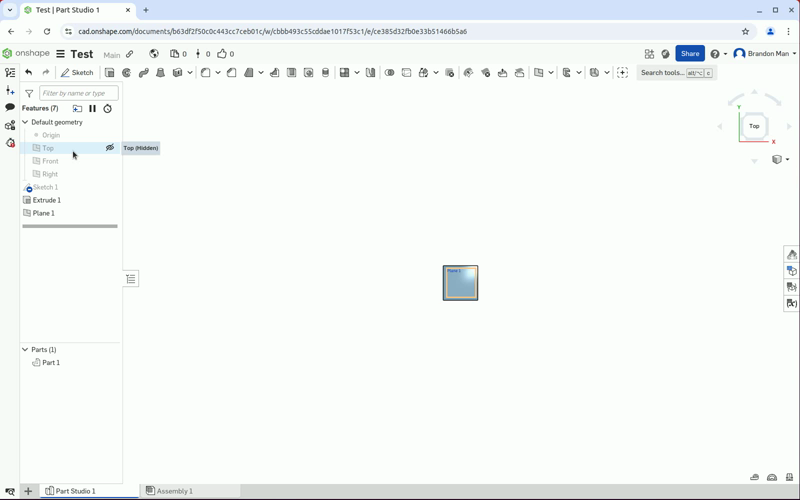
key(shift+s)
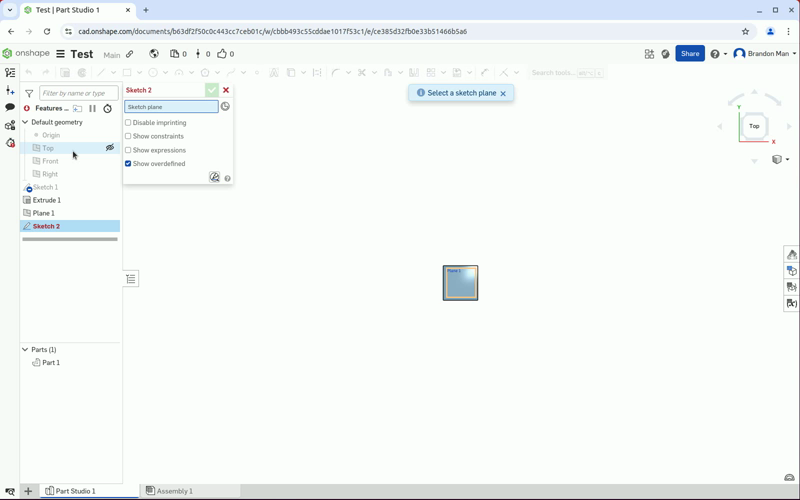
mouse_move(73, 215)
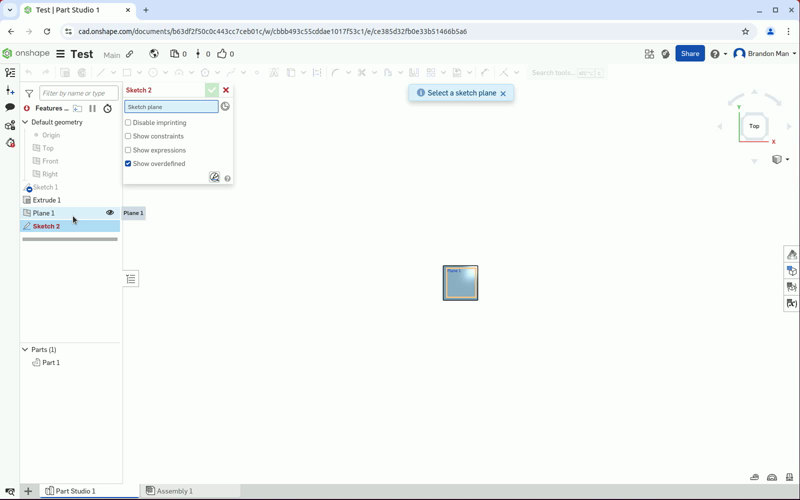
click(73, 215)
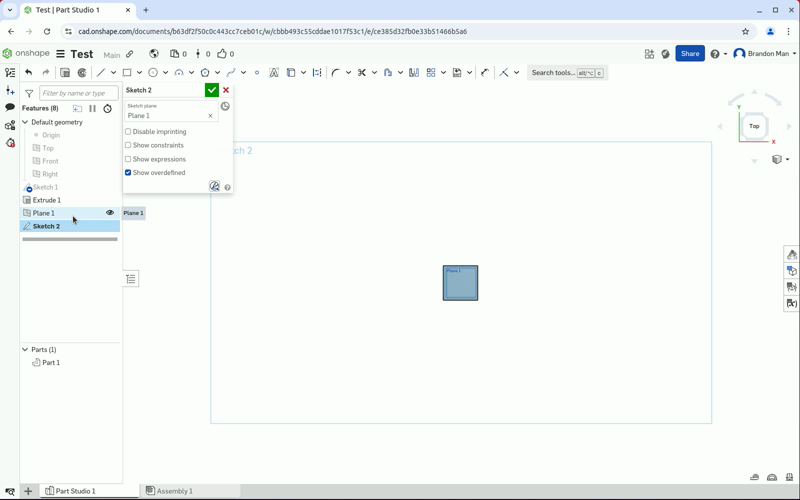
mouse_move(73, 352)
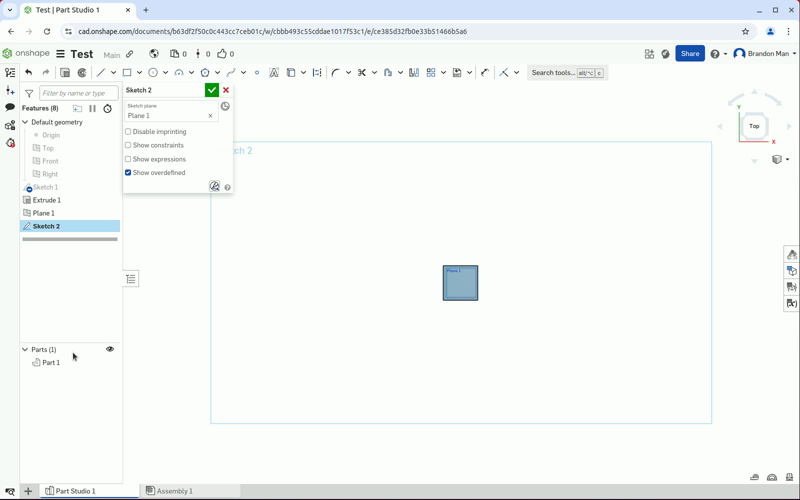
key(y)
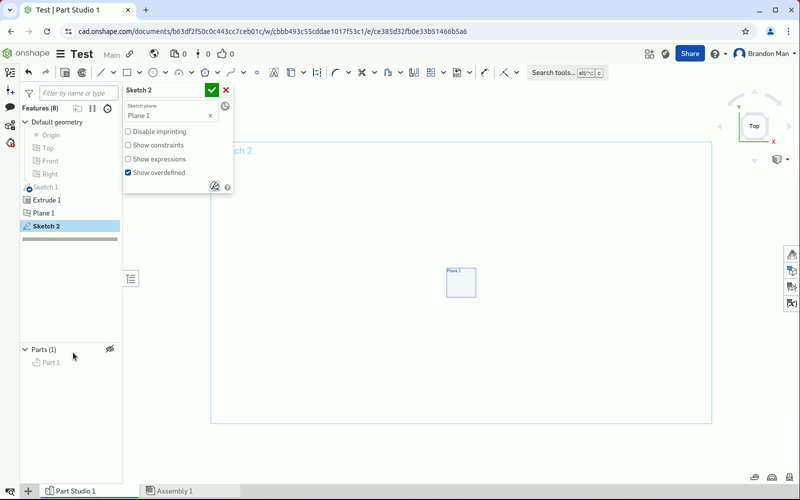
key(l)
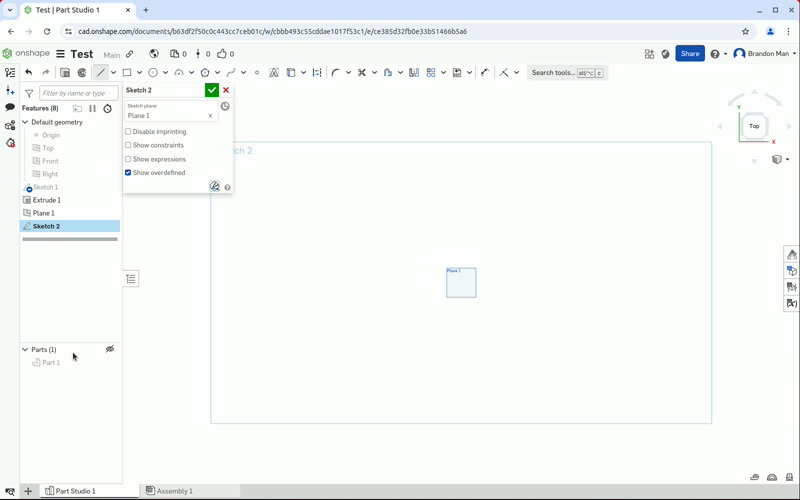
key_down(shift)
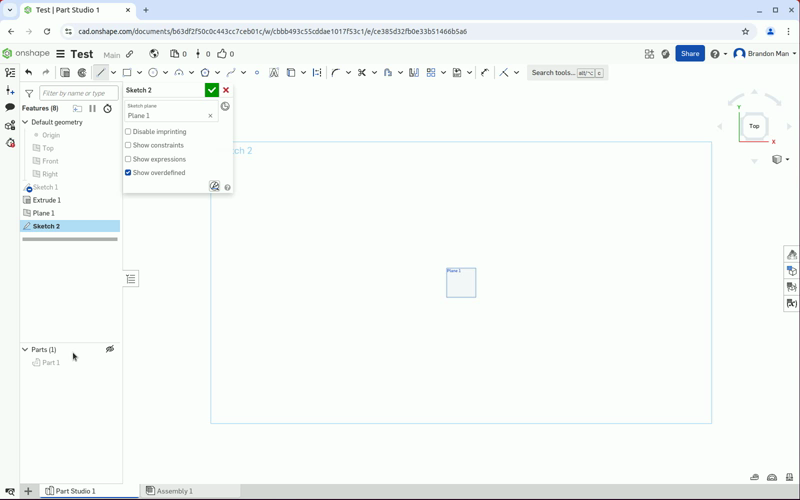
mouse_move(465, 287)
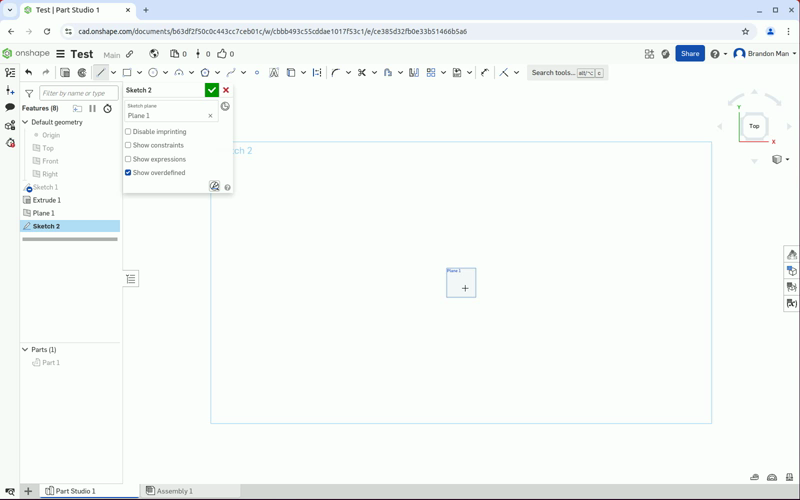
click(465, 287)
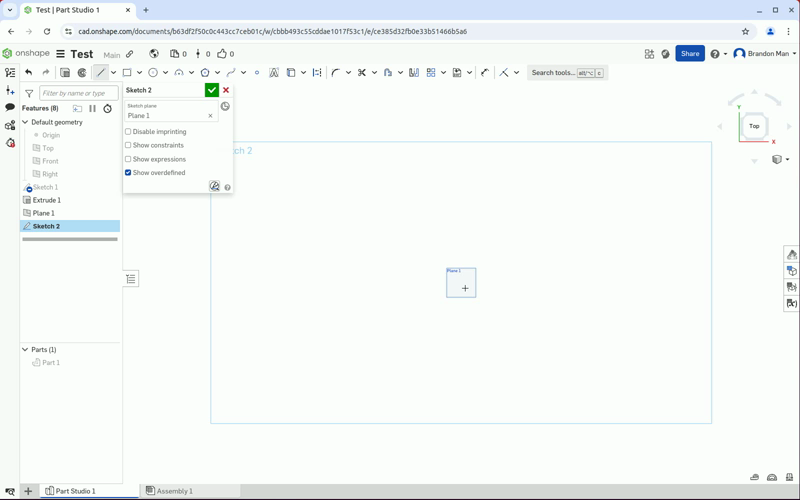
key_up(shift)
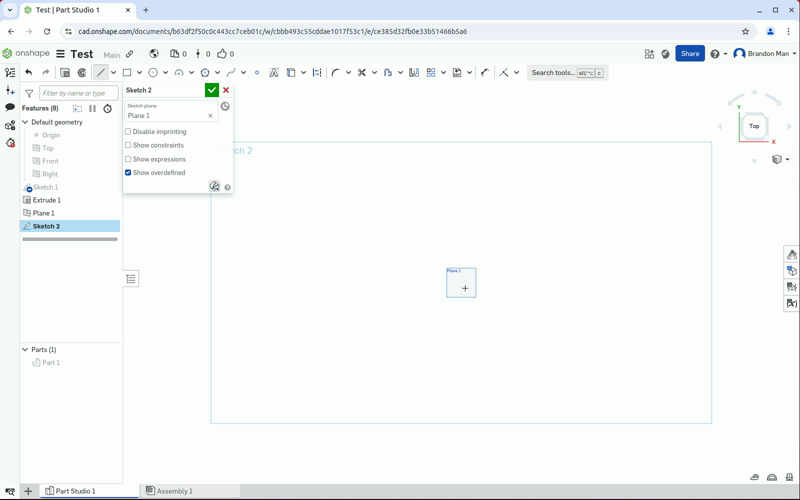
key_down(shift)
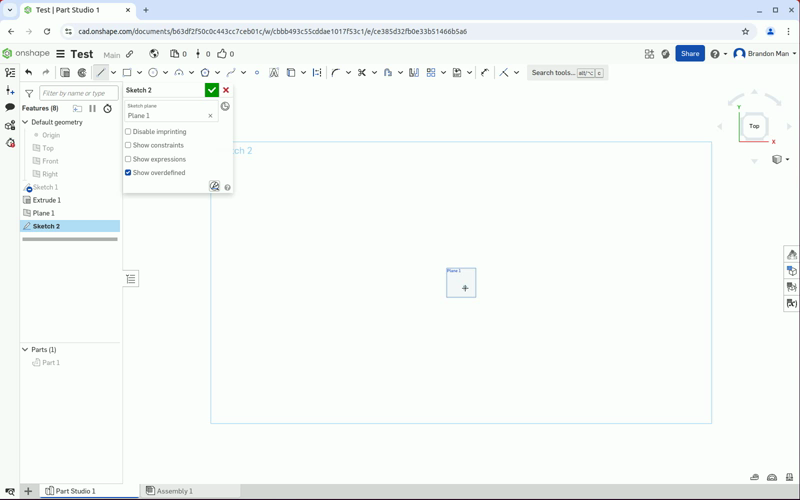
mouse_move(495, 287)
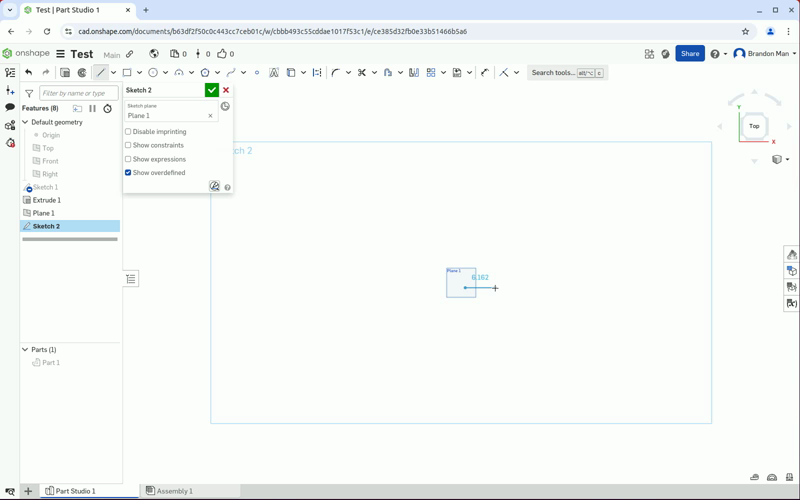
mouse_move(472, 287)
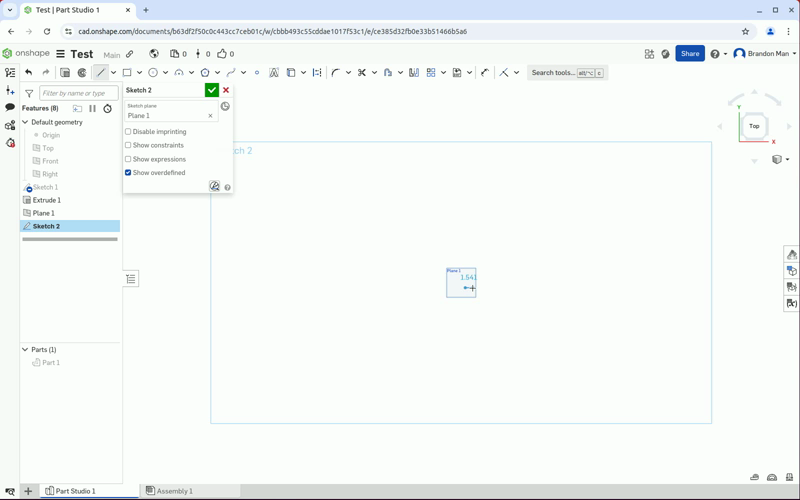
click(472, 287)
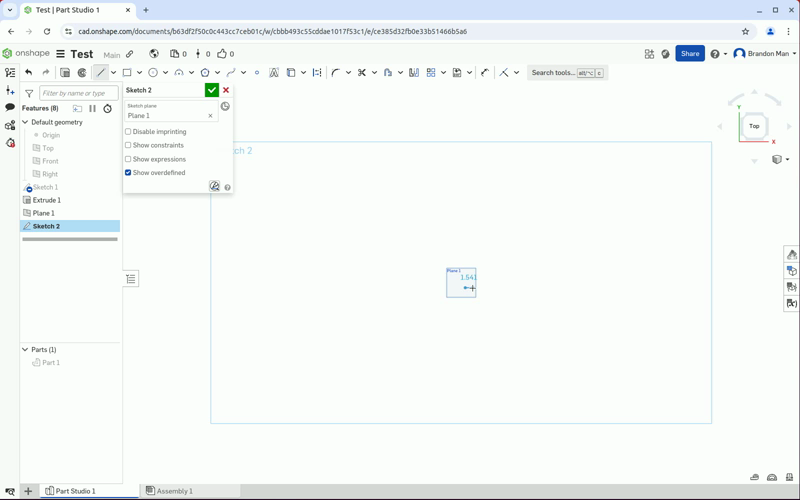
key_up(shift)
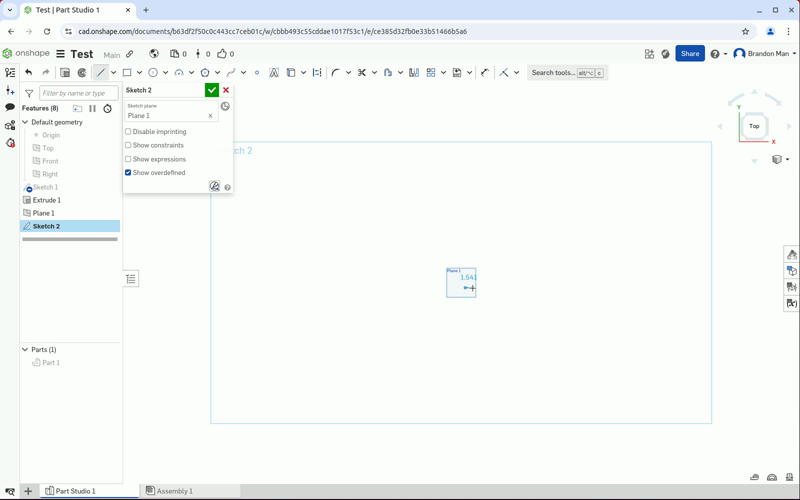
key_down(shift)
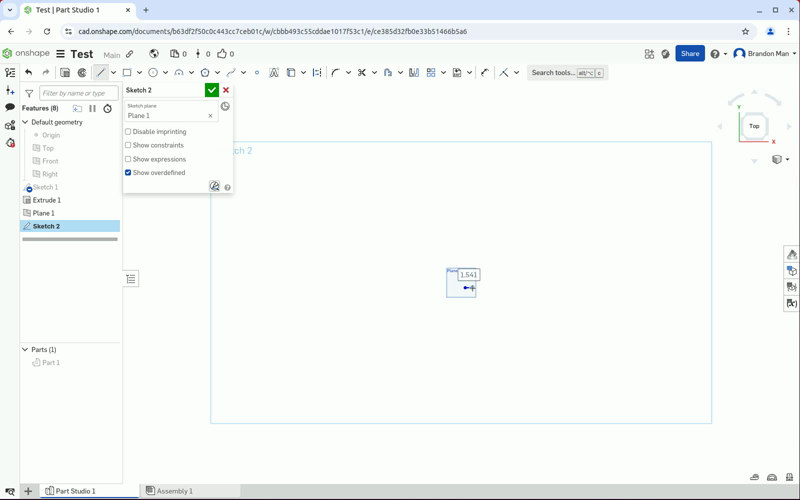
mouse_move(502, 287)
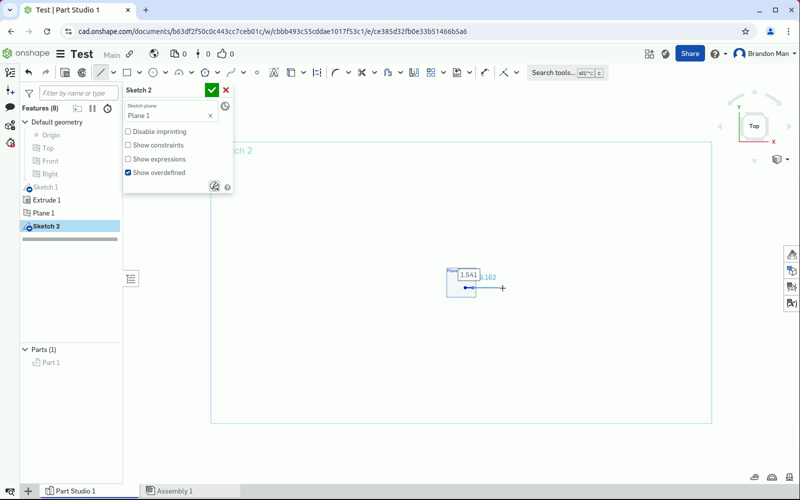
mouse_move(472, 277)
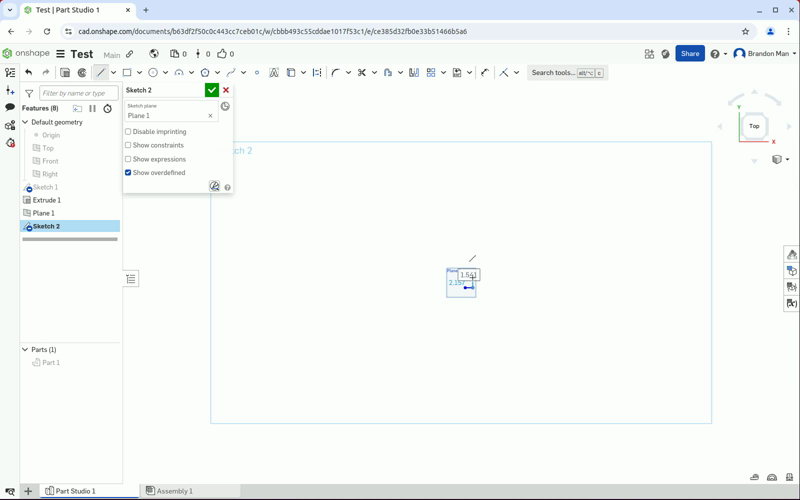
click(472, 277)
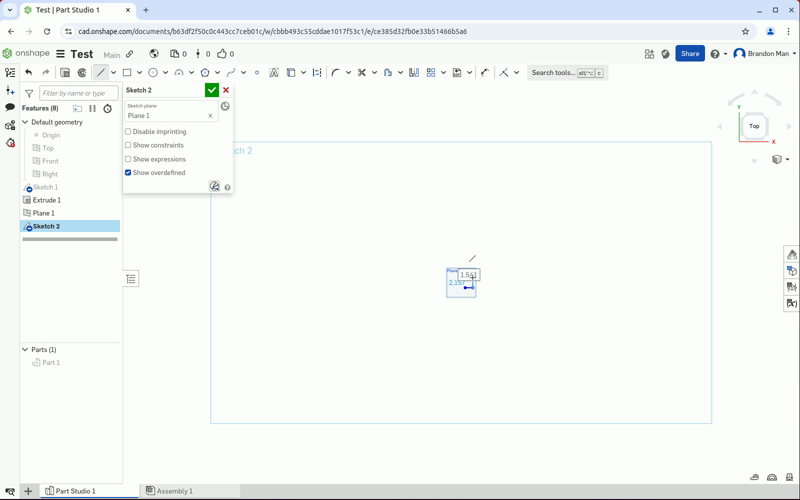
key_up(shift)
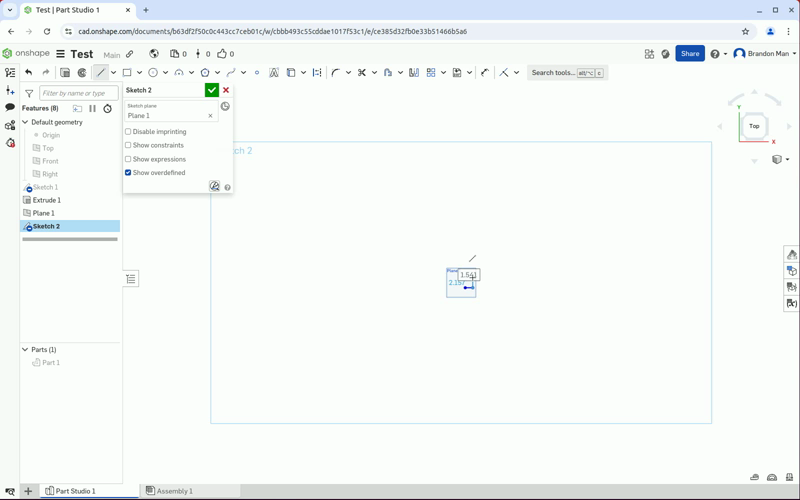
key_down(shift)
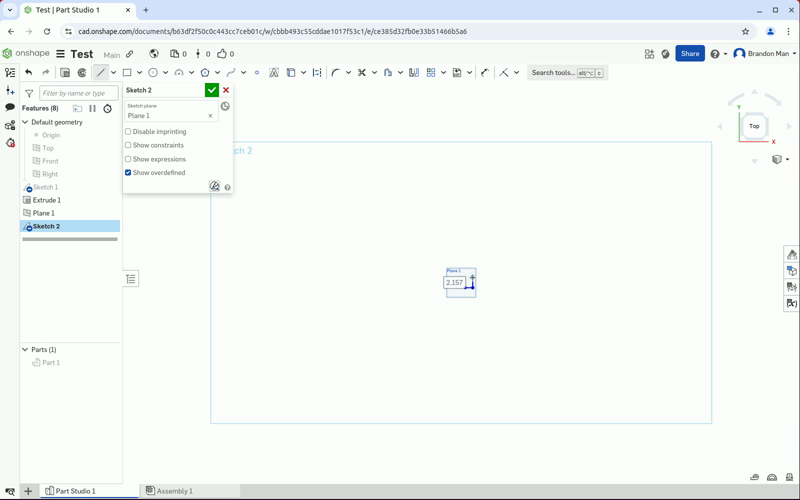
mouse_move(502, 277)
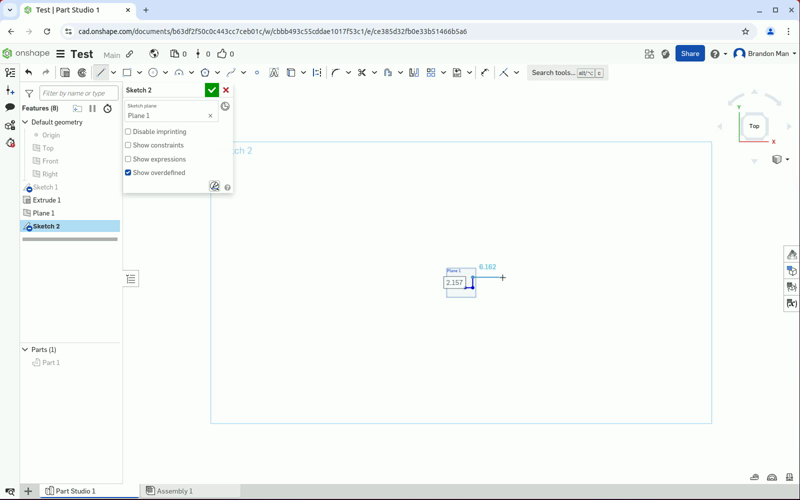
mouse_move(465, 277)
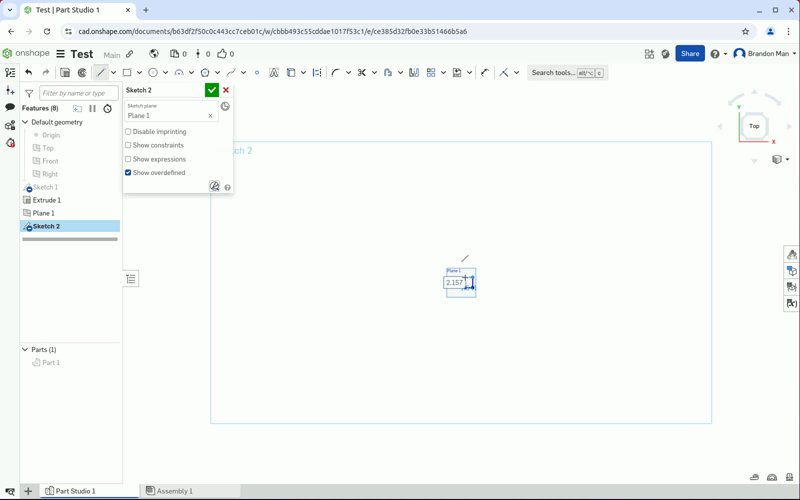
click(465, 277)
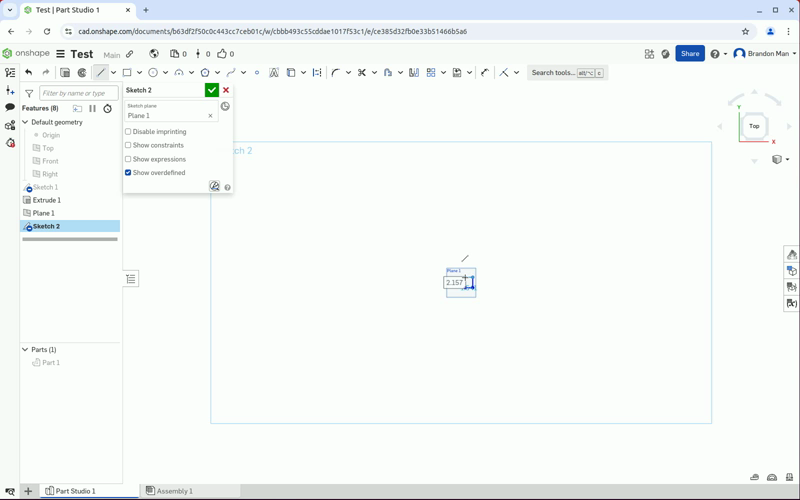
key_up(shift)
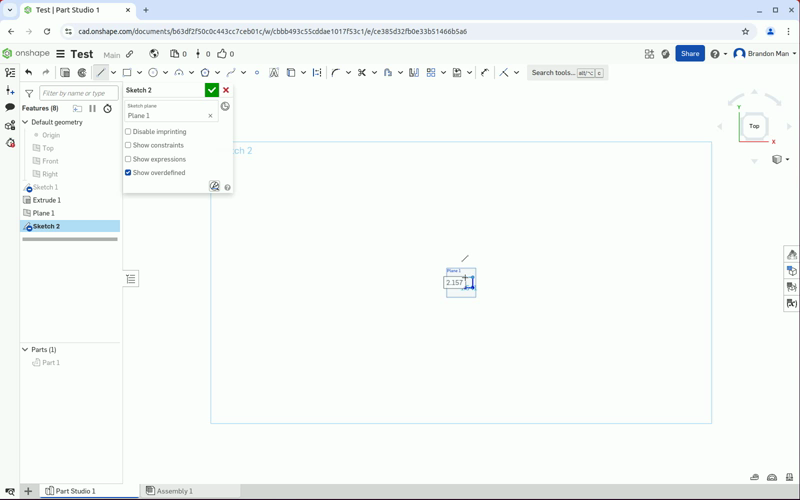
mouse_move(495, 277)
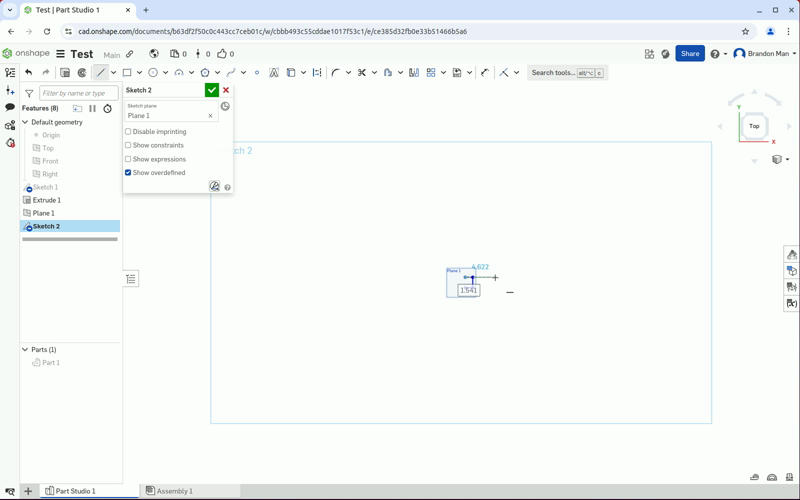
key_down(shift)
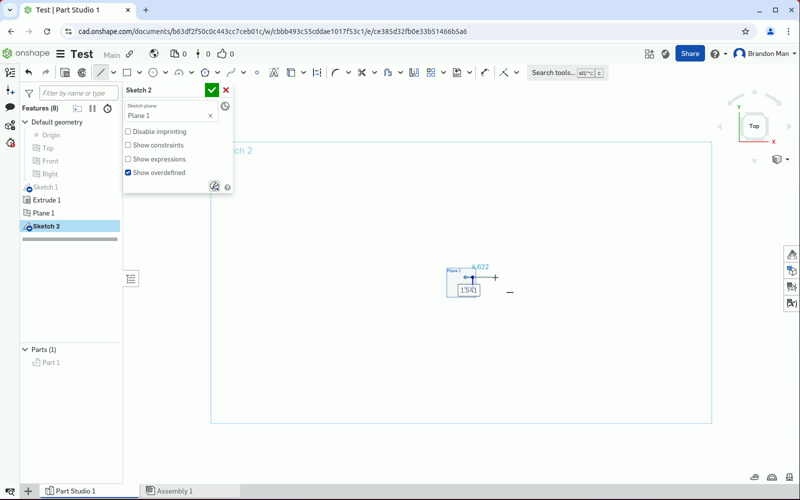
mouse_move(465, 287)
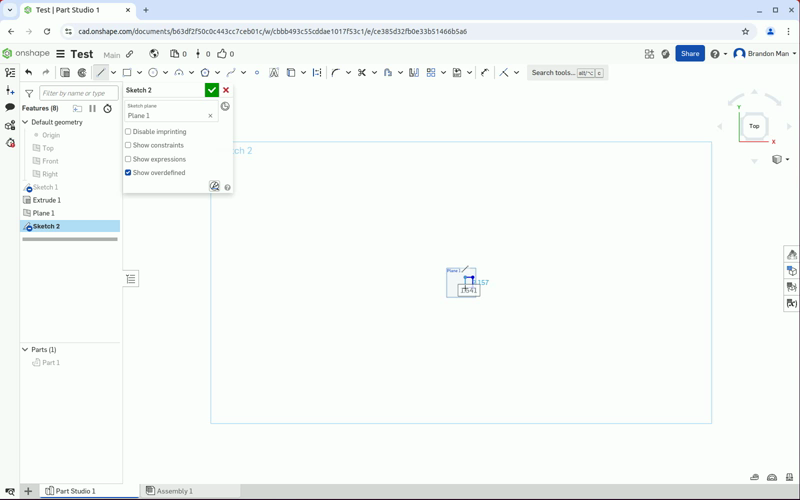
key_up(shift)
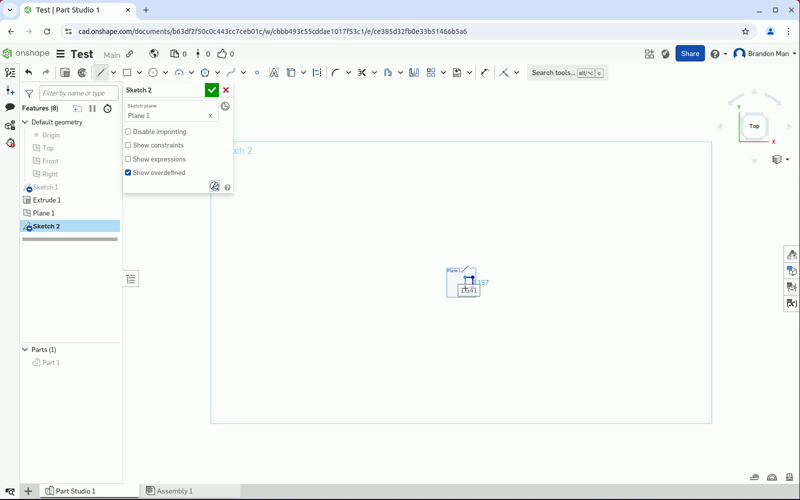
click(465, 287)
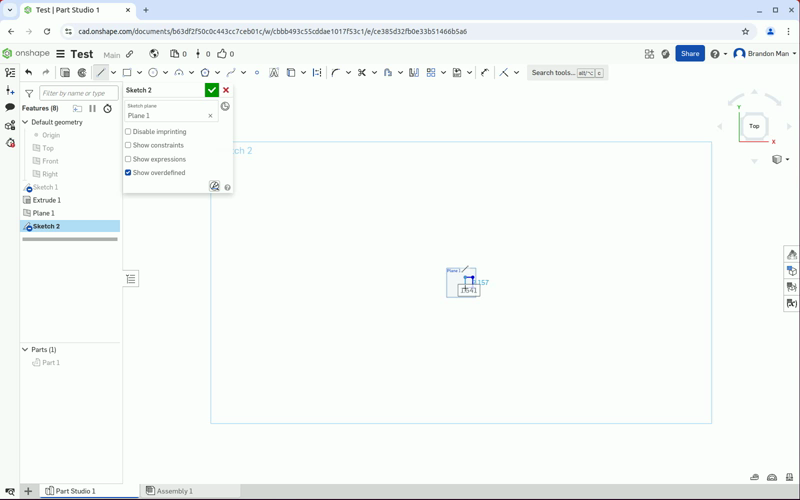
key(esc)
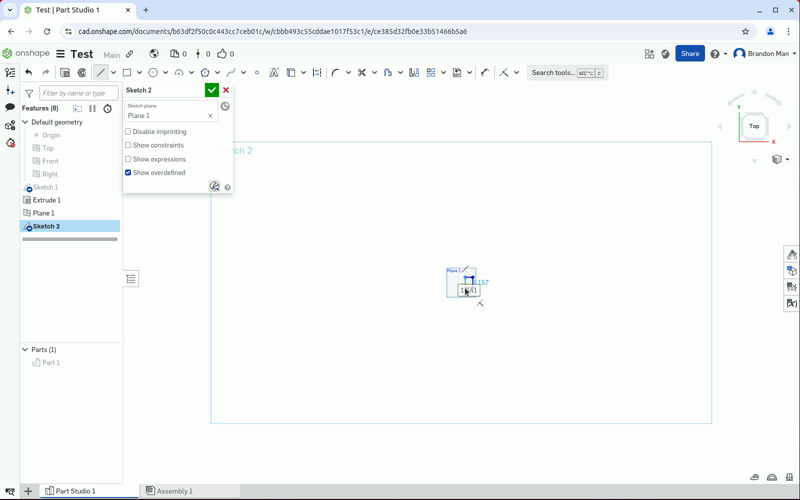
mouse_move(469, 278)
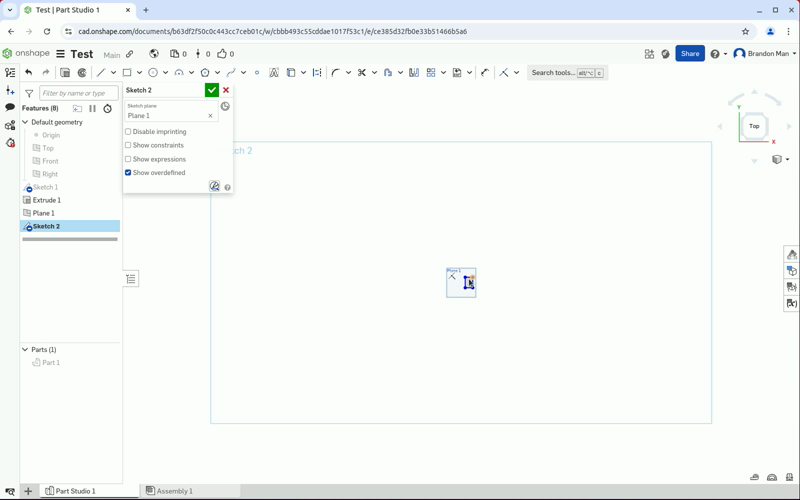
scroll(6)
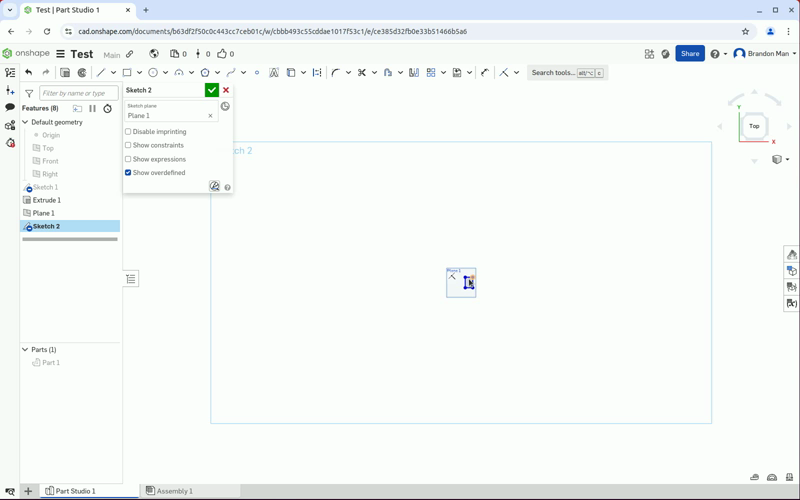
scroll(6)
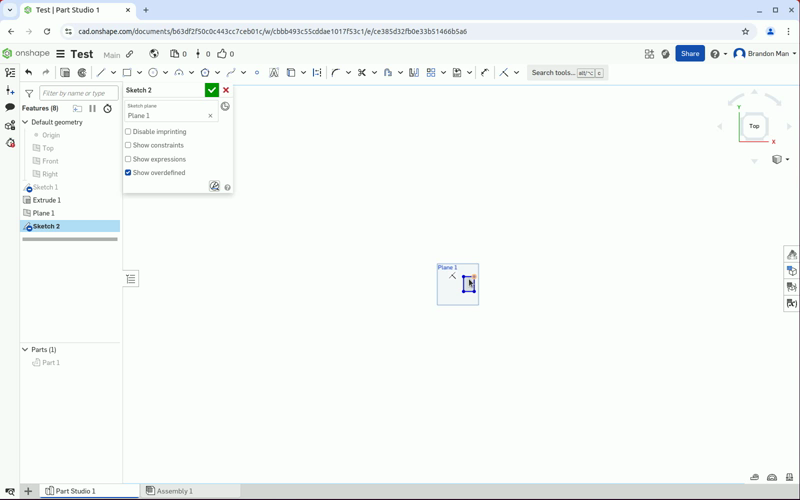
scroll(6)
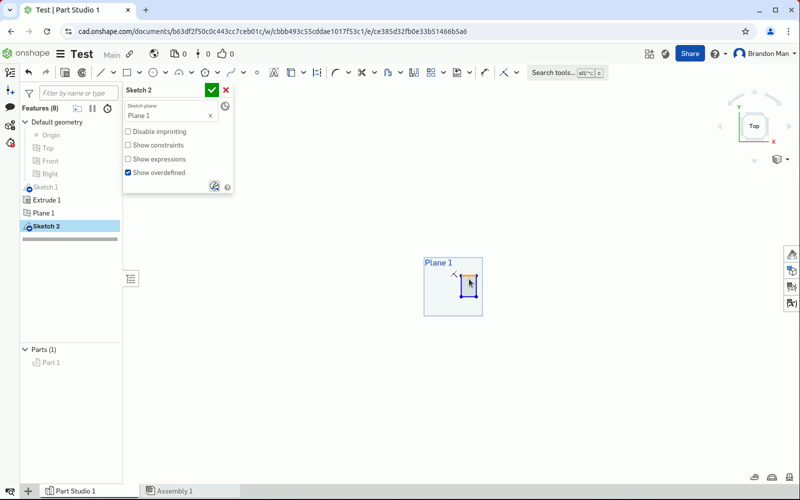
scroll(6)
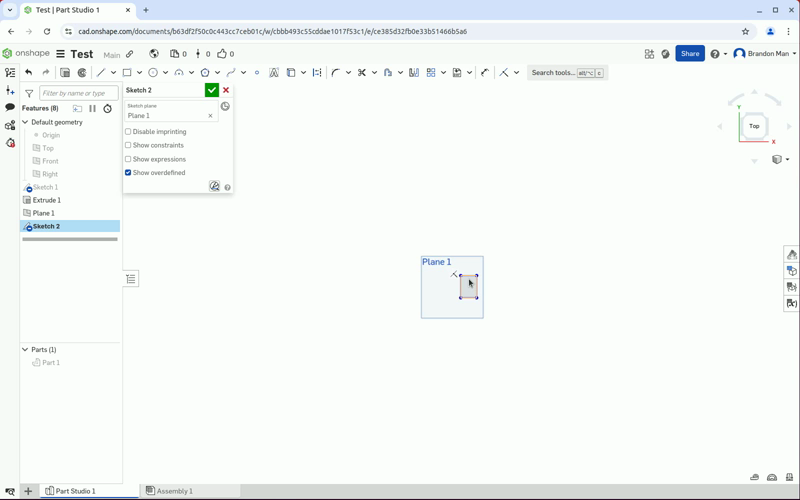
scroll(6)
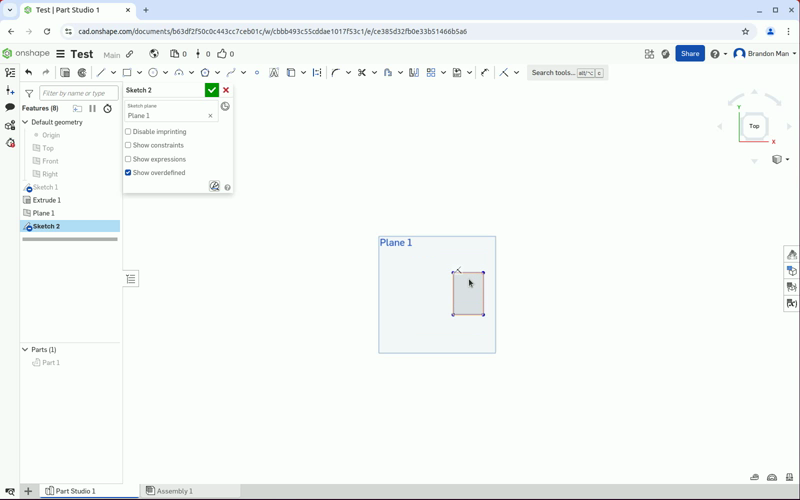
scroll(6)
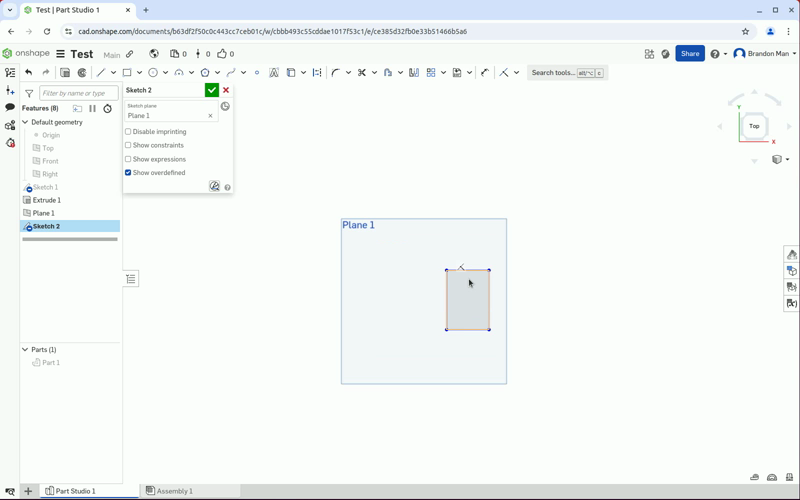
scroll(6)
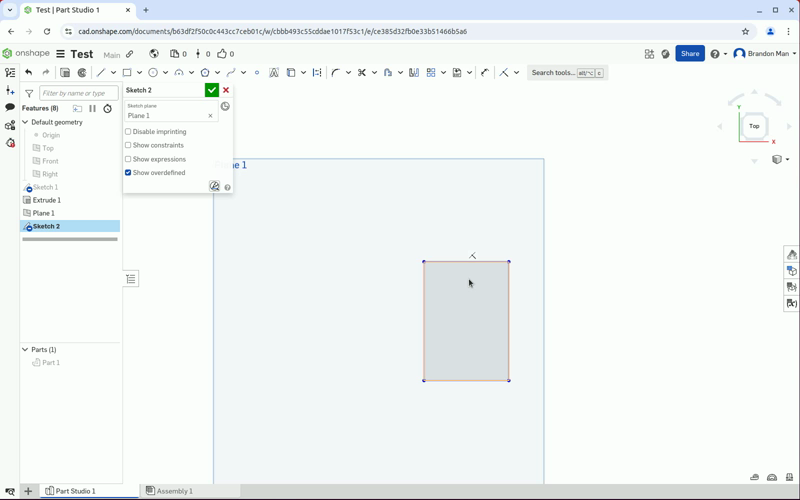
click(469, 278)
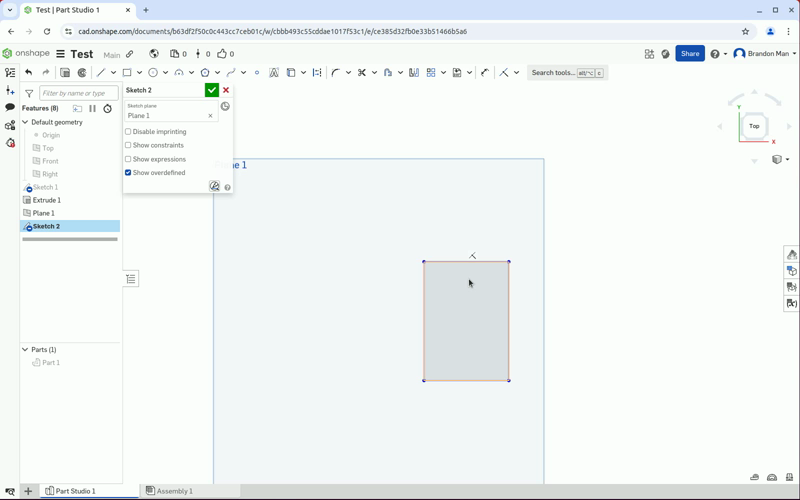
scroll(-6)
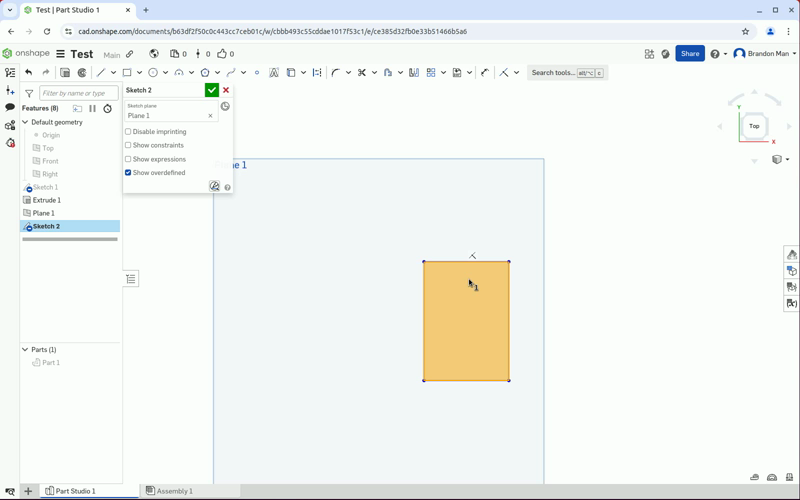
scroll(-6)
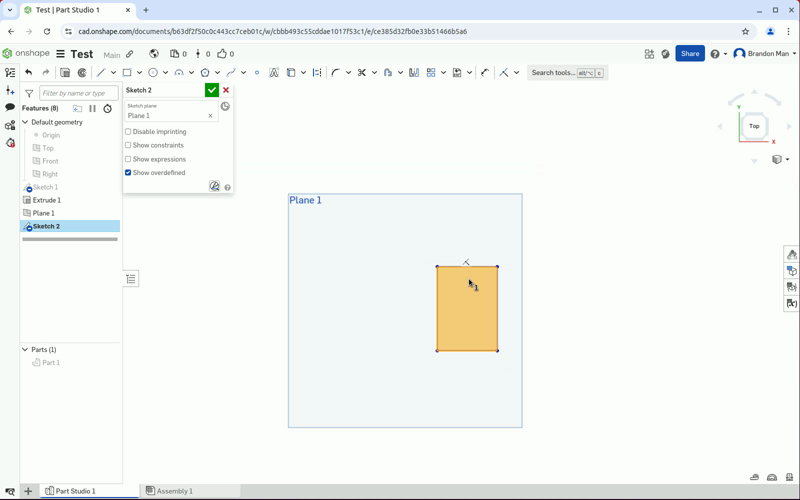
scroll(-6)
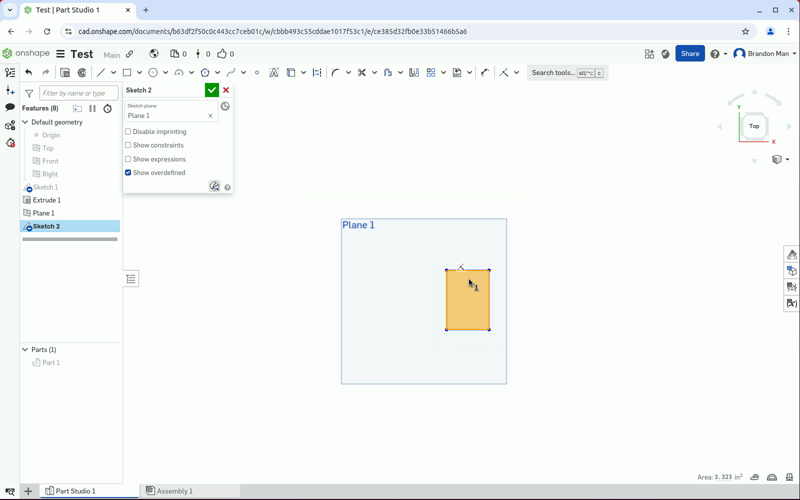
scroll(-6)
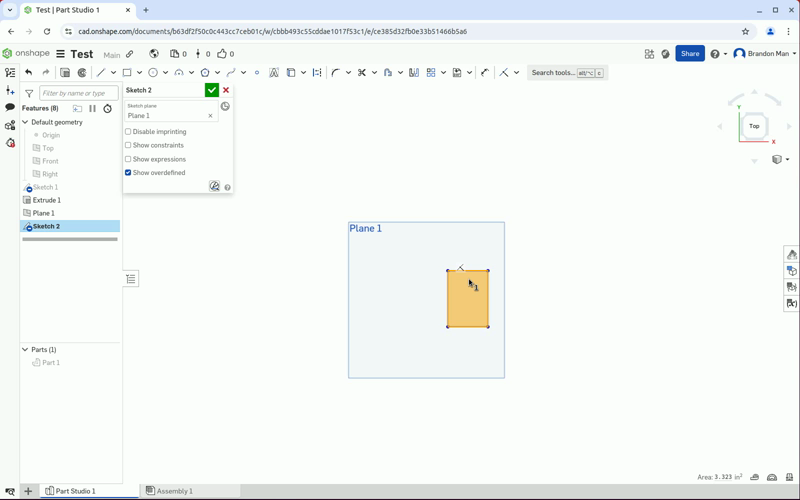
scroll(-6)
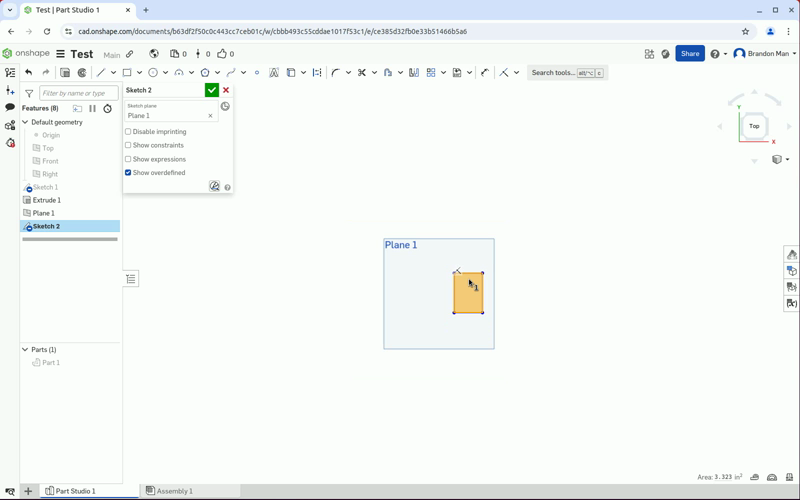
scroll(-6)
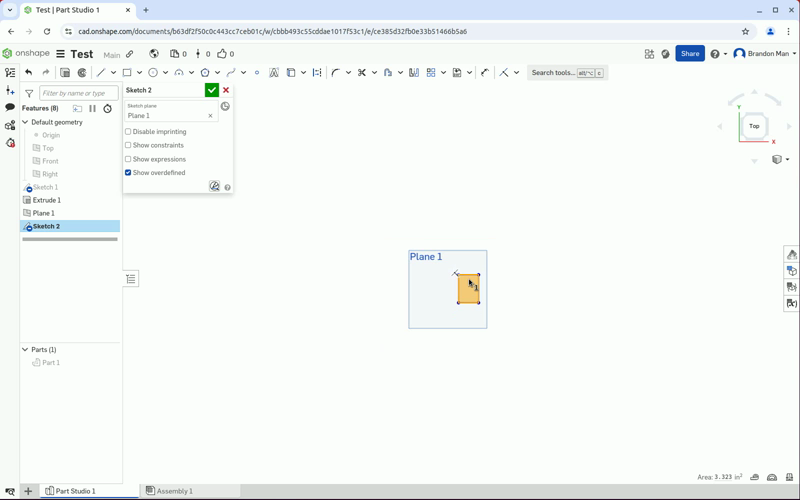
scroll(-6)
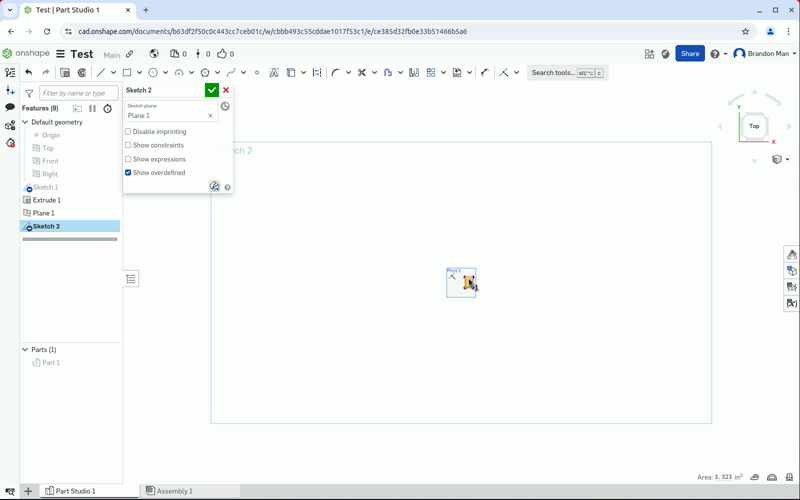
mouse_move(73, 352)
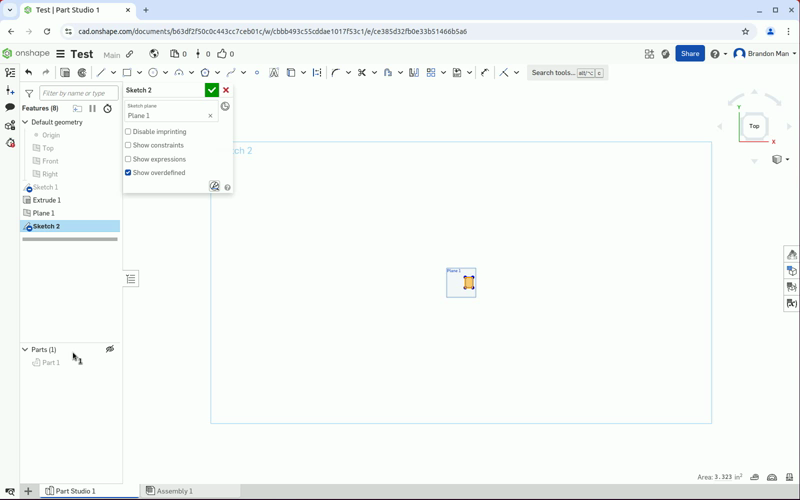
key(shift+y)
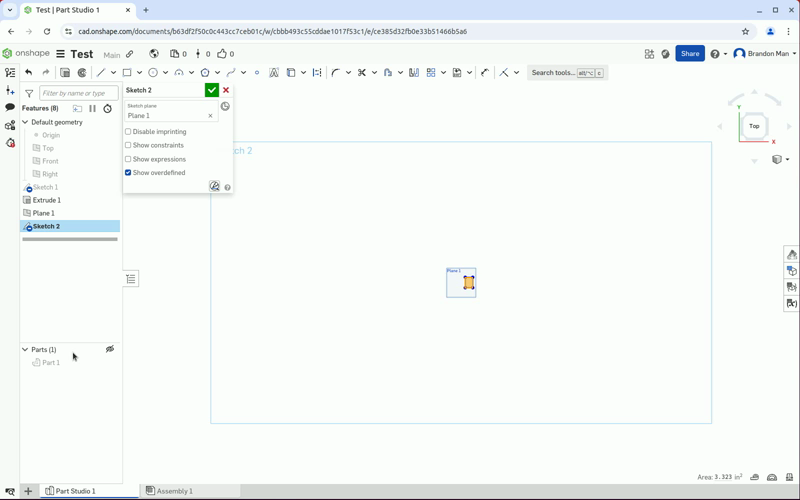
key(shift+e)
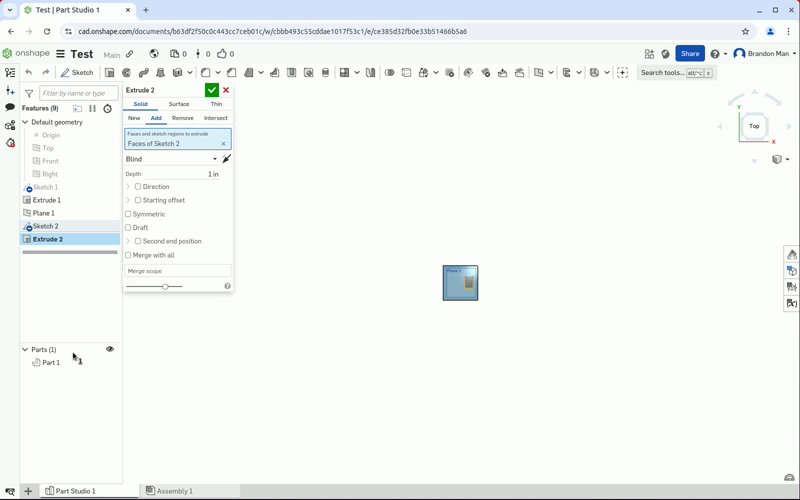
mouse_move(143, 106)
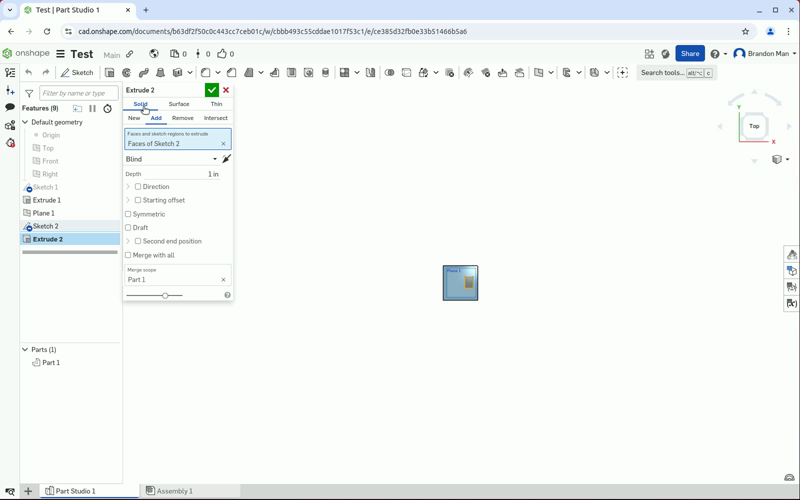
click(143, 106)
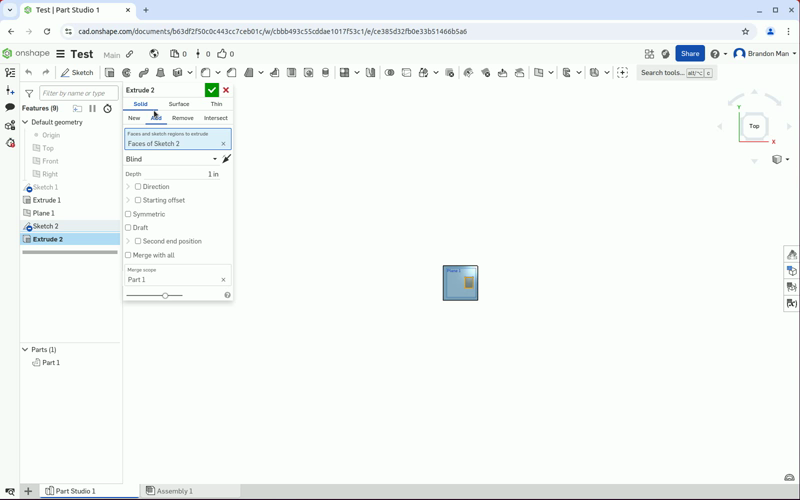
mouse_move(186, 120)
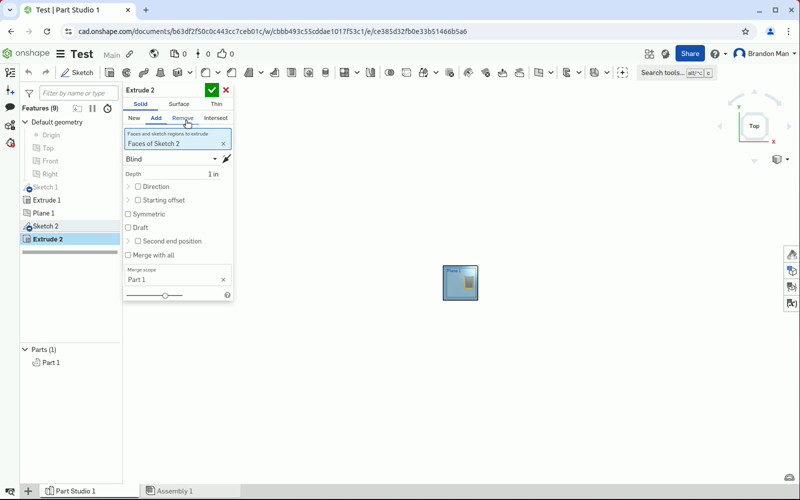
click(186, 120)
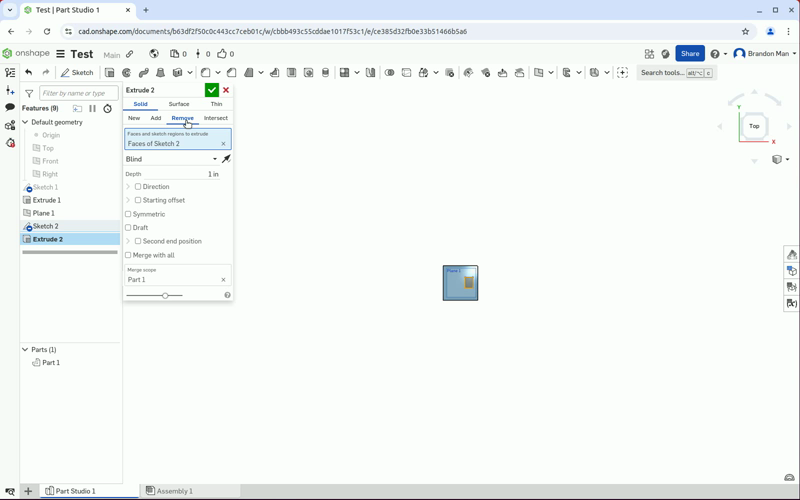
key(tab, 4)
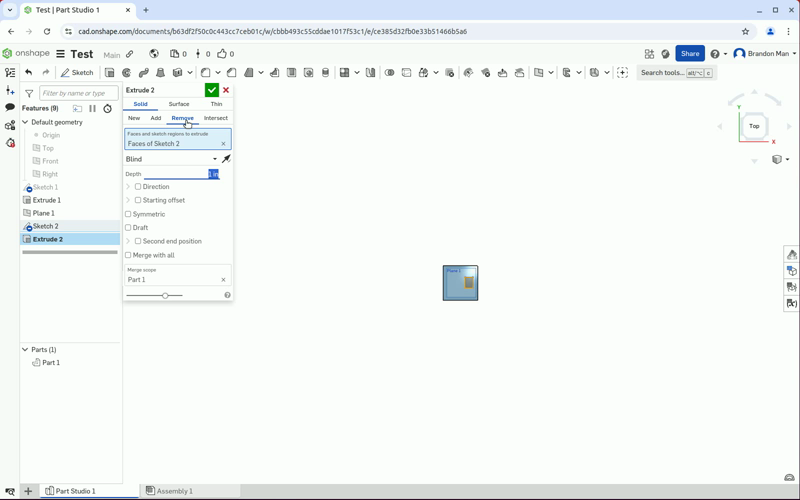
text(9.147)
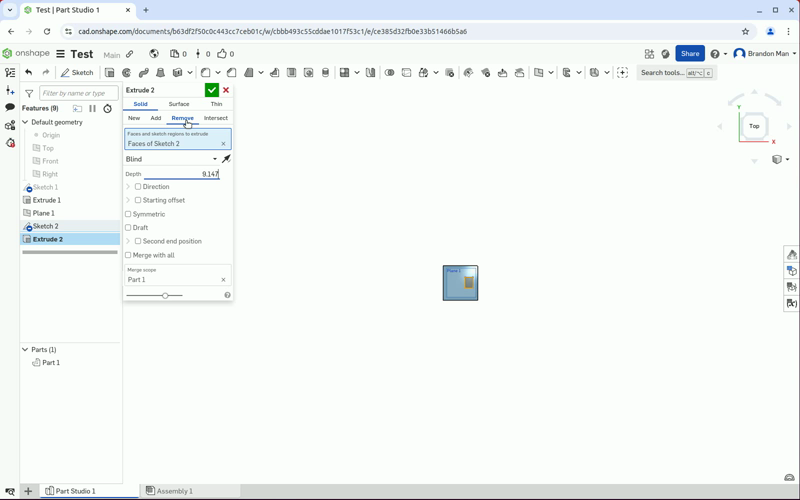
key(tab, 6)
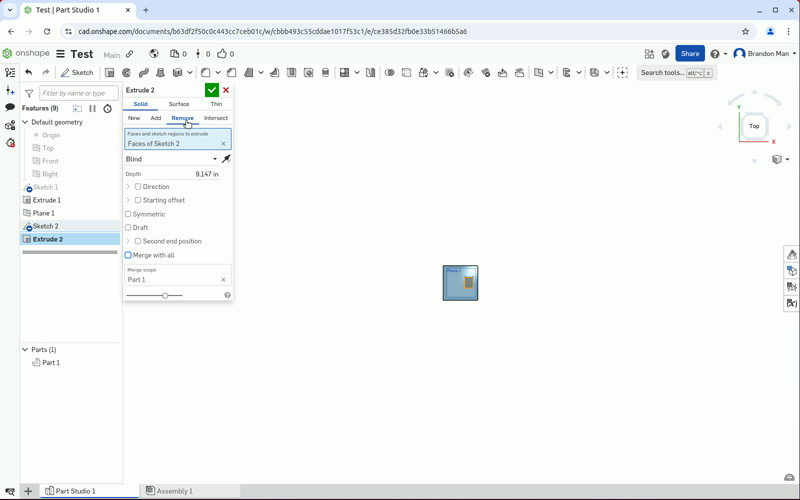
key(space)
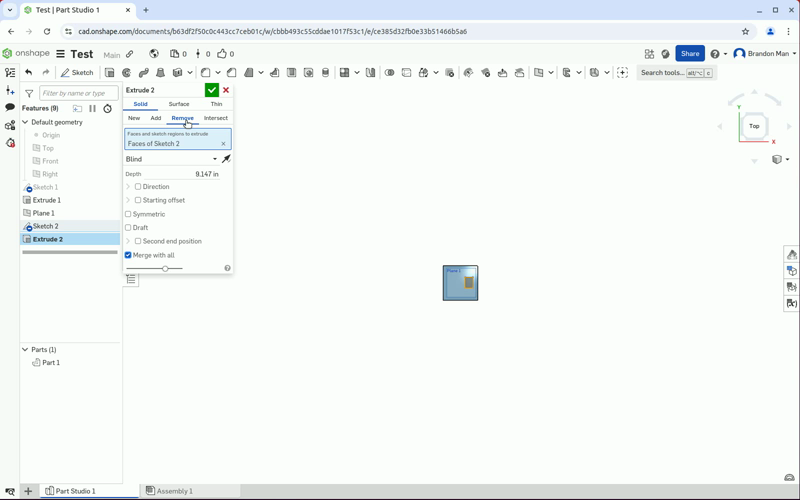
key(enter)
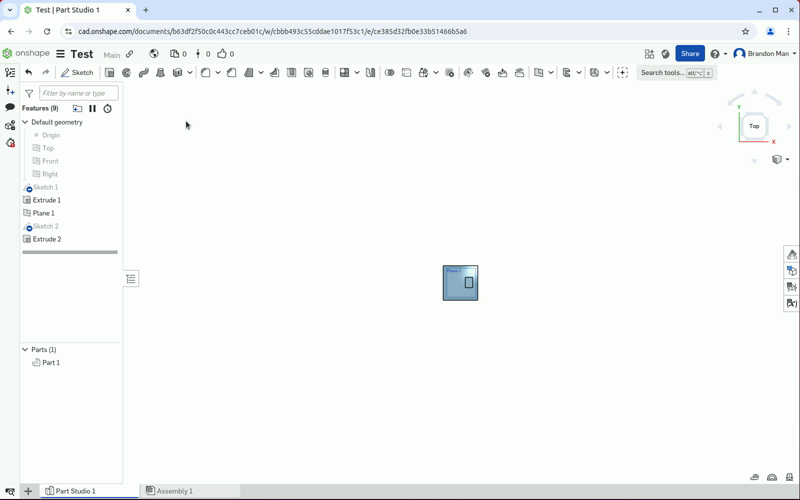
key(shift+h)
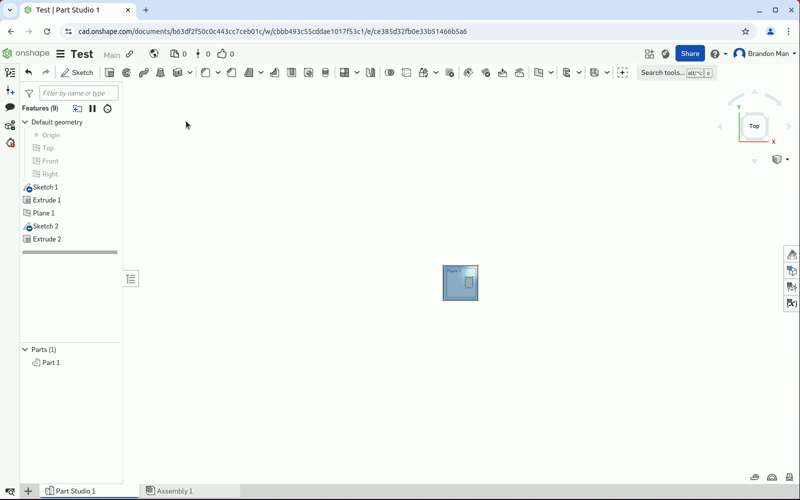
key(shift+h)
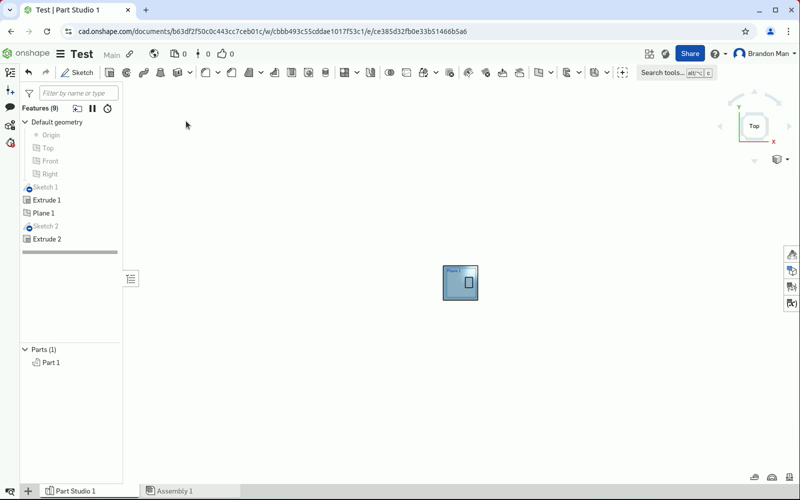
mouse_move(73, 189)
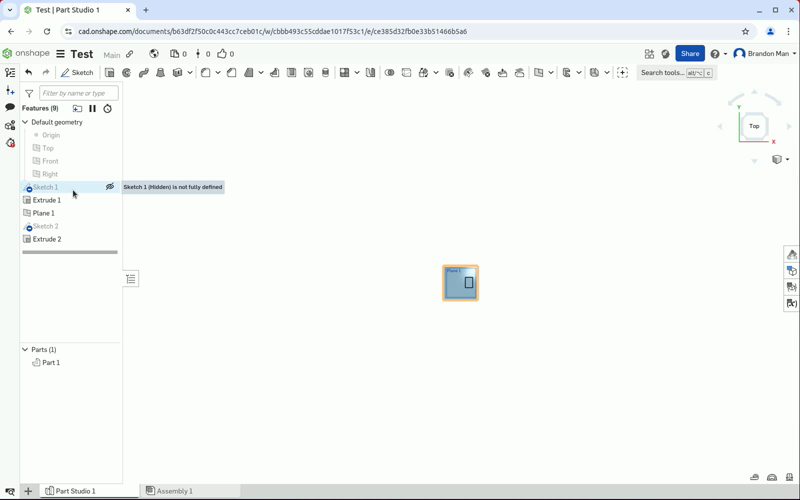
click(73, 189)
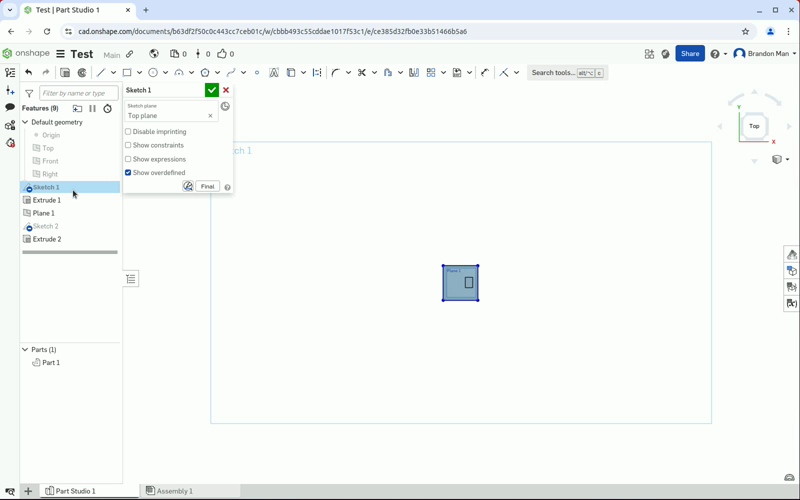
mouse_move(229, 92)
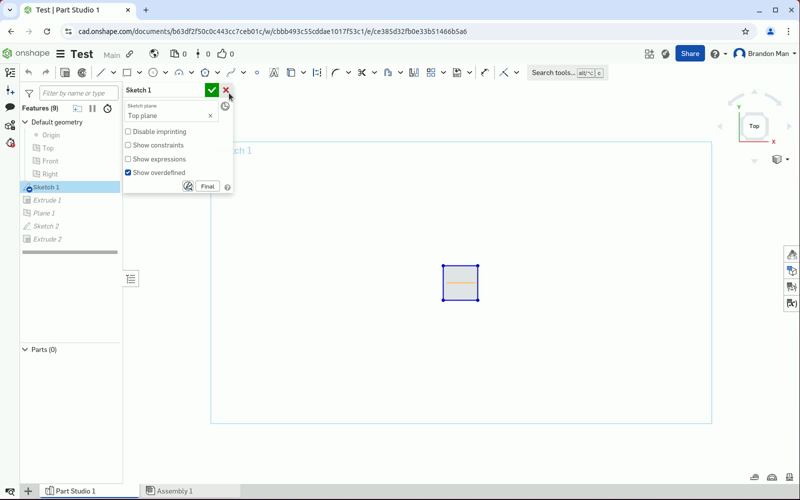
click(229, 92)
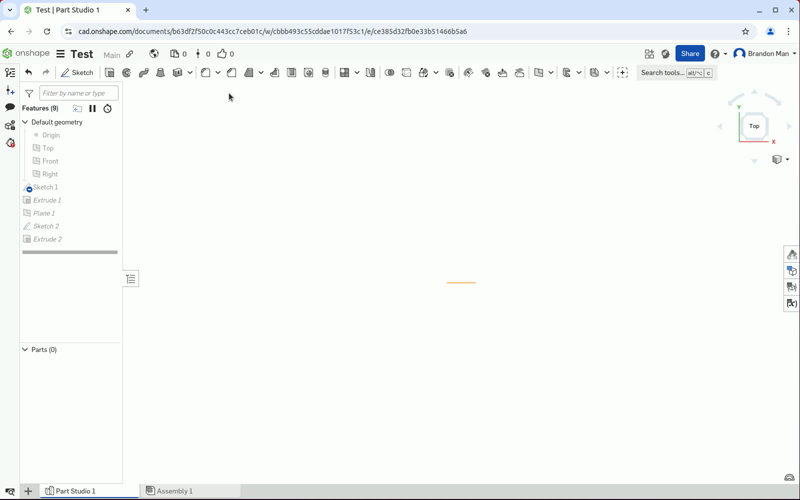
key(shift+s)
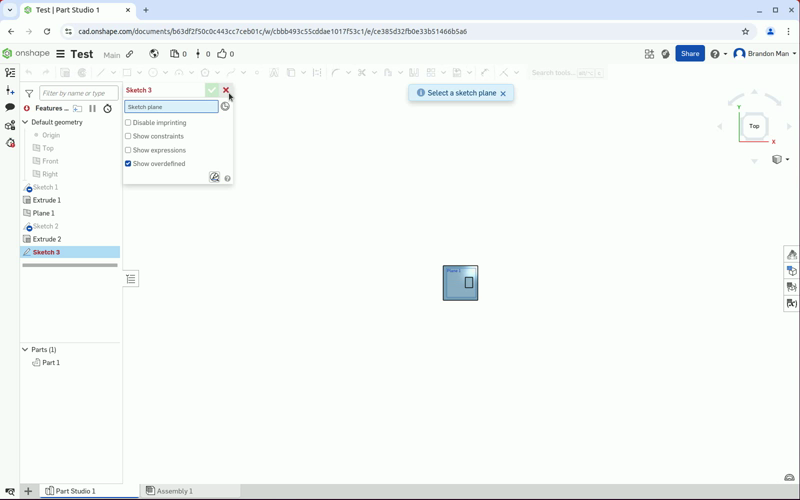
mouse_move(73, 215)
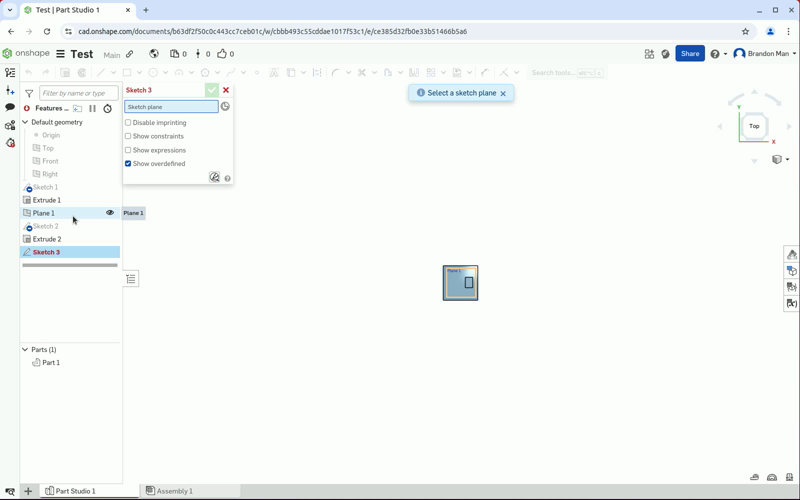
click(73, 215)
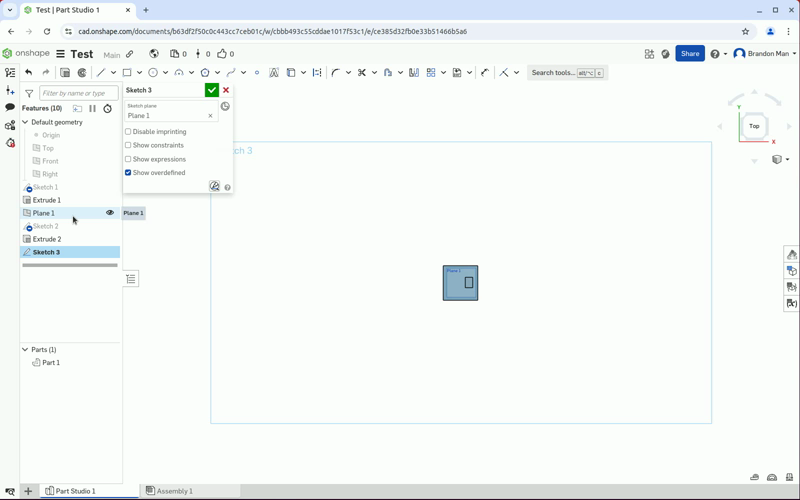
mouse_move(73, 352)
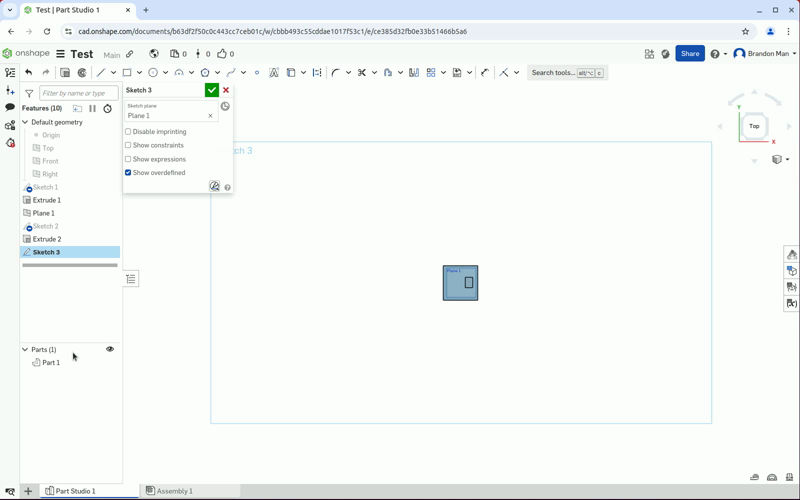
key(y)
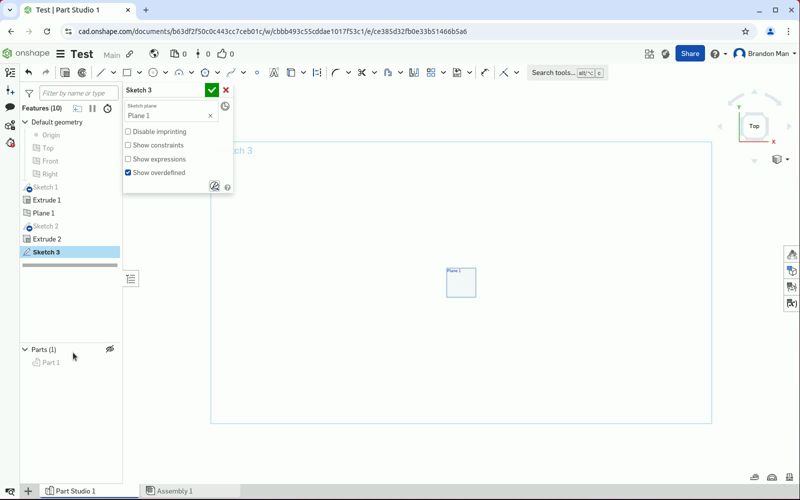
key(l)
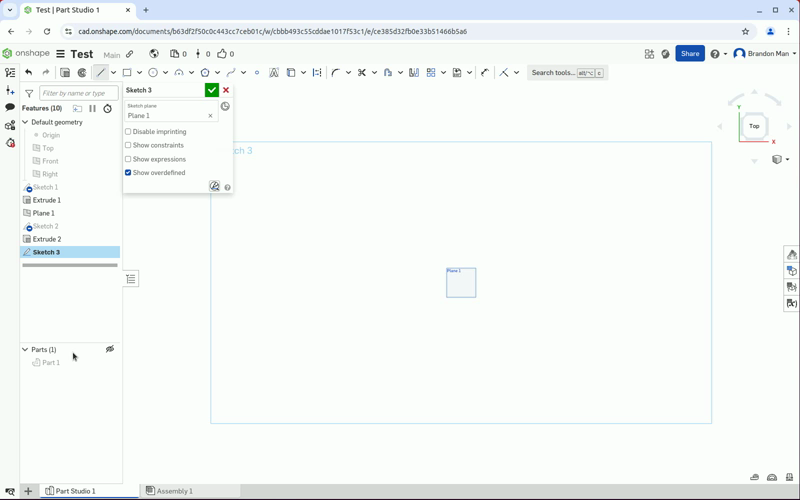
key_down(shift)
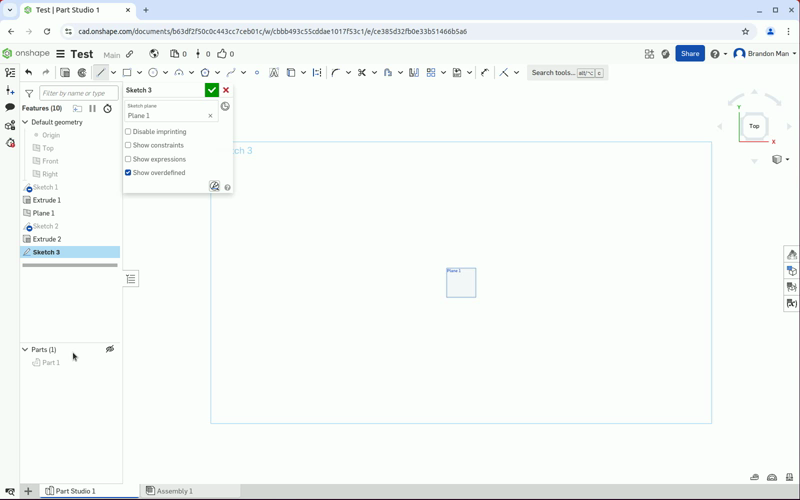
mouse_move(456, 294)
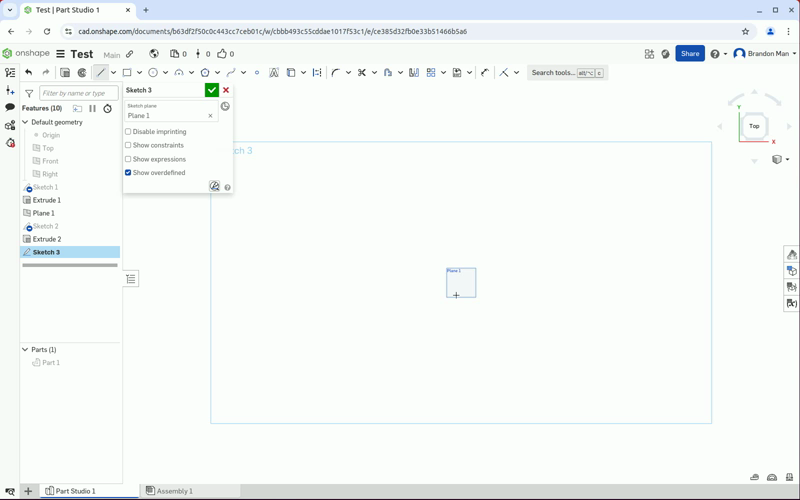
click(456, 294)
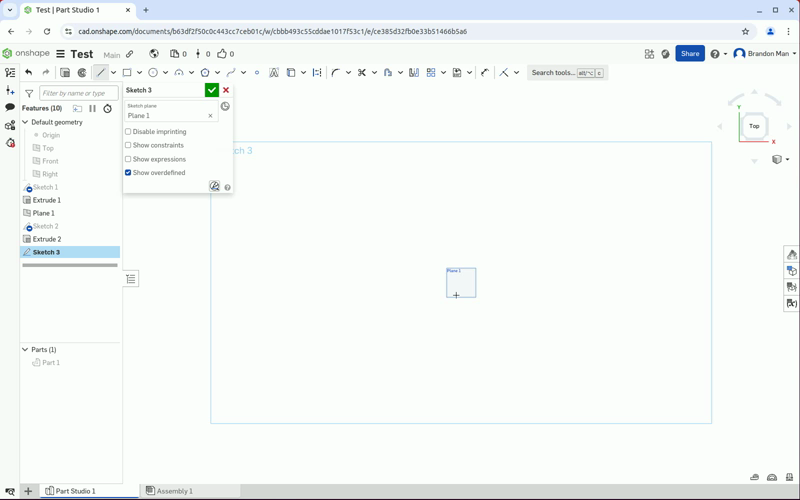
key_up(shift)
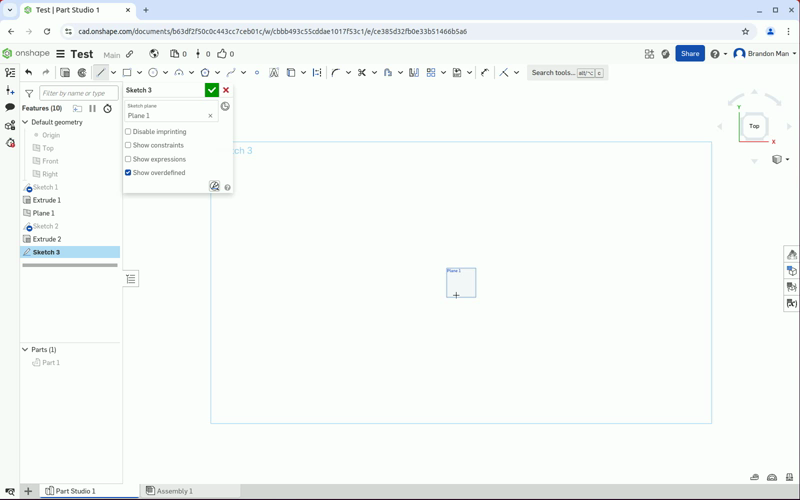
key_down(shift)
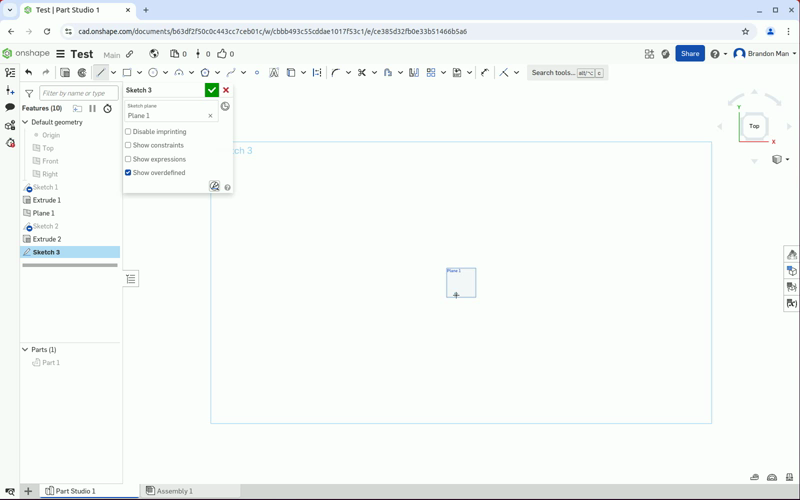
mouse_move(486, 294)
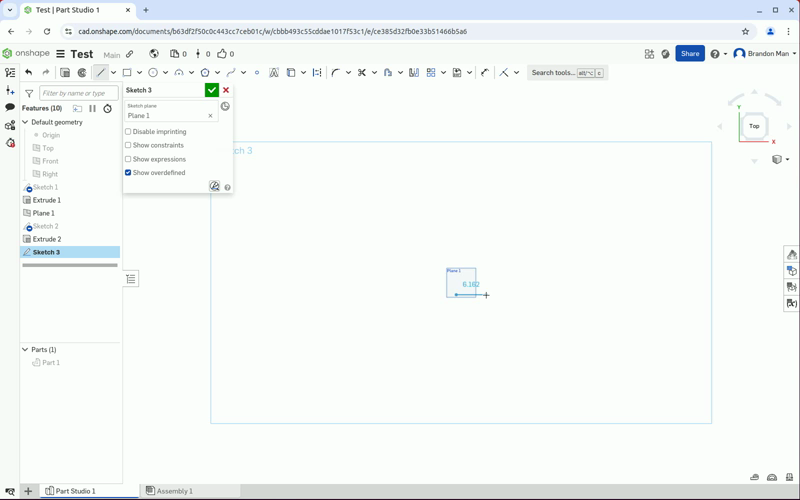
mouse_move(466, 294)
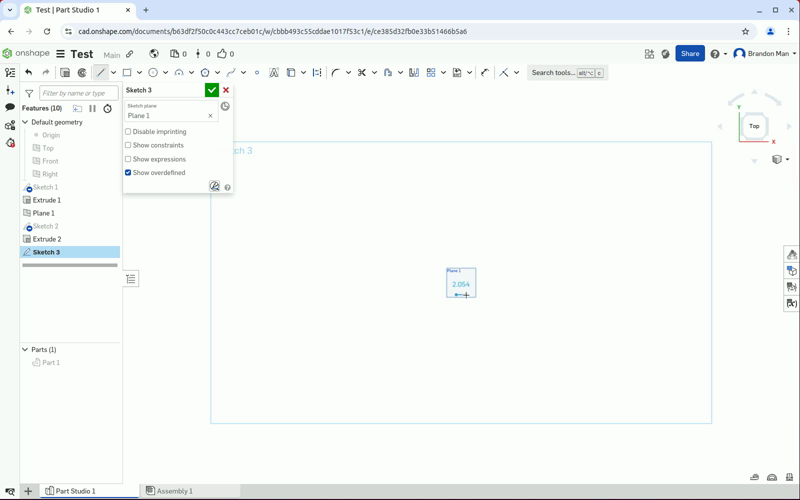
click(466, 294)
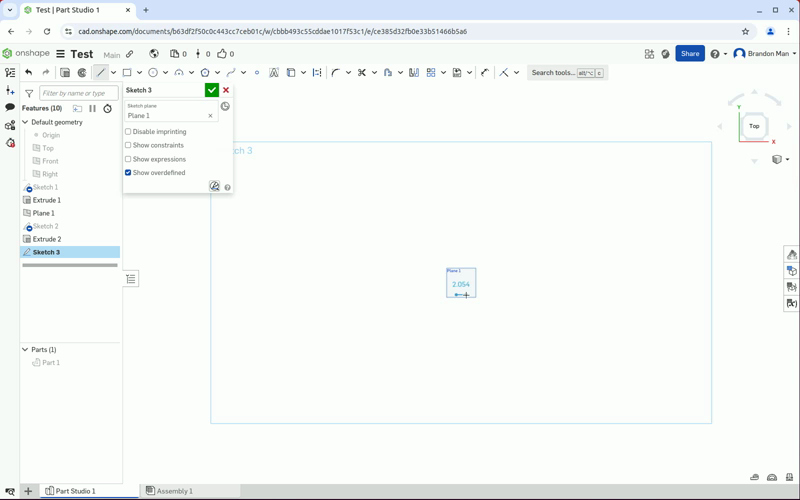
key_up(shift)
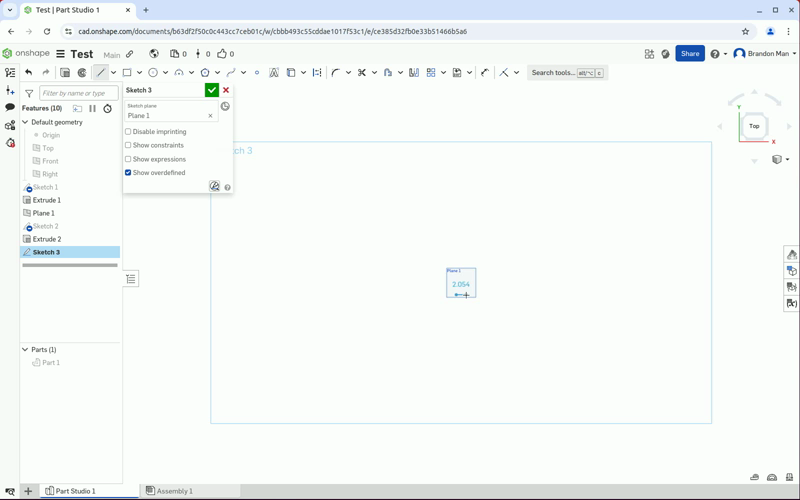
key_down(shift)
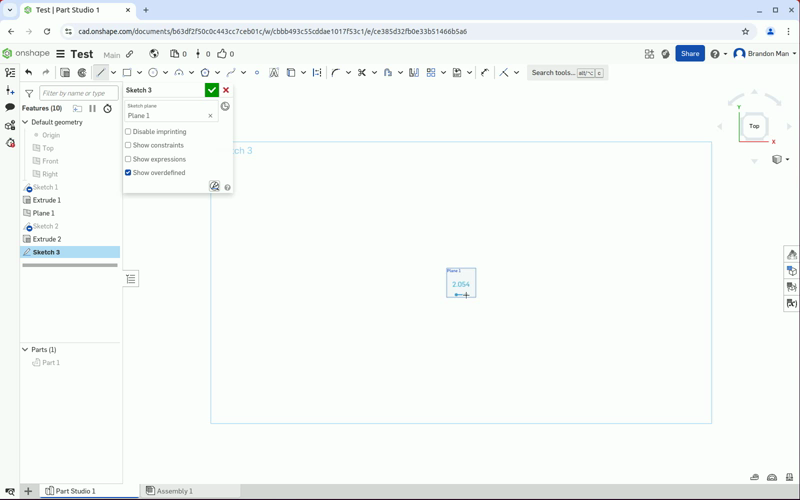
mouse_move(496, 294)
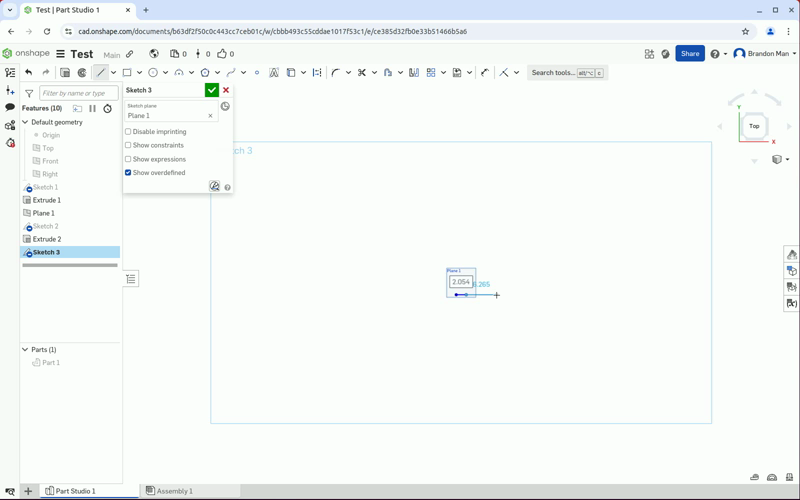
mouse_move(466, 287)
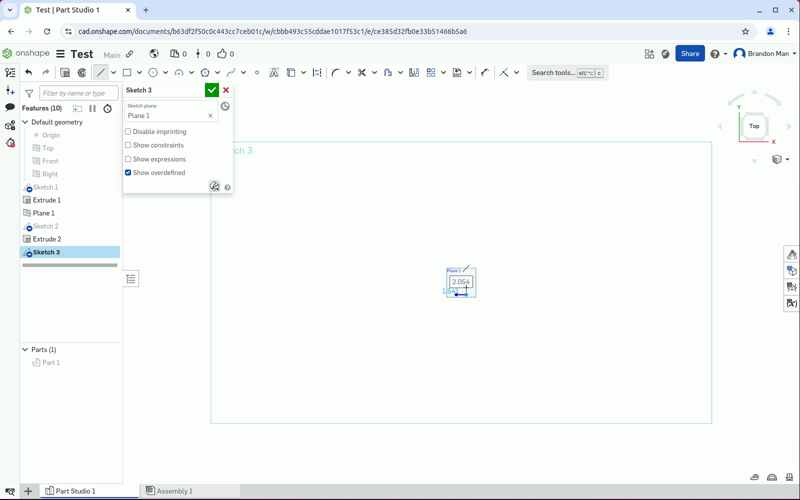
scroll(6)
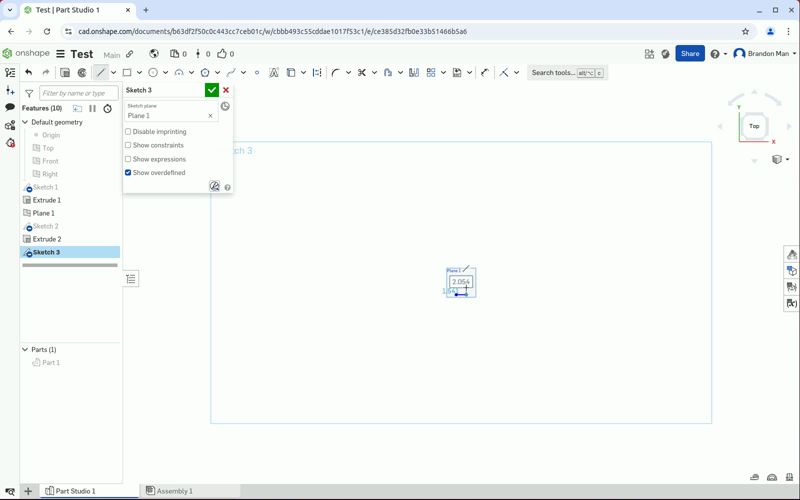
scroll(6)
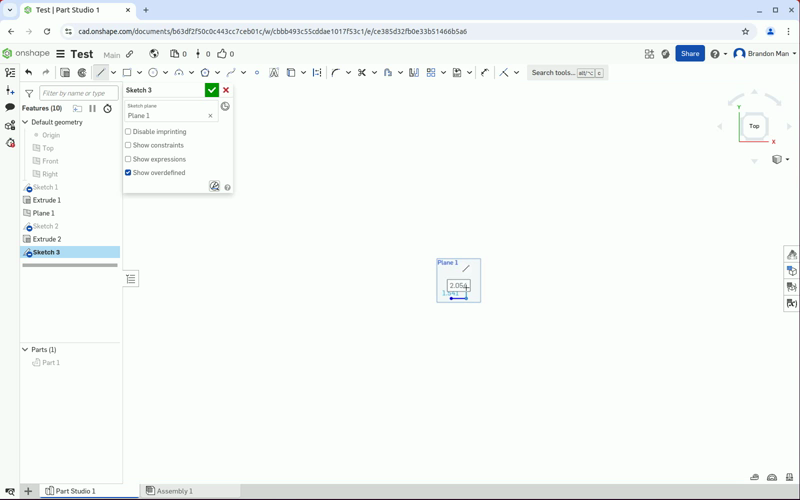
scroll(6)
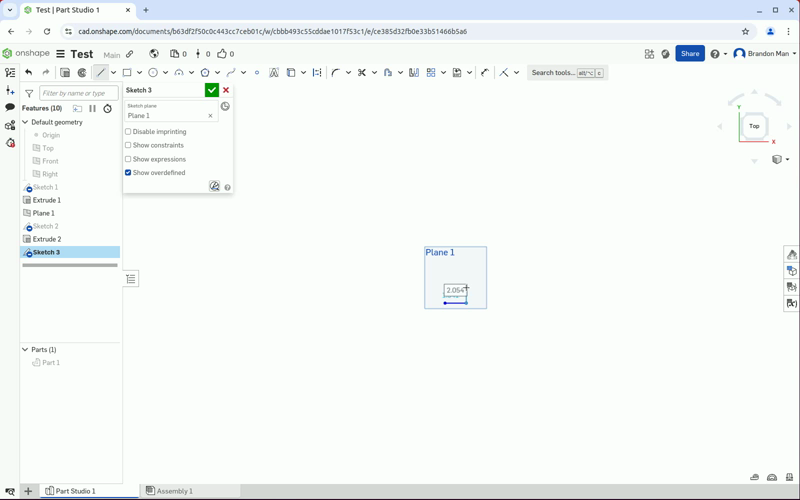
scroll(6)
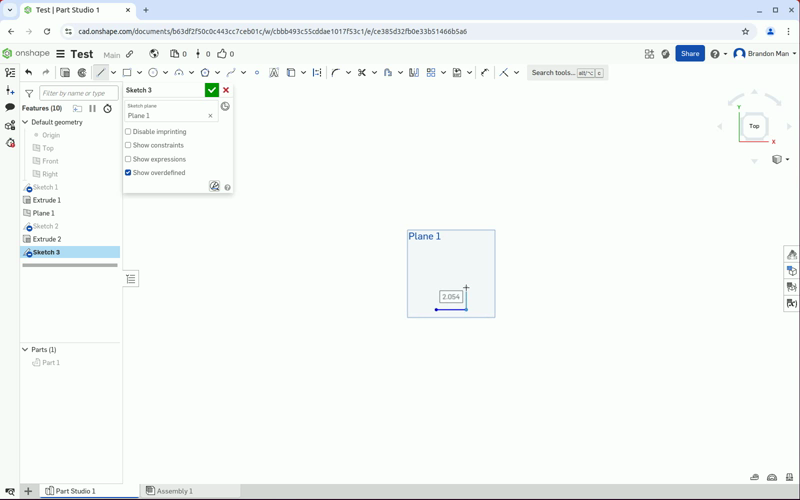
scroll(6)
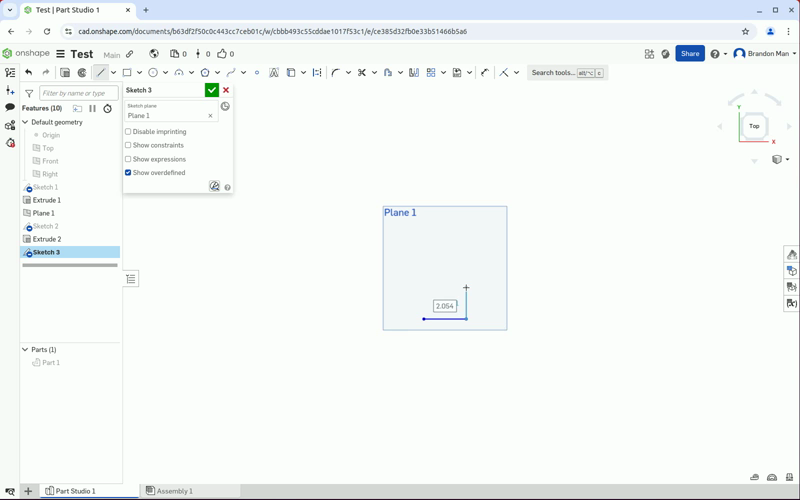
scroll(6)
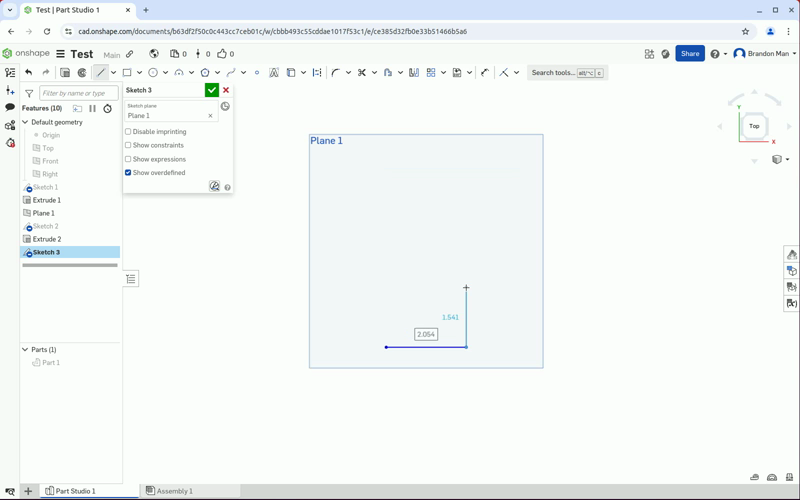
scroll(6)
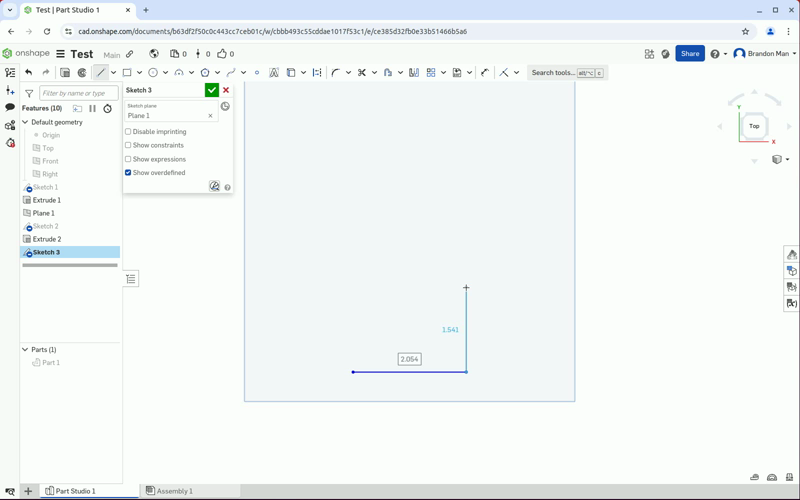
click(466, 287)
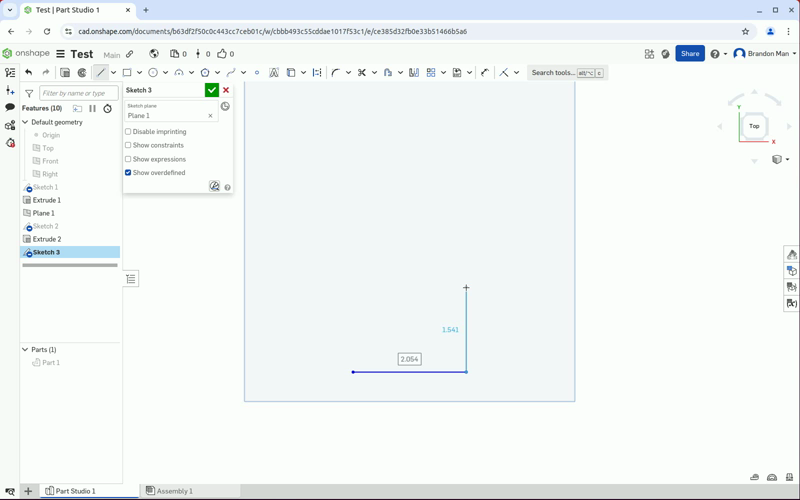
scroll(-6)
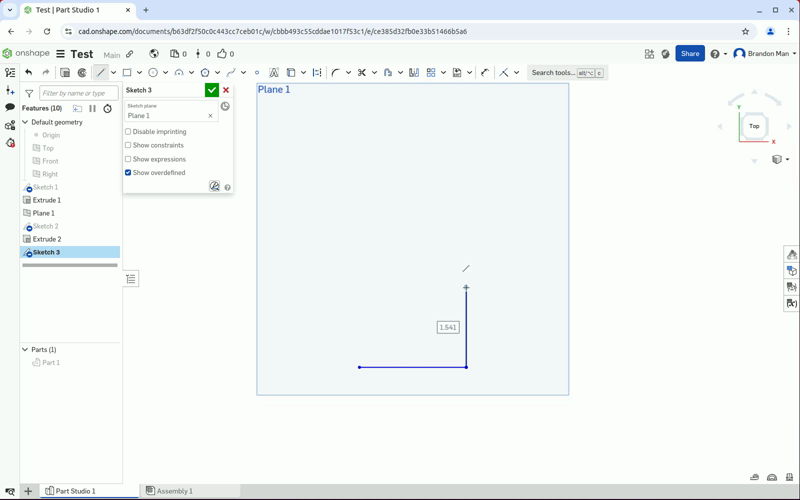
scroll(-6)
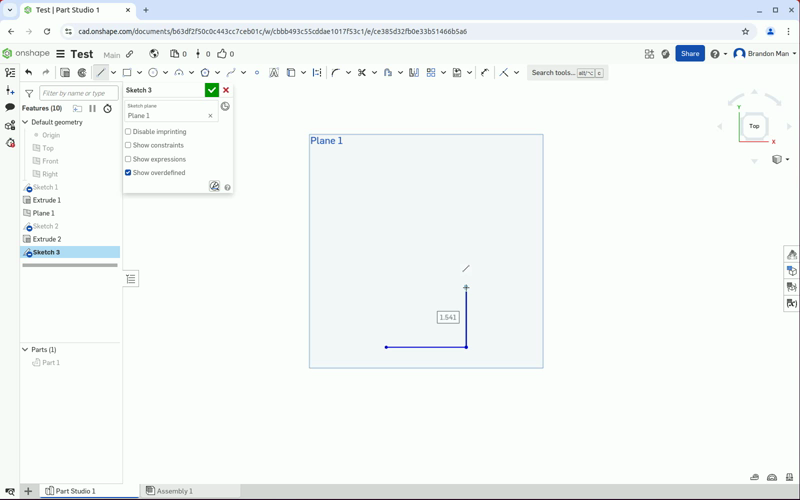
scroll(-6)
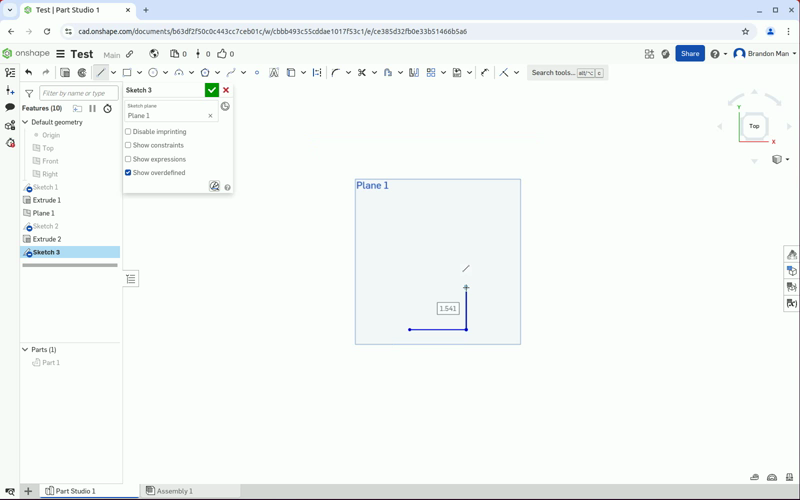
scroll(-6)
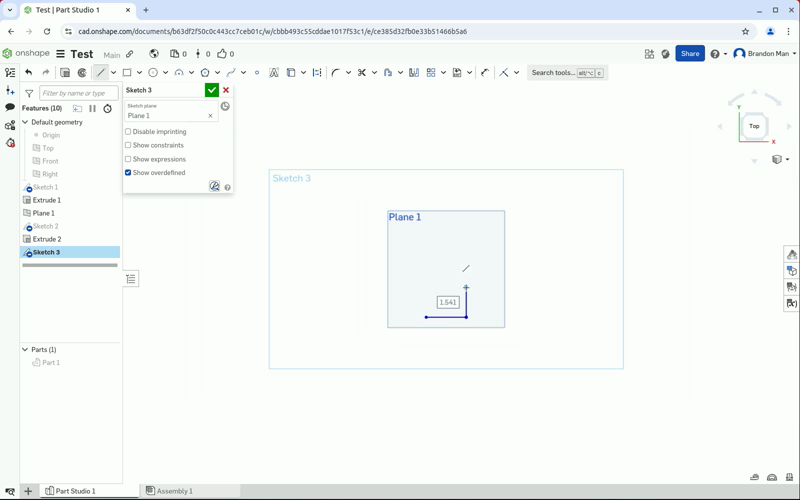
scroll(-6)
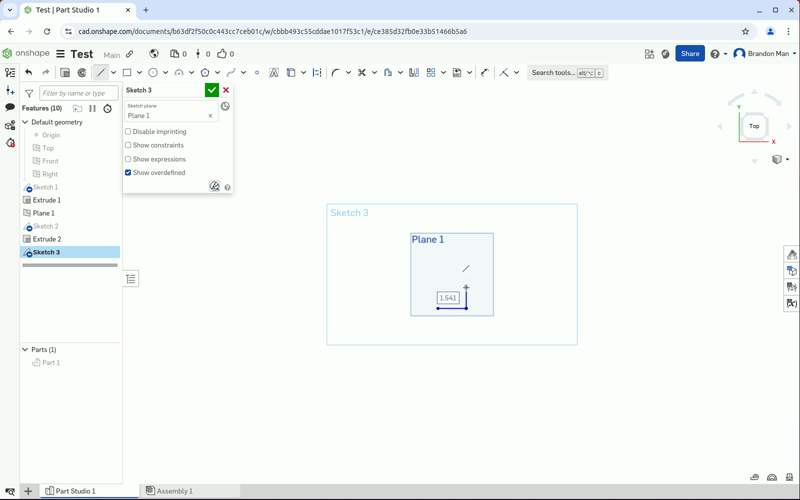
scroll(-6)
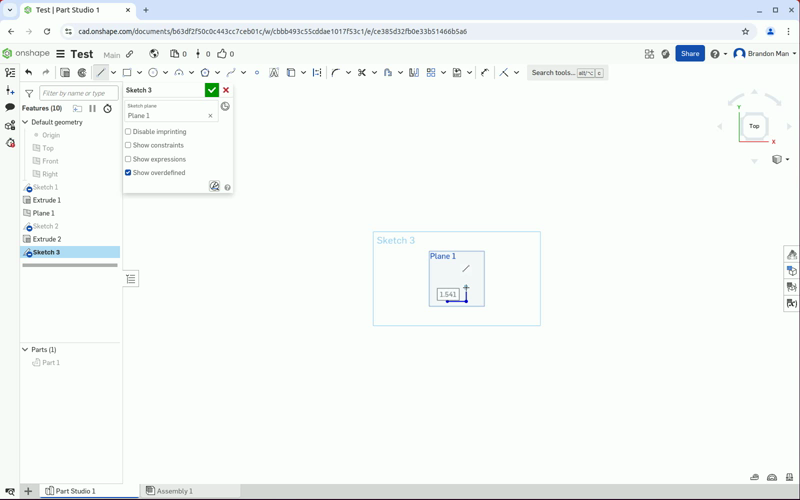
scroll(-6)
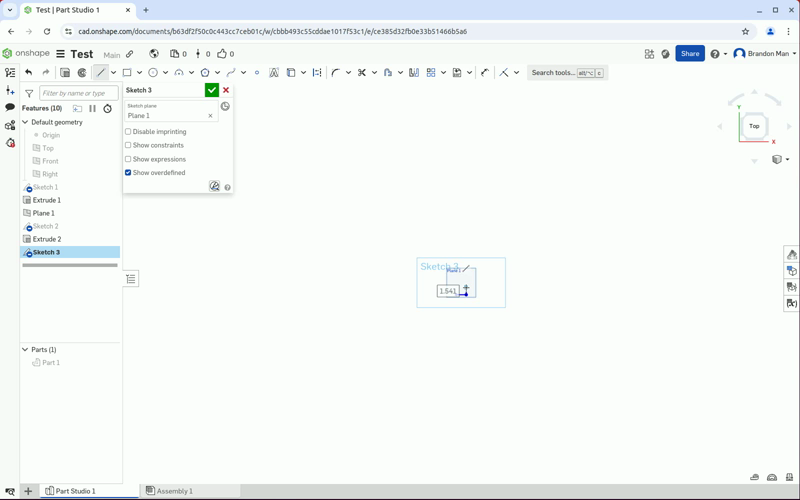
key_up(shift)
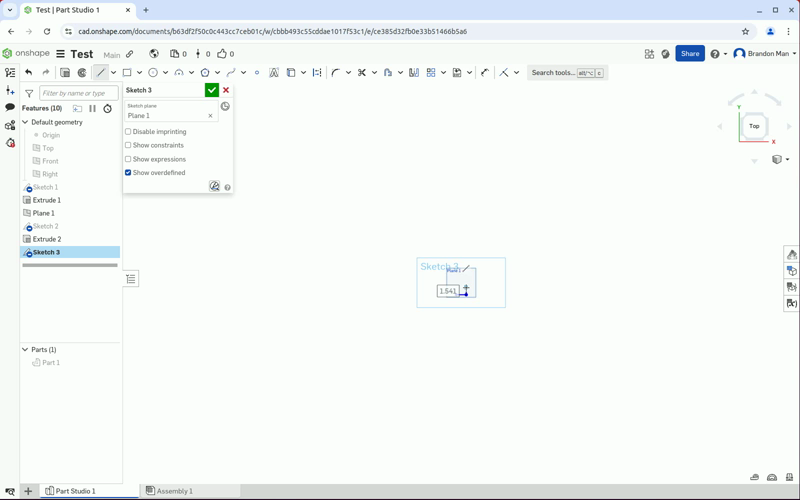
key_down(shift)
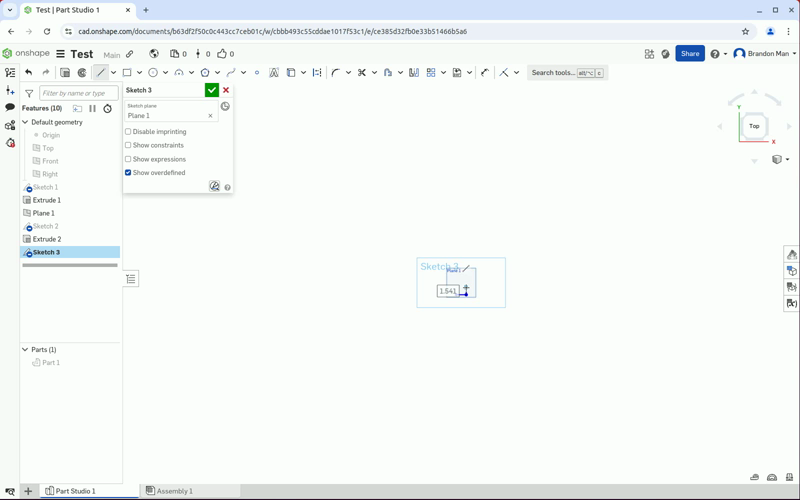
mouse_move(496, 287)
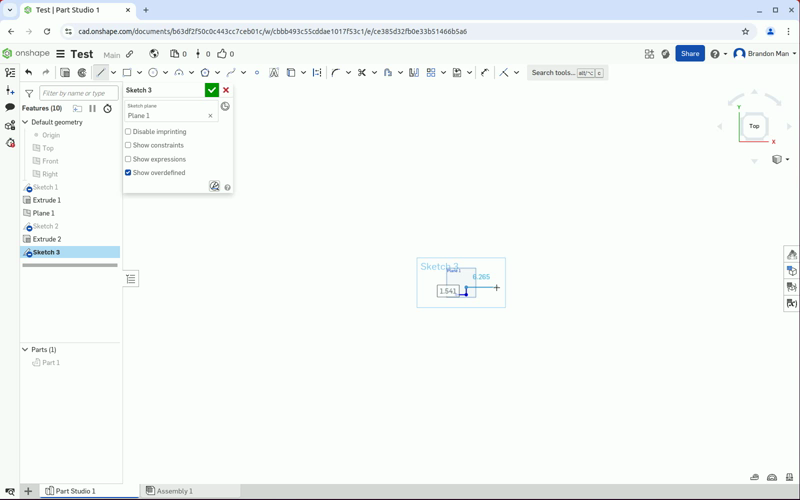
mouse_move(456, 287)
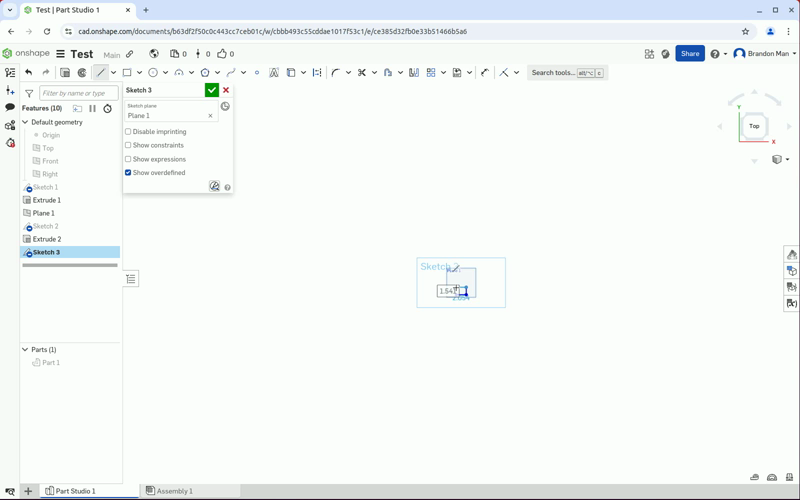
click(456, 287)
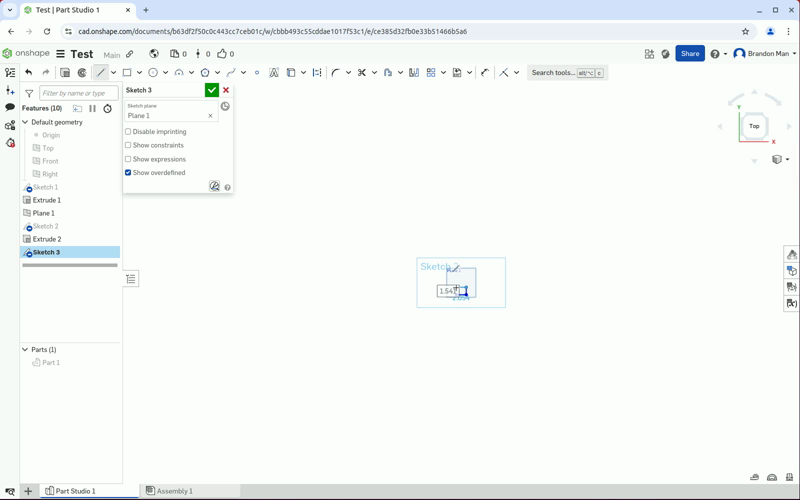
key_up(shift)
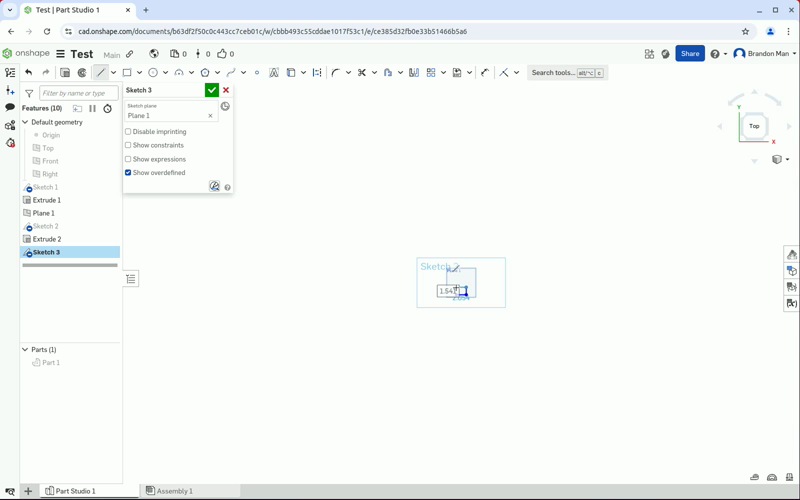
mouse_move(486, 287)
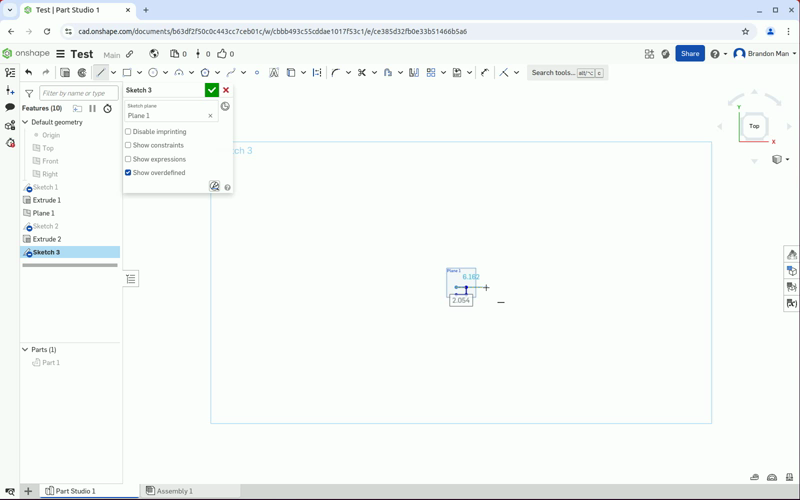
key_down(shift)
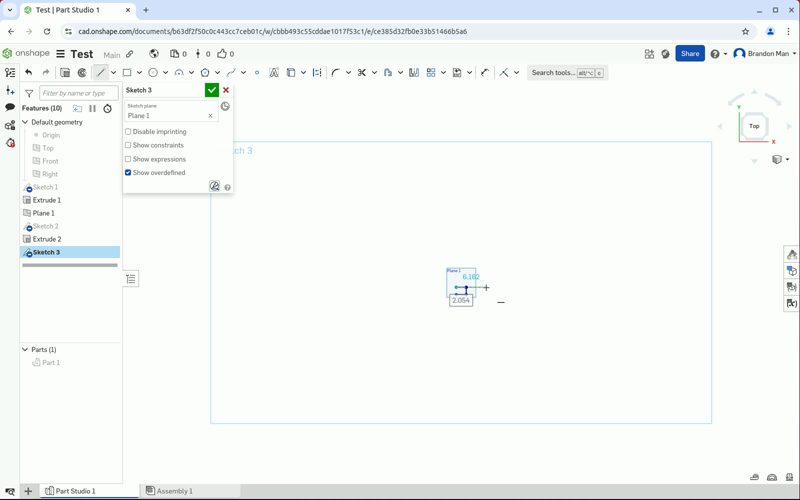
mouse_move(456, 294)
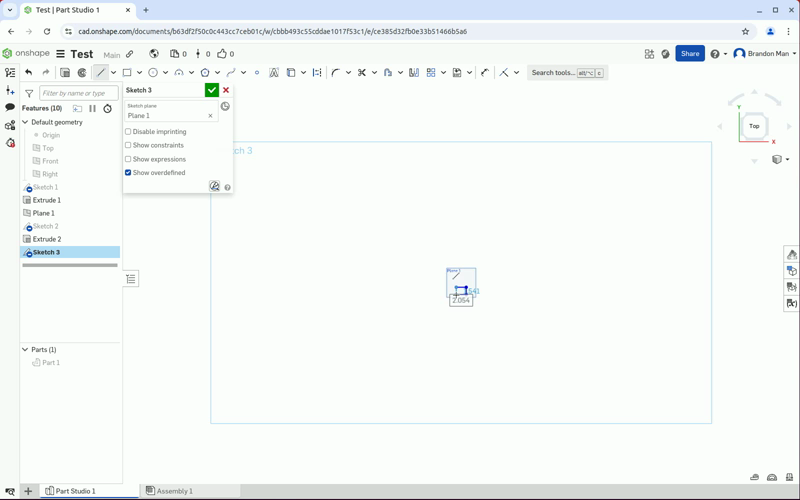
scroll(6)
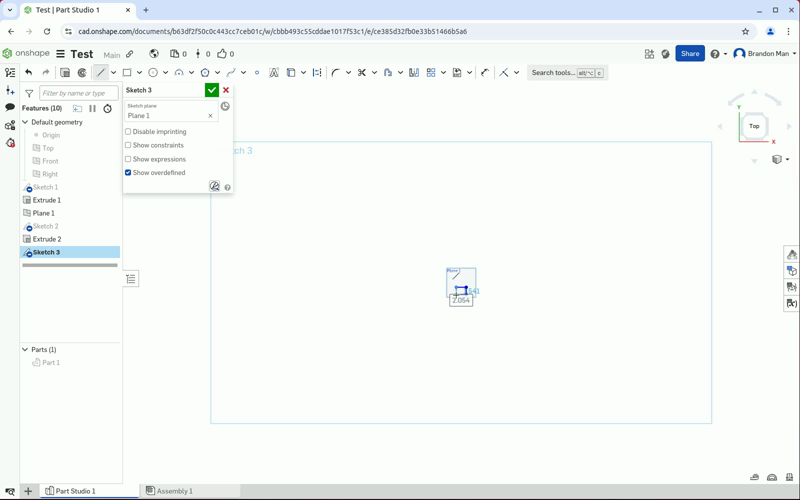
scroll(6)
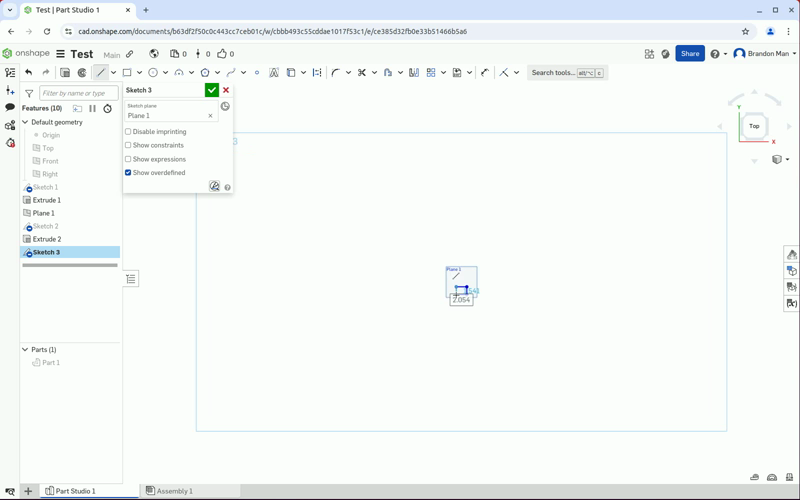
scroll(6)
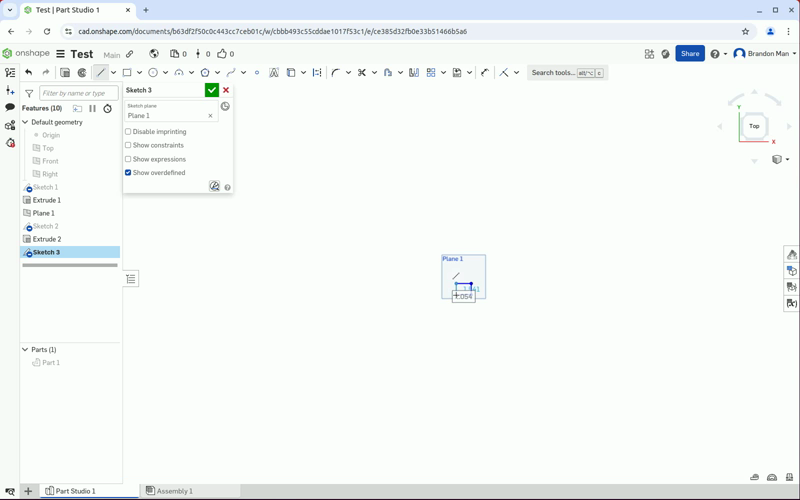
scroll(6)
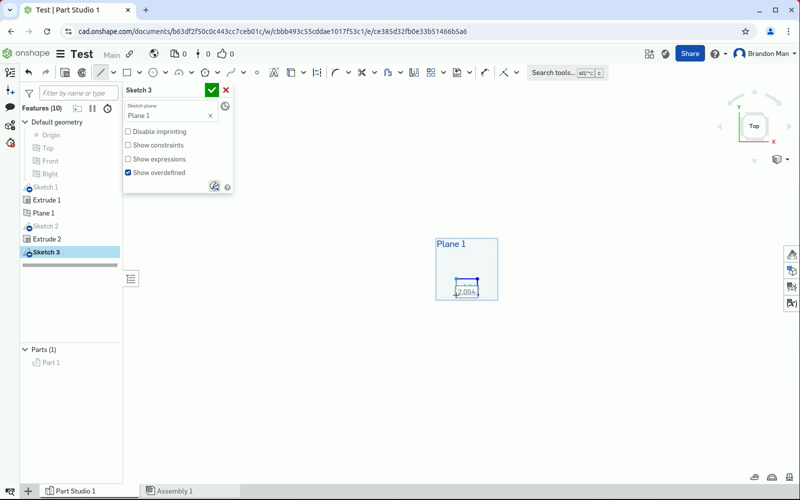
scroll(6)
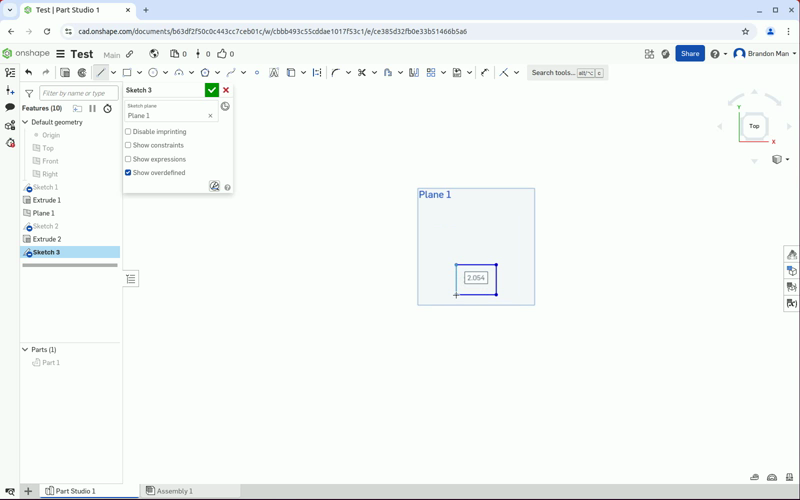
scroll(6)
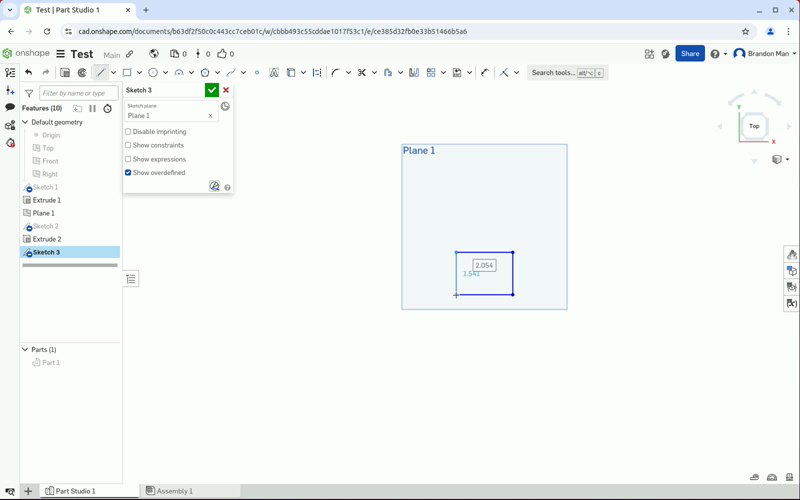
scroll(6)
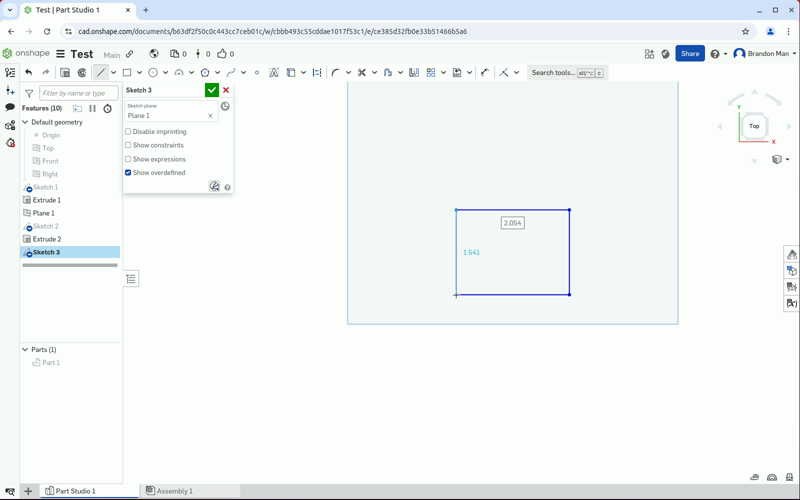
key_up(shift)
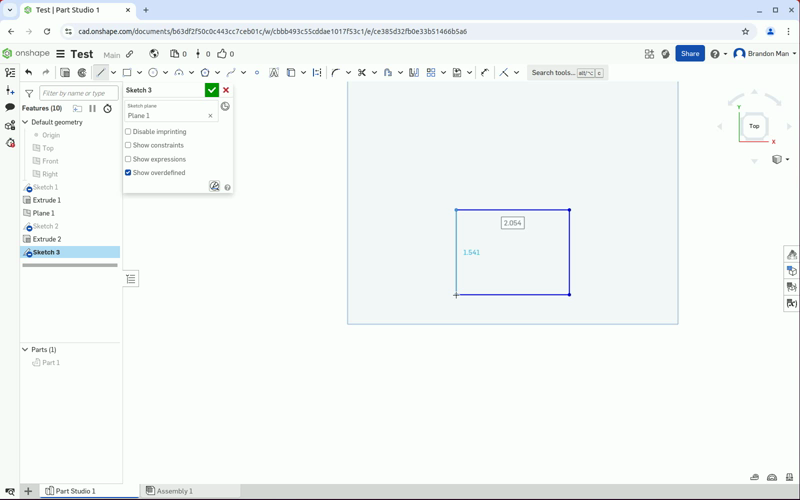
click(456, 294)
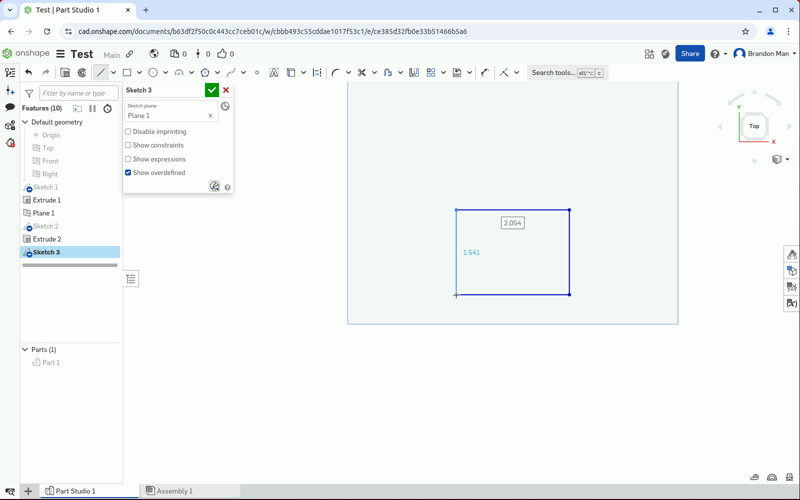
scroll(-6)
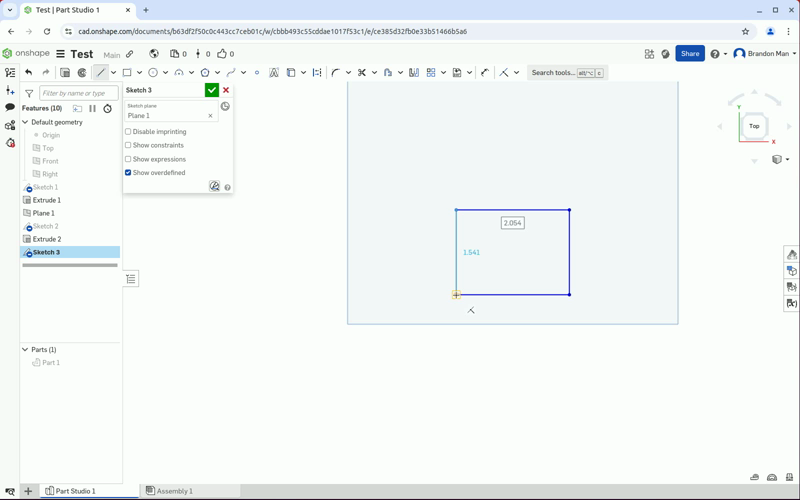
scroll(-6)
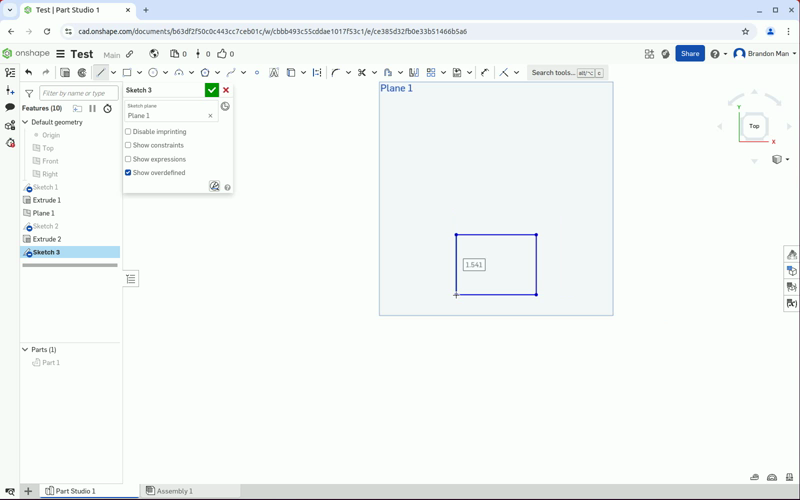
scroll(-6)
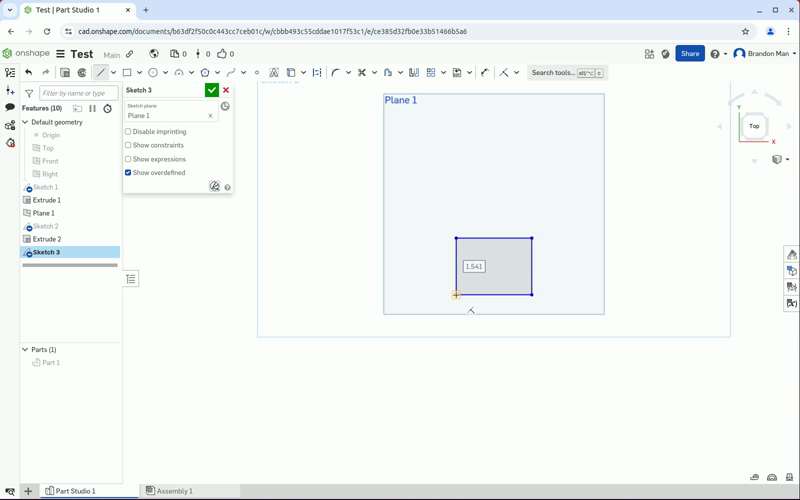
scroll(-6)
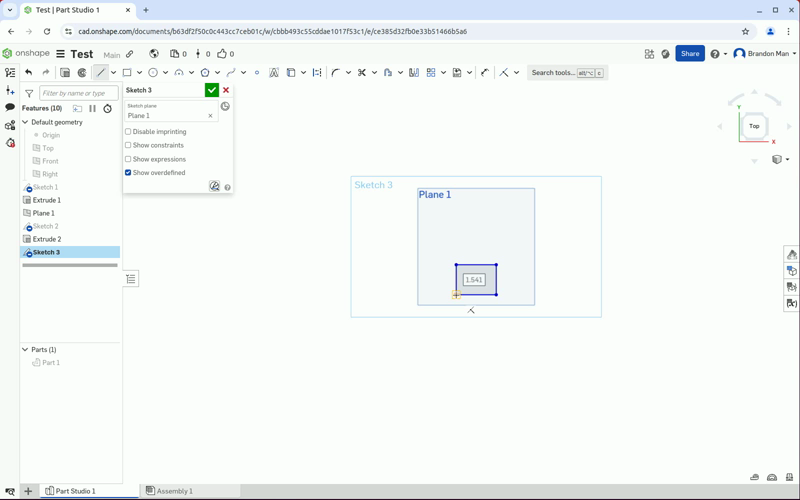
scroll(-6)
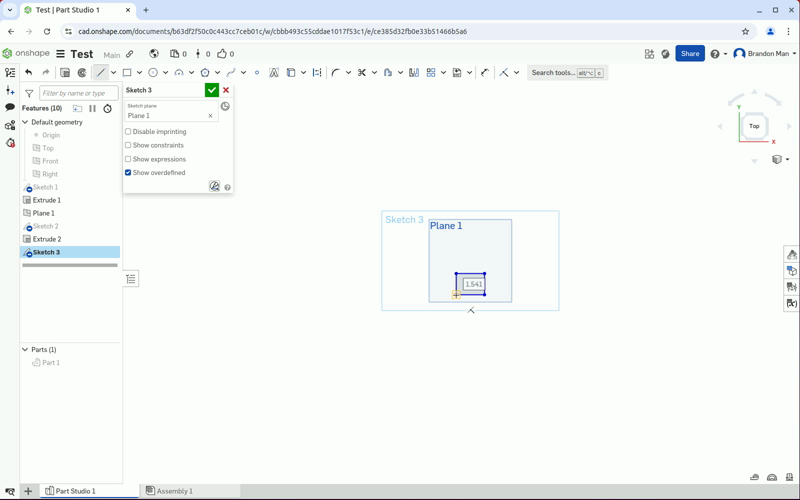
scroll(-6)
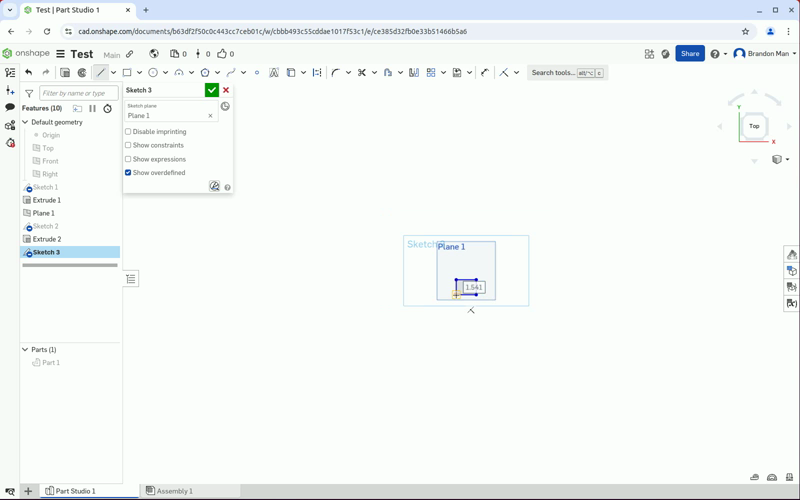
scroll(-6)
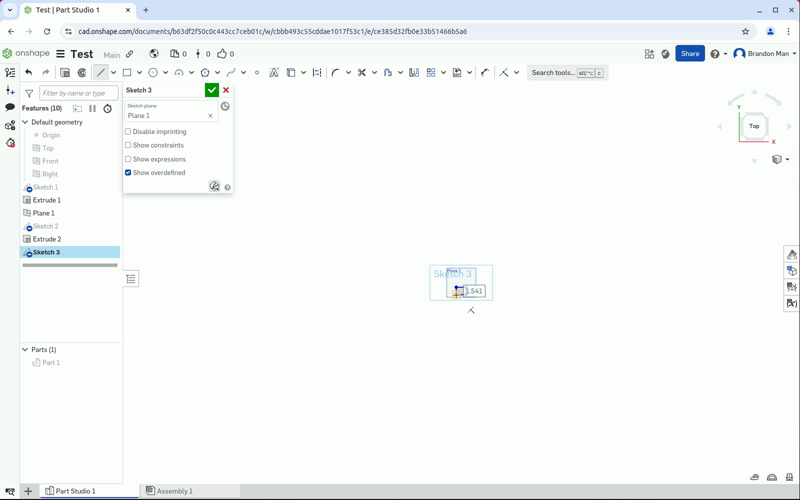
key(esc)
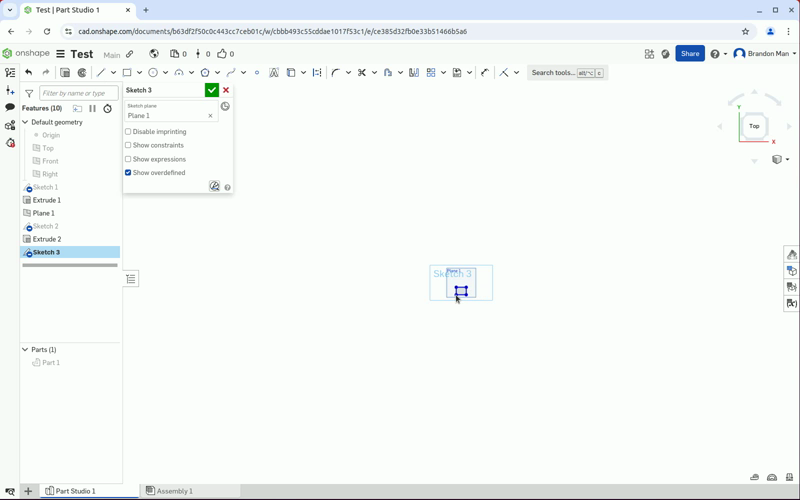
mouse_move(456, 289)
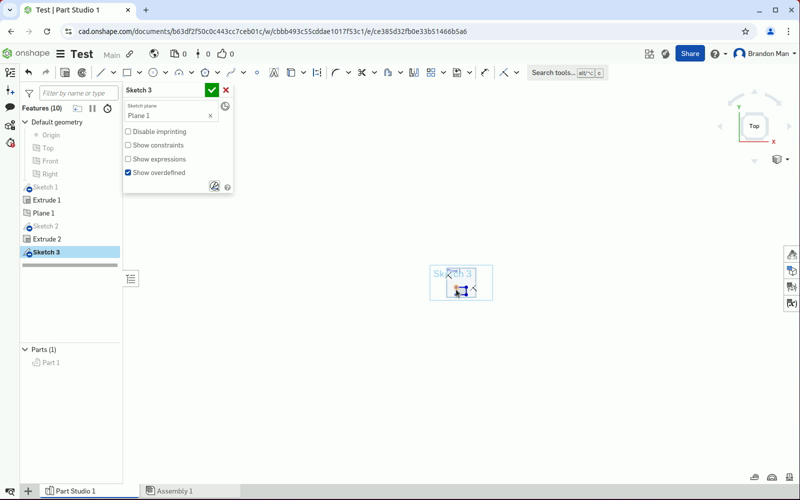
scroll(6)
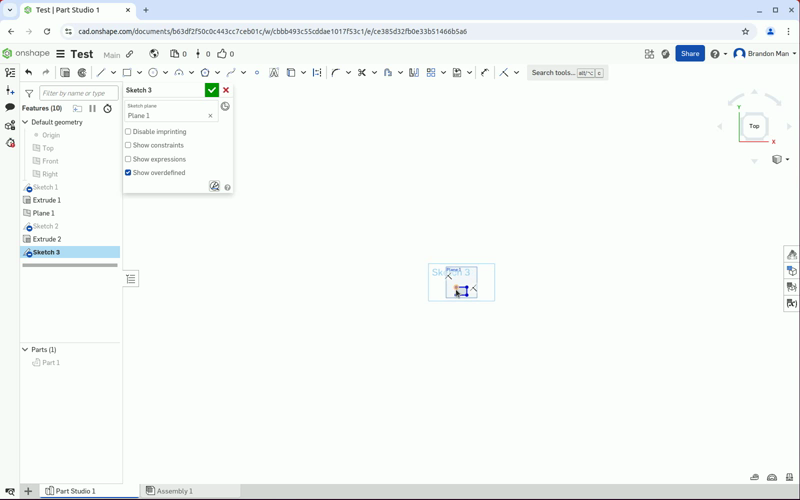
scroll(6)
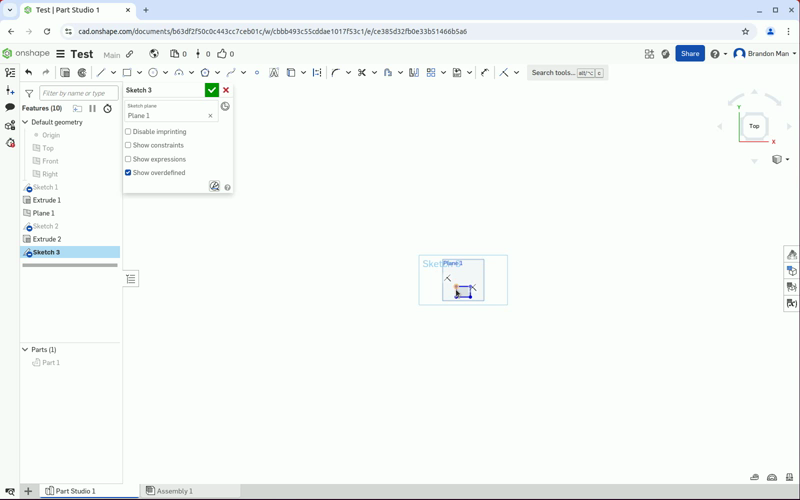
scroll(6)
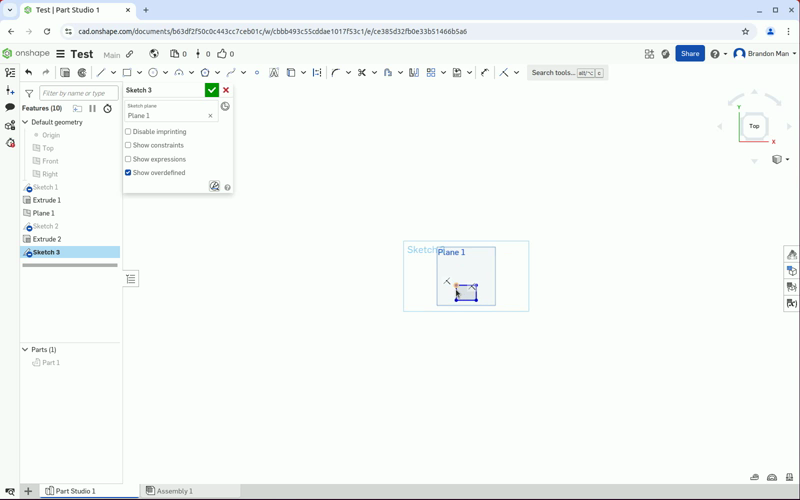
scroll(6)
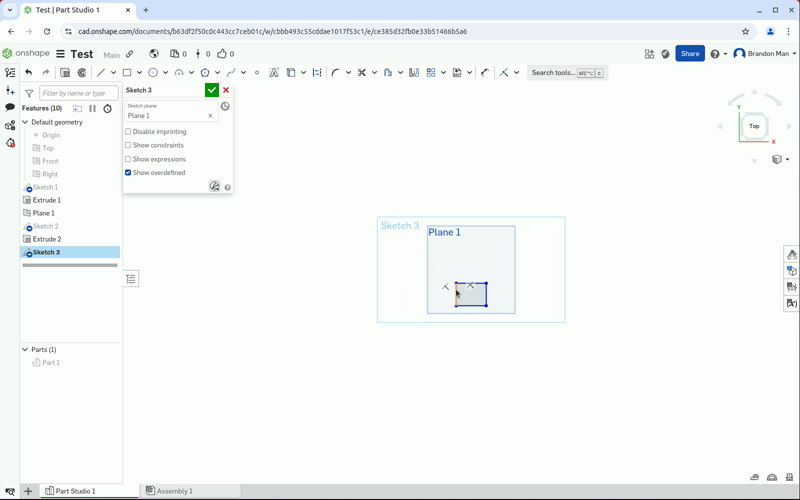
scroll(6)
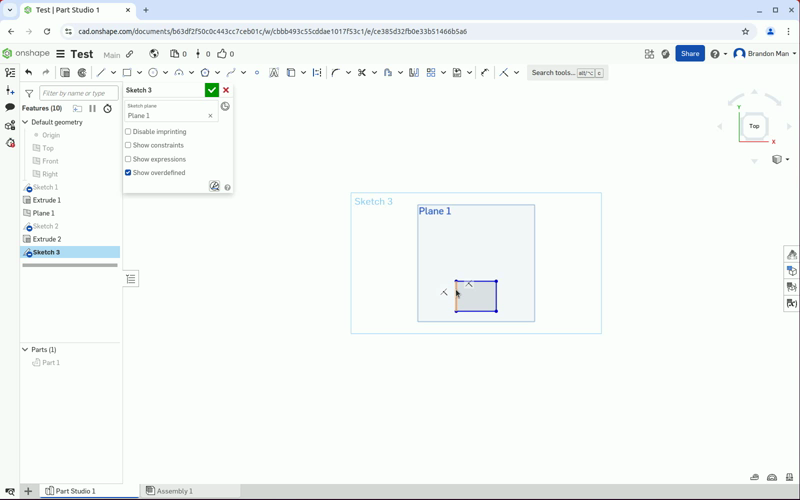
scroll(6)
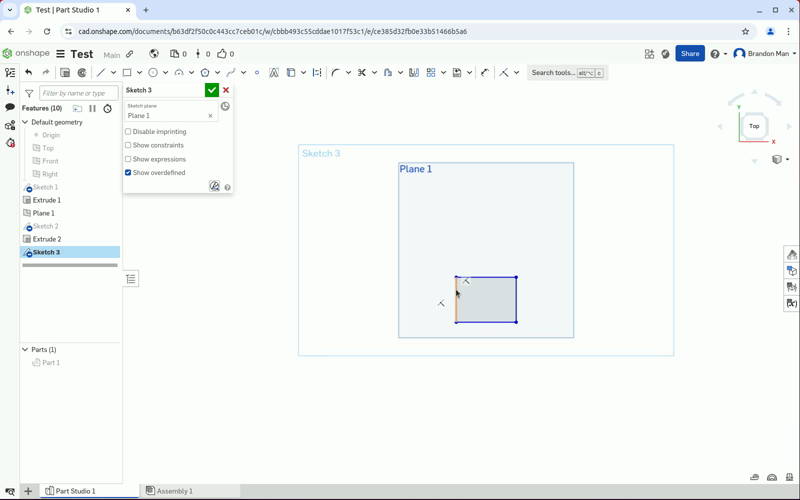
scroll(6)
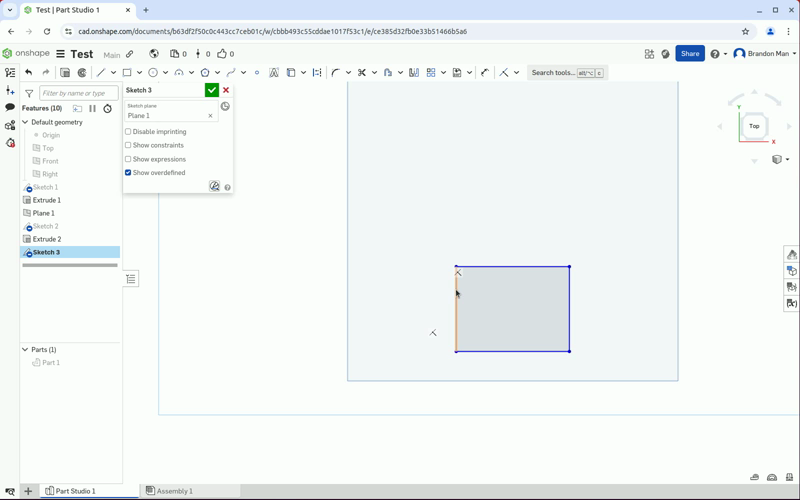
click(456, 289)
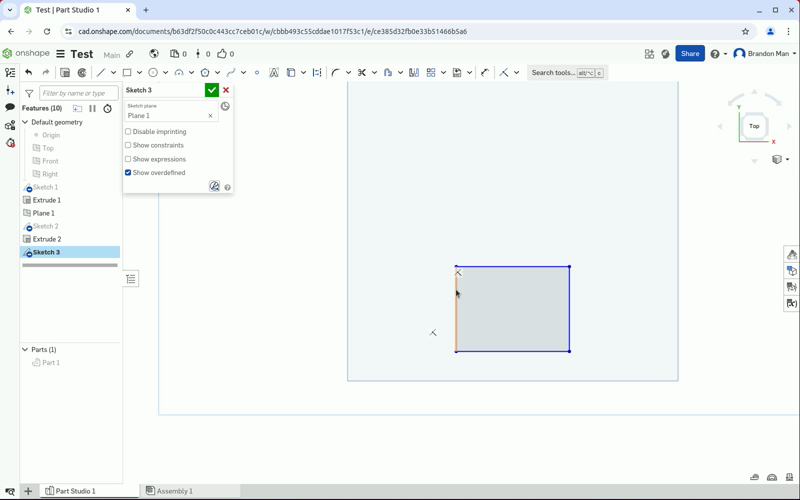
scroll(-6)
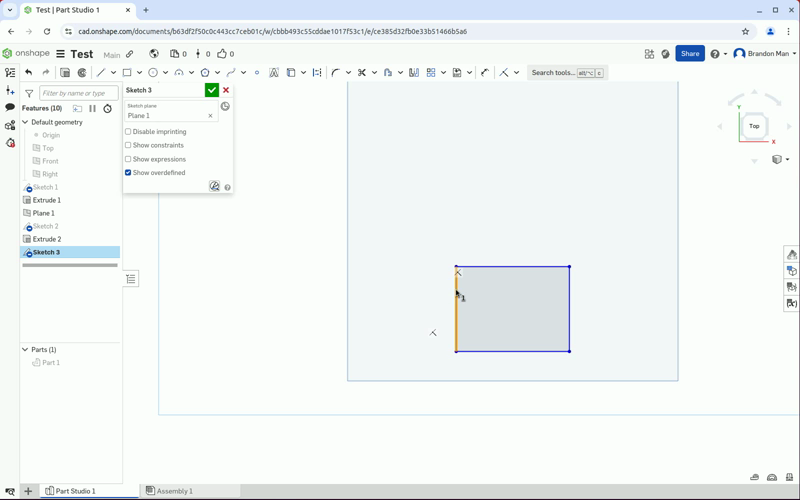
scroll(-6)
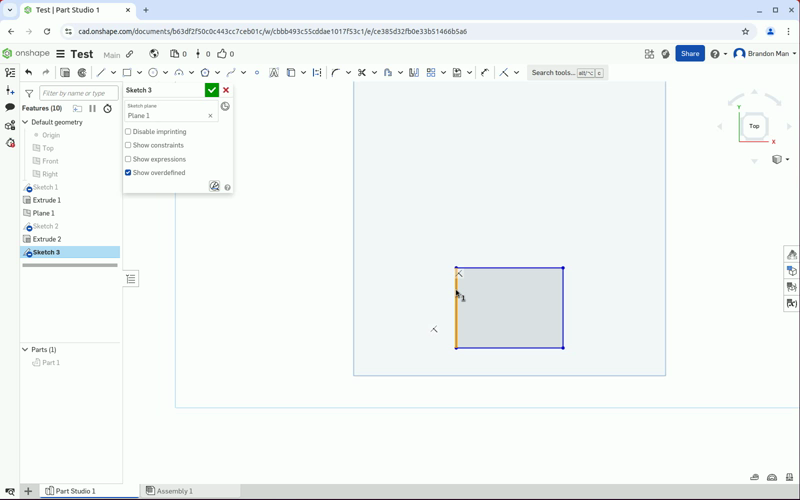
scroll(-6)
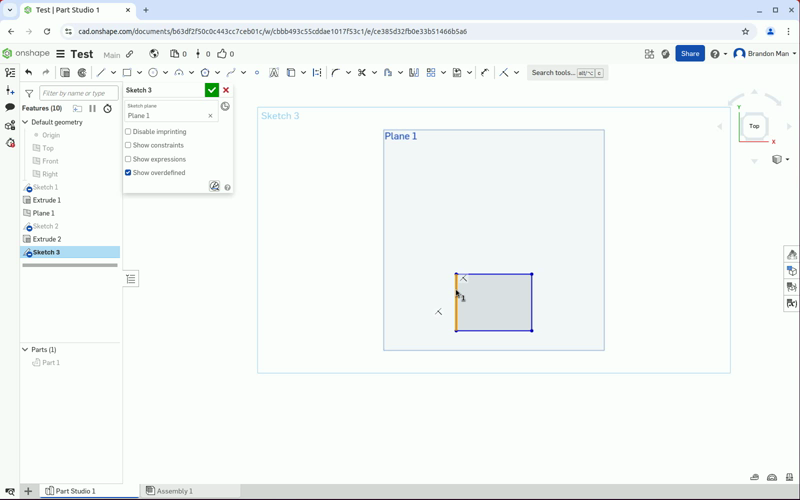
scroll(-6)
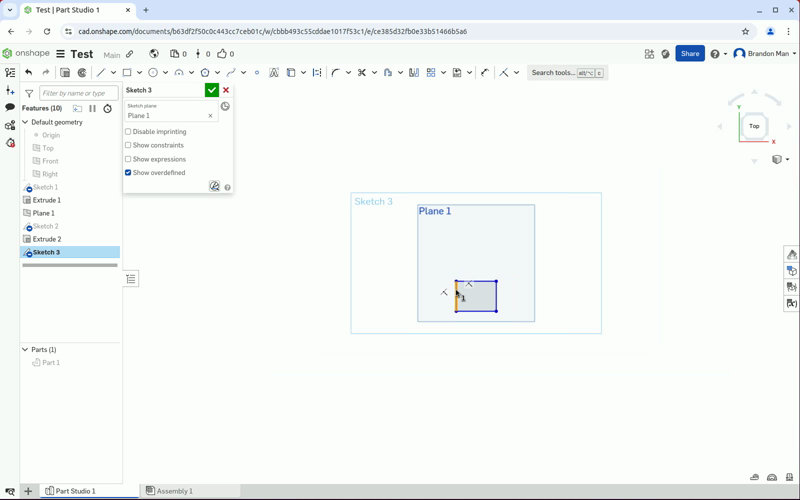
scroll(-6)
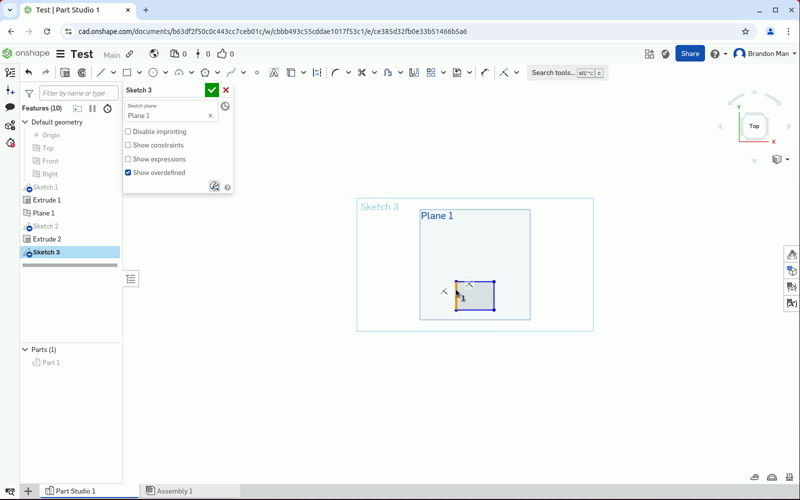
scroll(-6)
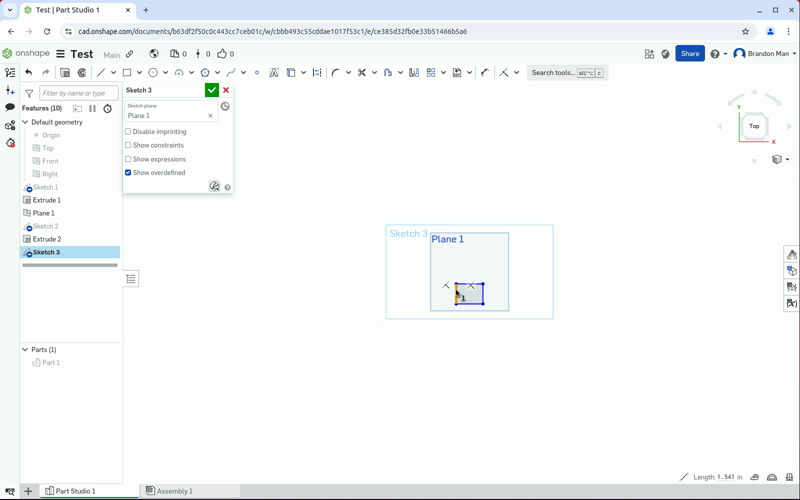
scroll(-6)
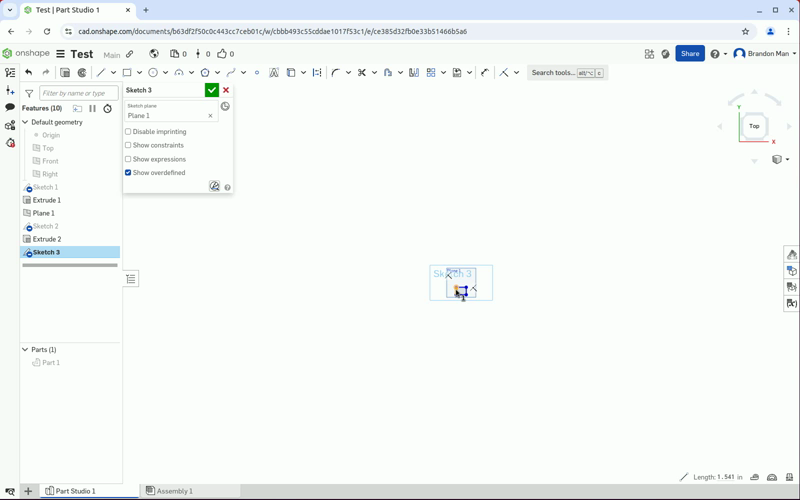
mouse_move(73, 352)
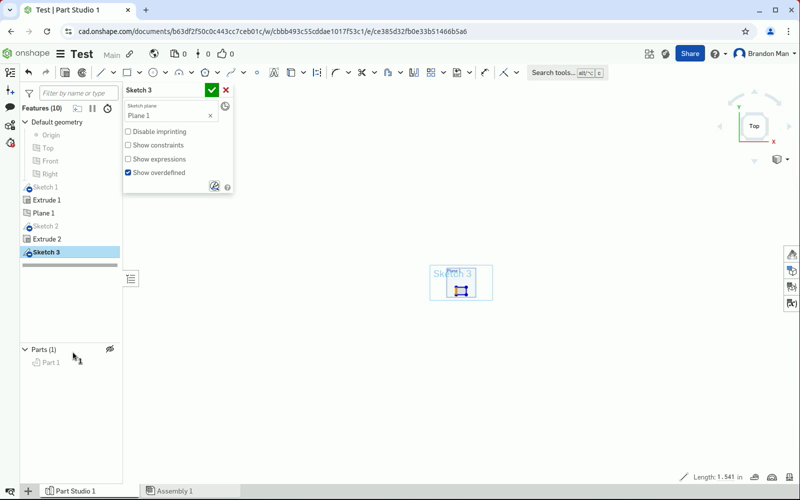
key(shift+y)
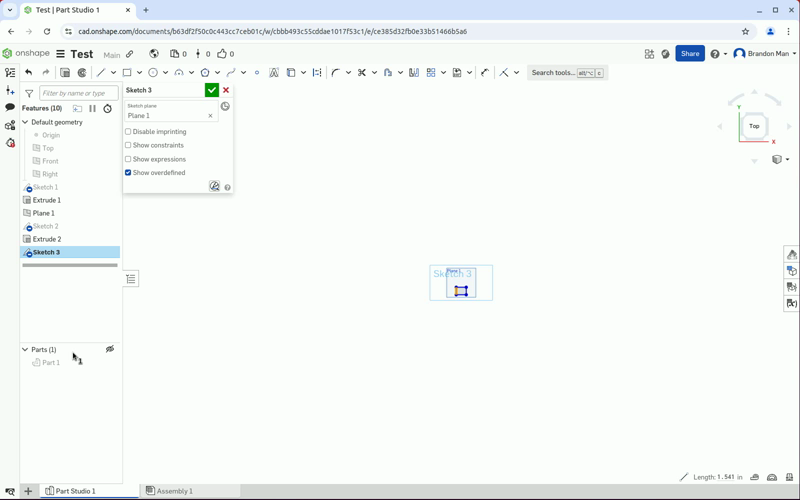
key(shift+e)
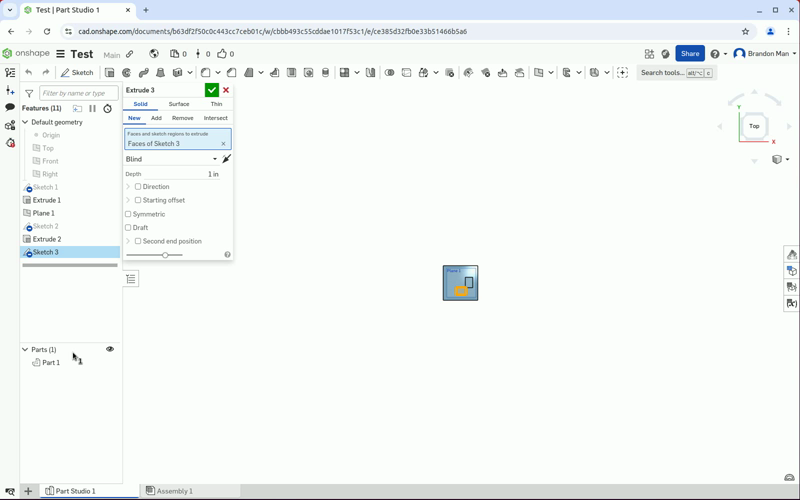
mouse_move(143, 106)
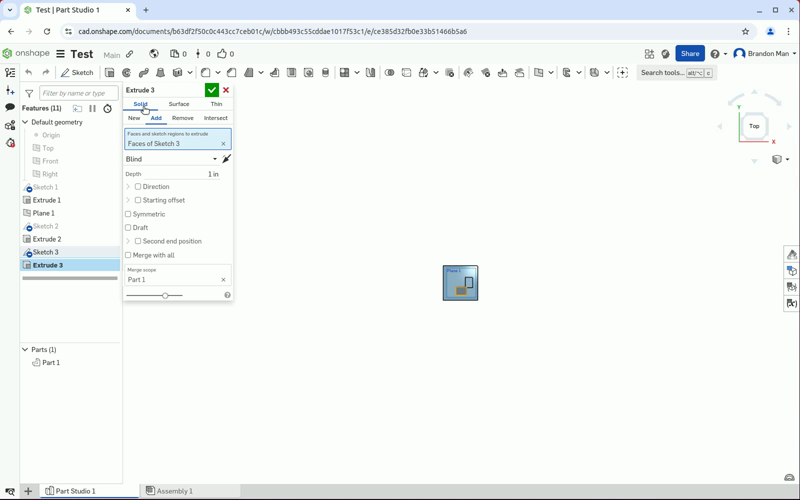
click(143, 106)
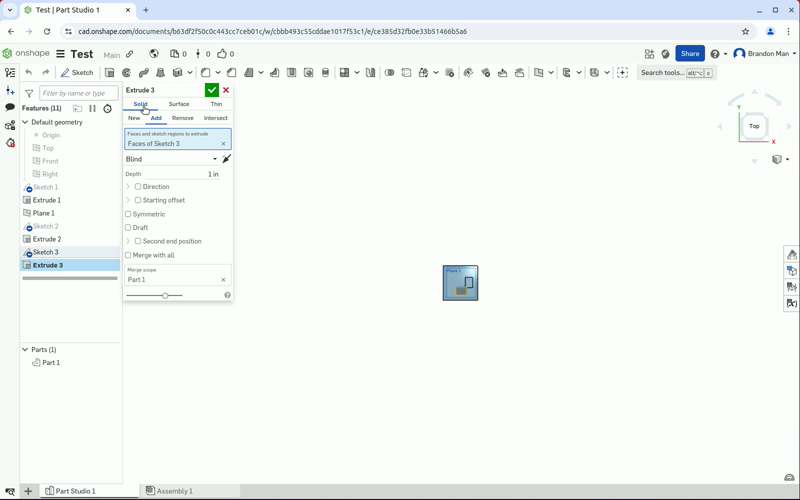
mouse_move(186, 120)
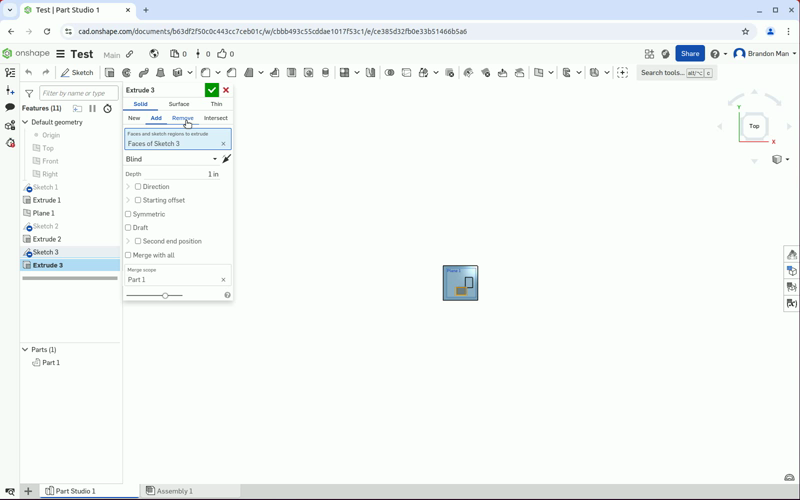
click(186, 120)
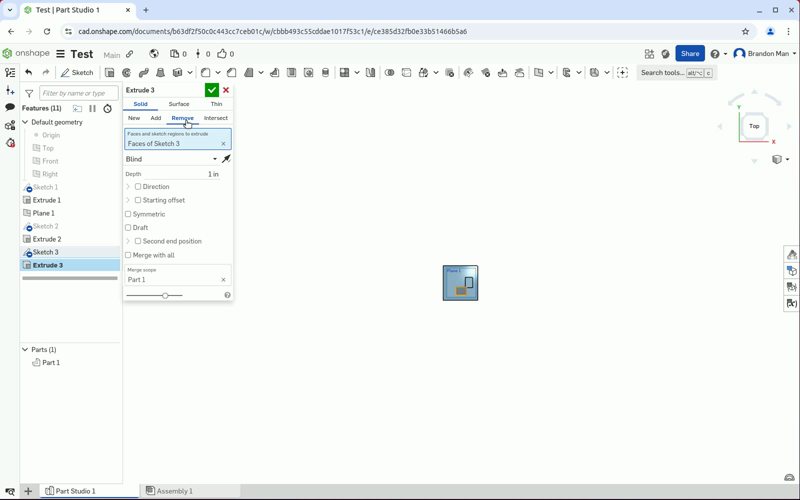
key(tab, 4)
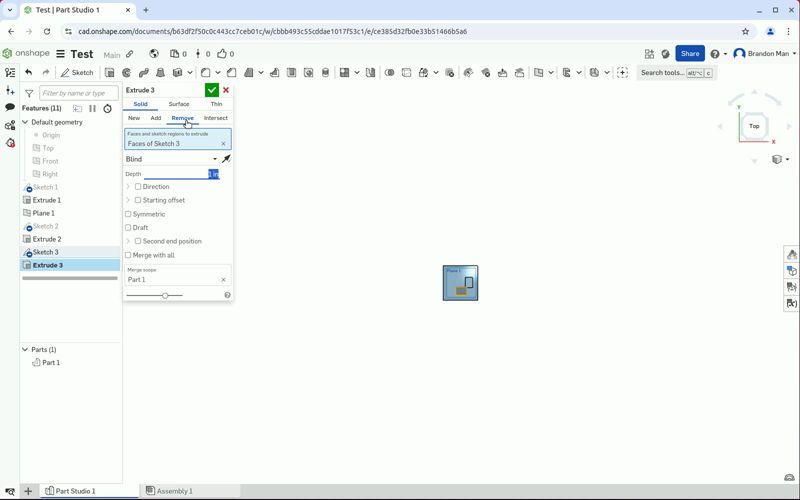
text(9.147)
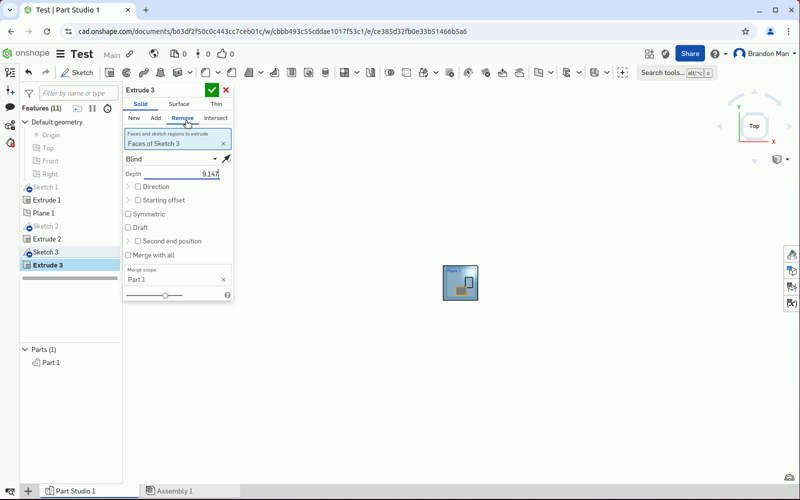
key(tab, 6)
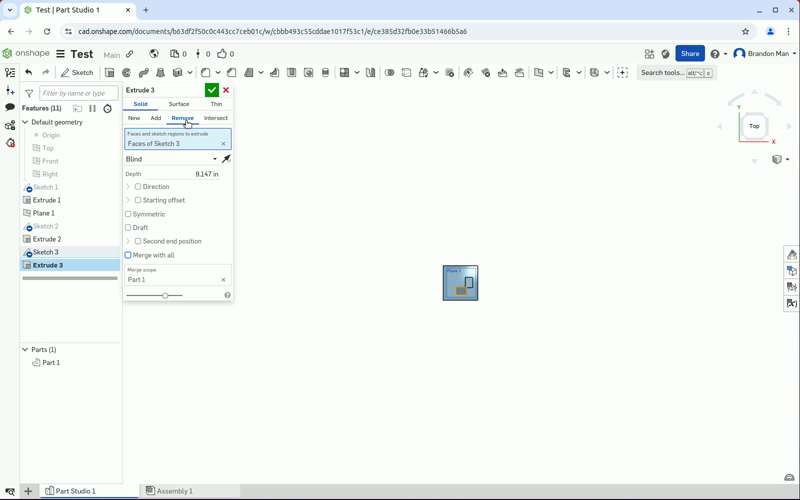
key(space)
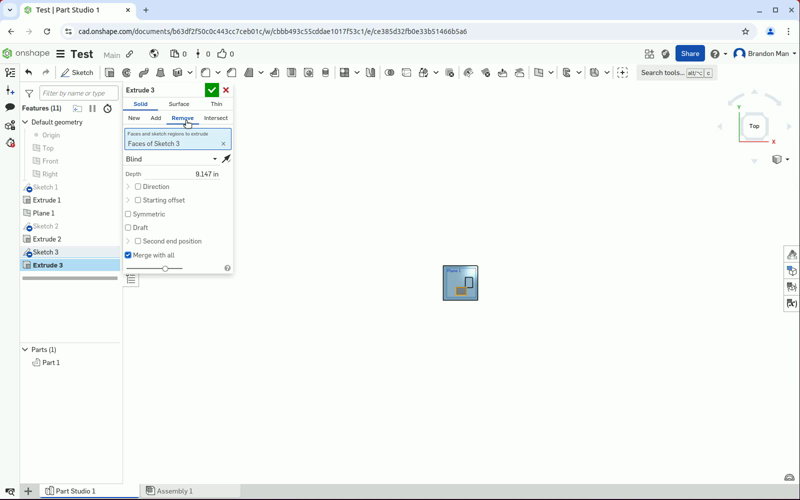
key(enter)
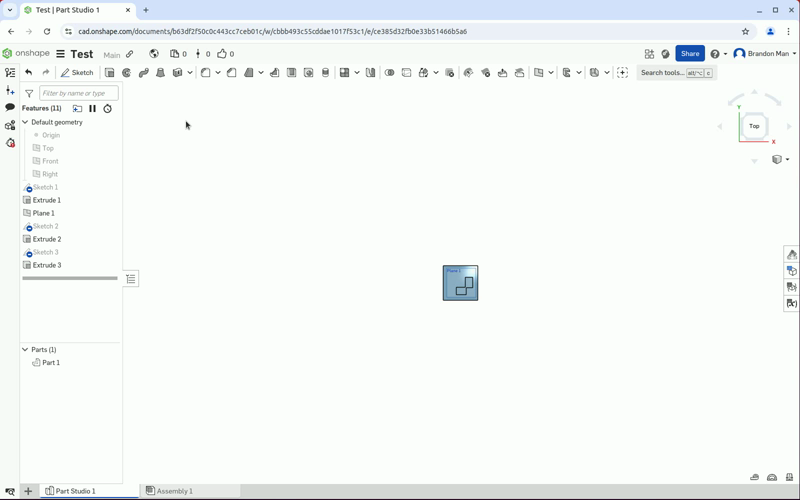
key(shift+h)
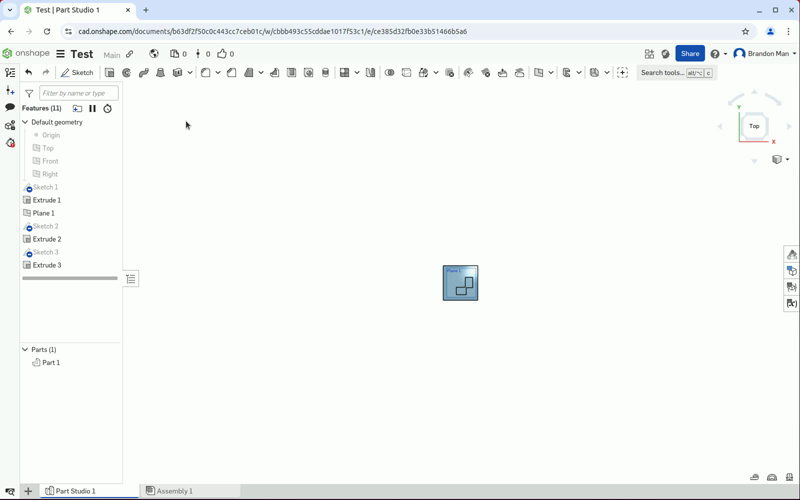
key(shift+h)
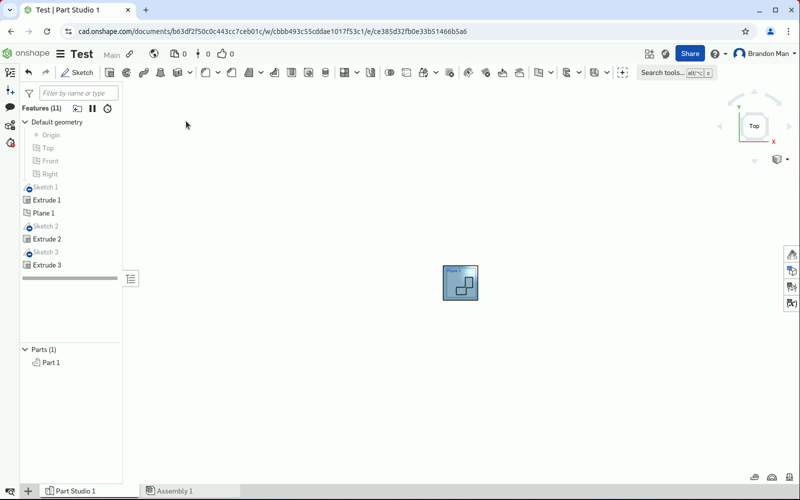
mouse_move(73, 189)
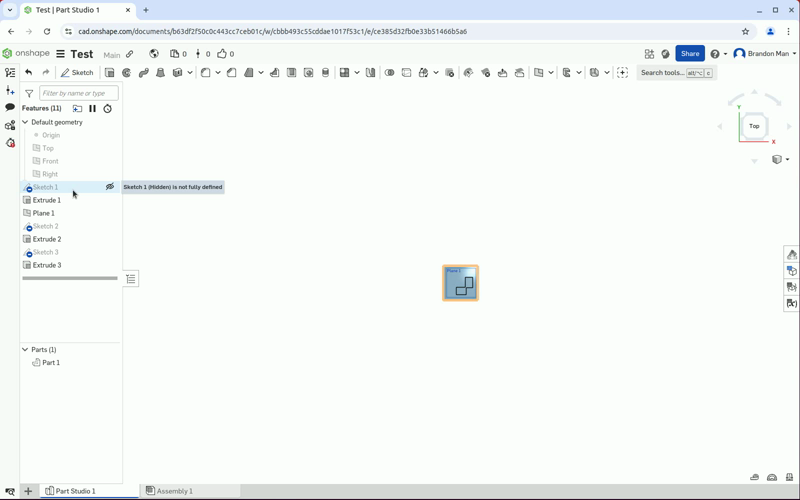
click(73, 189)
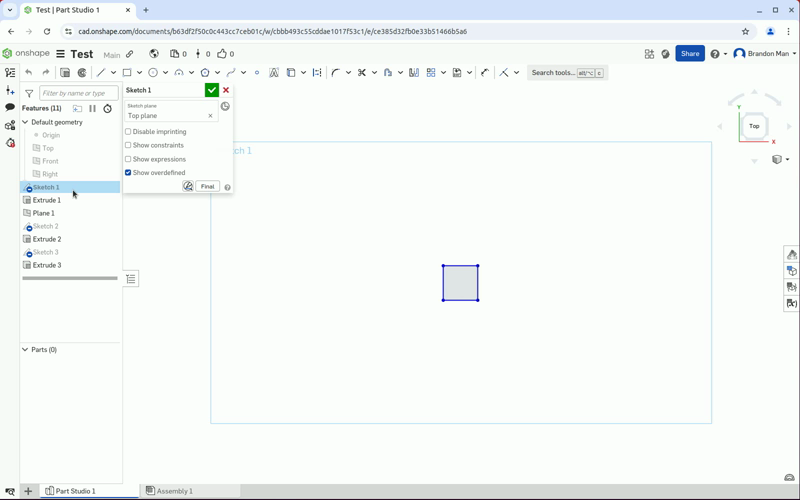
mouse_move(229, 92)
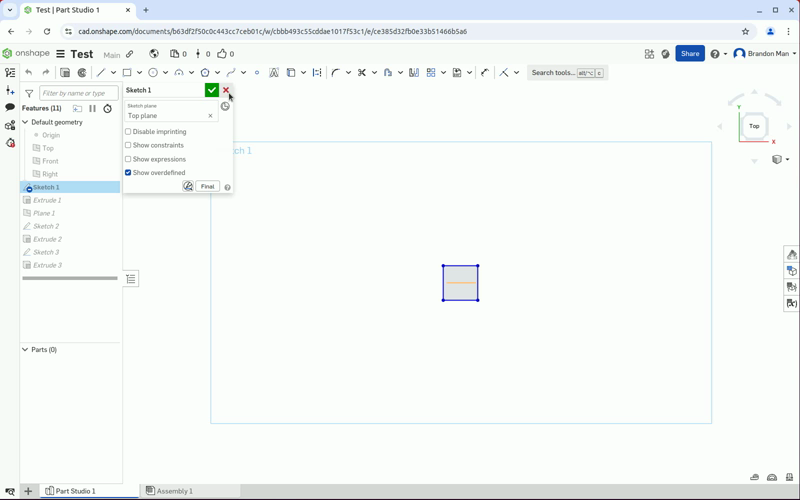
click(229, 92)
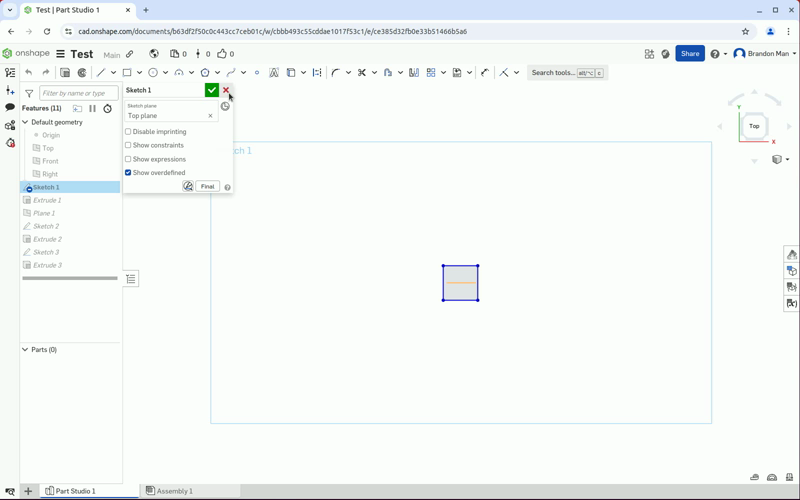
key(shift+s)
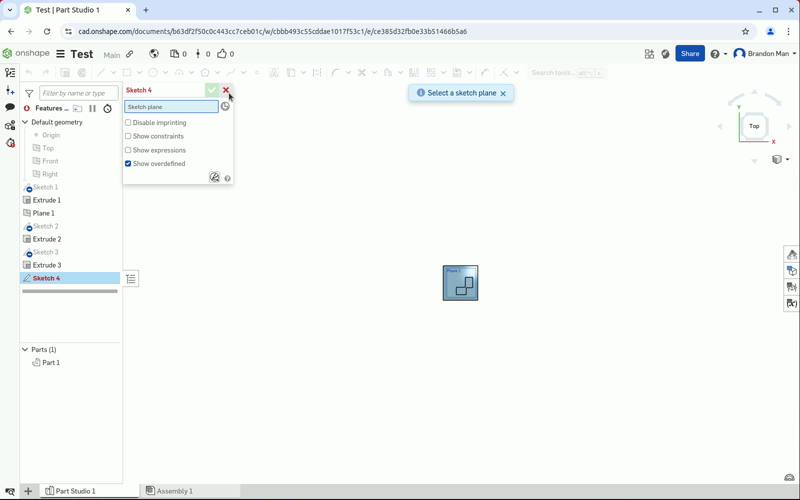
mouse_move(73, 215)
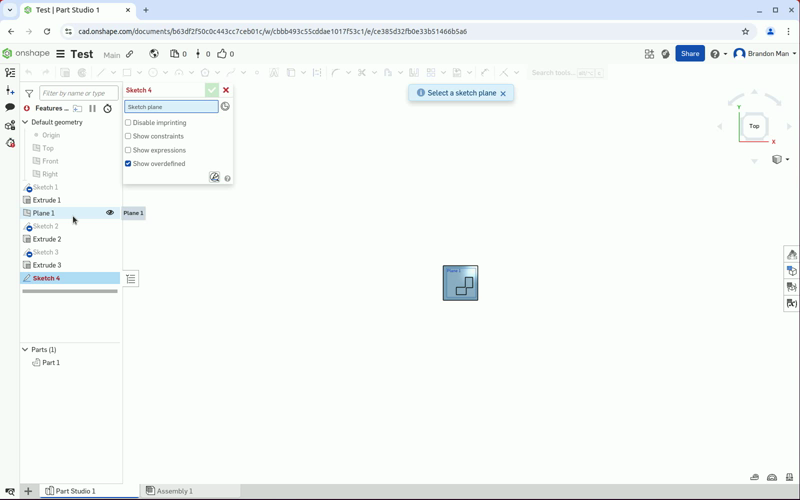
click(73, 215)
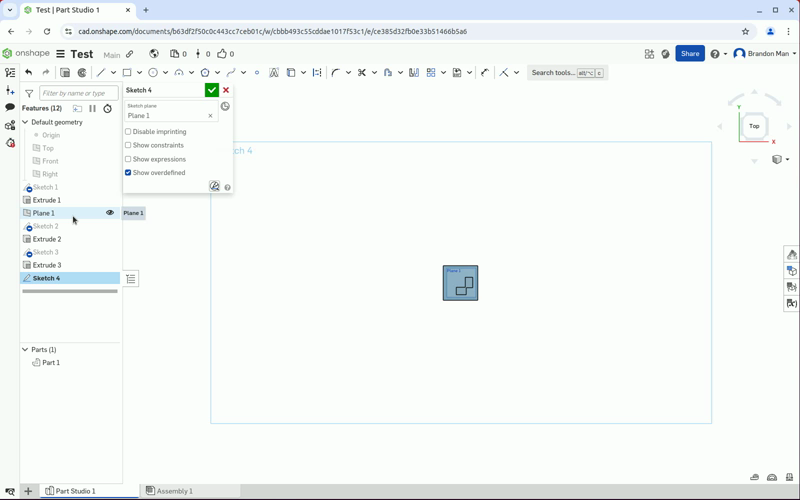
mouse_move(73, 352)
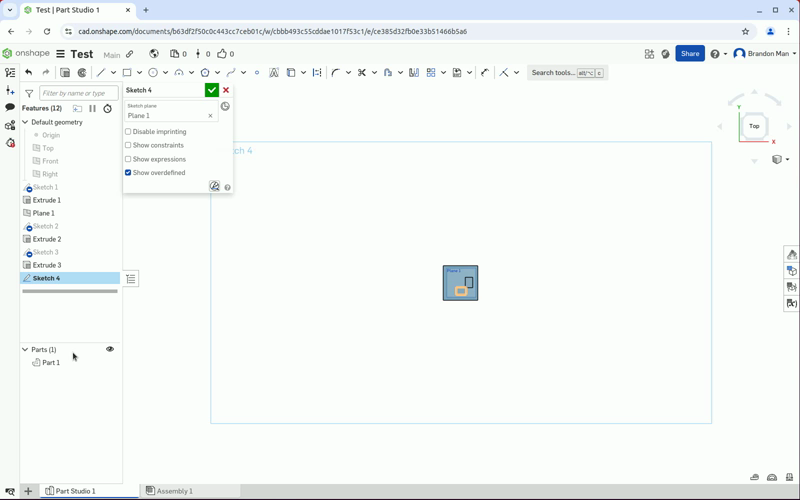
key(y)
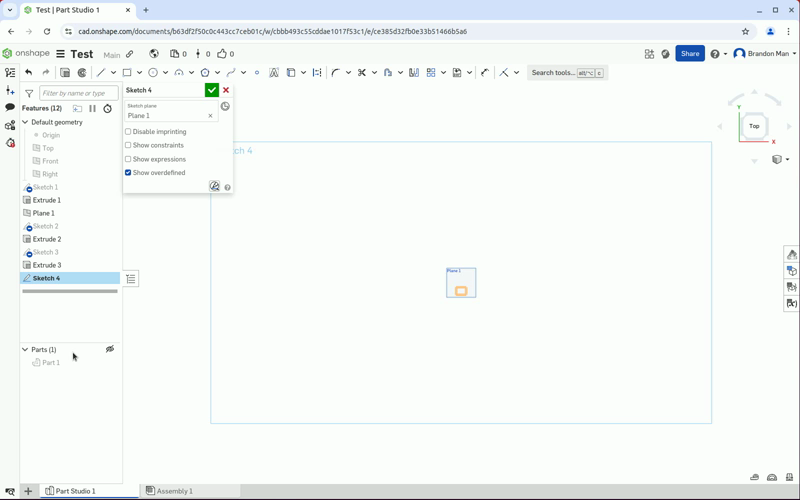
key(l)
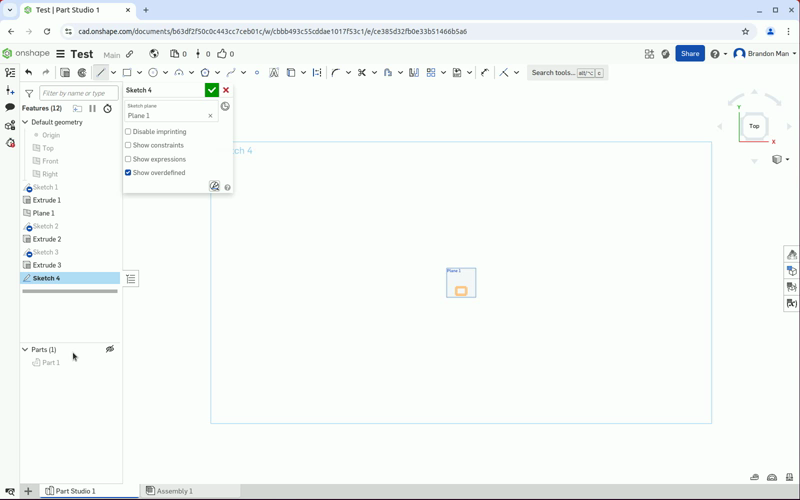
key_down(shift)
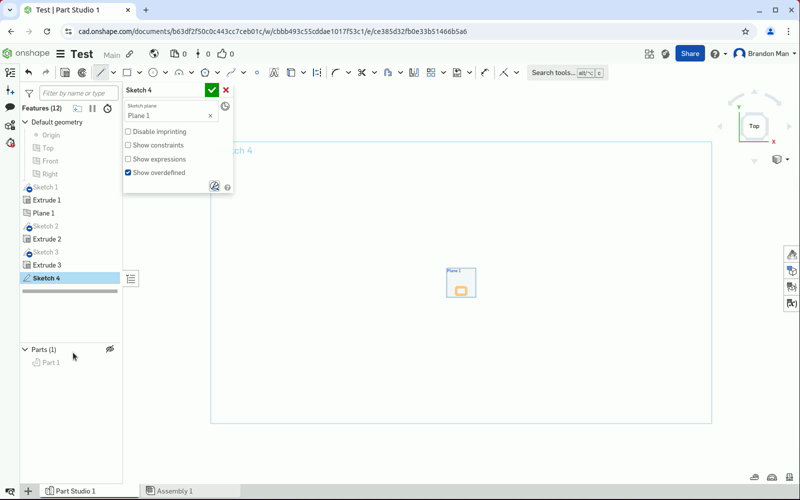
mouse_move(449, 287)
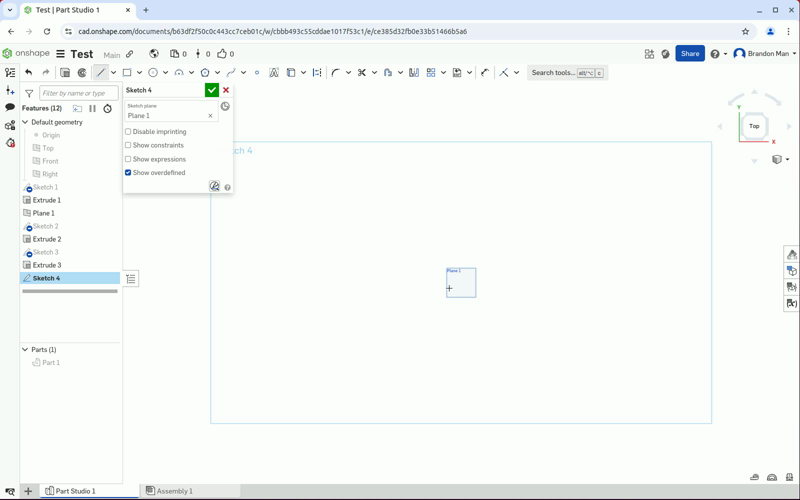
click(449, 287)
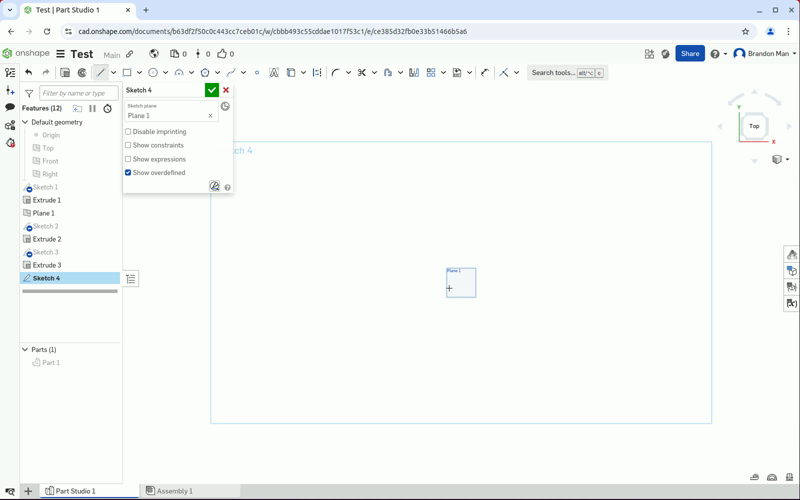
key_up(shift)
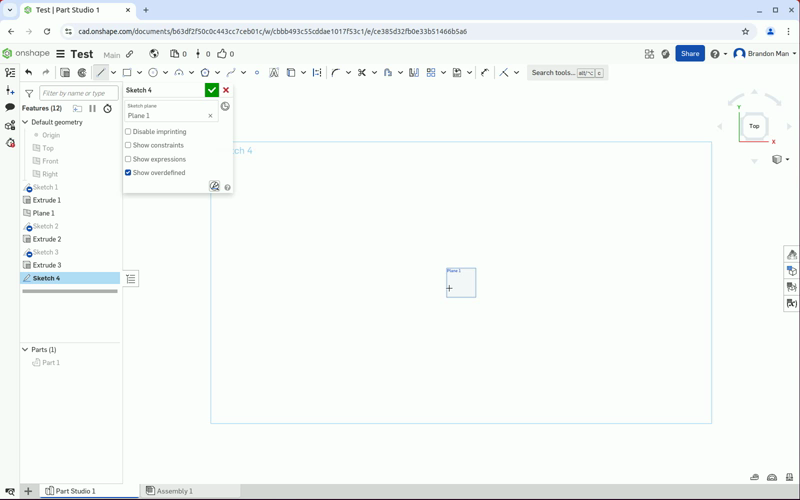
key_down(shift)
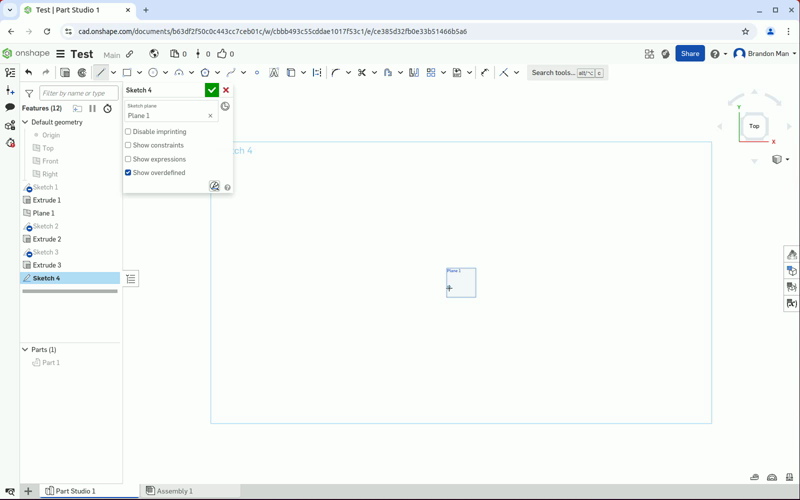
mouse_move(479, 287)
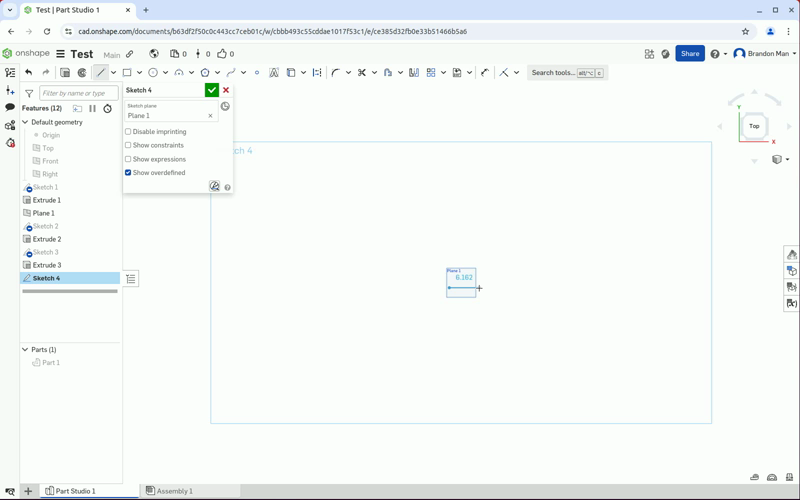
mouse_move(456, 287)
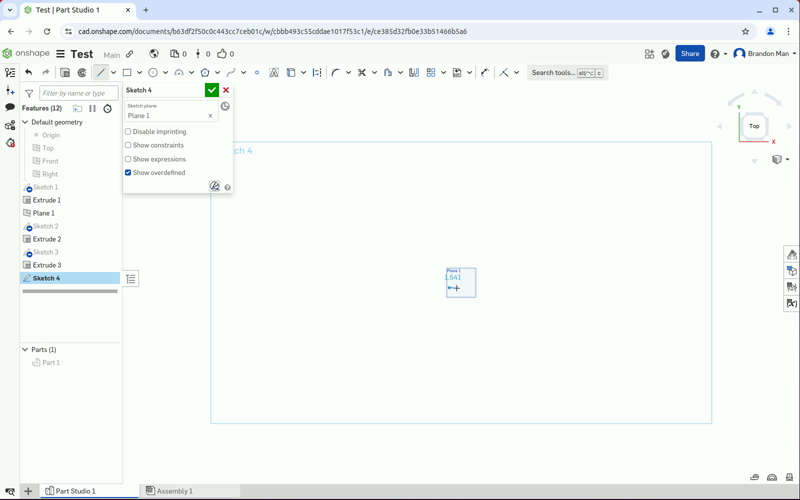
click(456, 287)
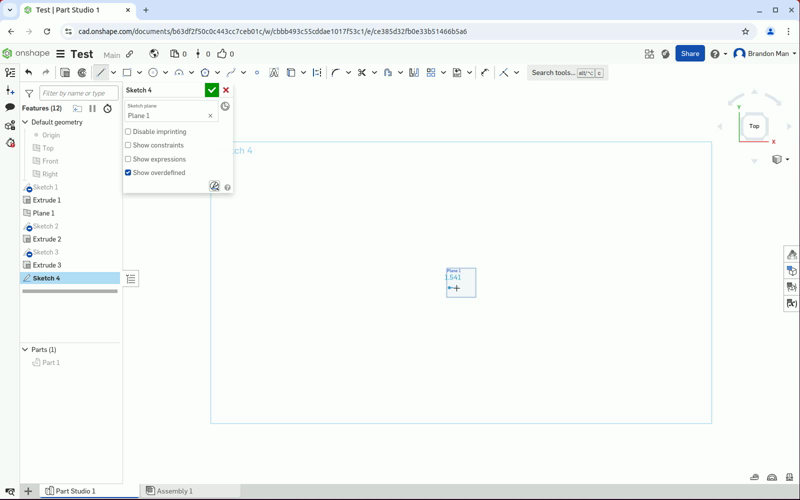
key_up(shift)
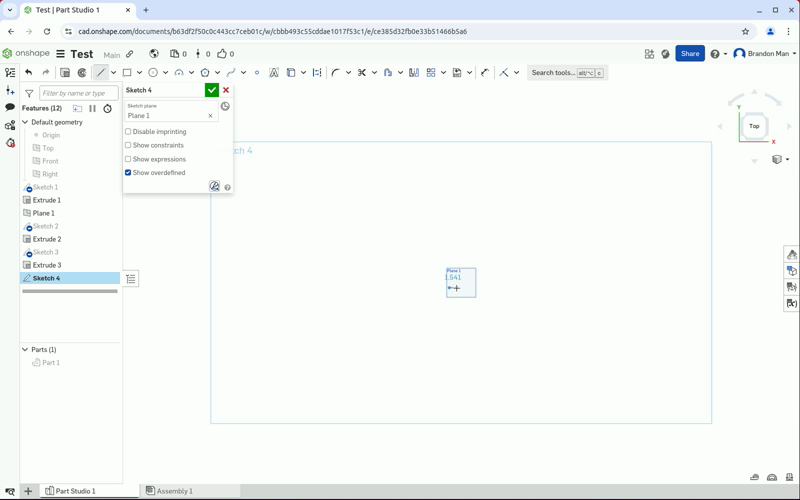
key_down(shift)
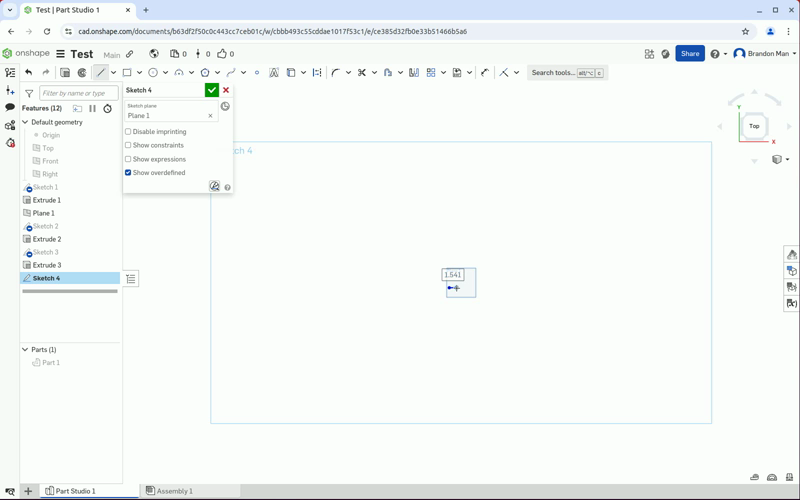
mouse_move(486, 287)
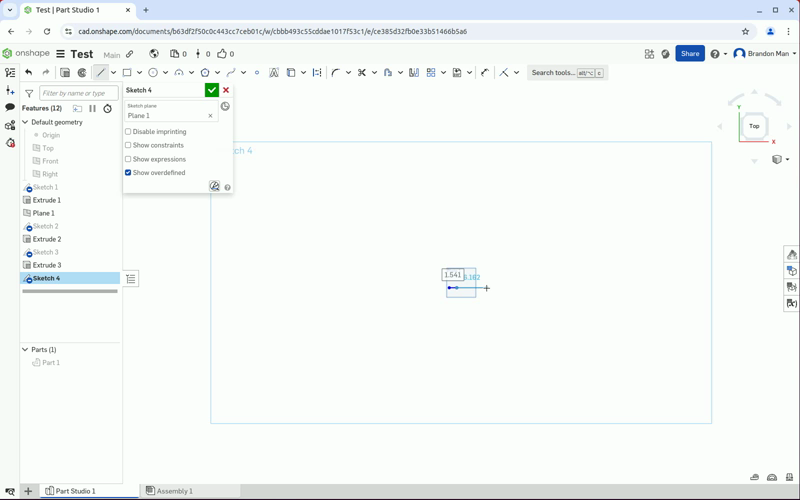
mouse_move(456, 277)
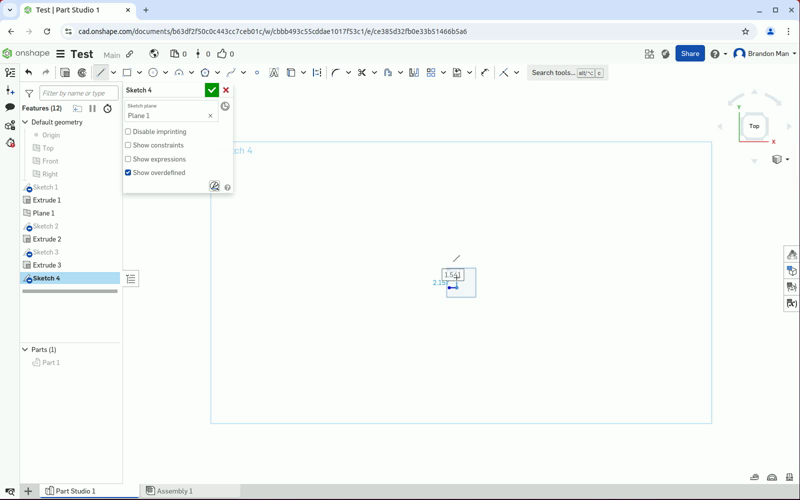
click(456, 277)
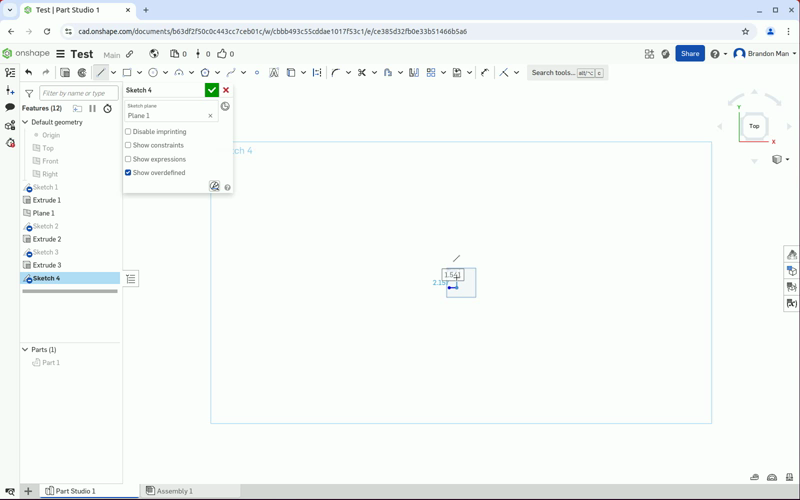
key_up(shift)
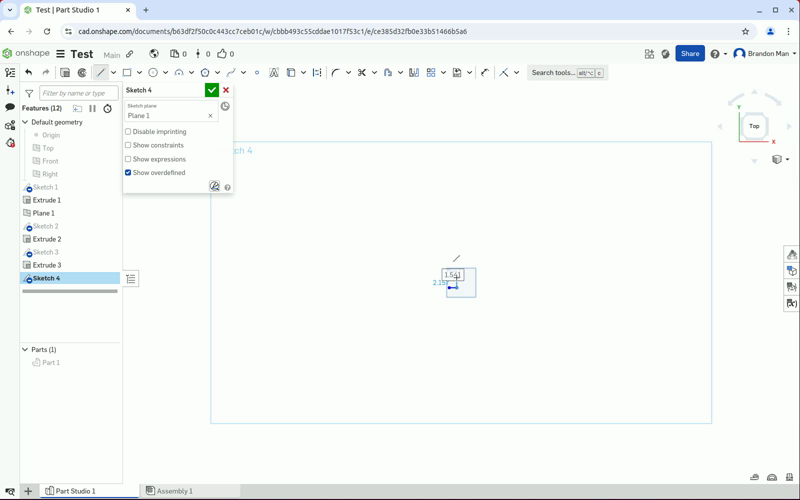
key_down(shift)
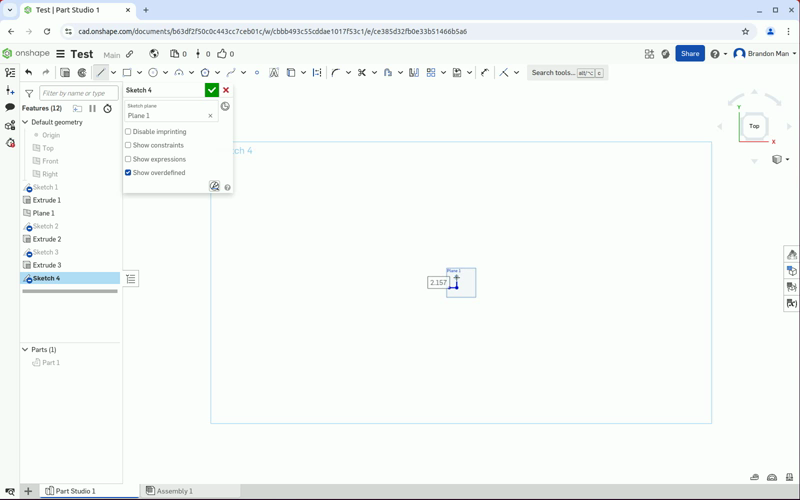
mouse_move(486, 277)
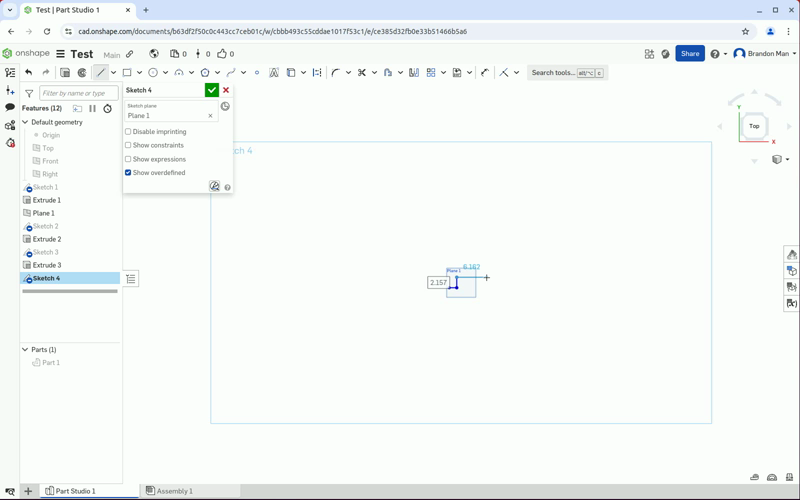
mouse_move(449, 277)
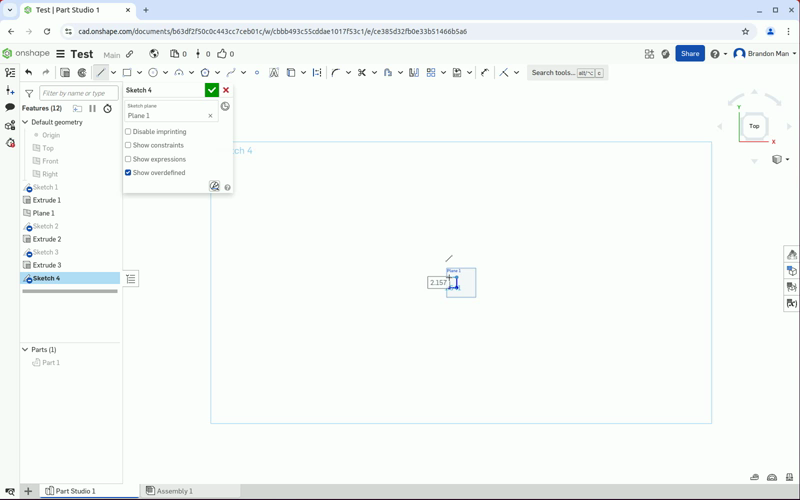
click(449, 277)
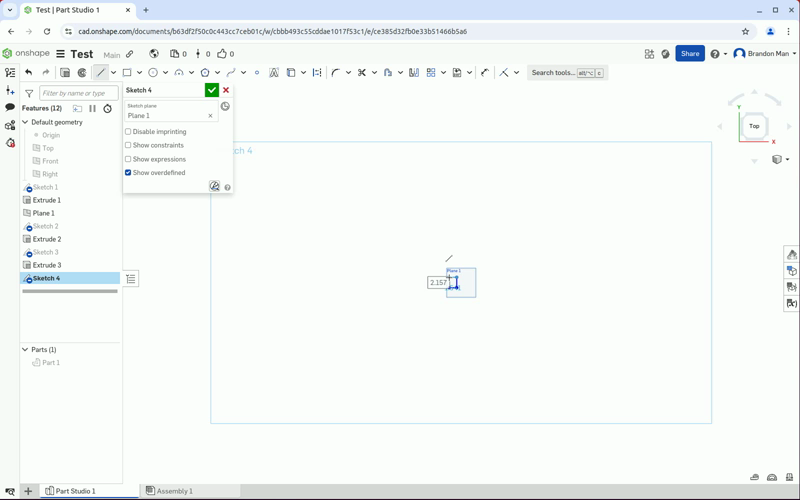
key_up(shift)
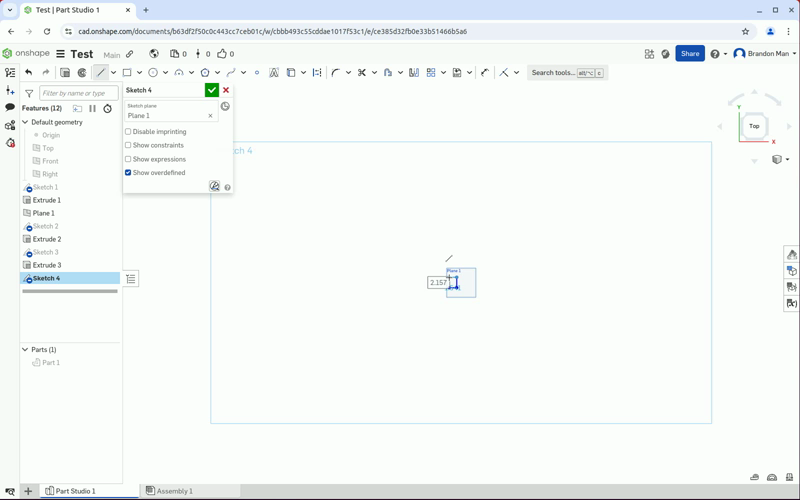
mouse_move(479, 277)
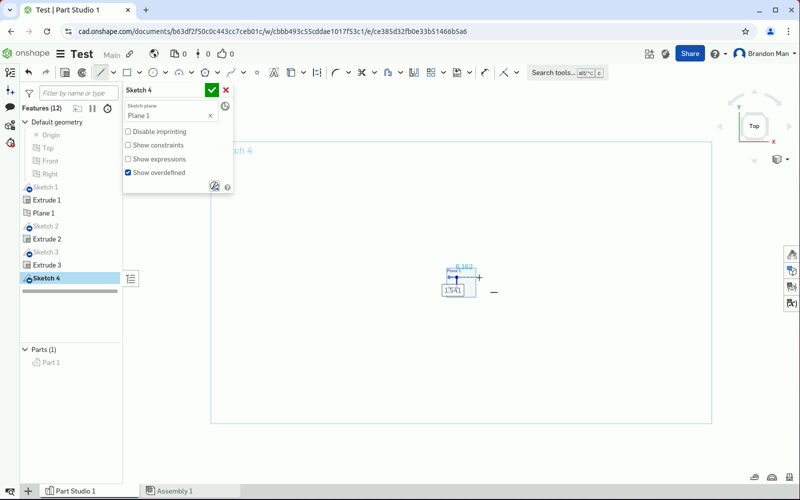
key_down(shift)
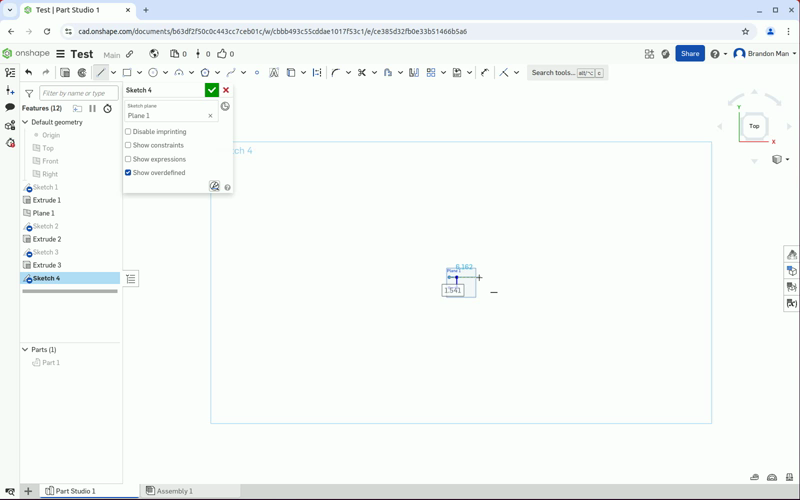
mouse_move(449, 287)
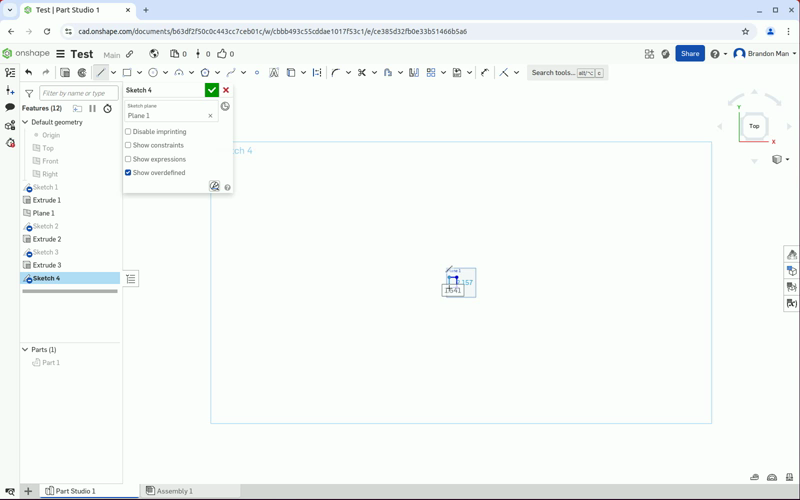
key_up(shift)
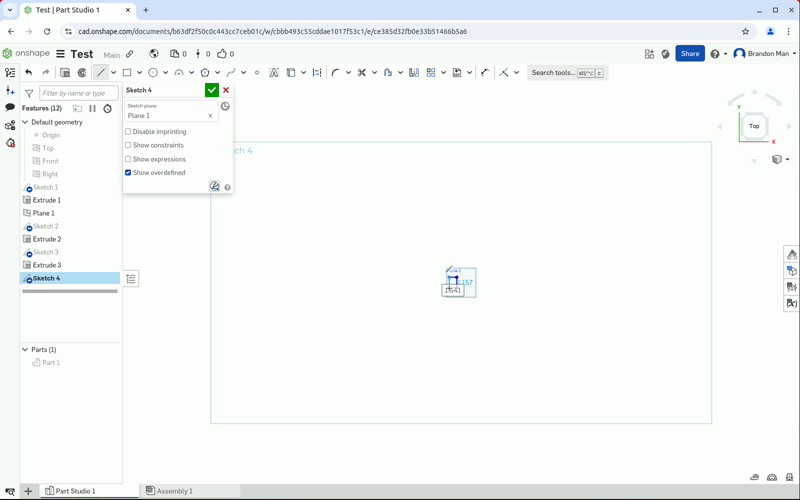
click(449, 287)
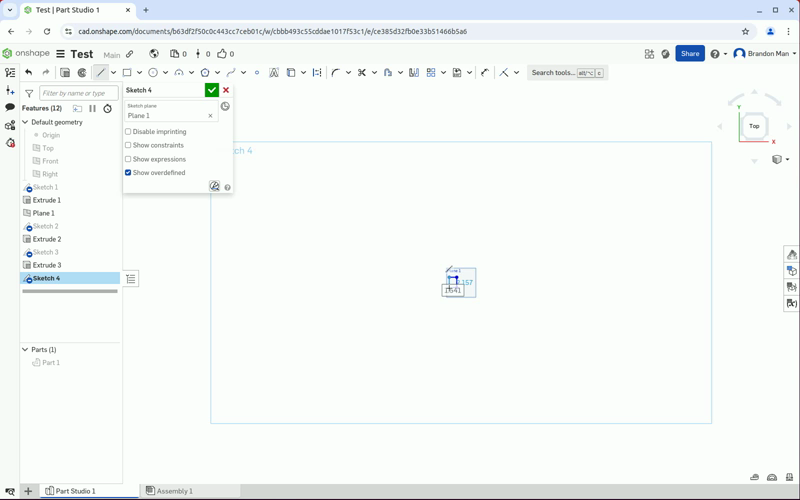
key(esc)
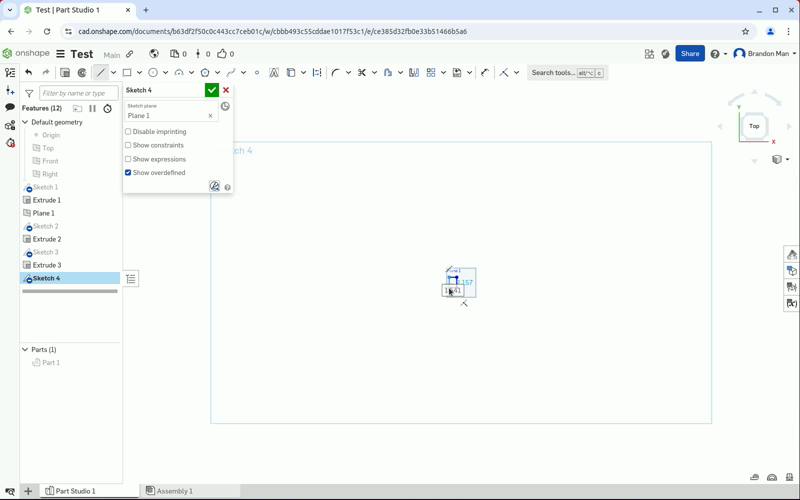
mouse_move(451, 281)
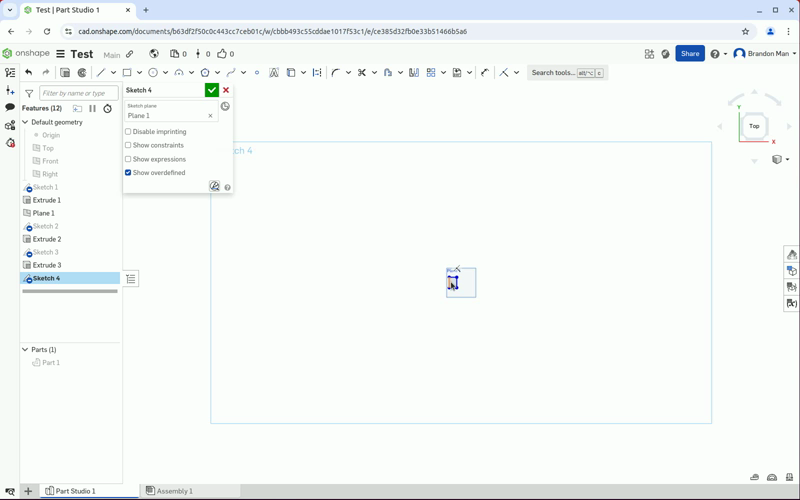
scroll(6)
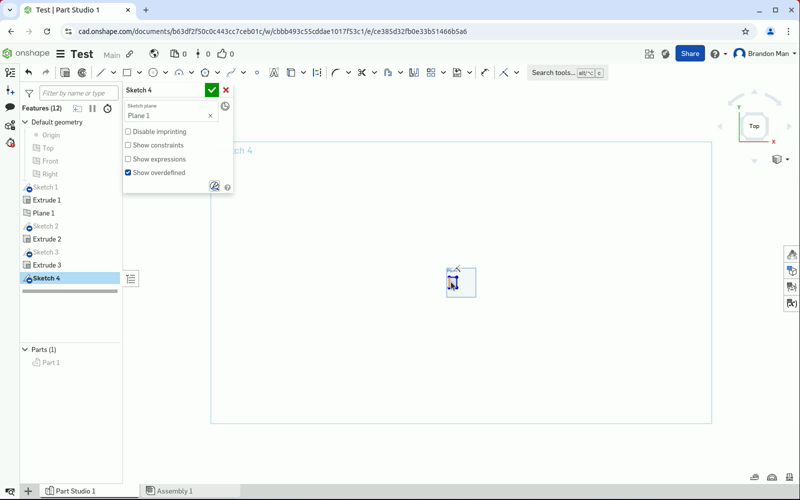
scroll(6)
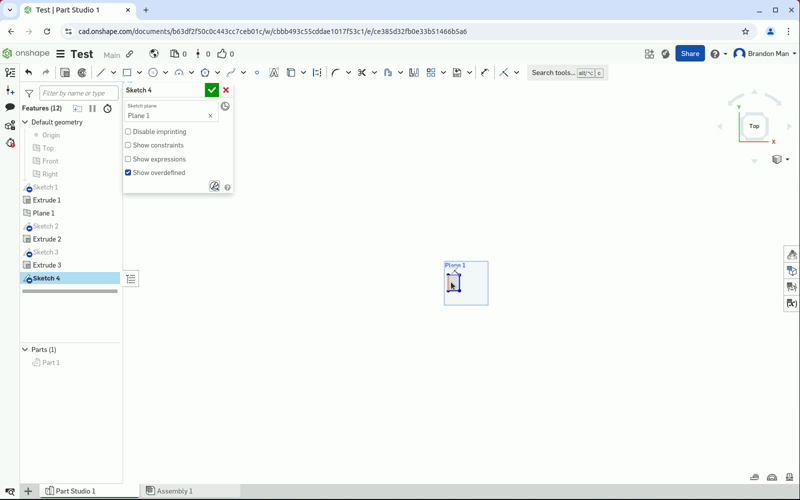
scroll(6)
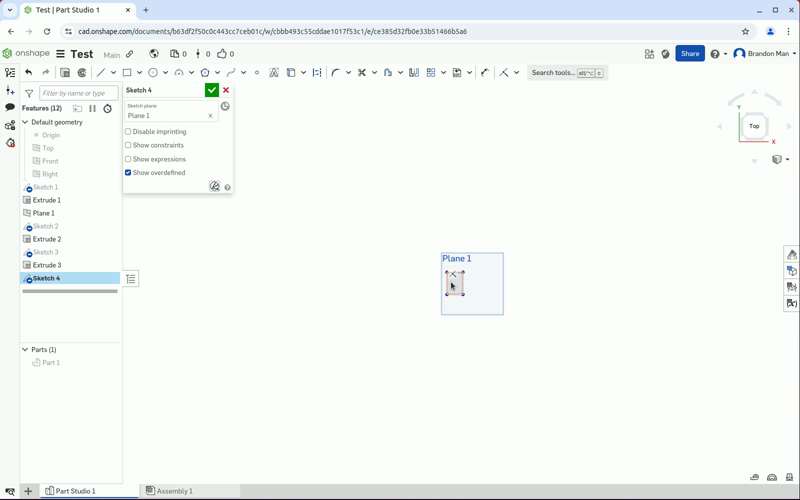
scroll(6)
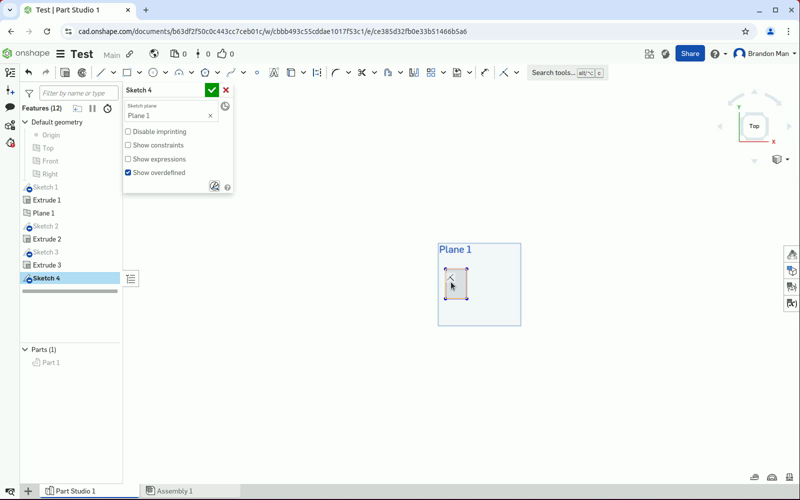
scroll(6)
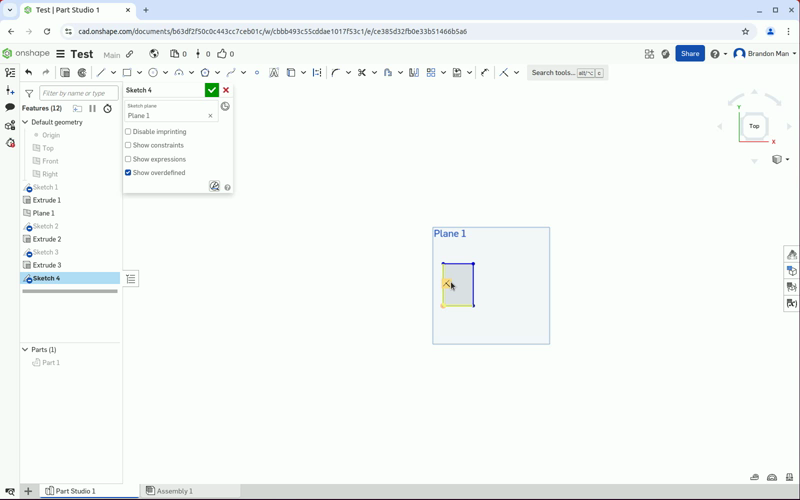
scroll(6)
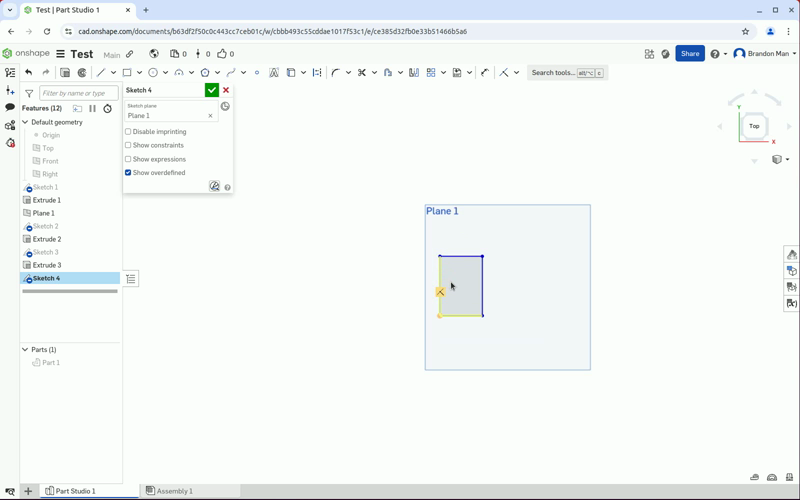
scroll(6)
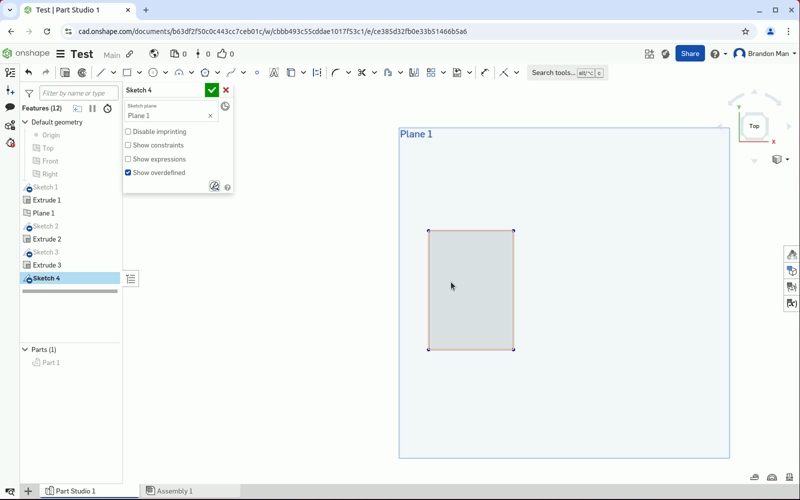
click(451, 281)
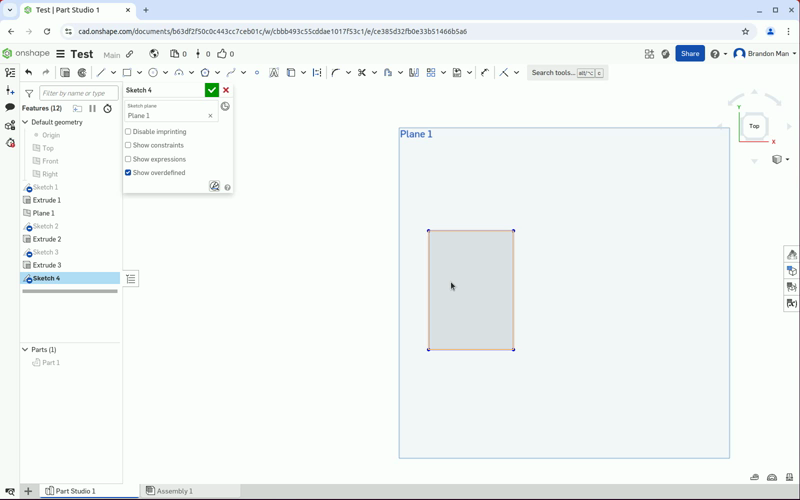
scroll(-6)
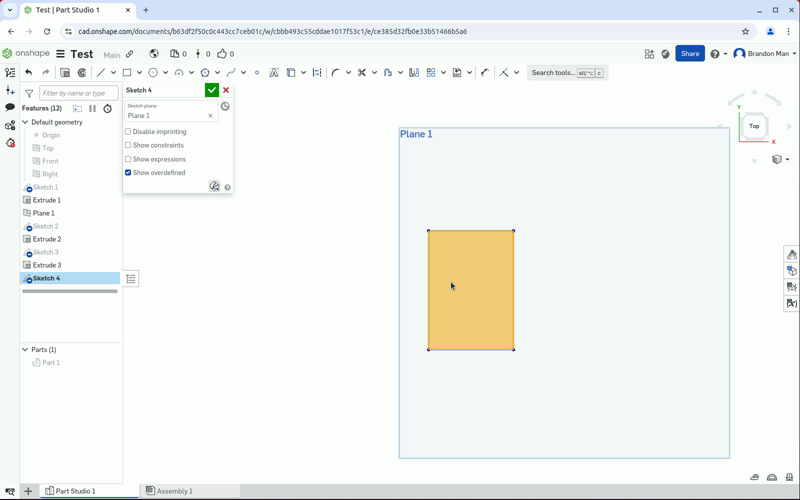
scroll(-6)
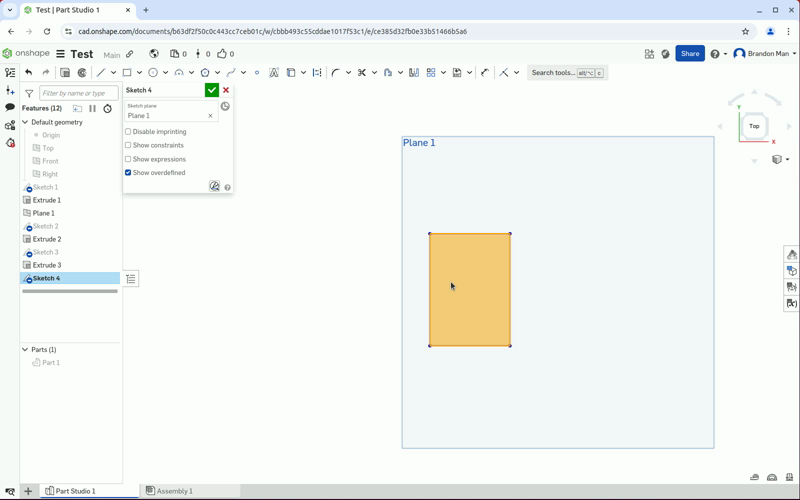
scroll(-6)
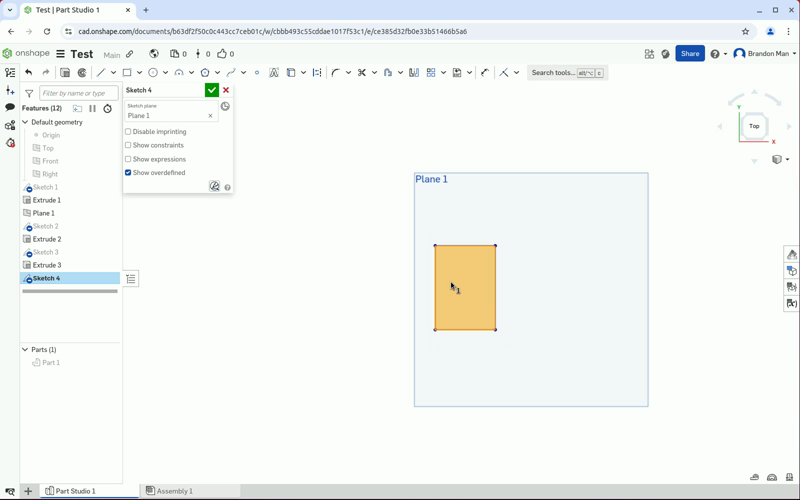
scroll(-6)
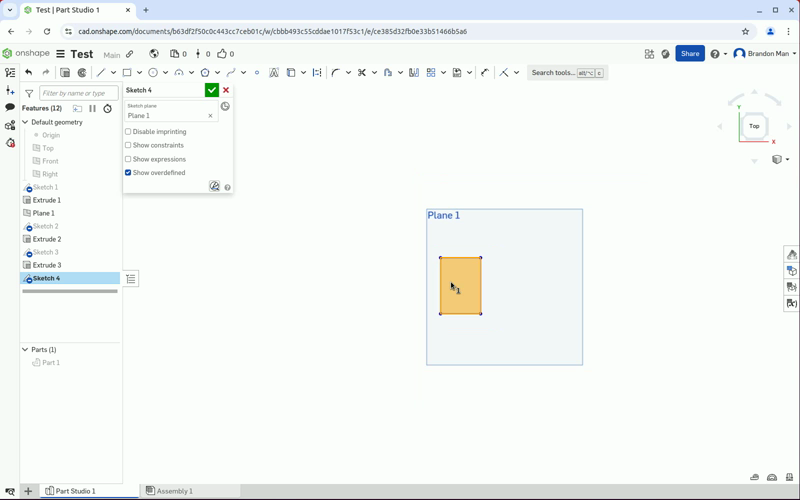
scroll(-6)
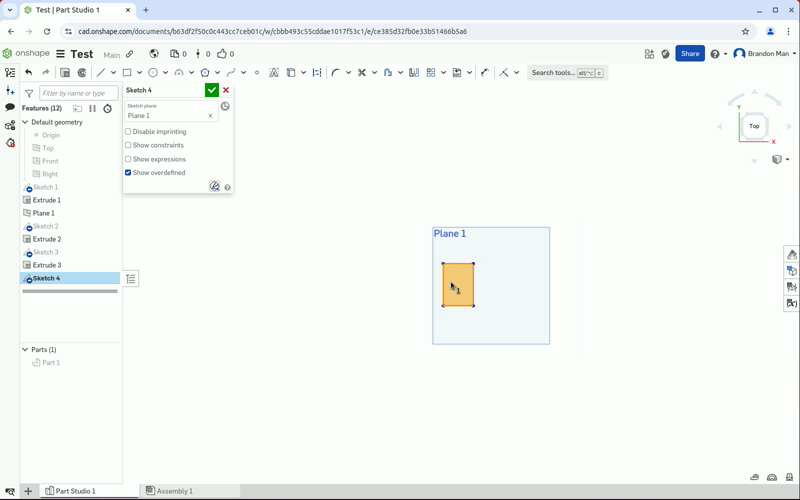
scroll(-6)
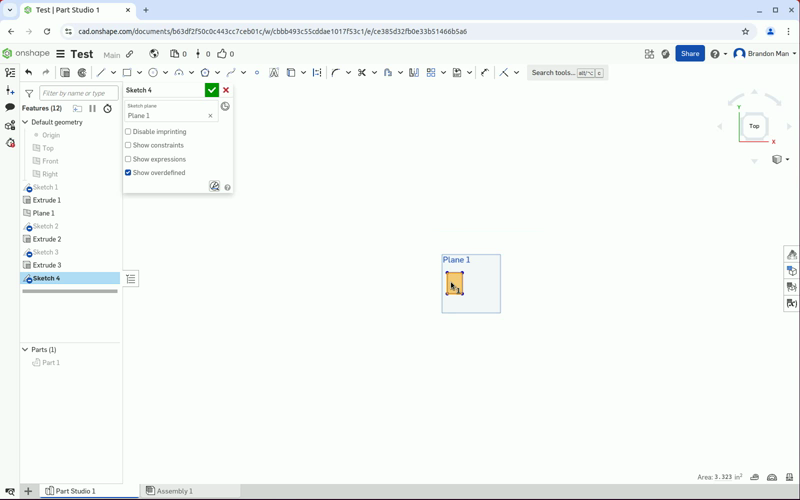
scroll(-6)
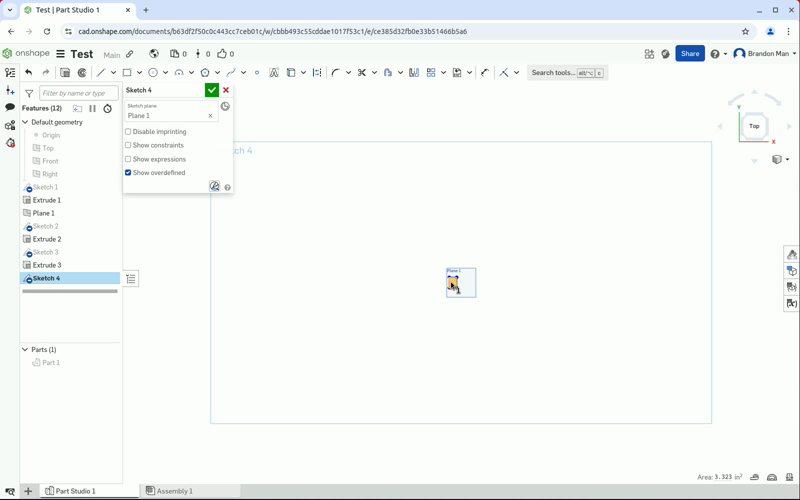
mouse_move(73, 352)
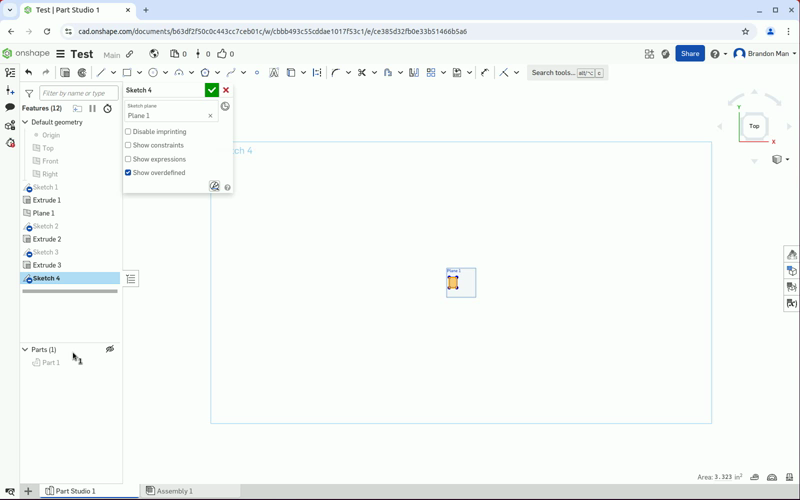
key(shift+y)
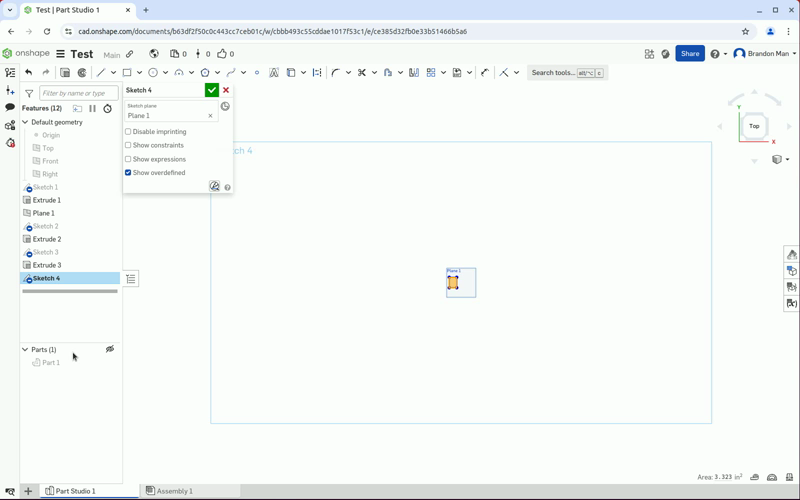
key(shift+e)
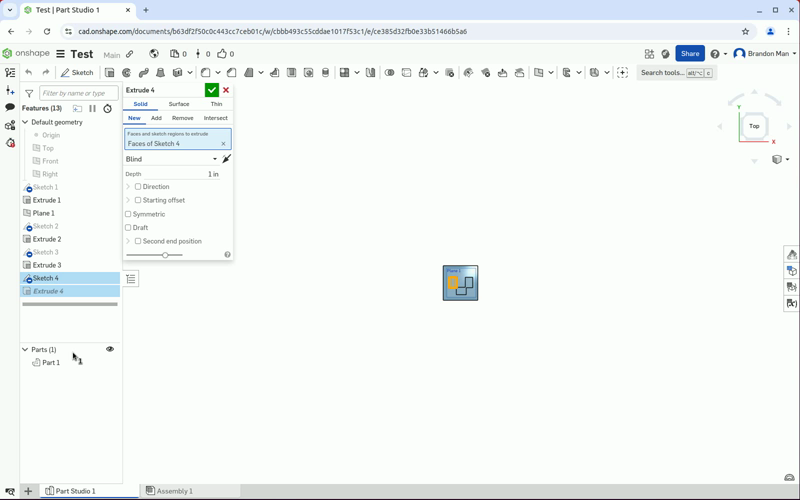
mouse_move(143, 106)
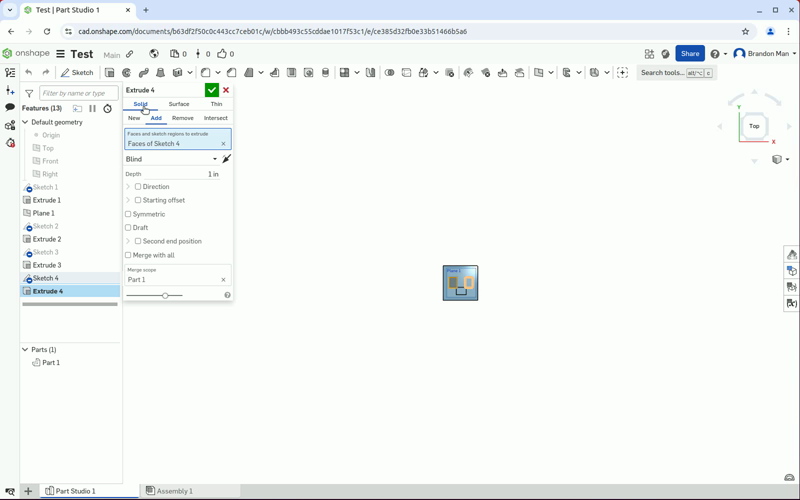
click(143, 106)
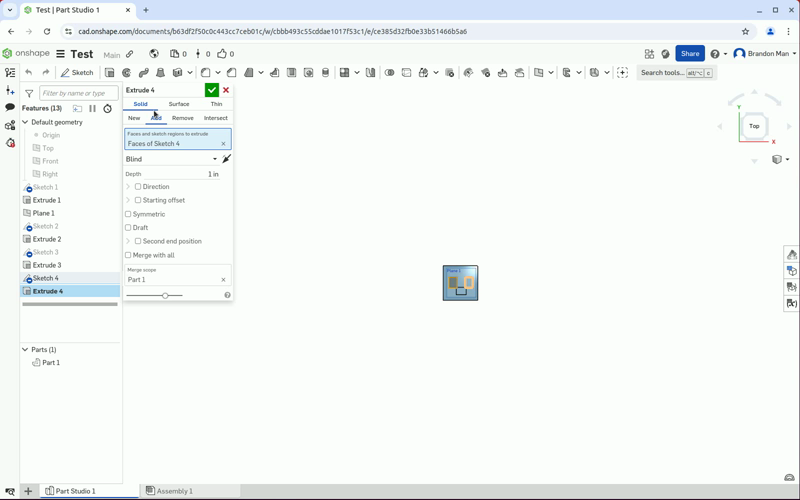
mouse_move(186, 120)
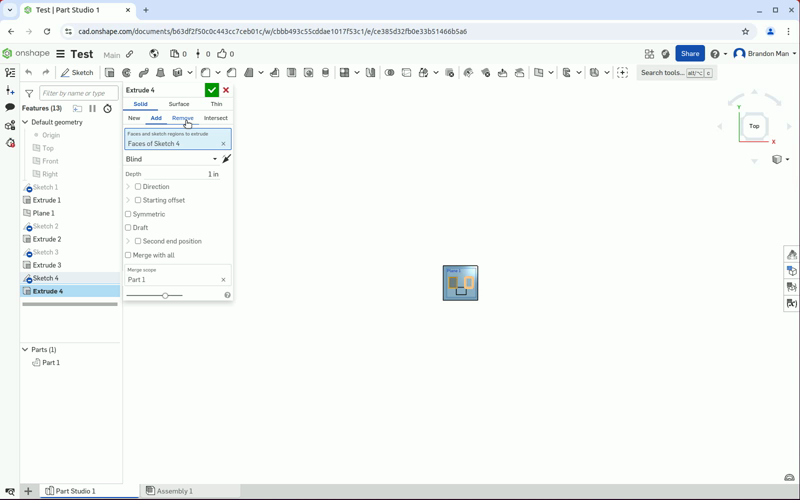
click(186, 120)
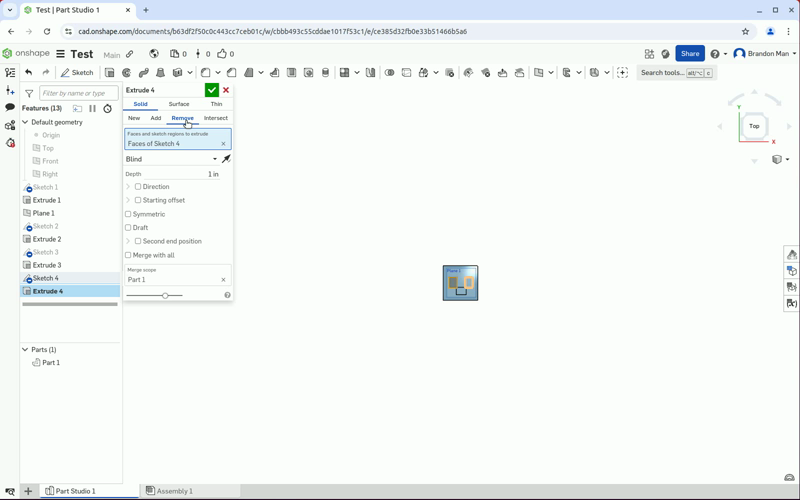
key(tab, 4)
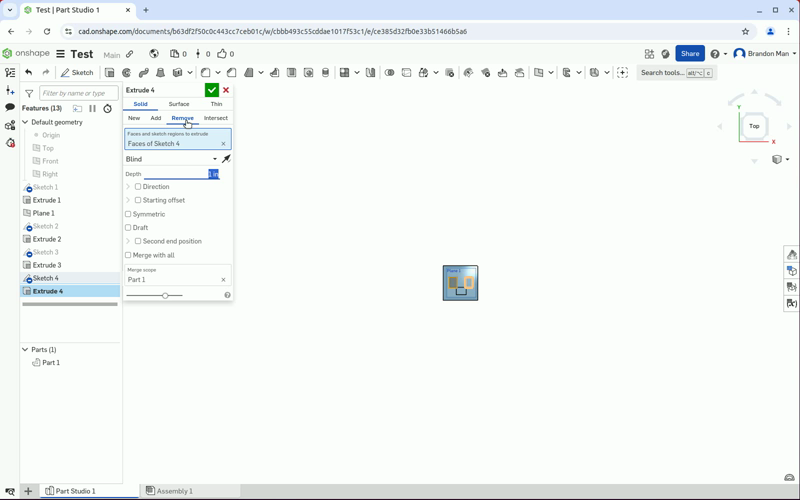
text(9.147)
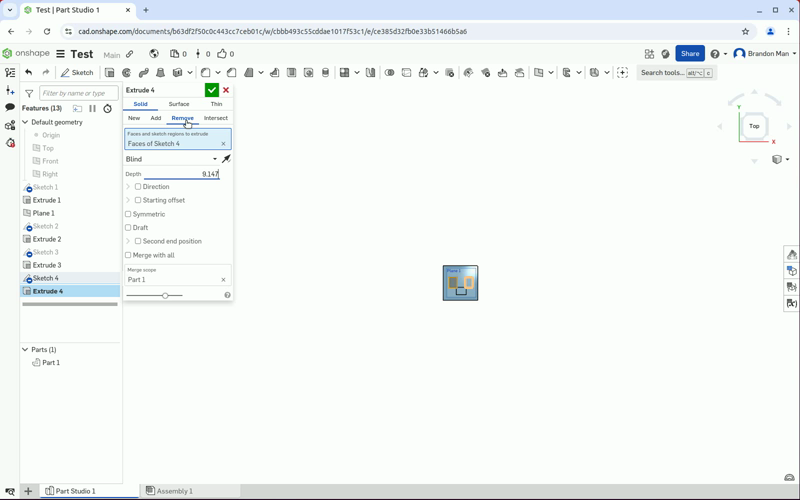
key(tab, 6)
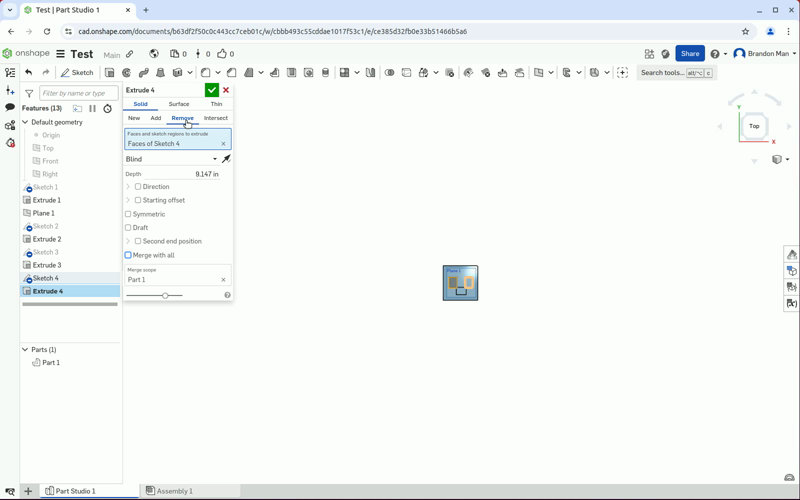
key(space)
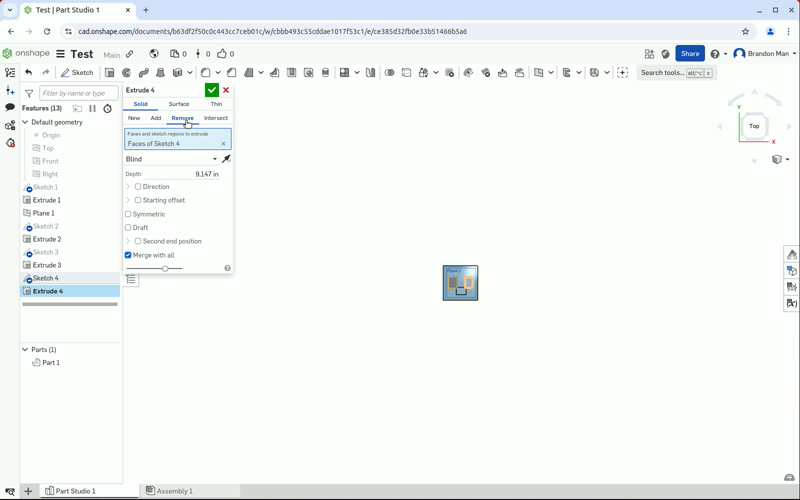
key(enter)
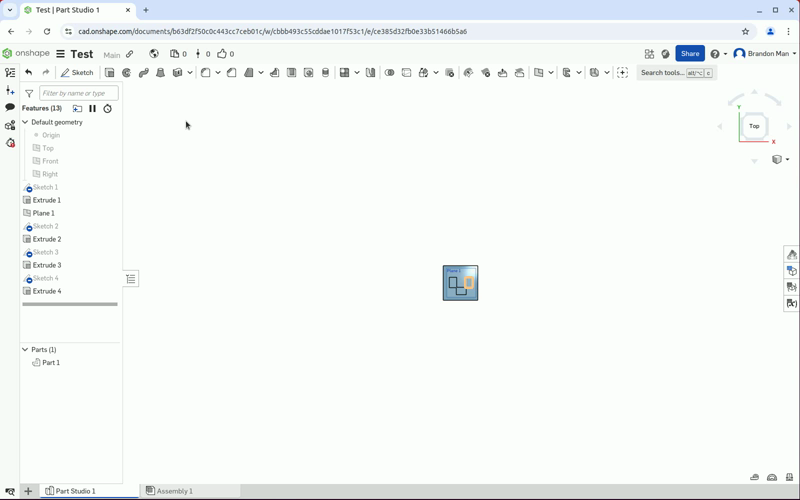
key(shift+h)
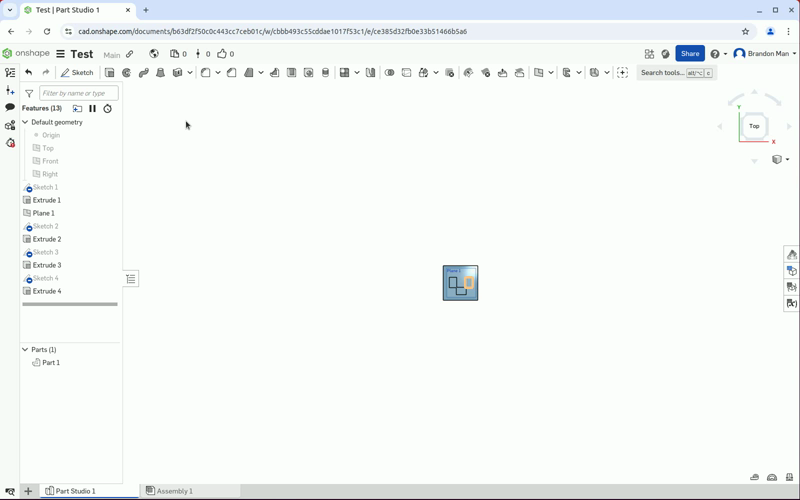
key(shift+h)
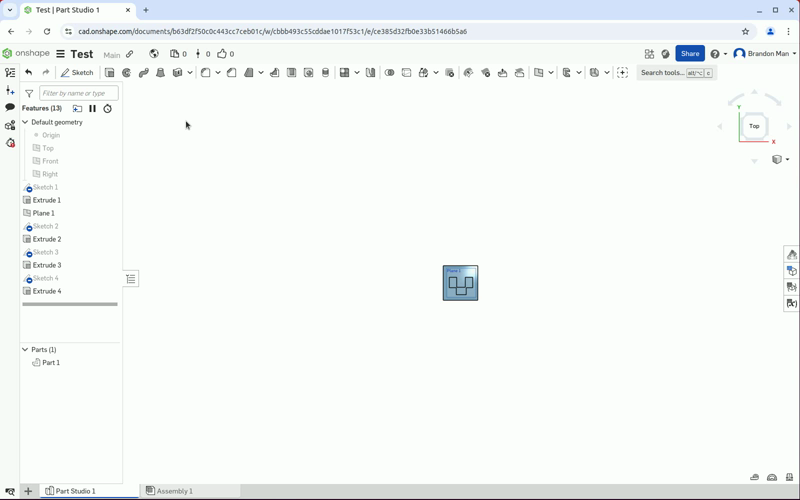
mouse_move(73, 189)
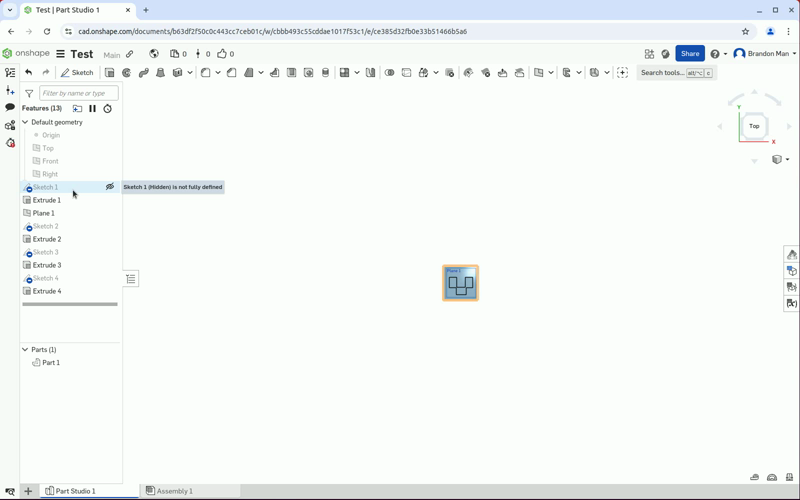
click(73, 189)
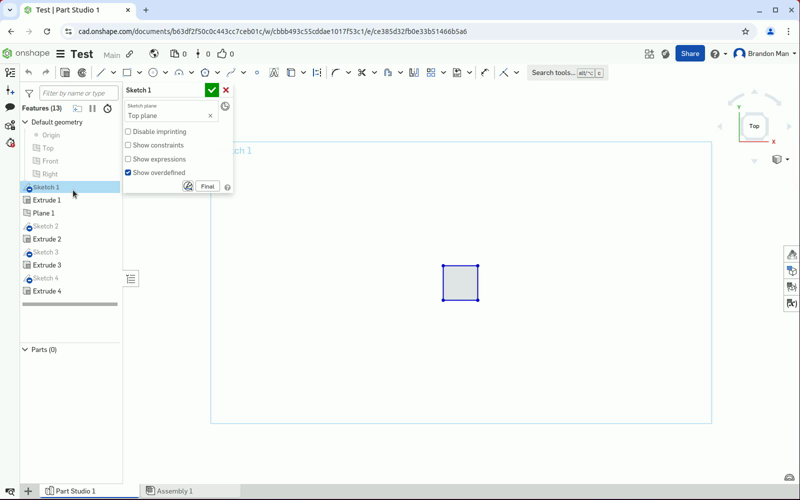
mouse_move(229, 92)
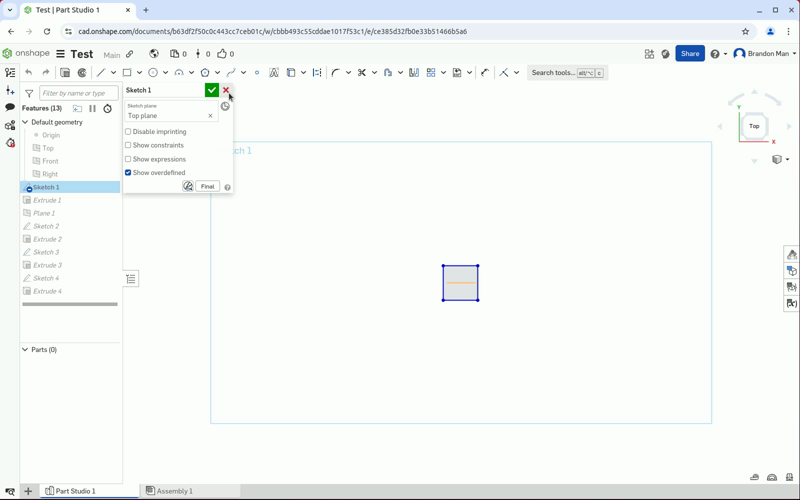
click(229, 92)
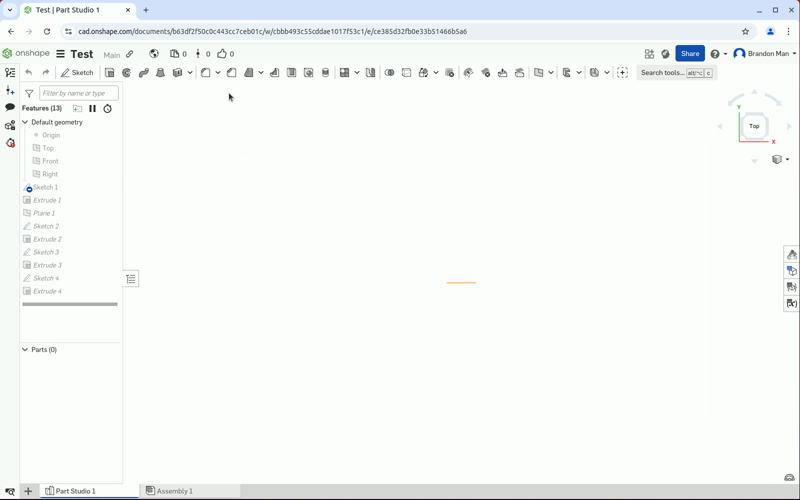
key(shift+s)
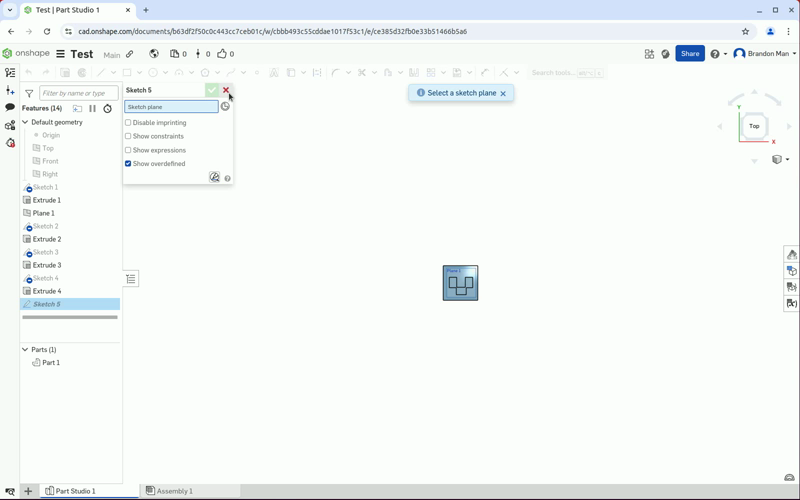
mouse_move(73, 215)
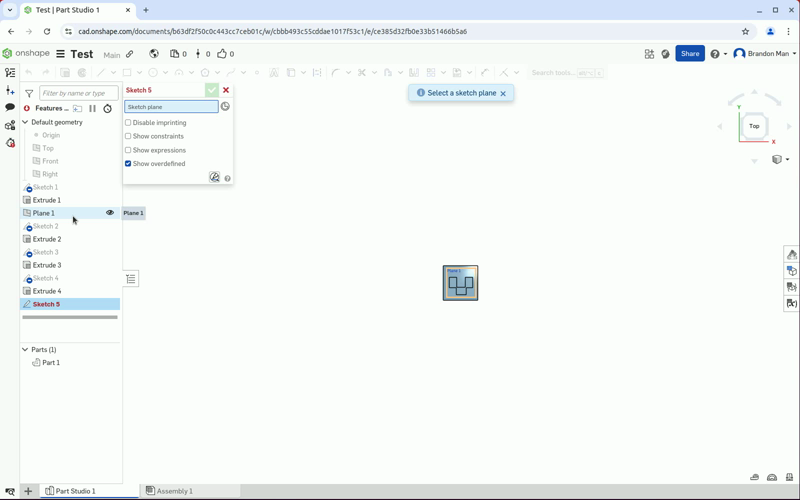
click(73, 215)
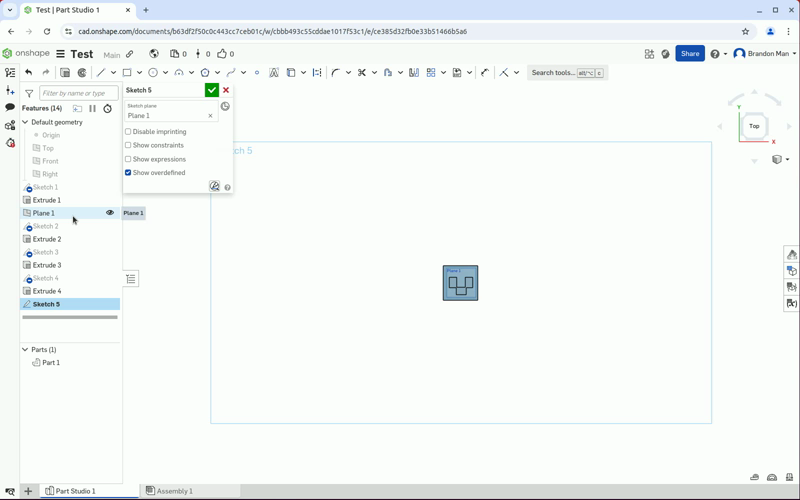
mouse_move(73, 352)
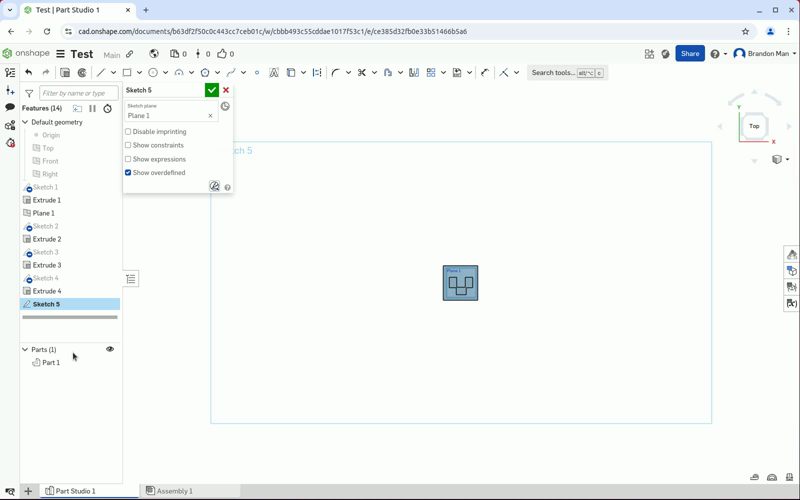
key(y)
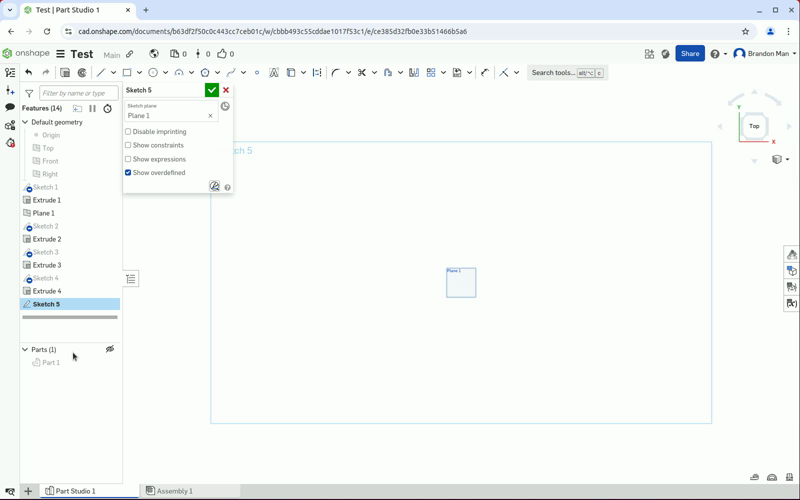
key(l)
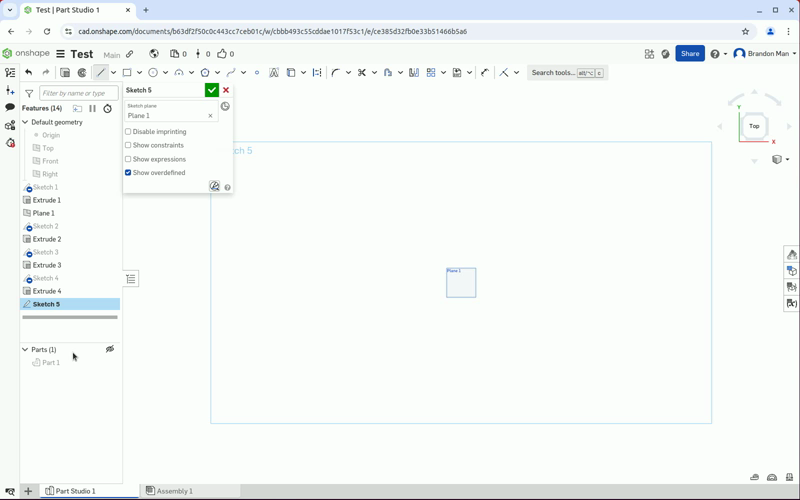
key_down(shift)
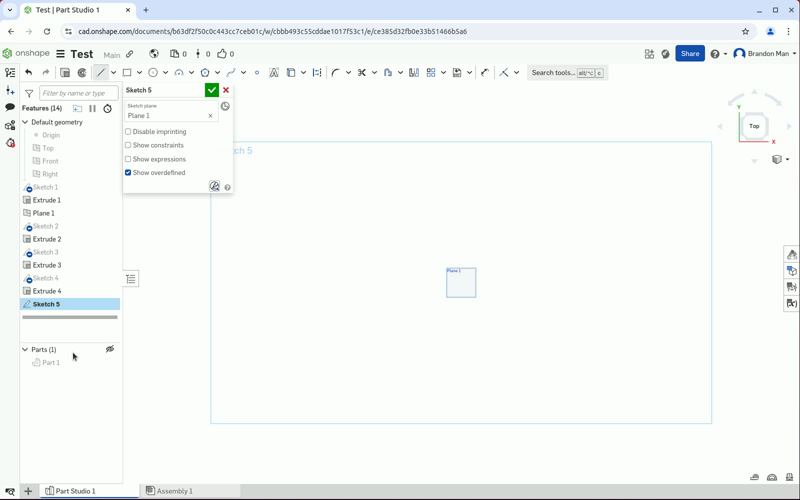
mouse_move(456, 278)
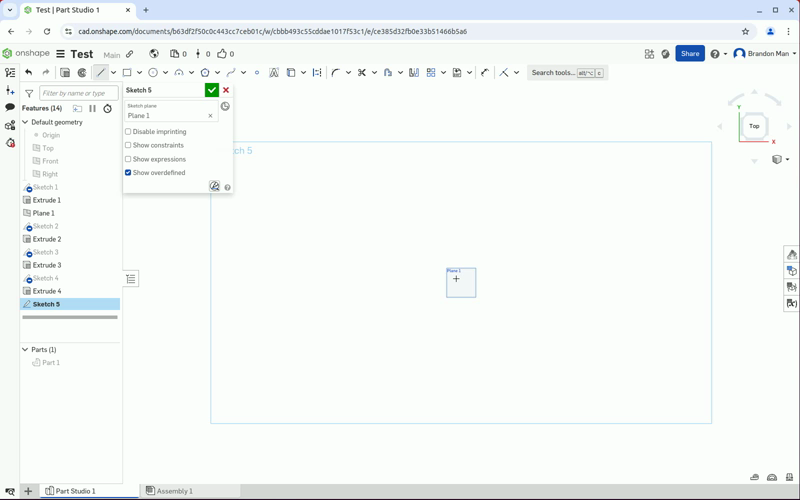
click(456, 278)
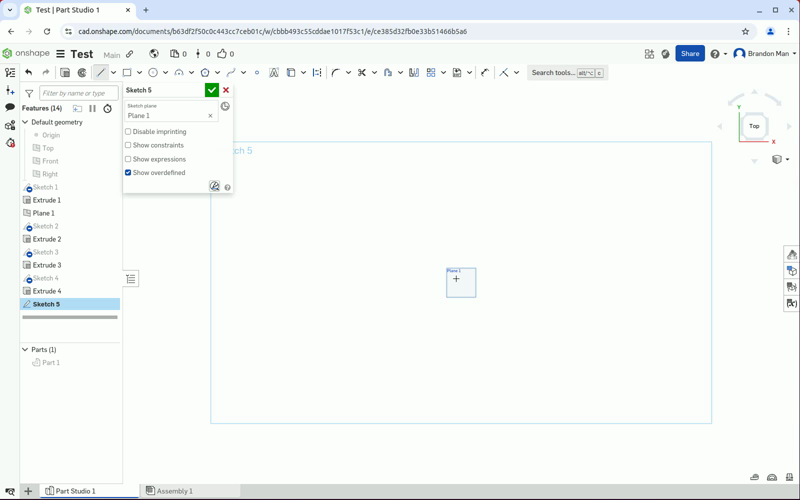
key_up(shift)
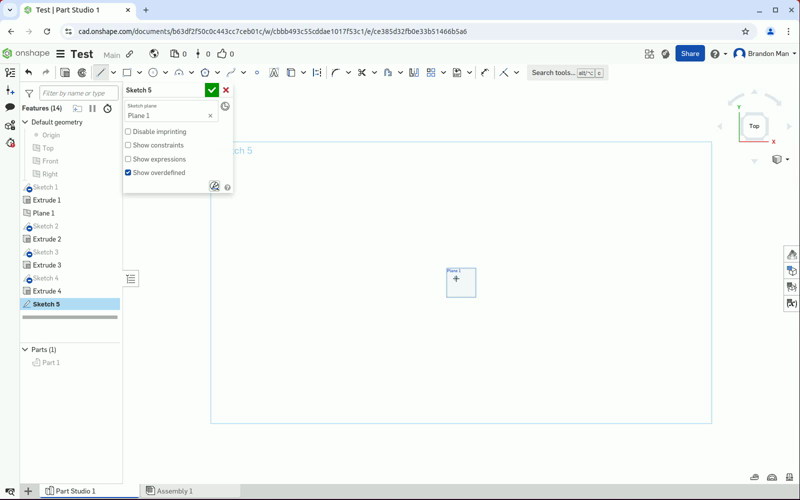
key_down(shift)
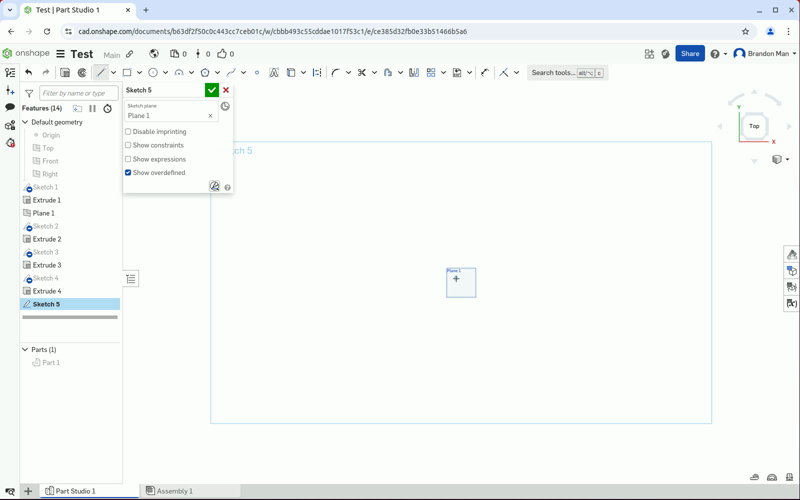
mouse_move(486, 278)
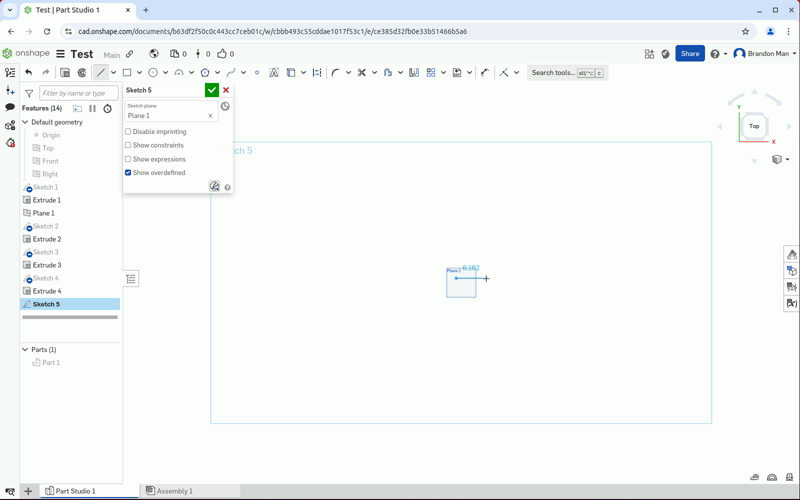
mouse_move(466, 278)
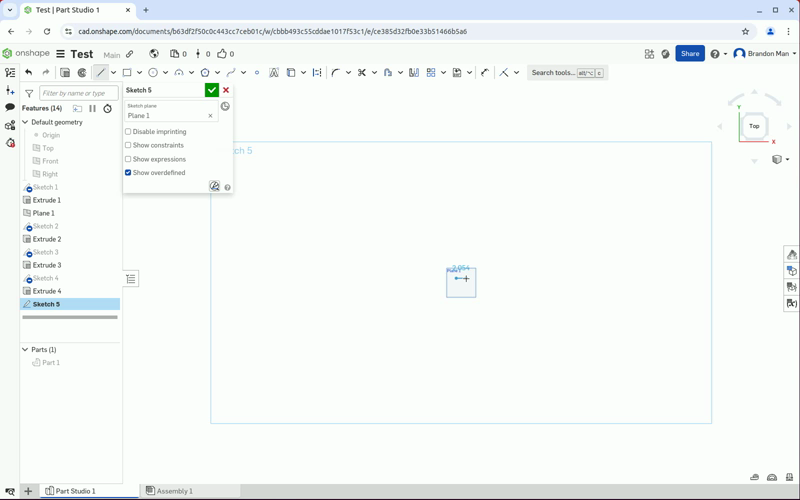
click(466, 278)
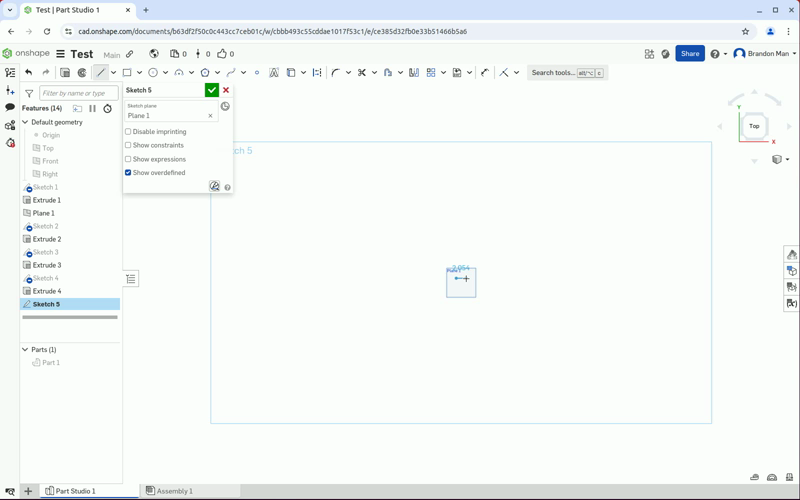
key_up(shift)
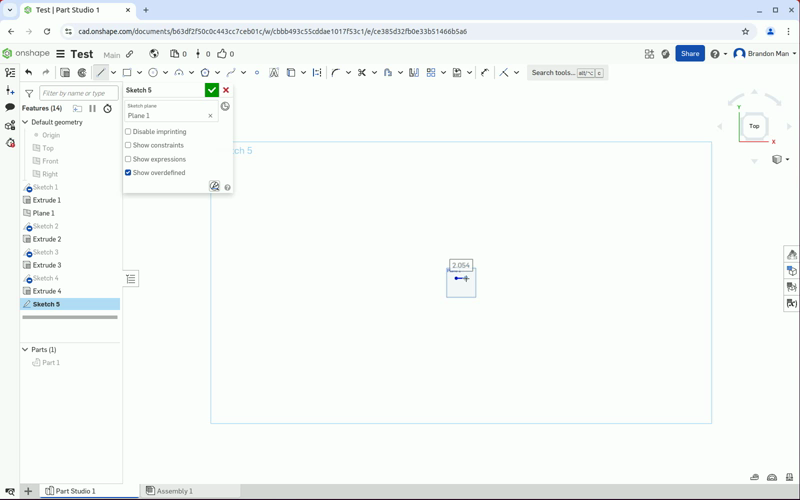
key_down(shift)
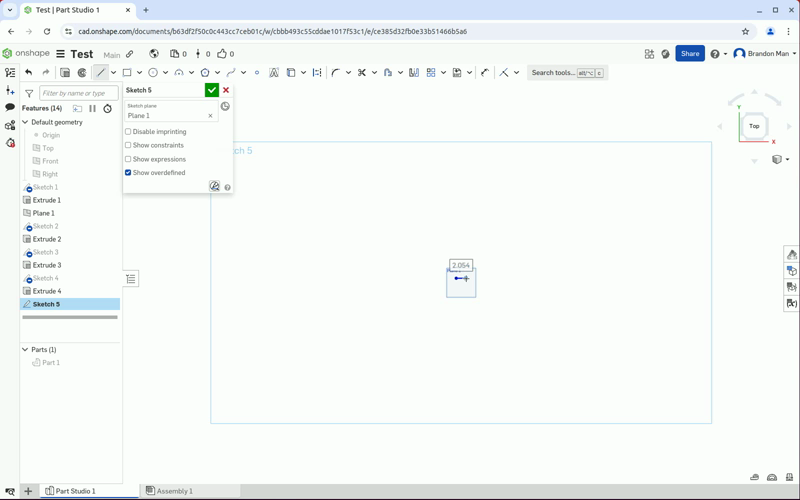
mouse_move(496, 278)
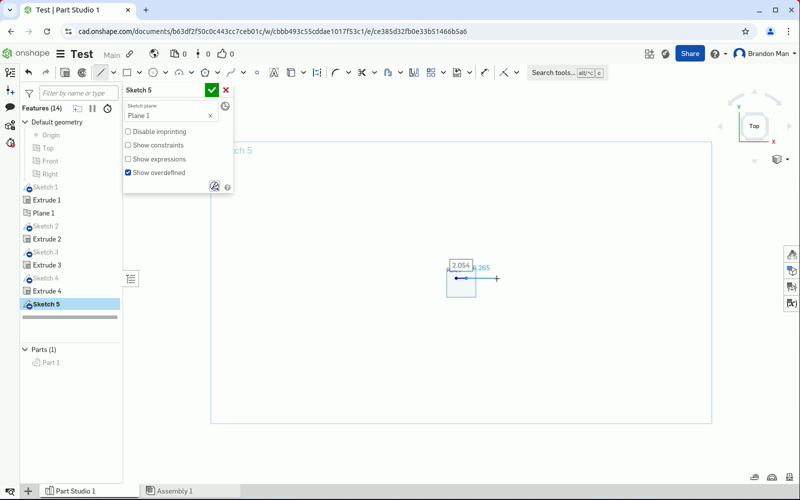
mouse_move(466, 270)
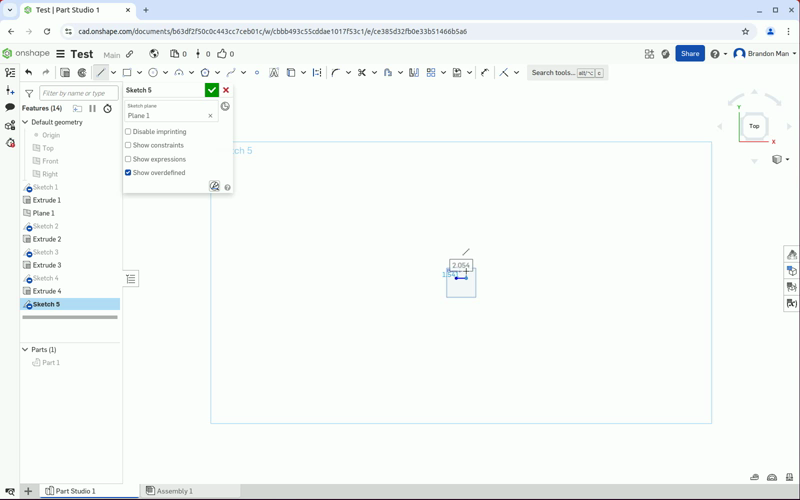
scroll(6)
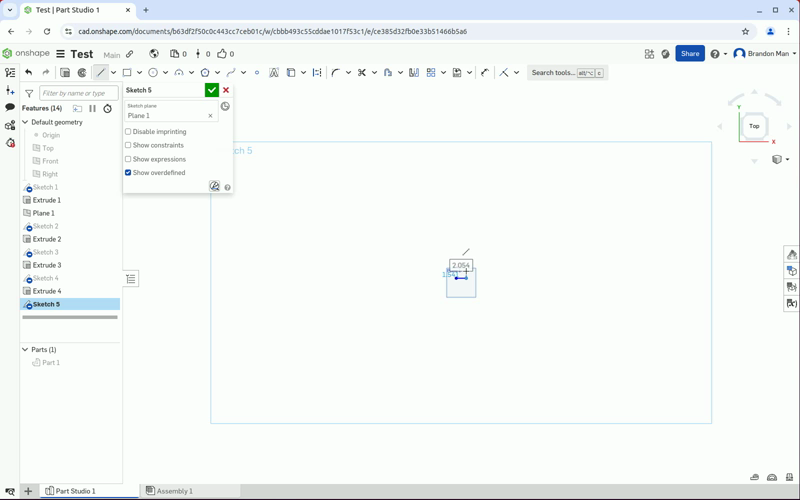
scroll(6)
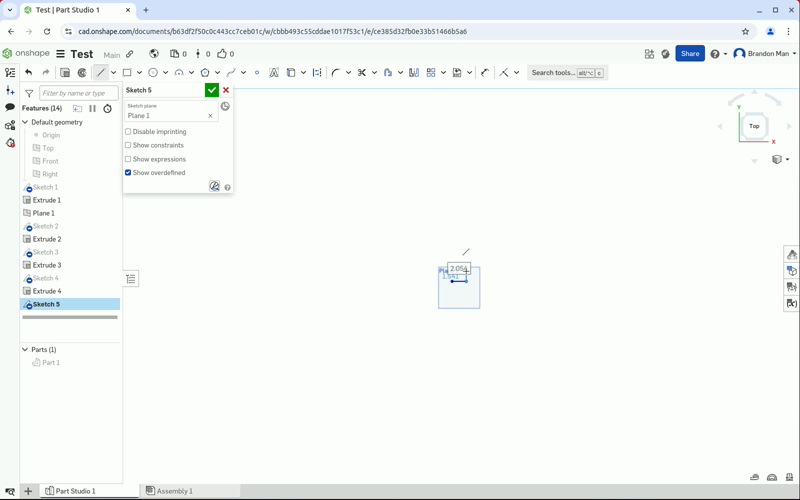
scroll(6)
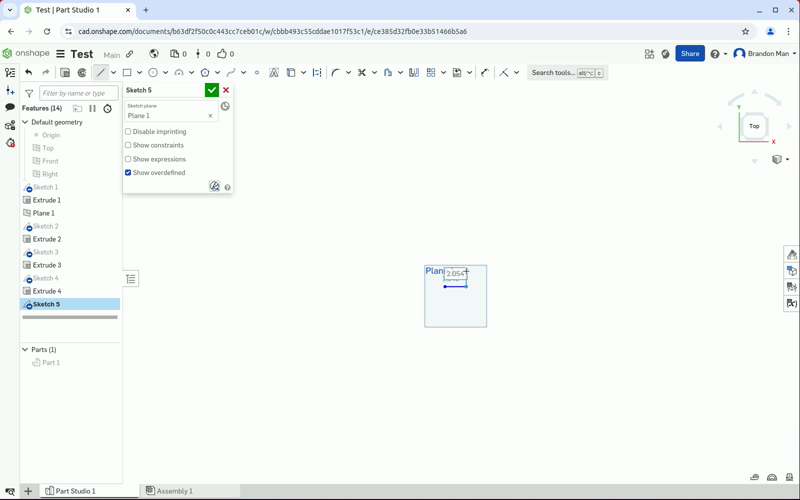
scroll(6)
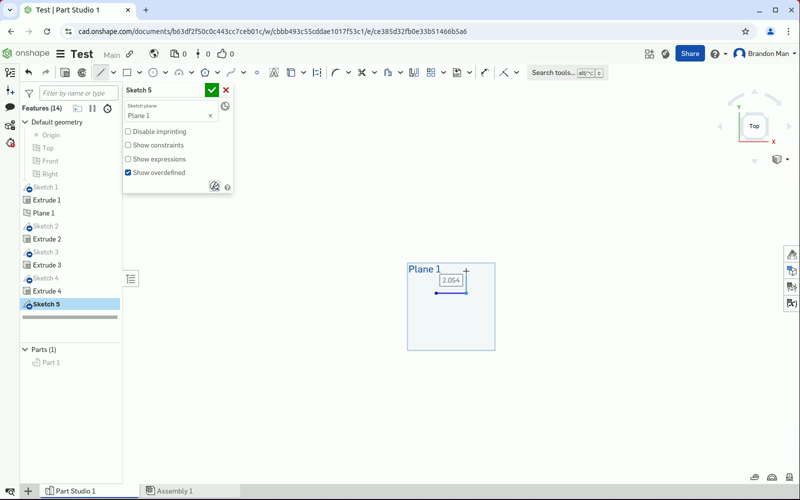
scroll(6)
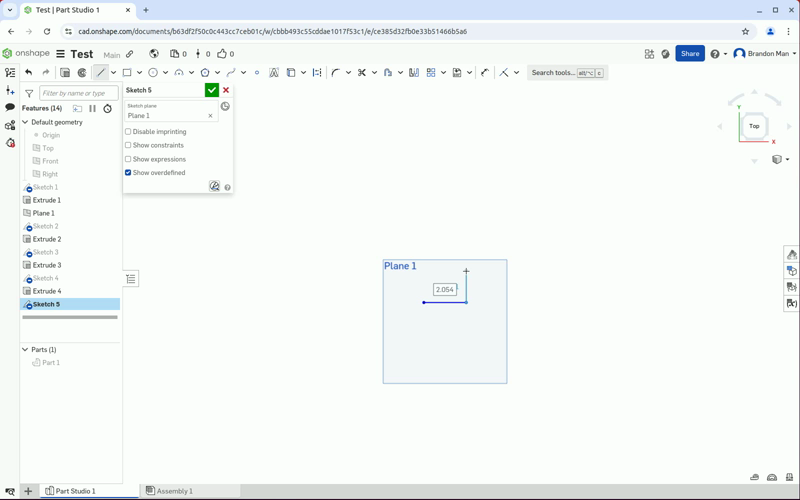
scroll(6)
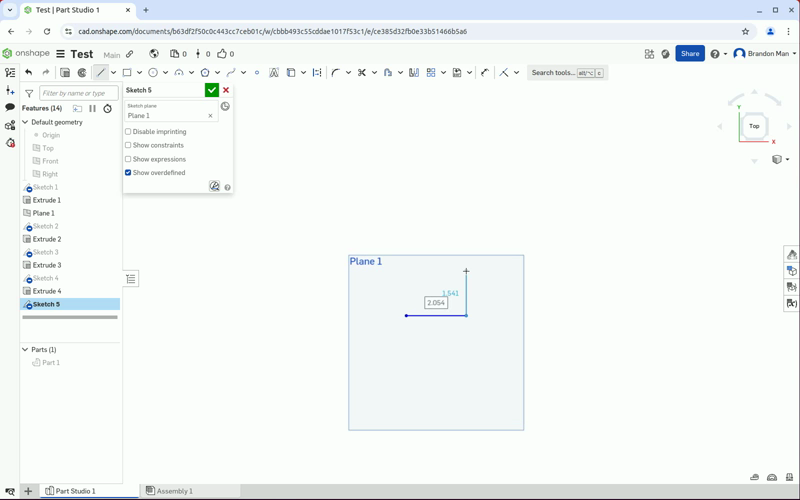
scroll(6)
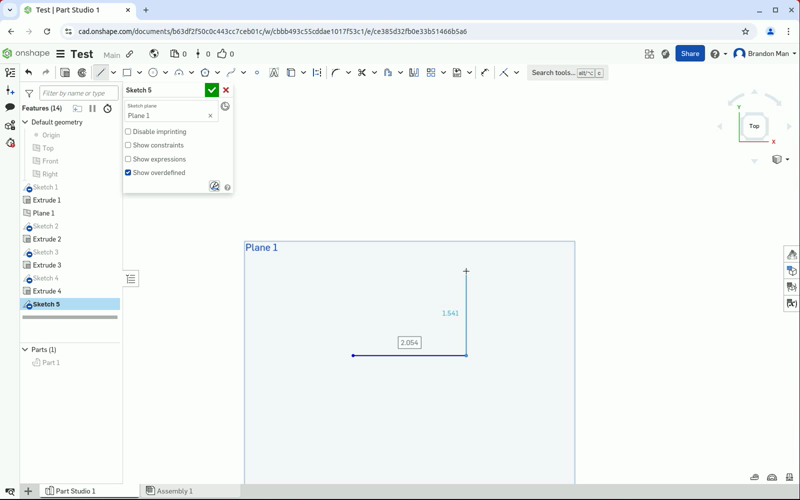
click(466, 270)
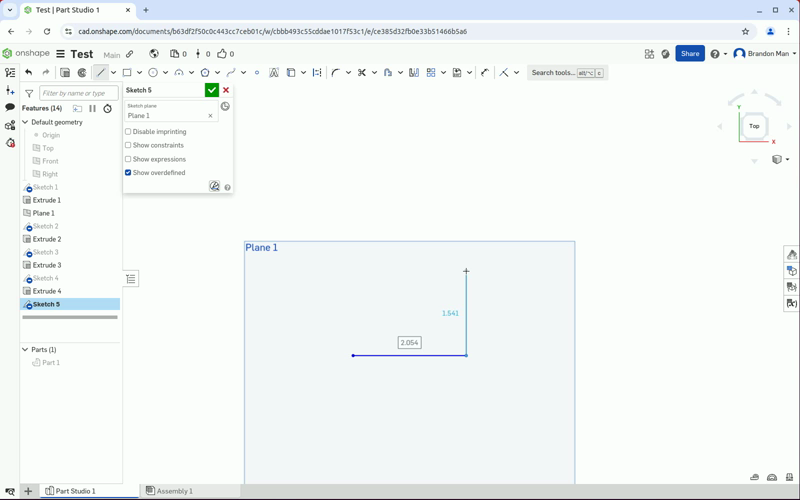
scroll(-6)
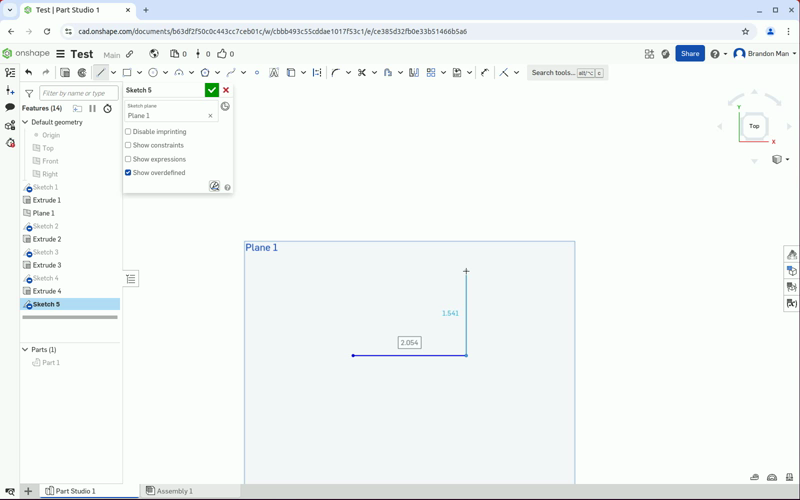
scroll(-6)
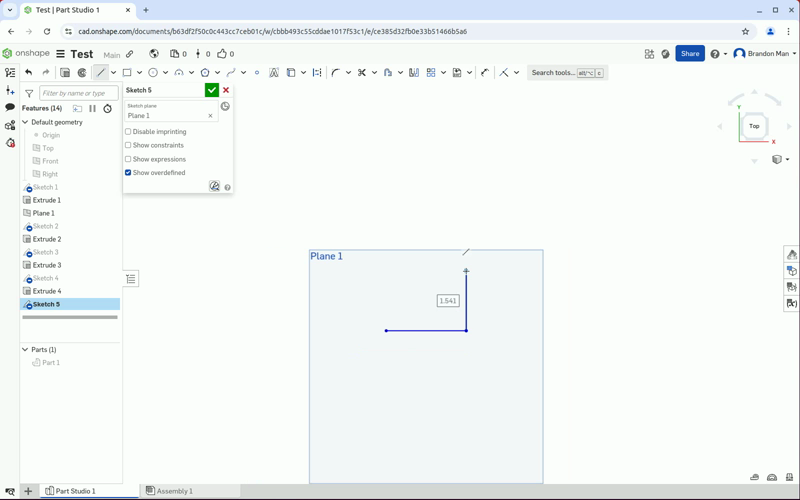
scroll(-6)
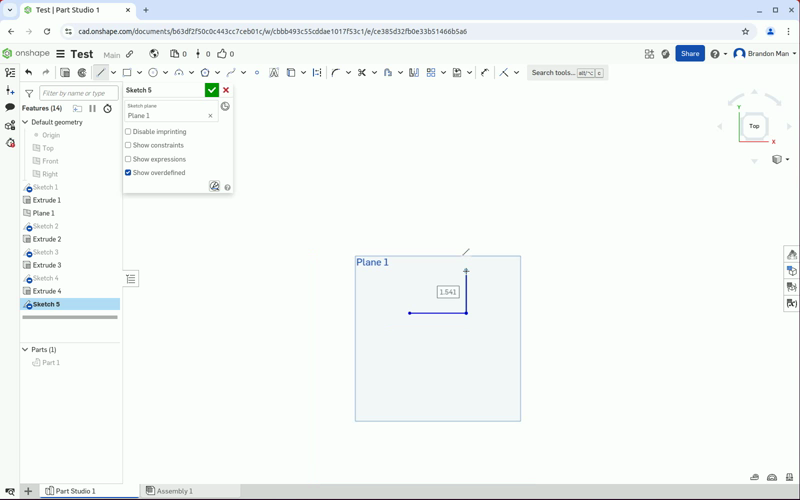
scroll(-6)
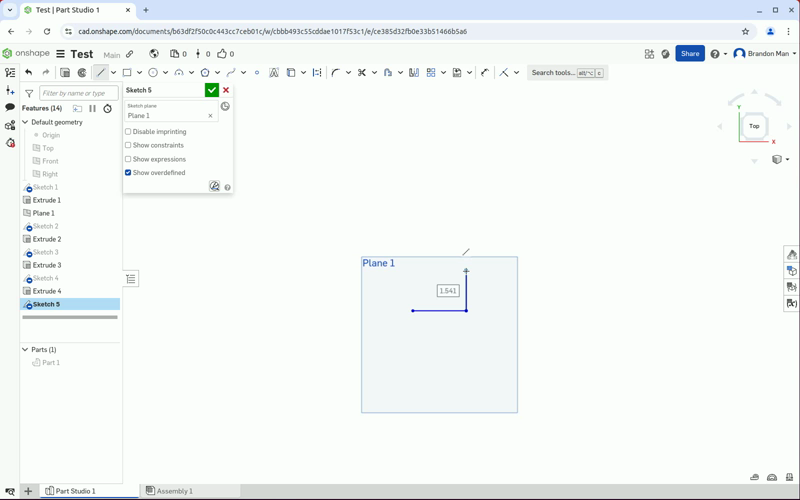
scroll(-6)
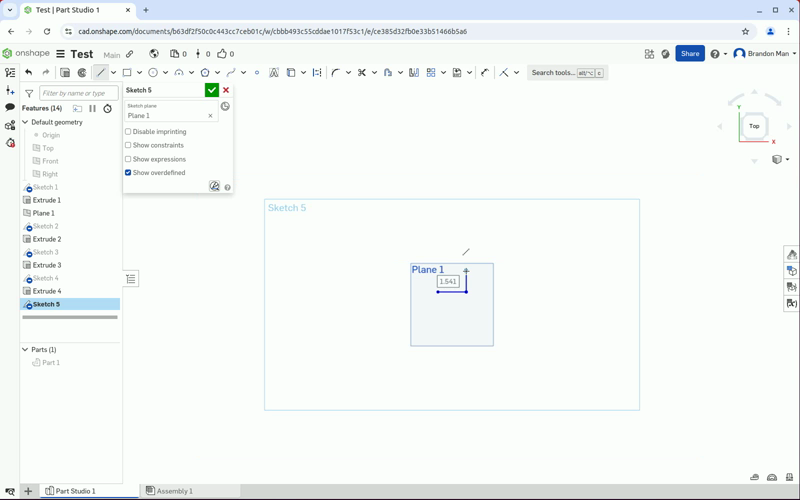
scroll(-6)
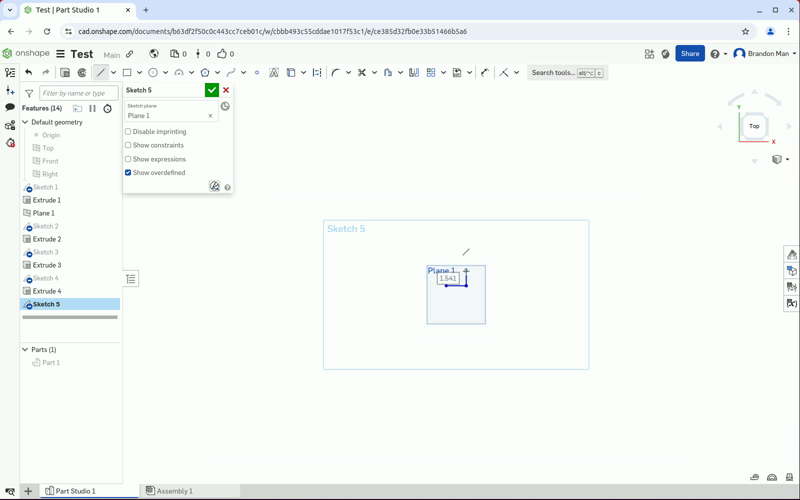
scroll(-6)
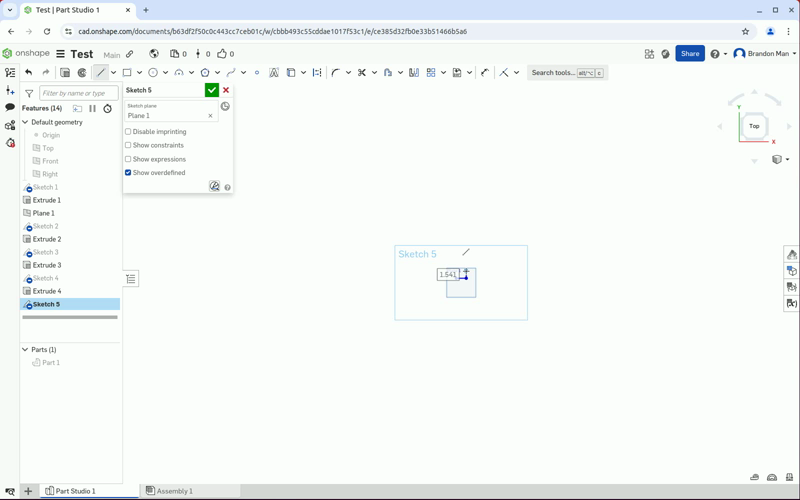
key_up(shift)
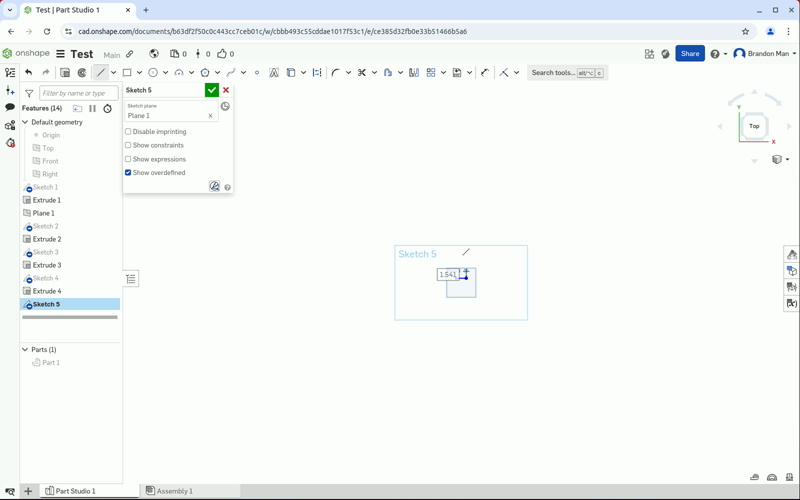
key_down(shift)
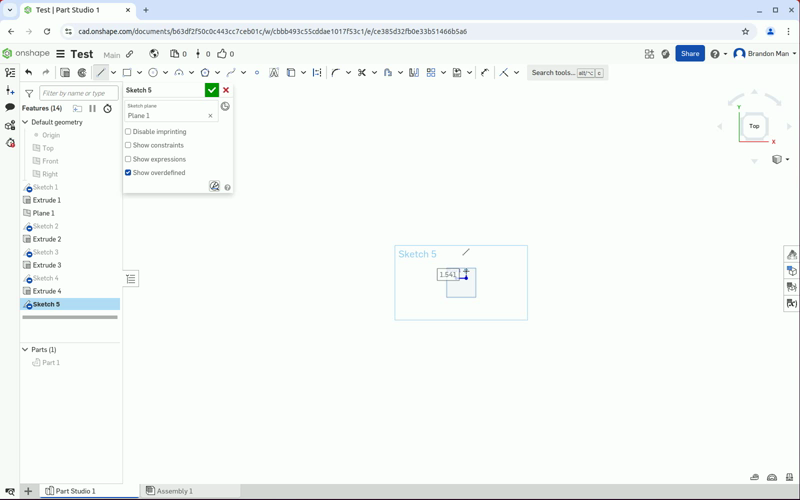
mouse_move(496, 270)
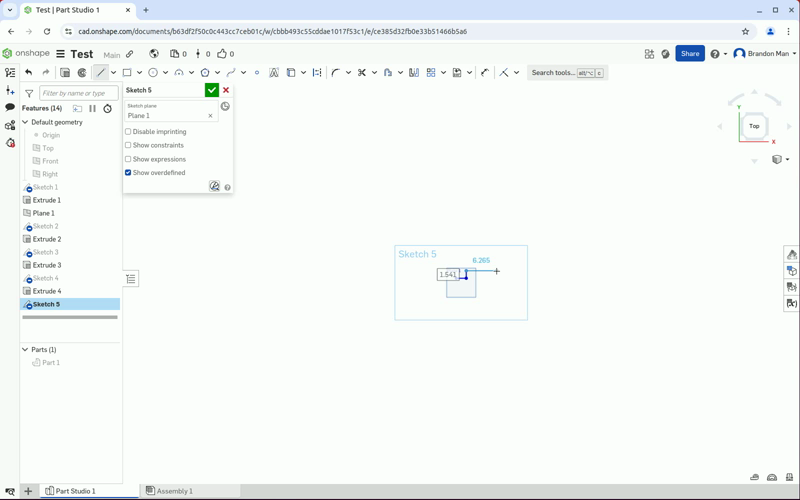
mouse_move(456, 270)
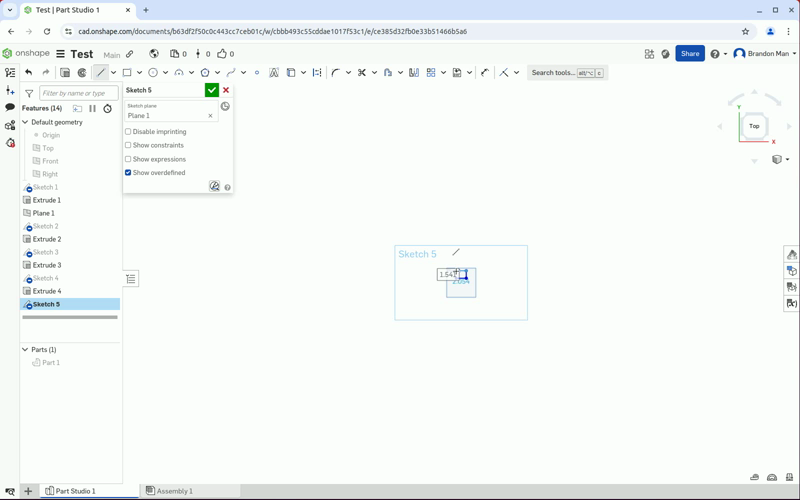
click(456, 270)
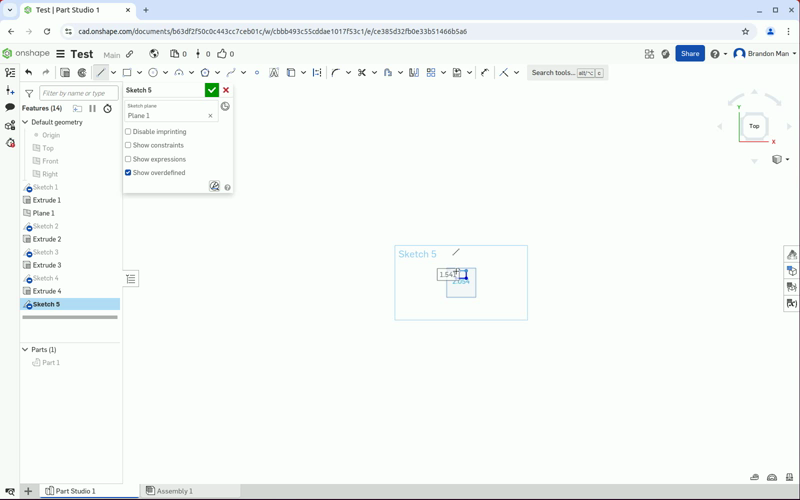
key_up(shift)
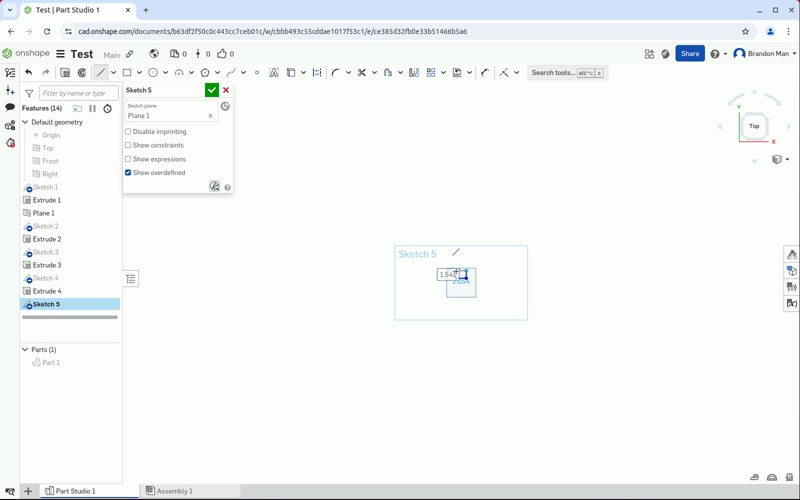
mouse_move(486, 270)
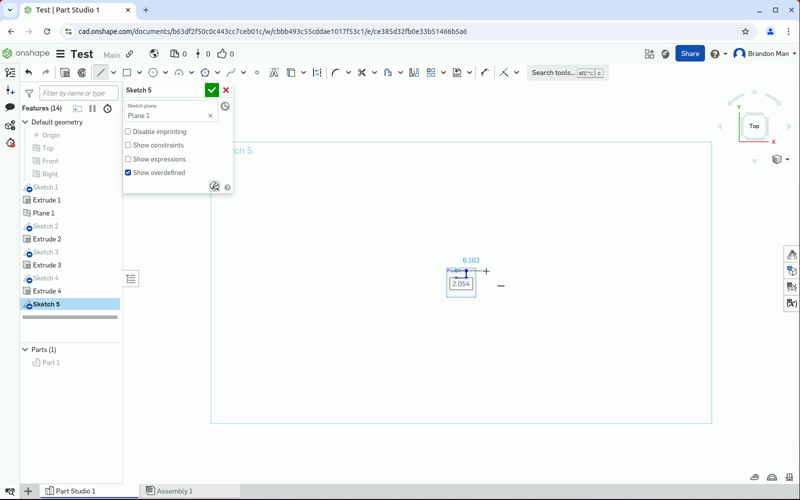
key_down(shift)
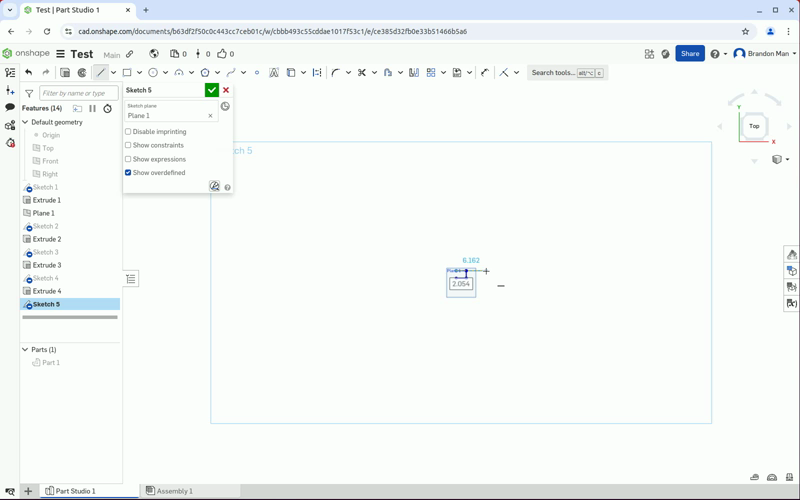
mouse_move(456, 278)
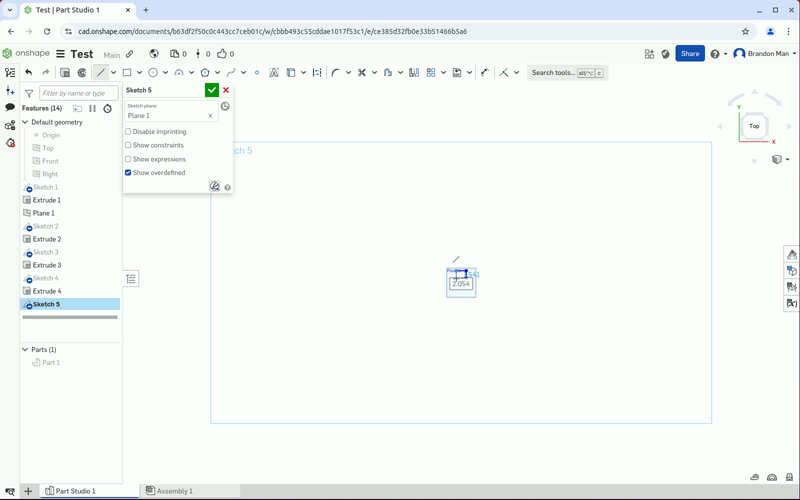
scroll(6)
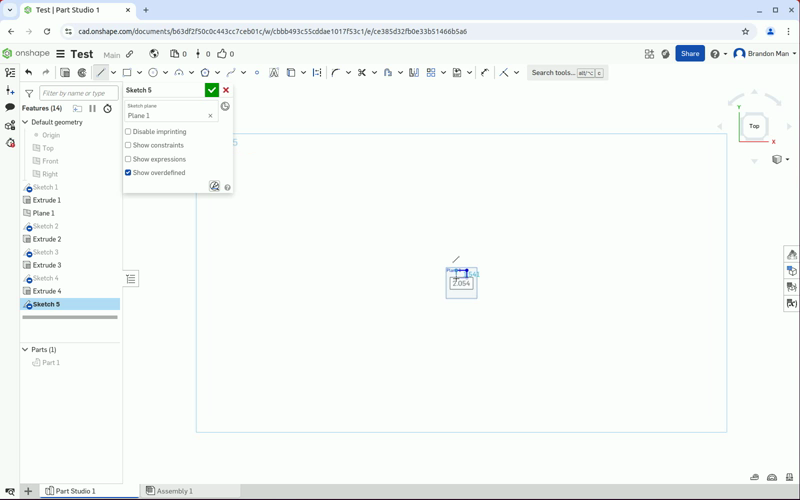
scroll(6)
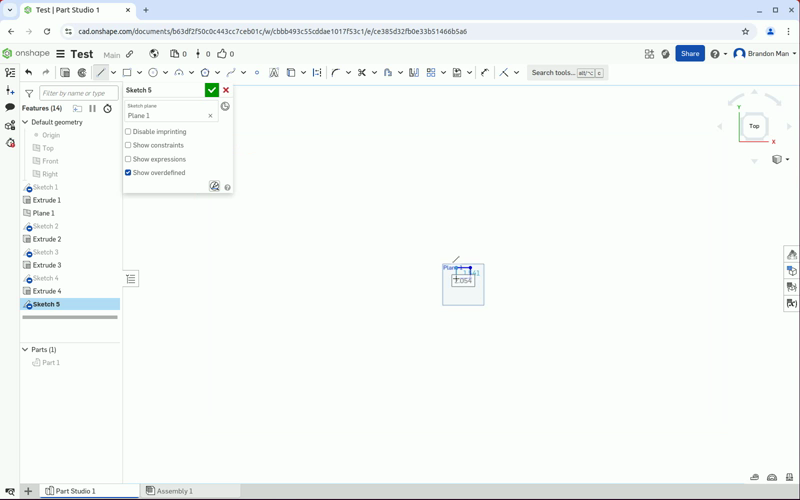
scroll(6)
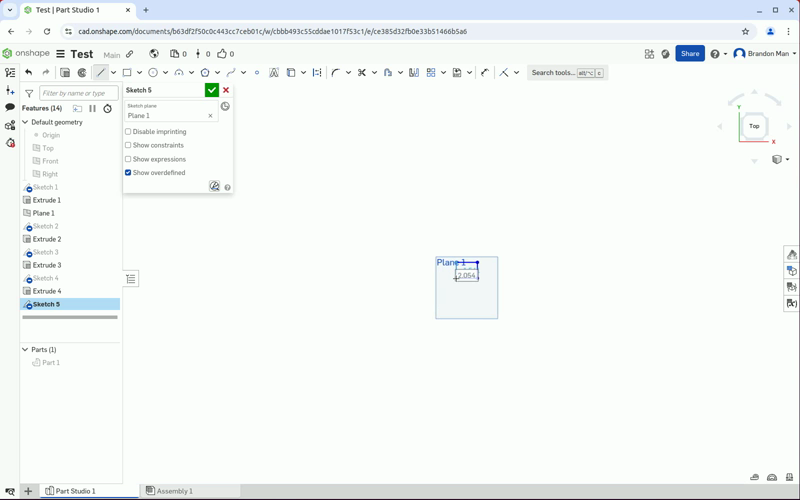
scroll(6)
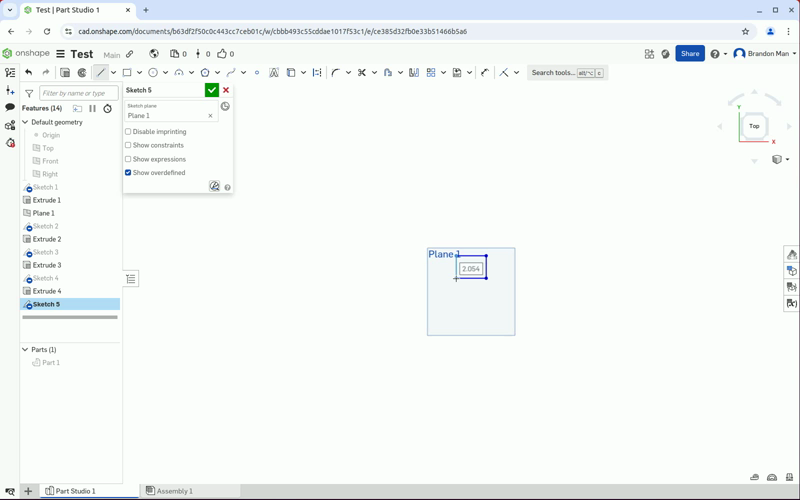
scroll(6)
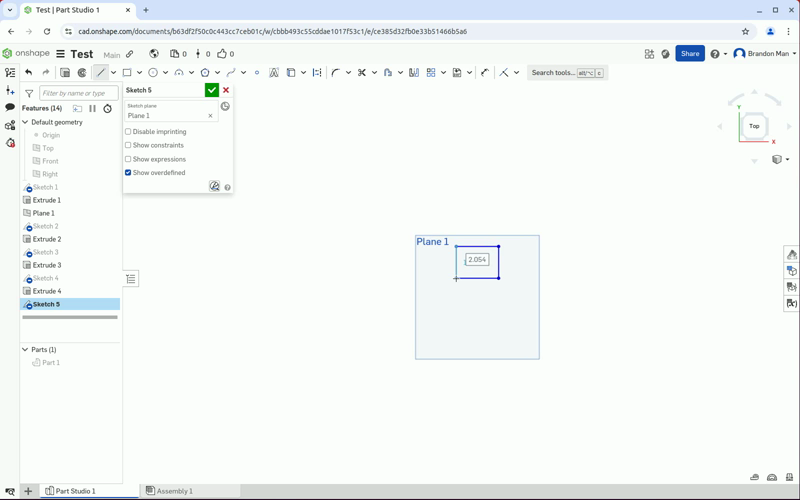
scroll(6)
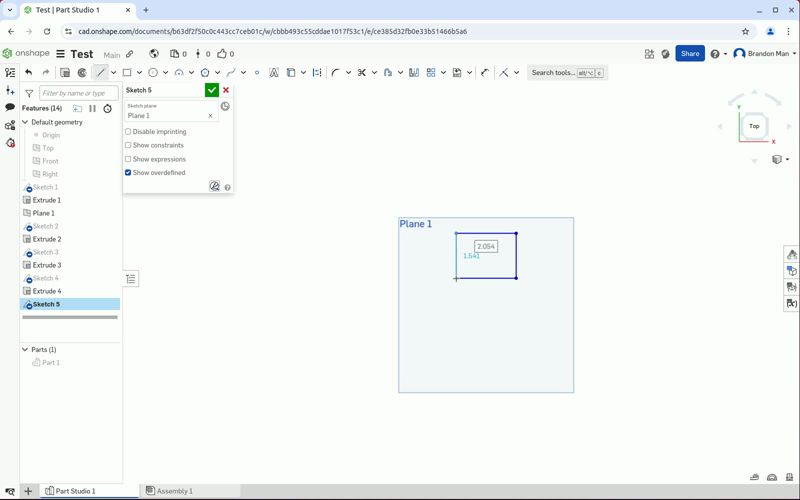
scroll(6)
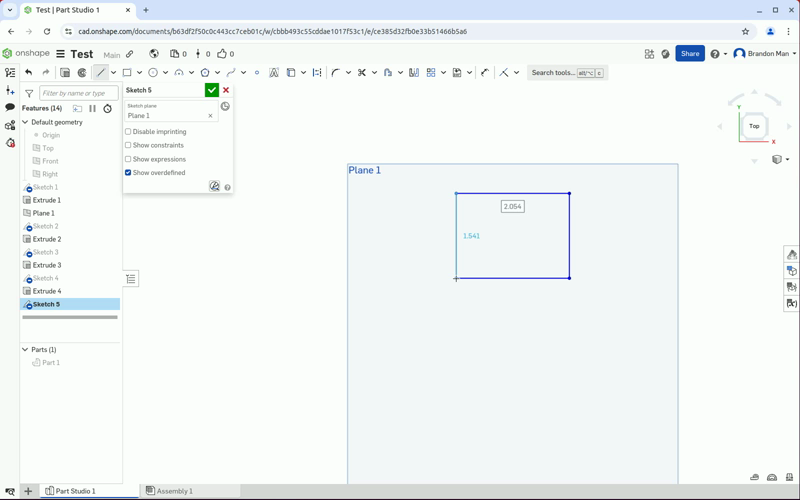
key_up(shift)
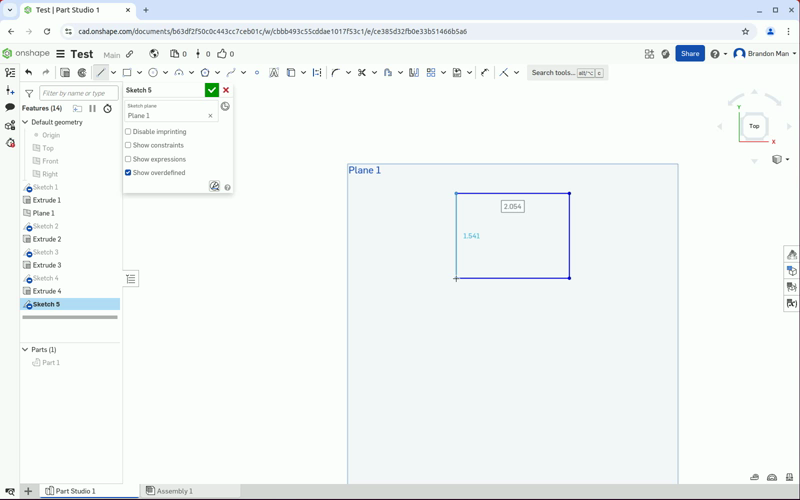
click(456, 278)
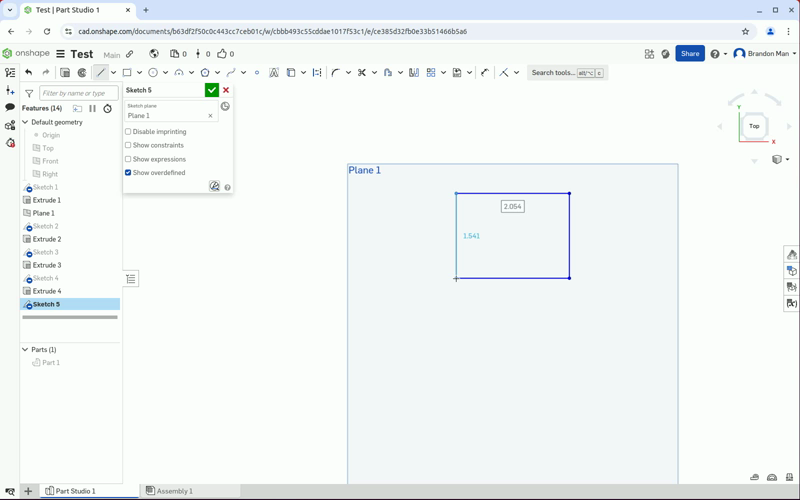
scroll(-6)
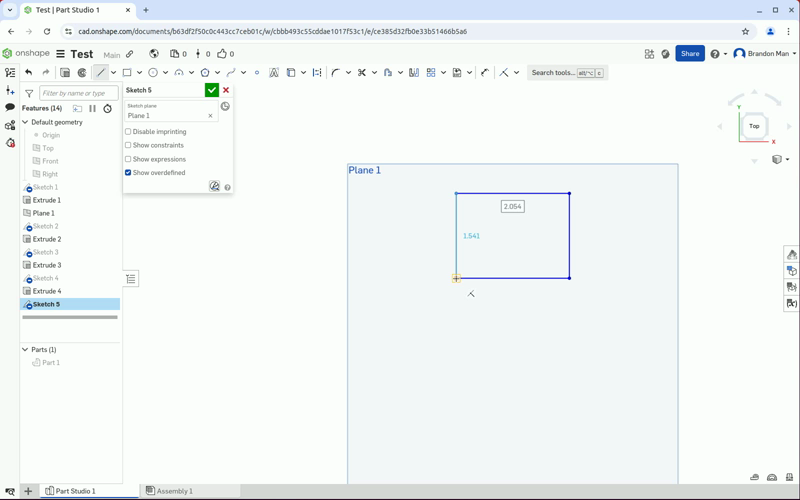
scroll(-6)
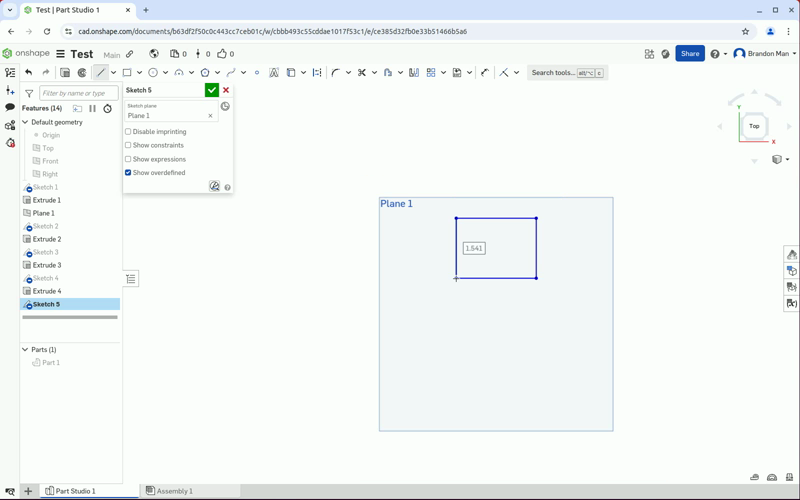
scroll(-6)
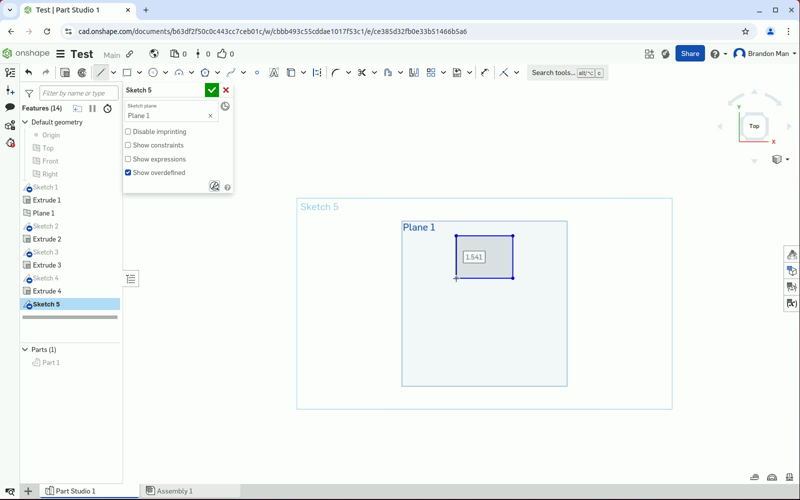
scroll(-6)
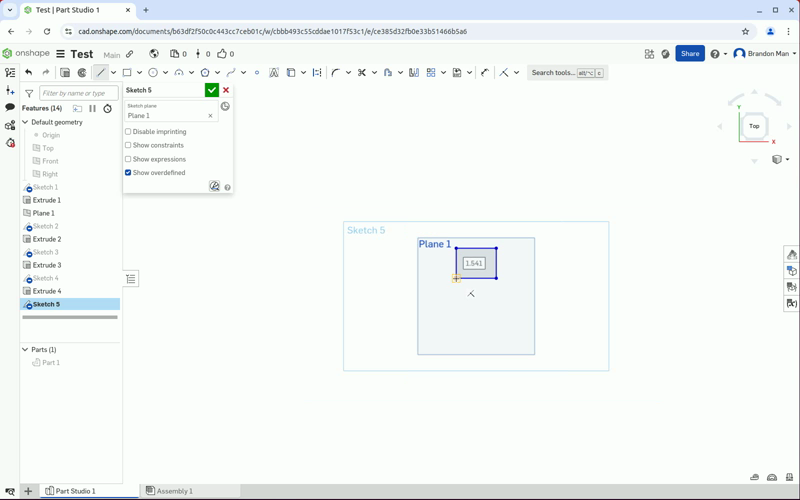
scroll(-6)
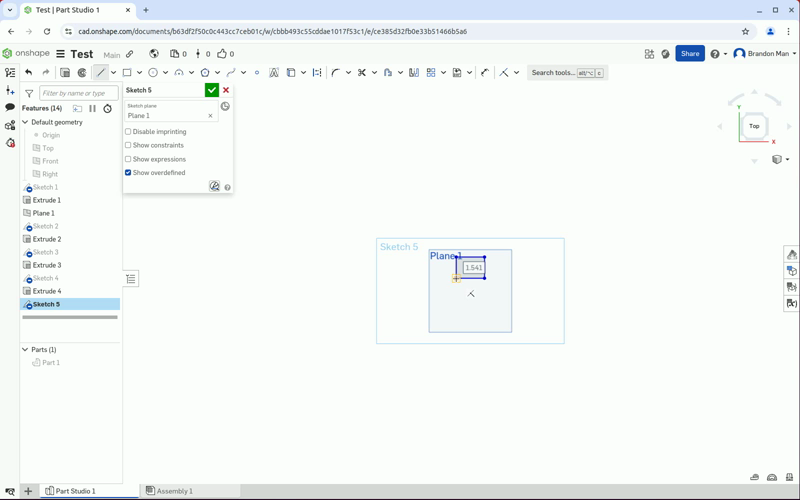
scroll(-6)
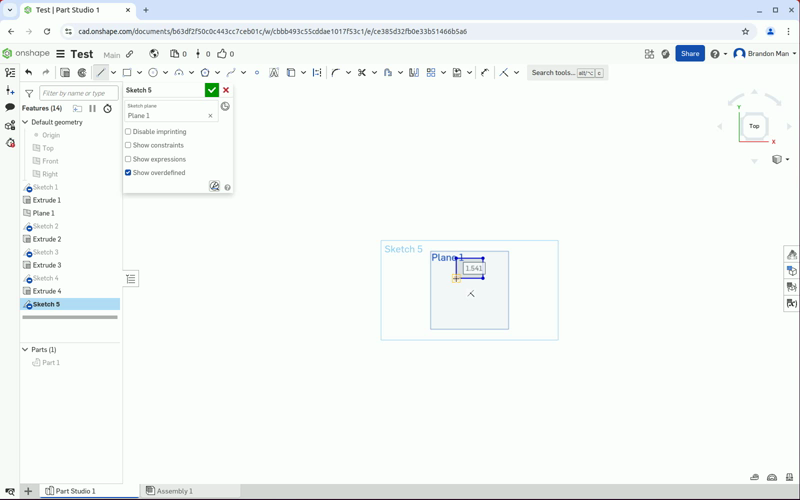
scroll(-6)
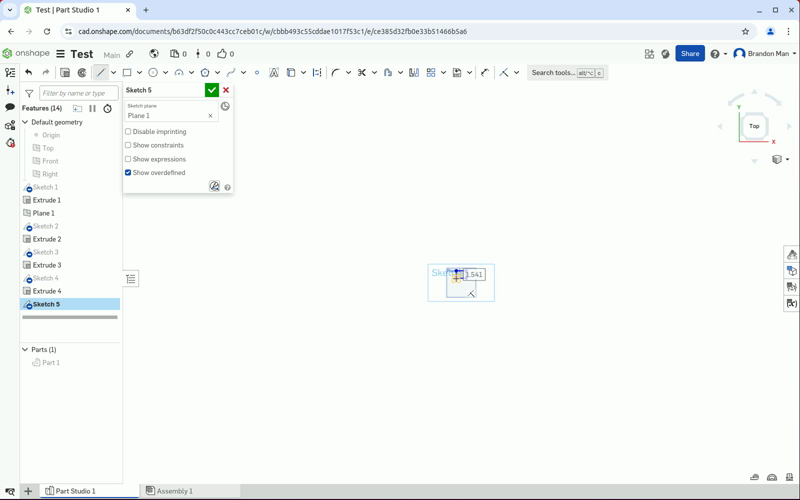
key(esc)
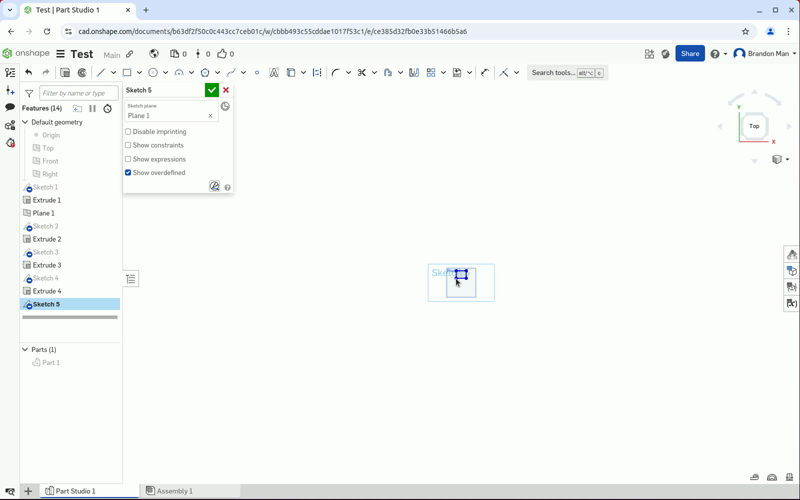
mouse_move(457, 273)
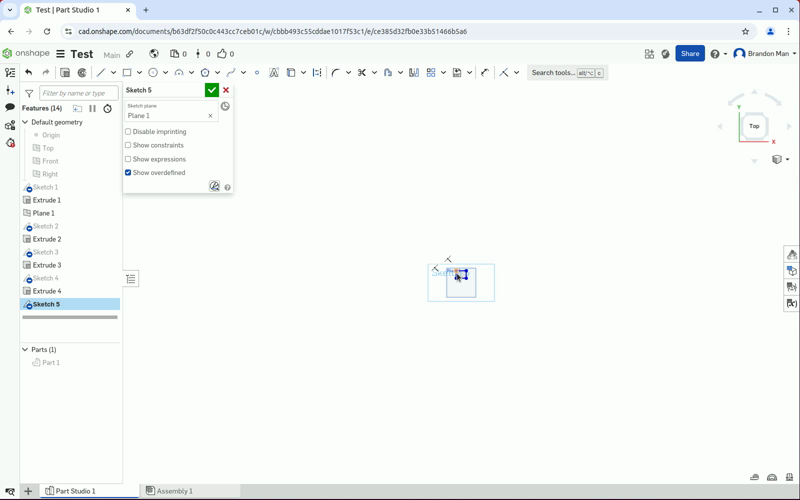
scroll(6)
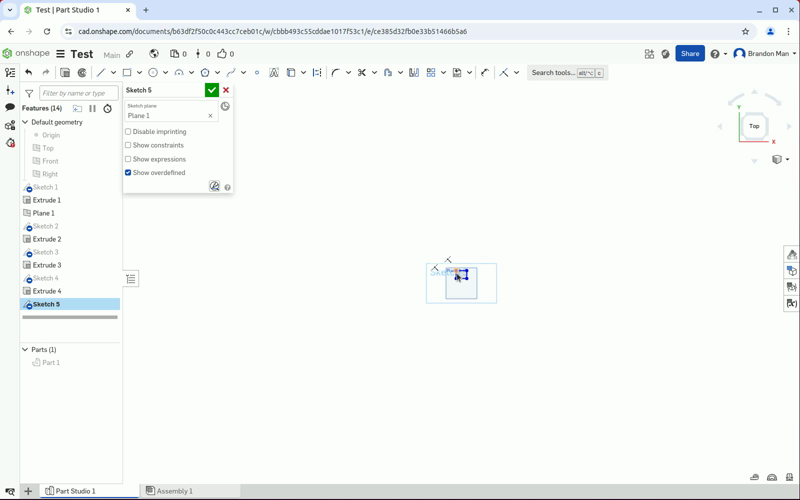
scroll(6)
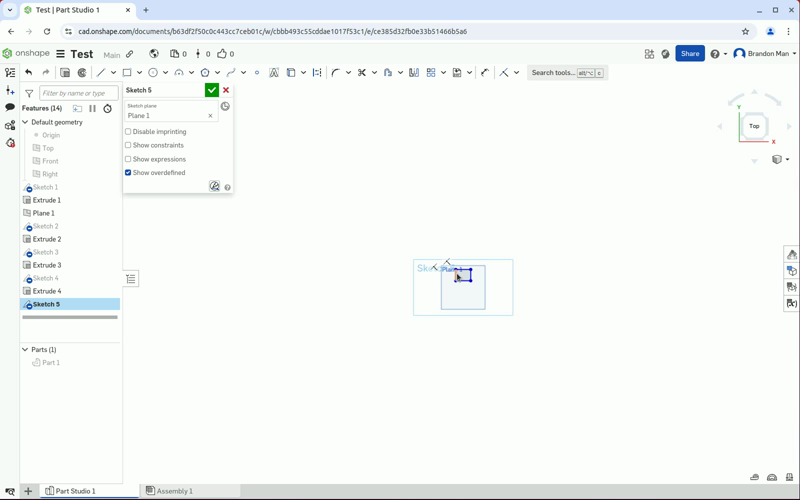
scroll(6)
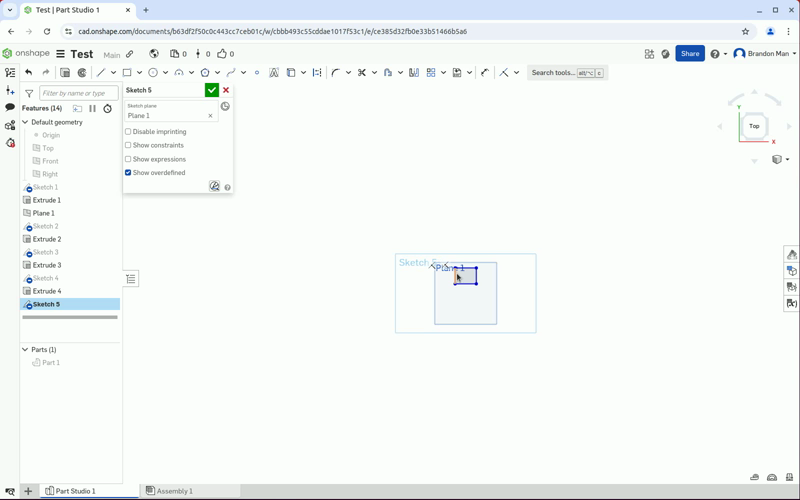
scroll(6)
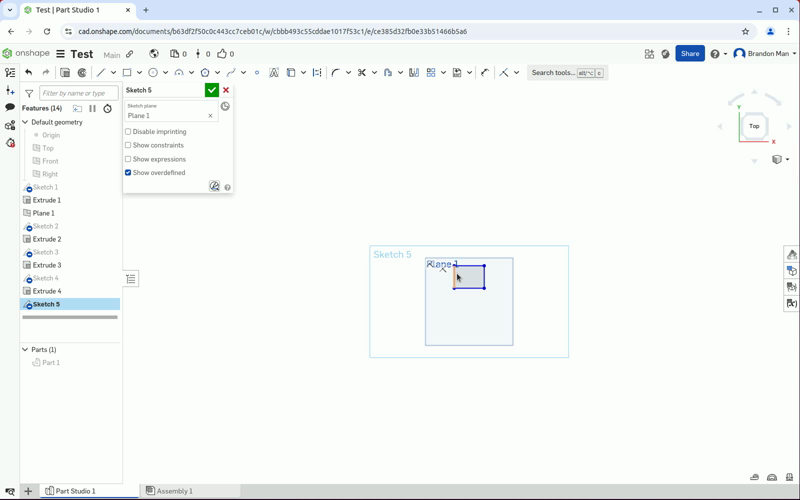
scroll(6)
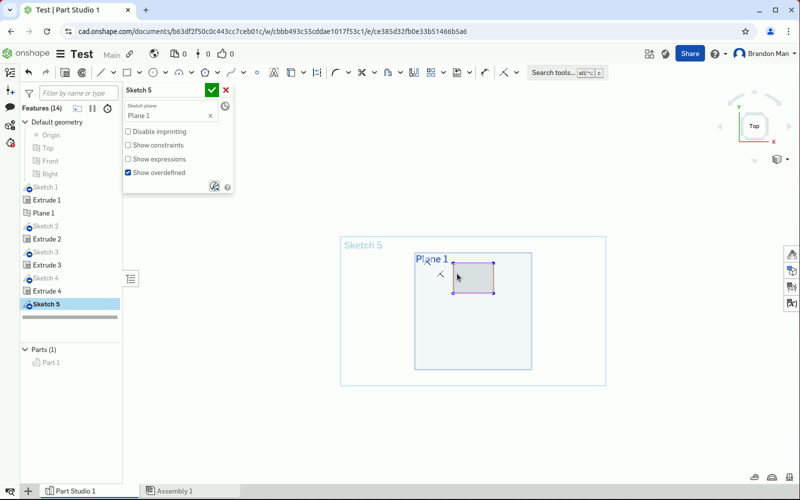
scroll(6)
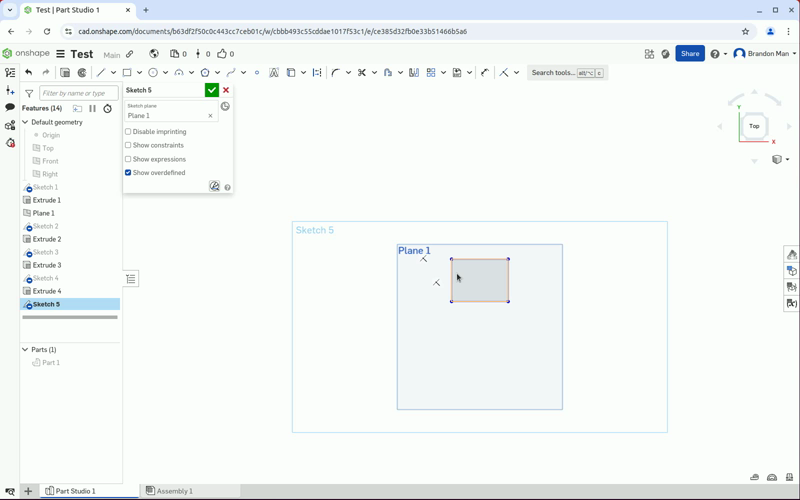
scroll(6)
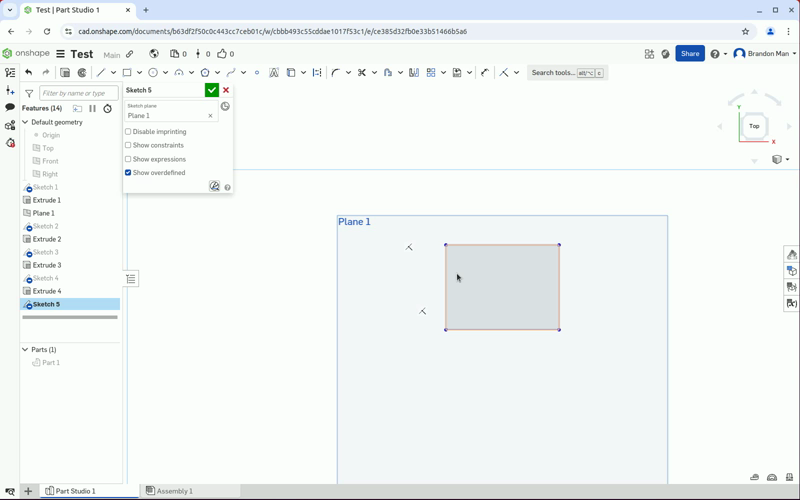
click(457, 273)
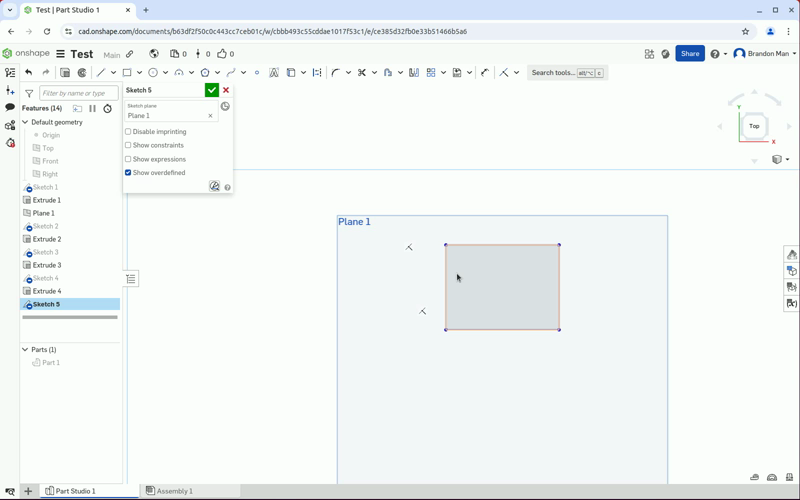
scroll(-6)
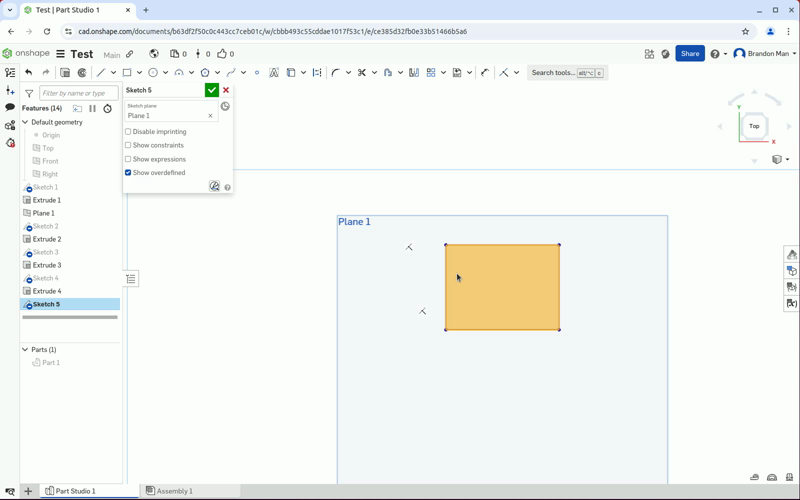
scroll(-6)
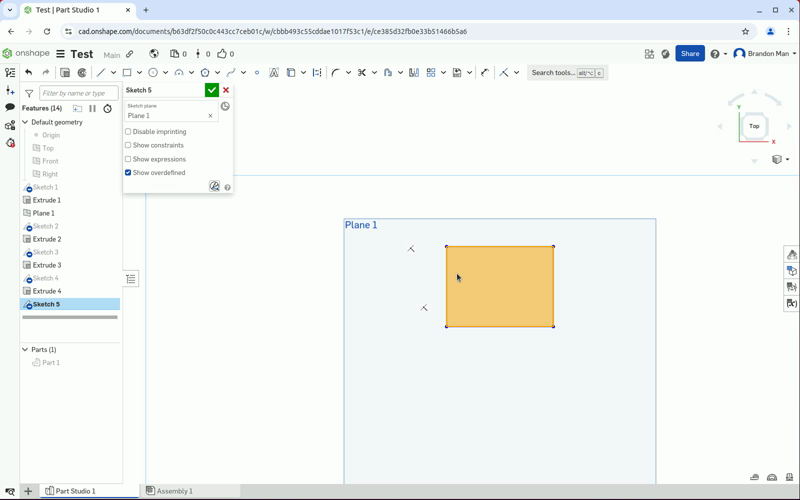
scroll(-6)
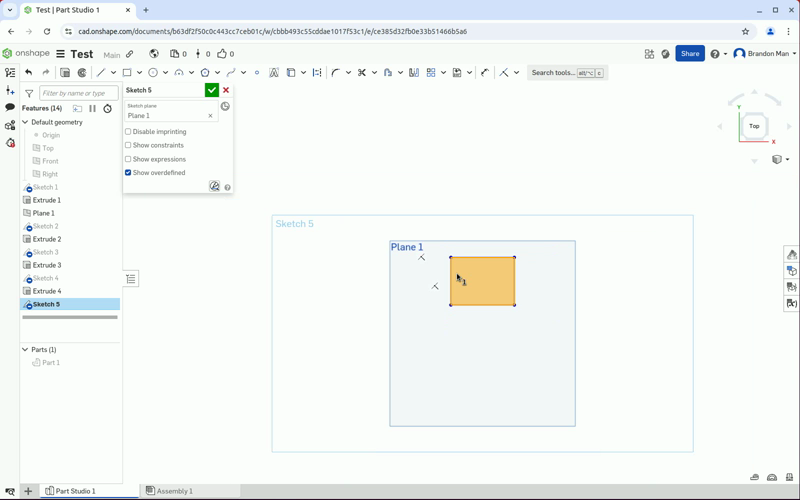
scroll(-6)
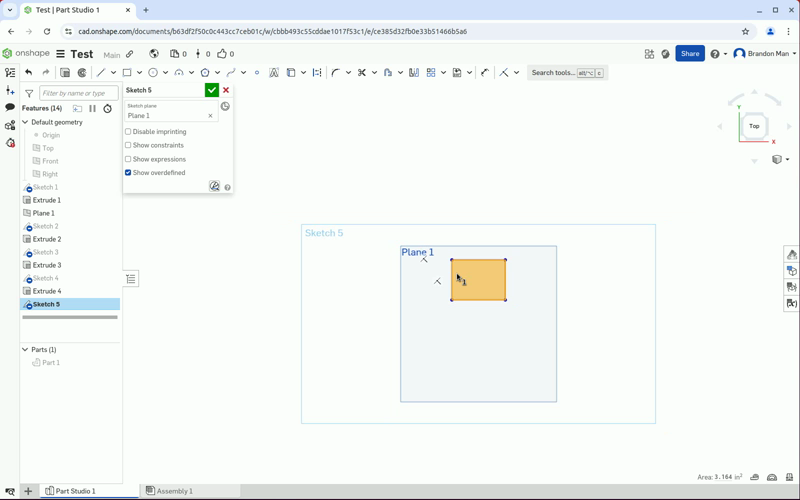
scroll(-6)
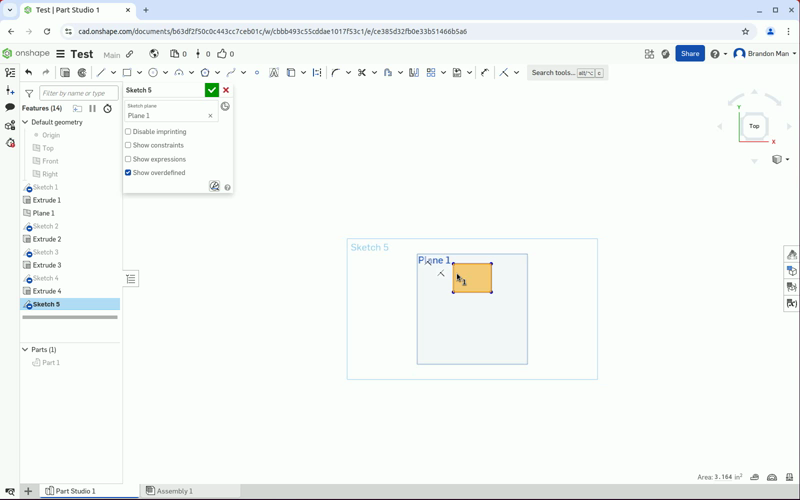
scroll(-6)
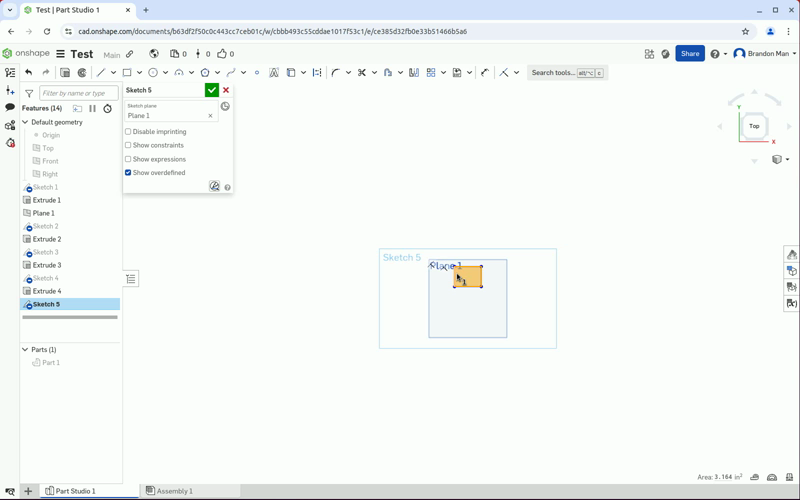
scroll(-6)
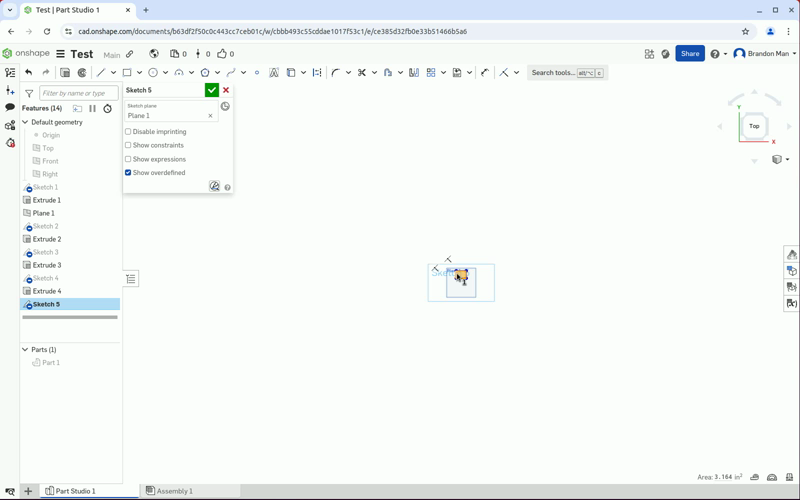
mouse_move(73, 352)
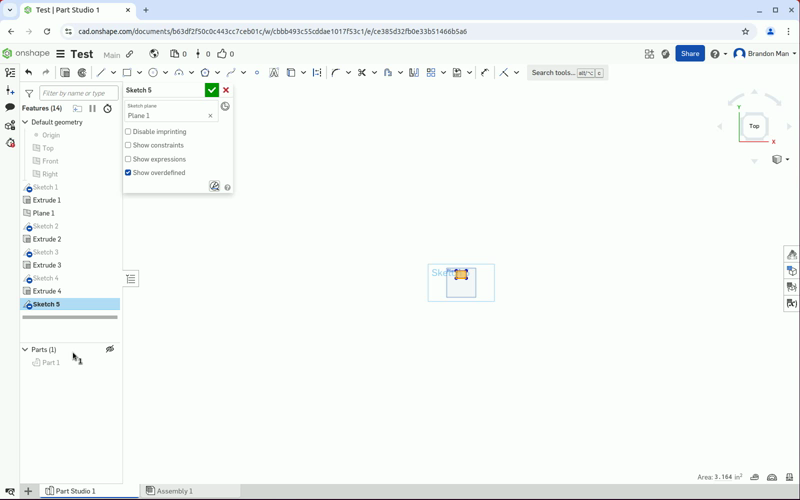
key(shift+y)
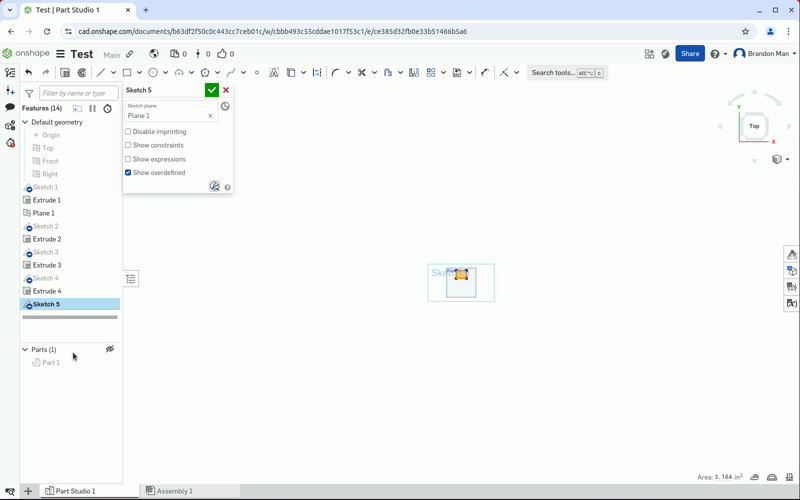
key(shift+e)
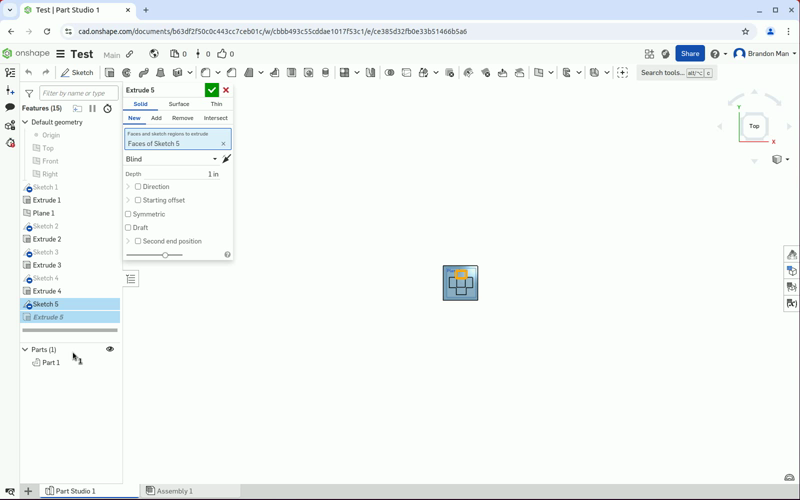
mouse_move(143, 106)
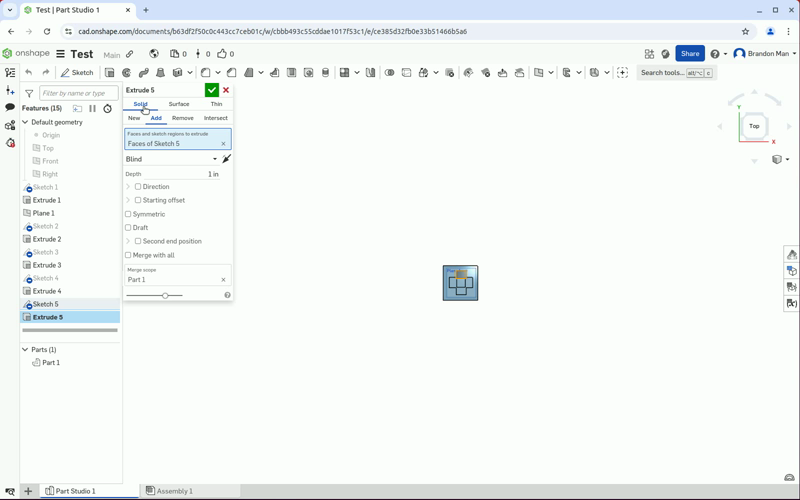
click(143, 106)
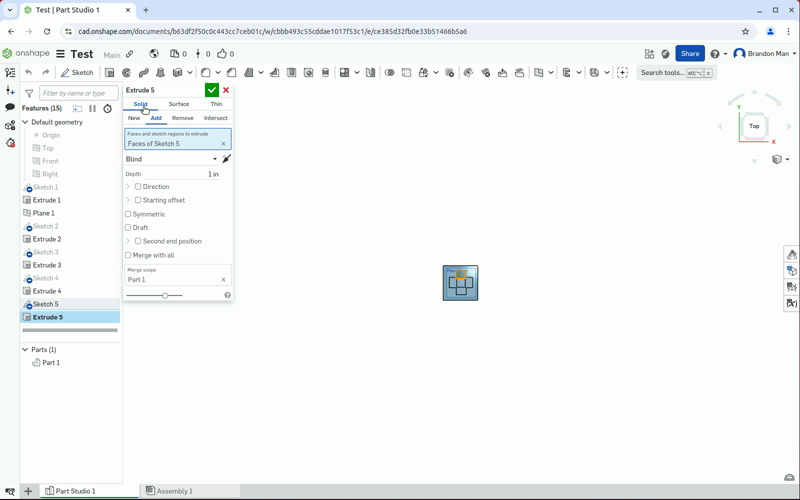
mouse_move(186, 120)
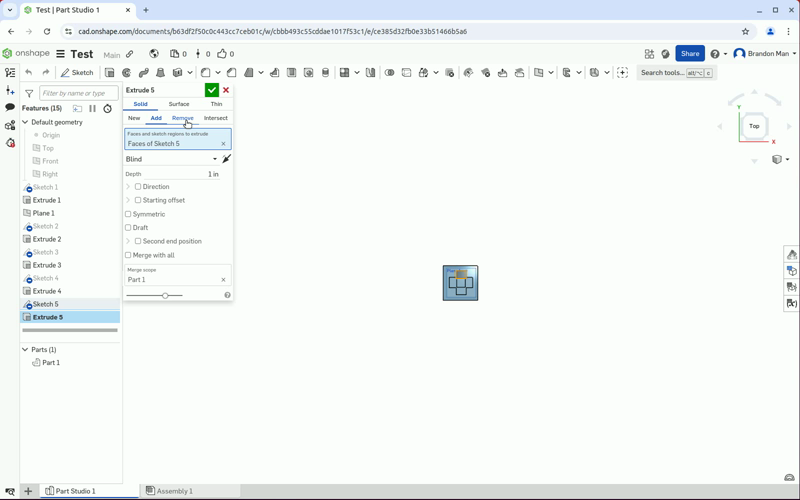
click(186, 120)
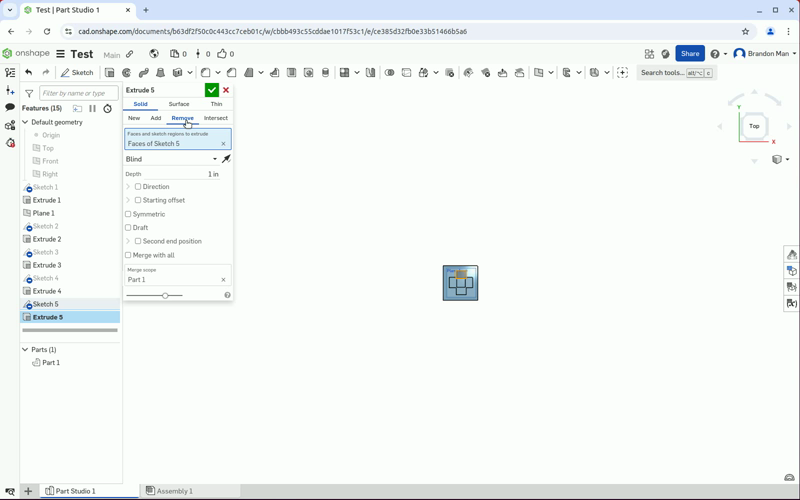
key(tab, 4)
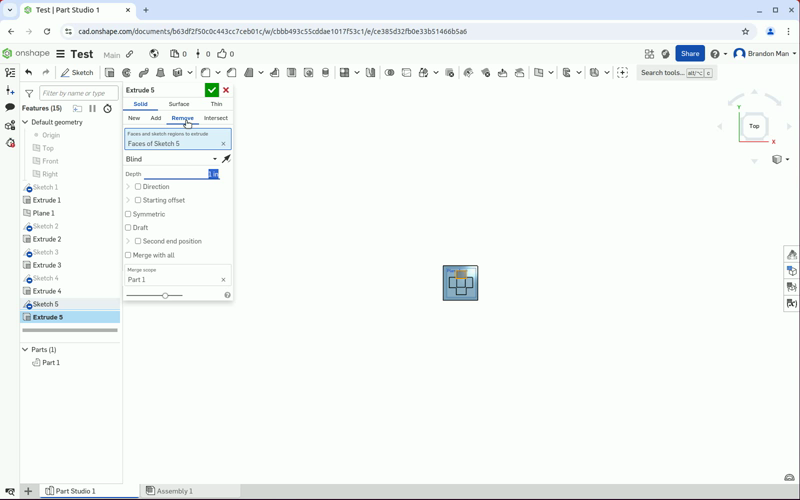
text(9.147)
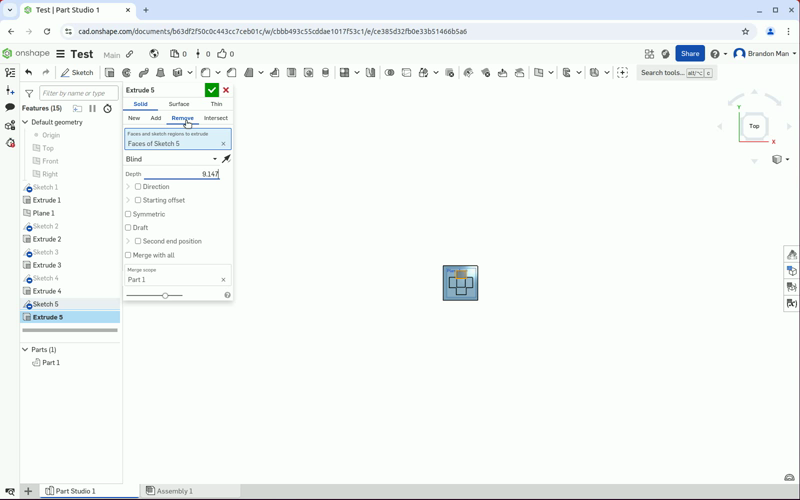
key(tab, 6)
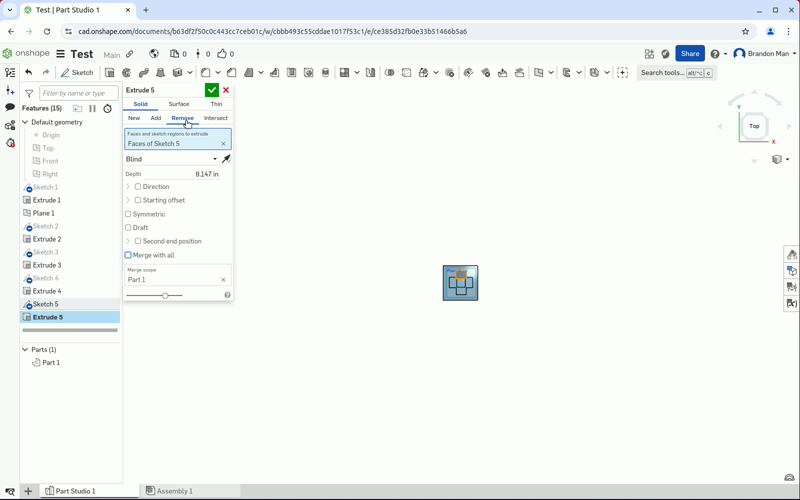
key(space)
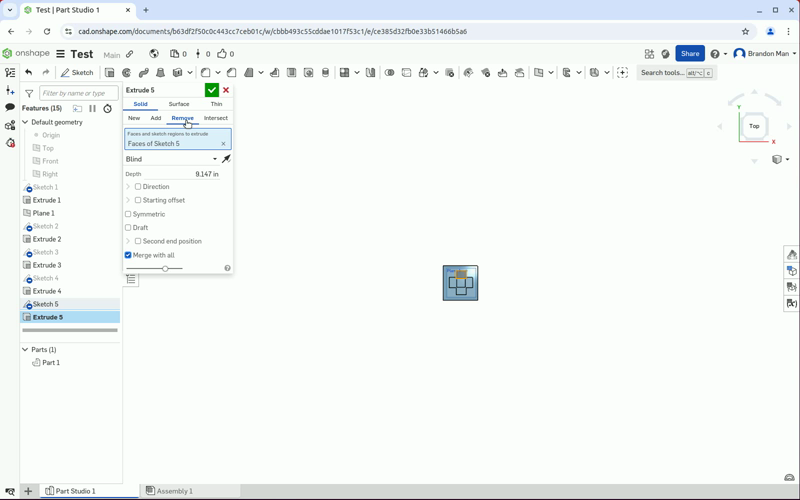
key(enter)
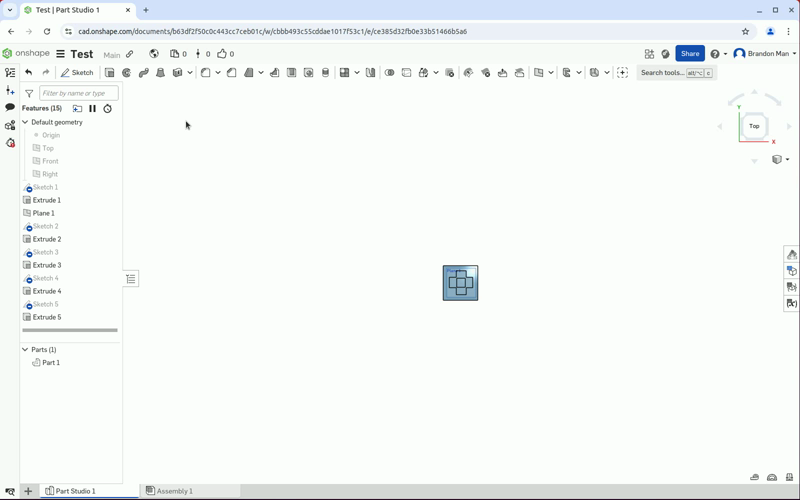
key(shift+h)
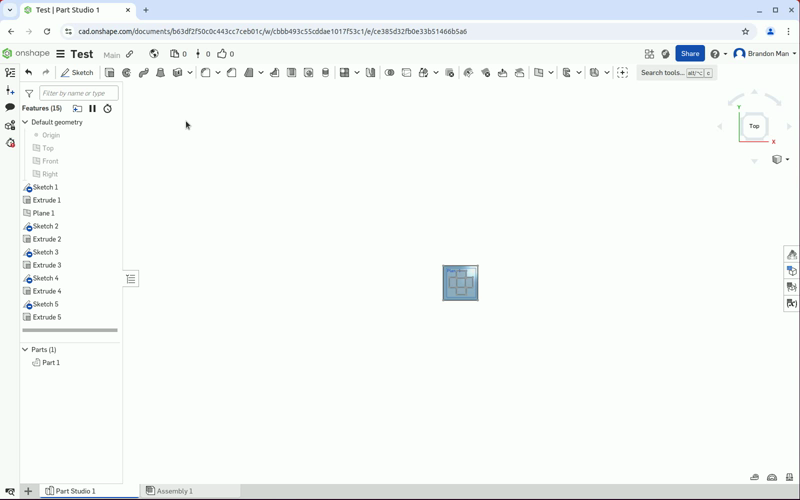
key(shift+h)
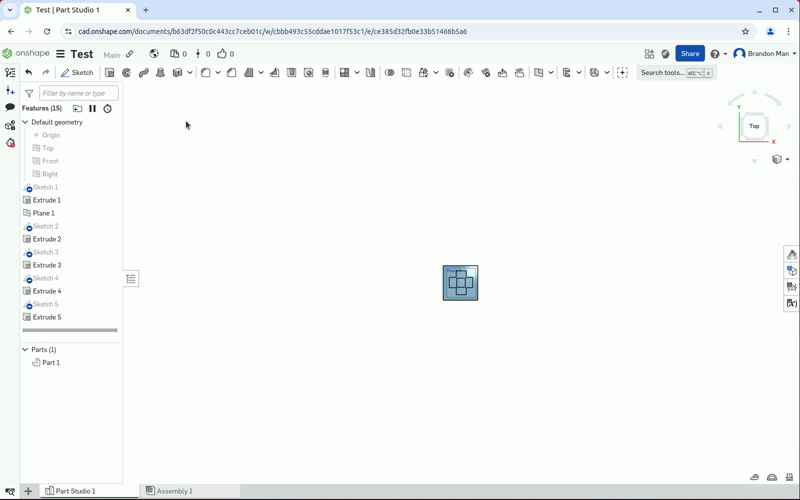
mouse_move(73, 189)
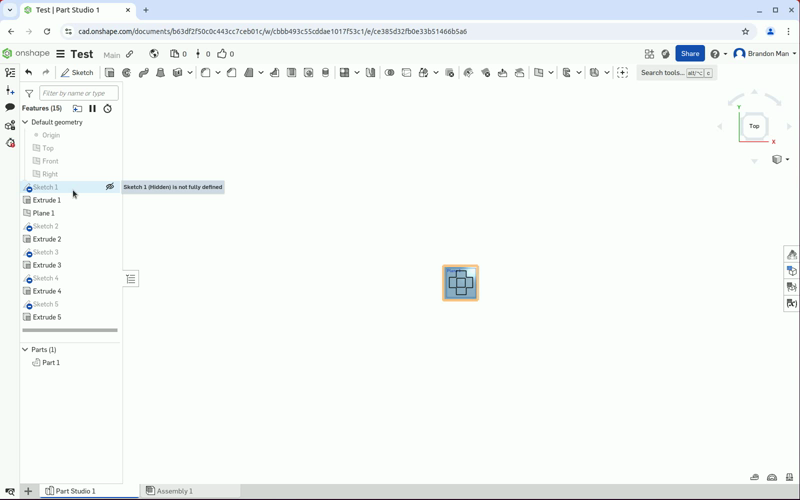
click(73, 189)
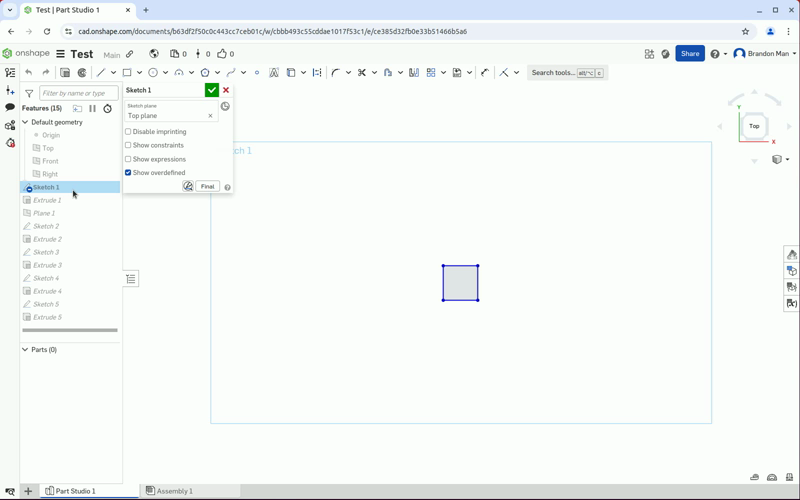
mouse_move(229, 92)
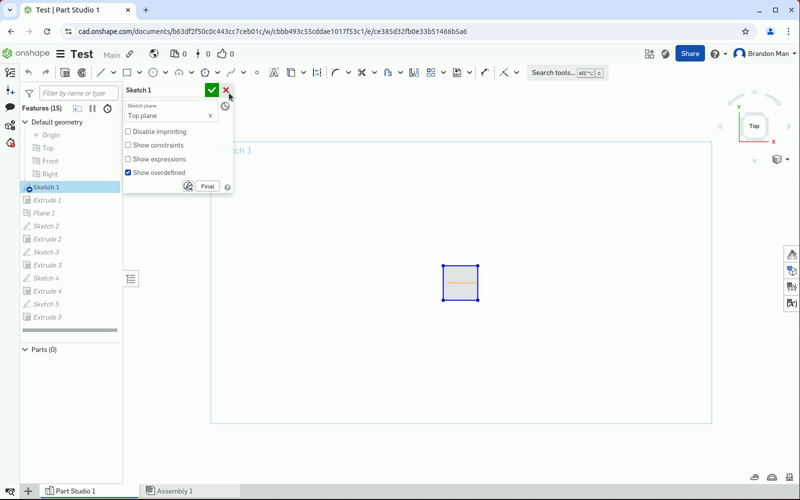
click(229, 92)
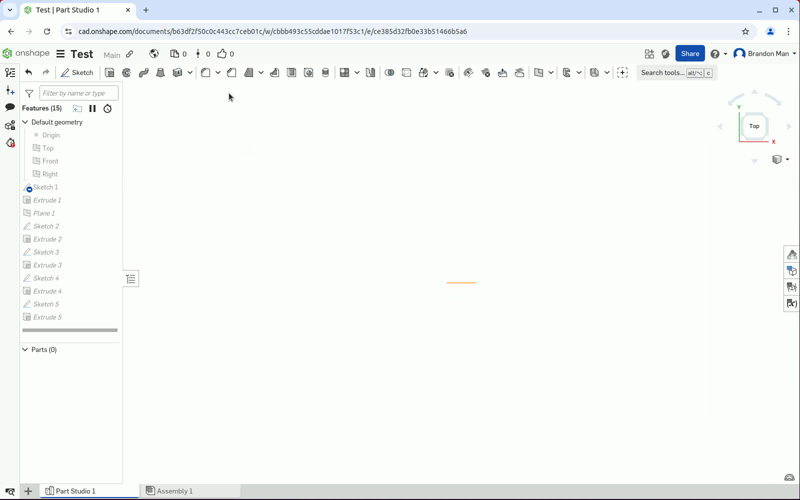
key(shift+s)
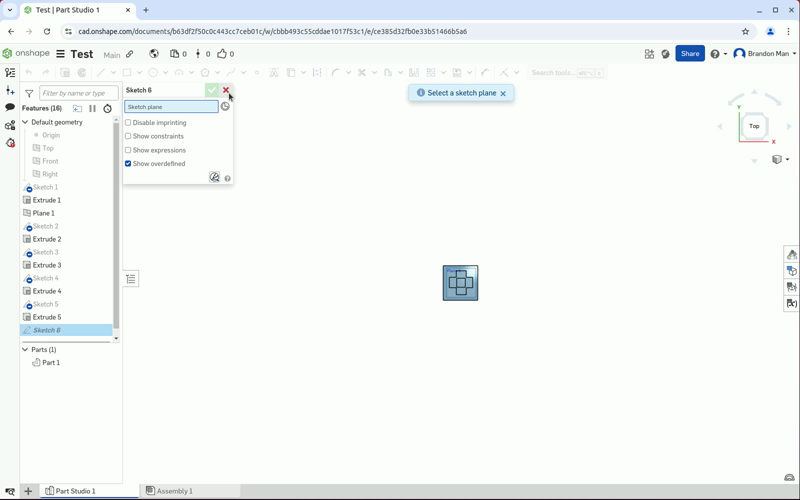
mouse_move(69, 215)
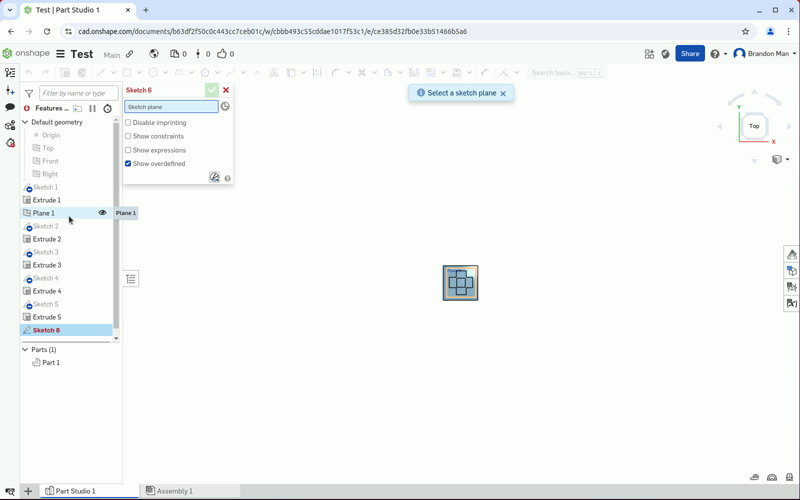
click(69, 215)
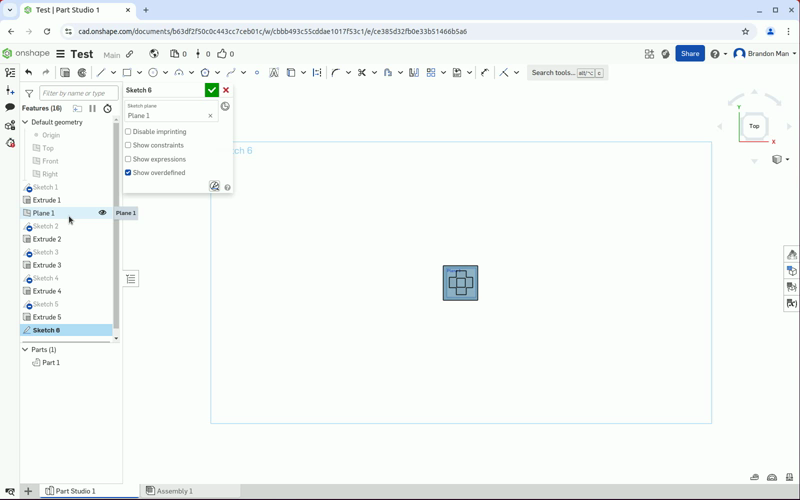
mouse_move(73, 352)
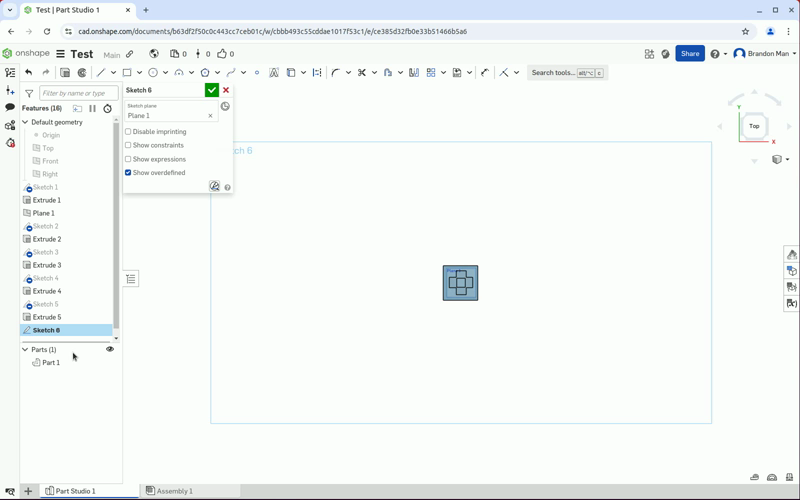
key(y)
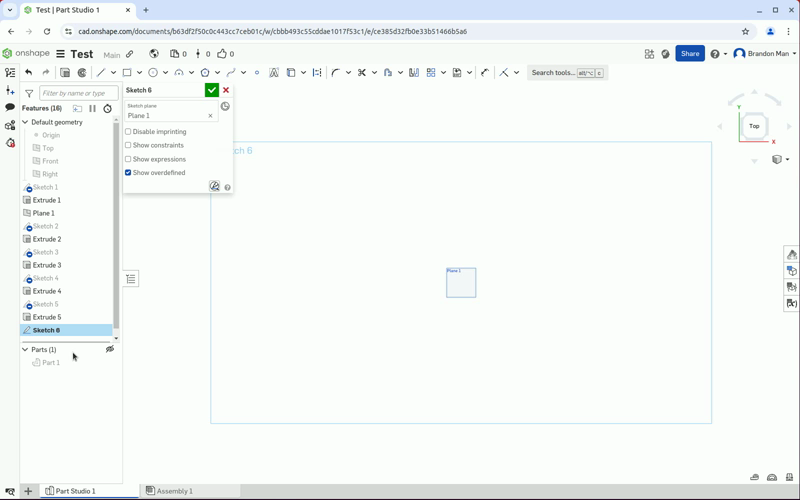
key(l)
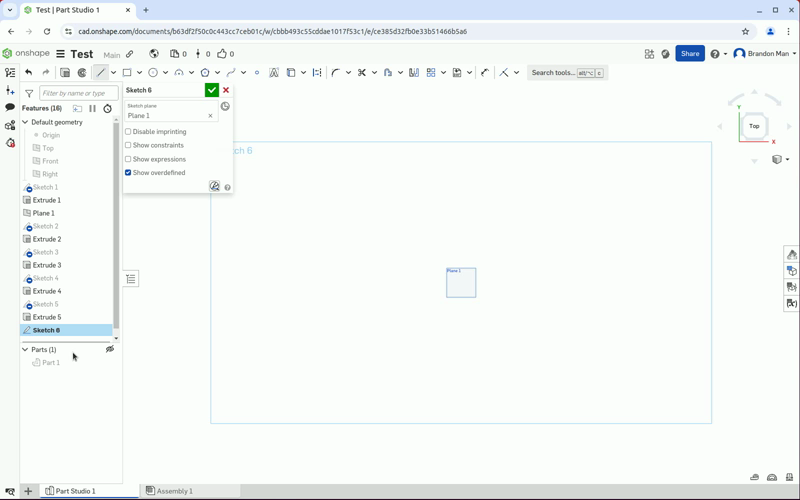
key_down(shift)
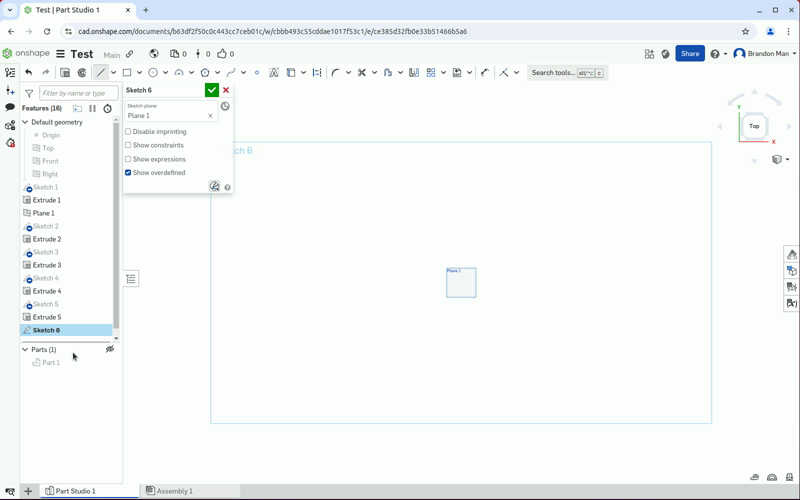
mouse_move(456, 287)
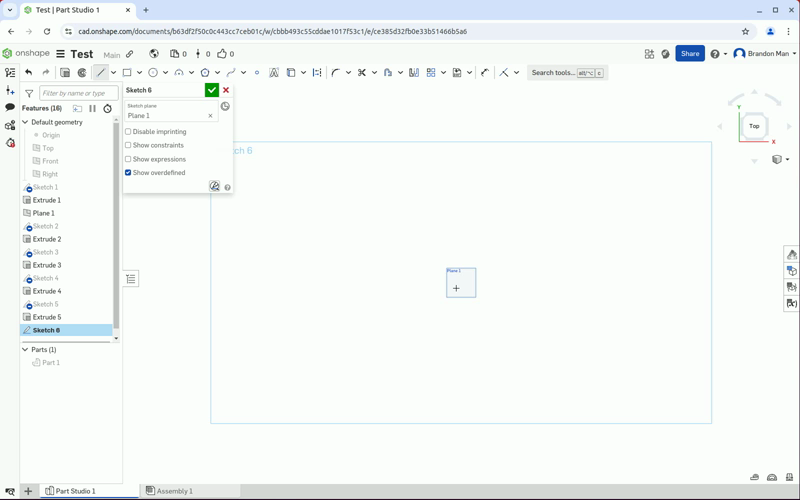
click(456, 287)
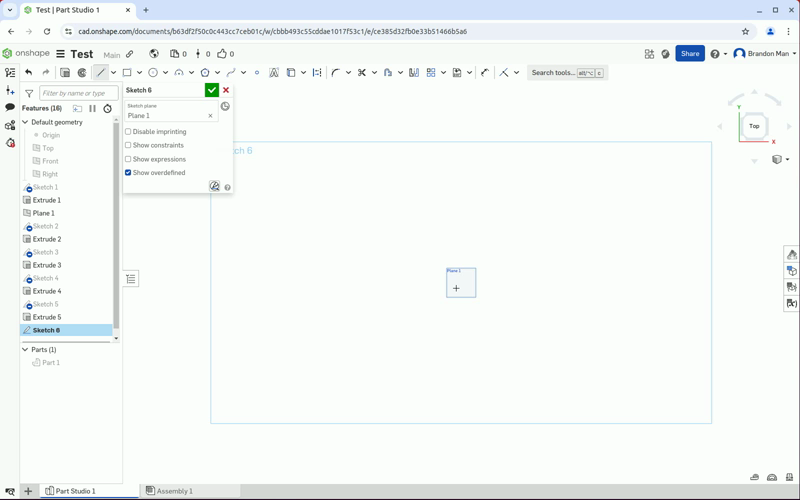
key_up(shift)
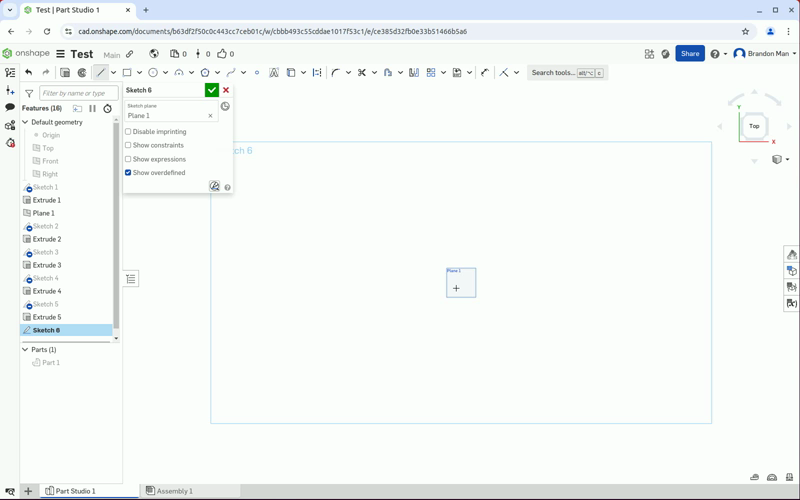
key_down(shift)
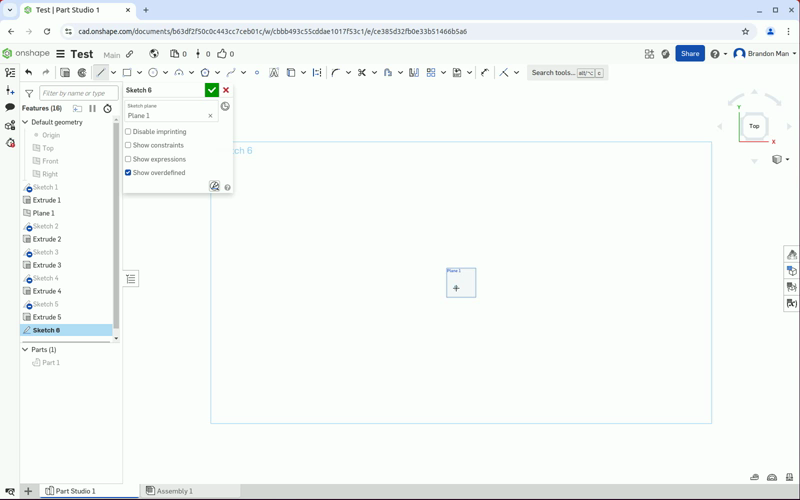
mouse_move(486, 287)
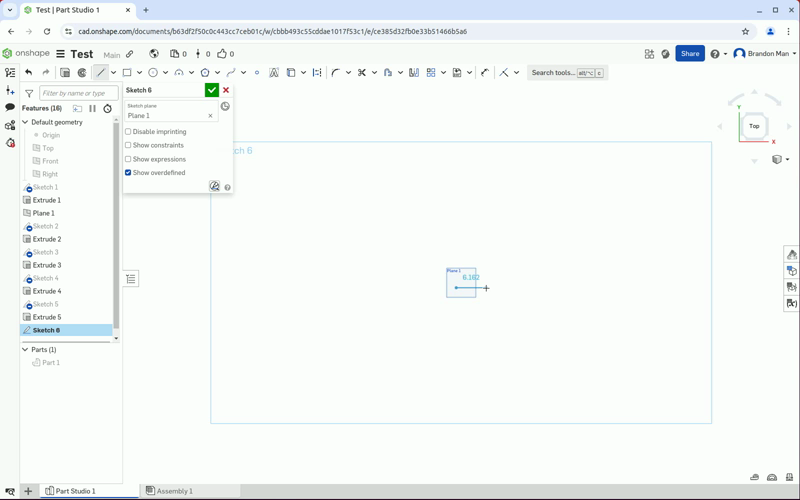
mouse_move(466, 287)
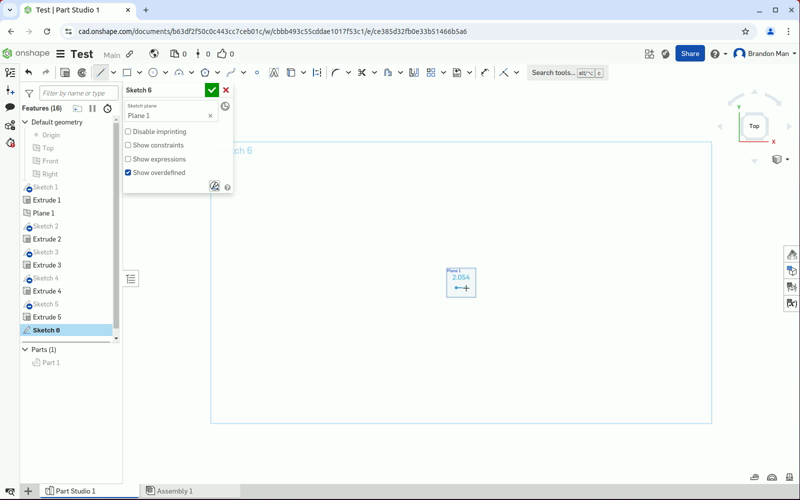
click(466, 287)
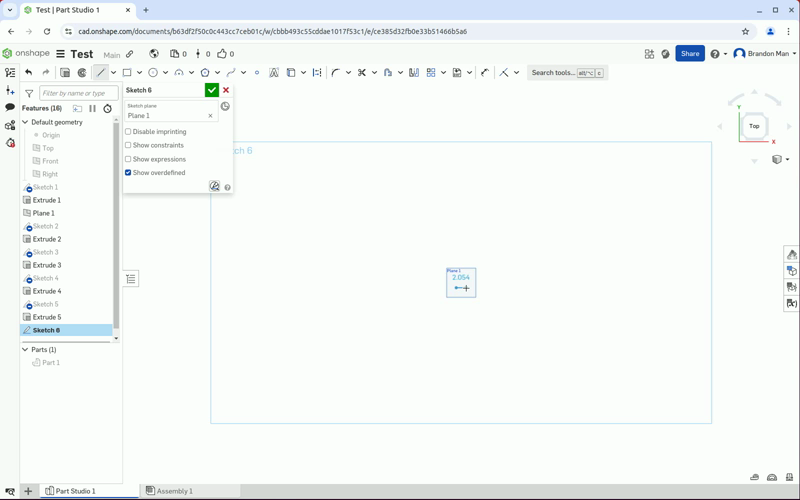
key_up(shift)
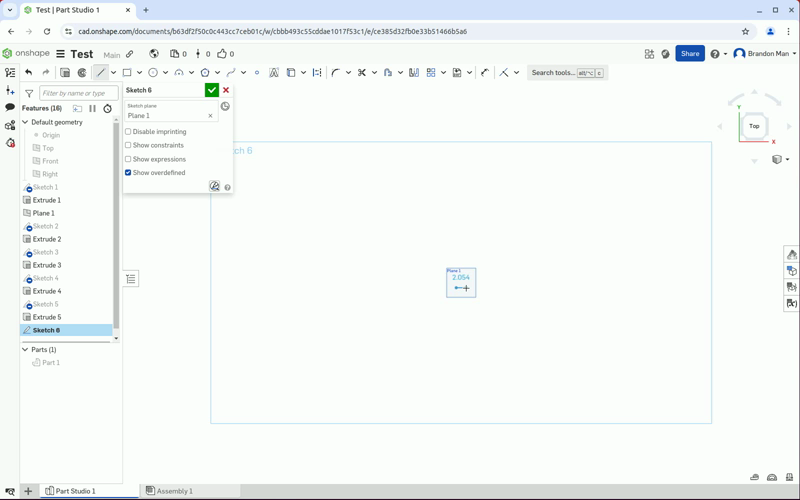
key_down(shift)
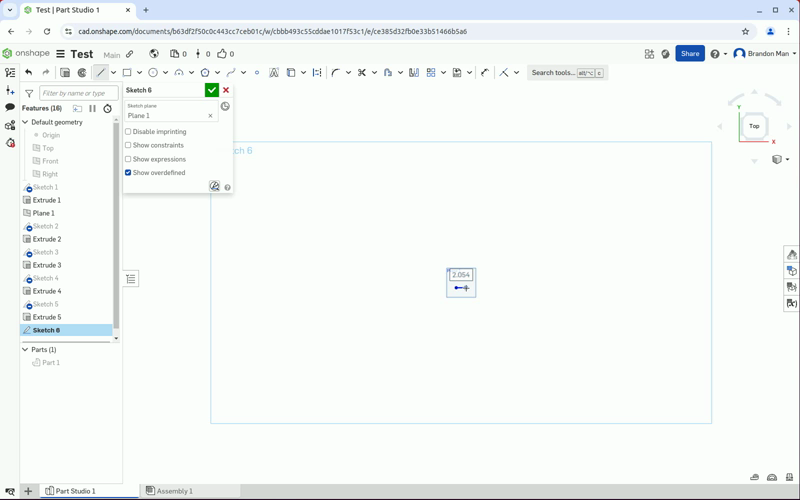
mouse_move(496, 287)
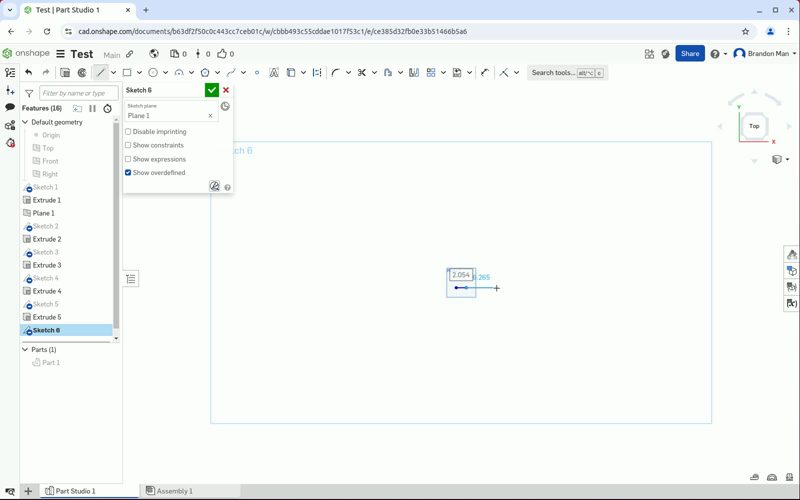
mouse_move(466, 277)
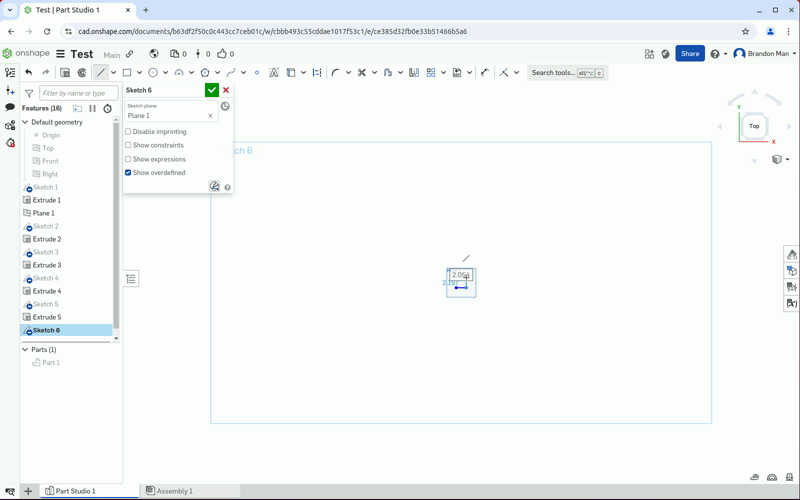
click(466, 277)
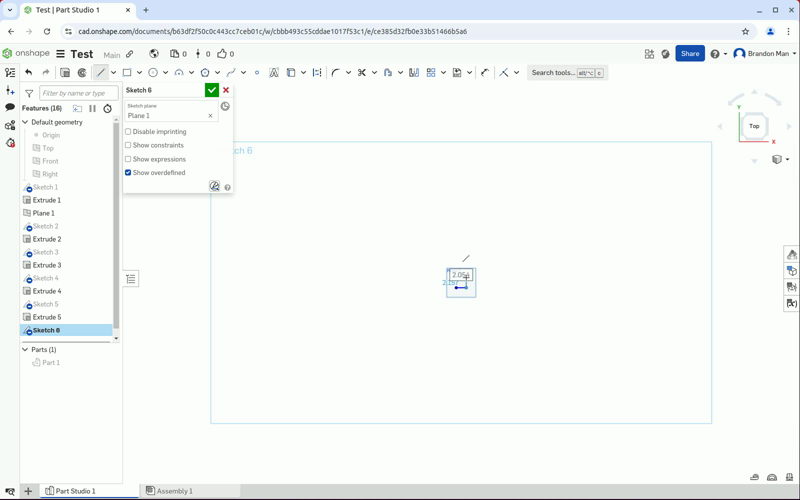
key_up(shift)
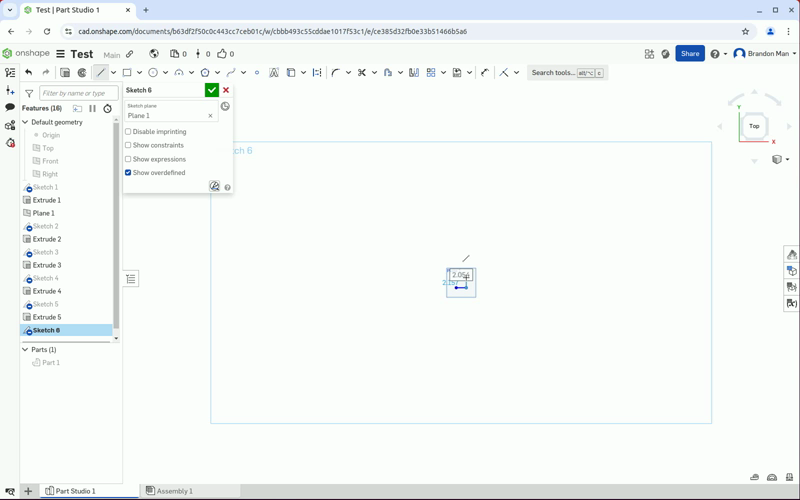
key_down(shift)
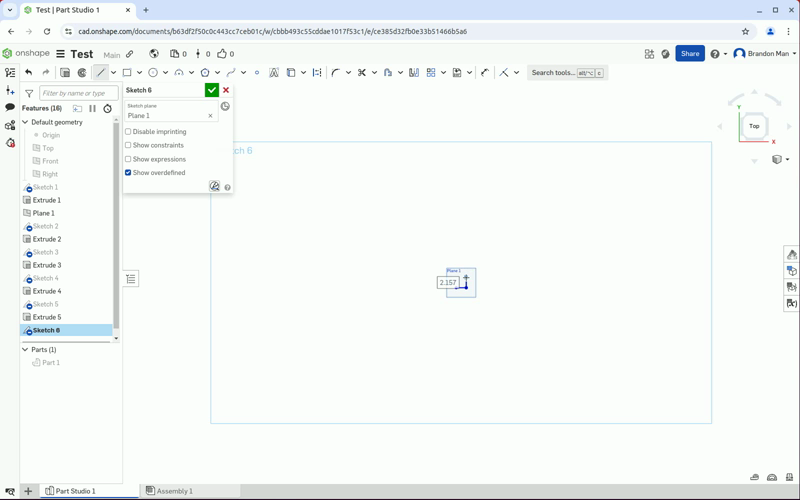
mouse_move(496, 277)
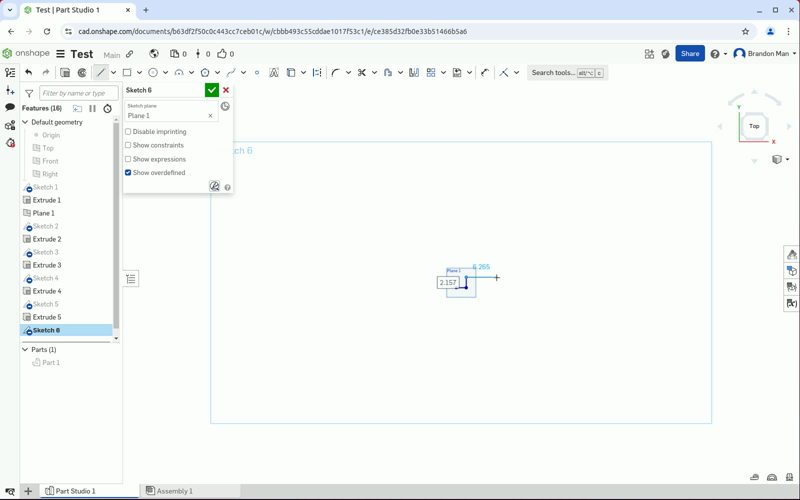
mouse_move(456, 277)
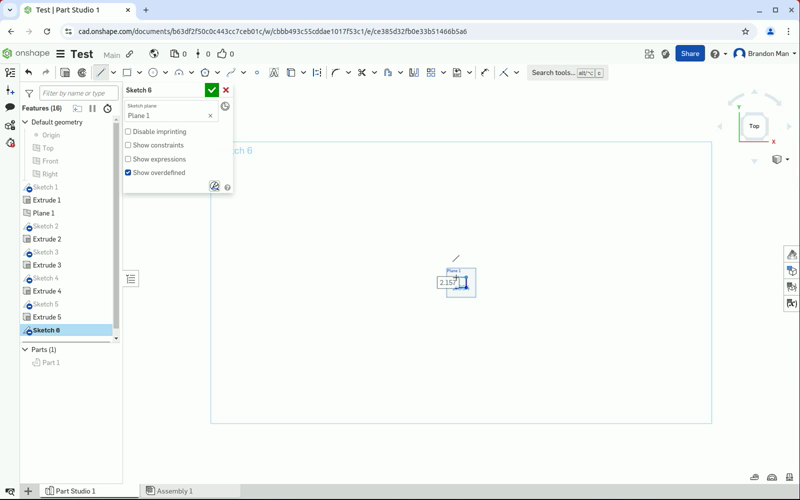
click(456, 277)
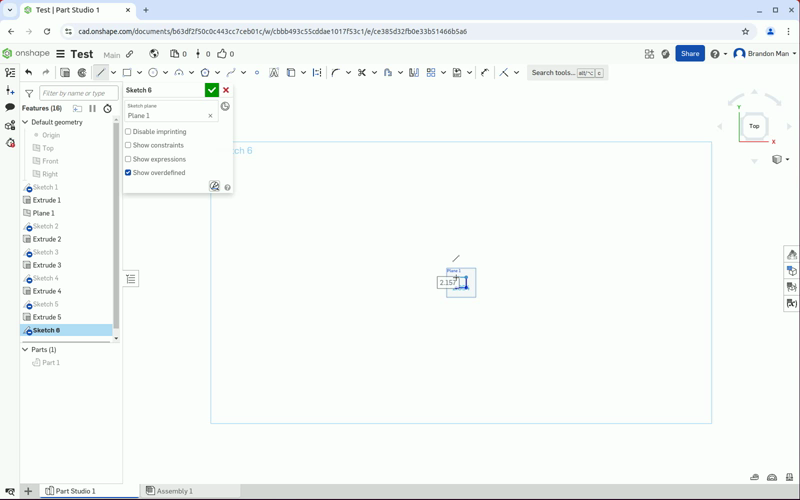
key_up(shift)
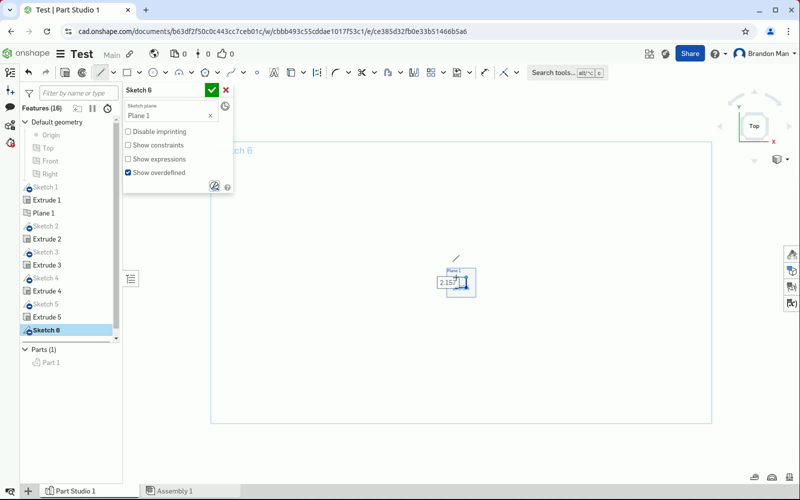
mouse_move(486, 277)
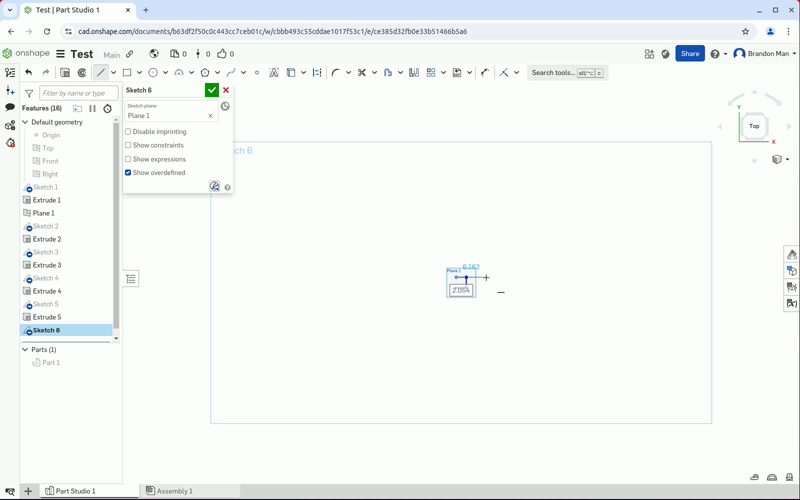
key_down(shift)
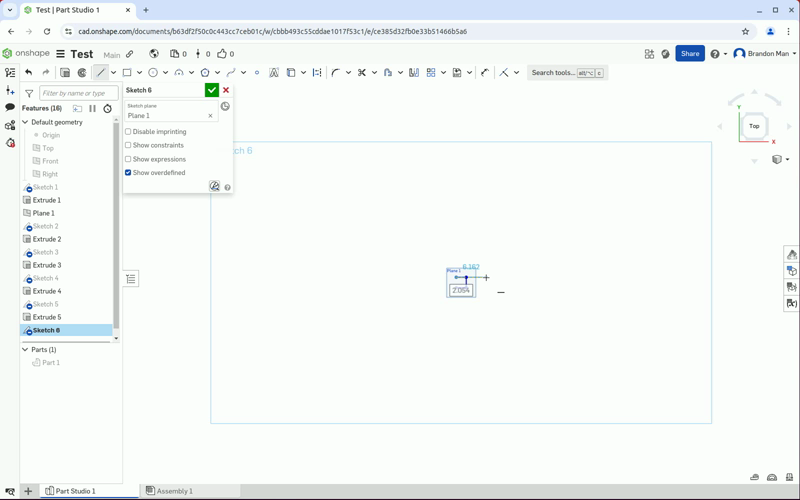
mouse_move(456, 287)
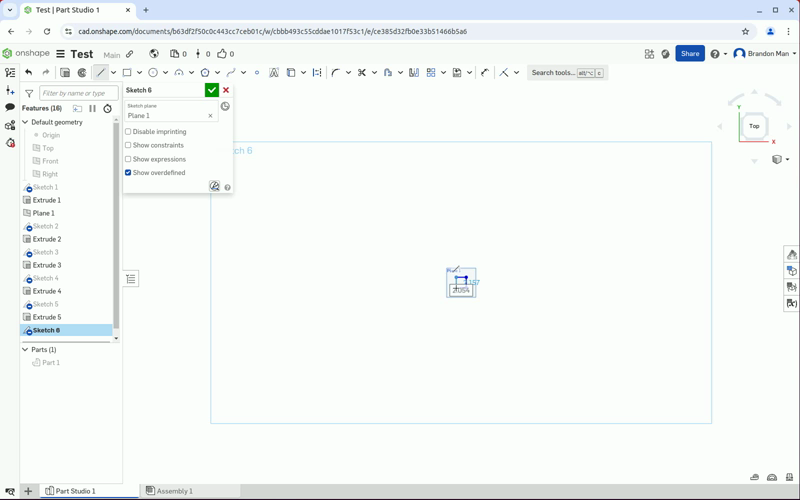
key_up(shift)
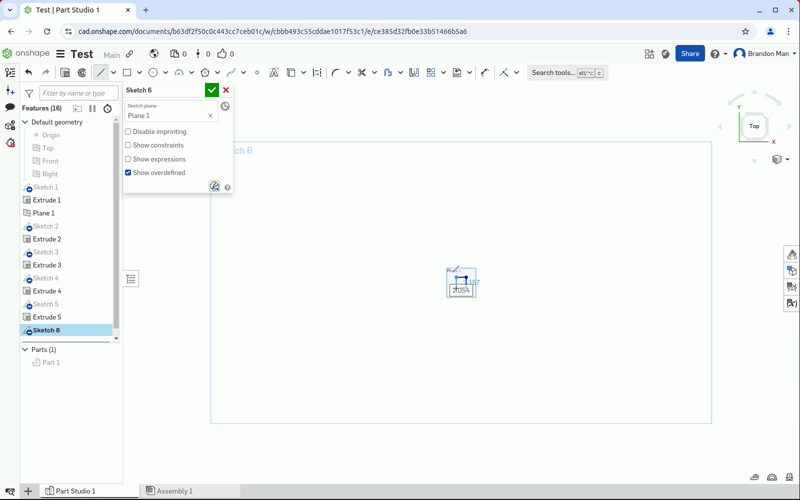
click(456, 287)
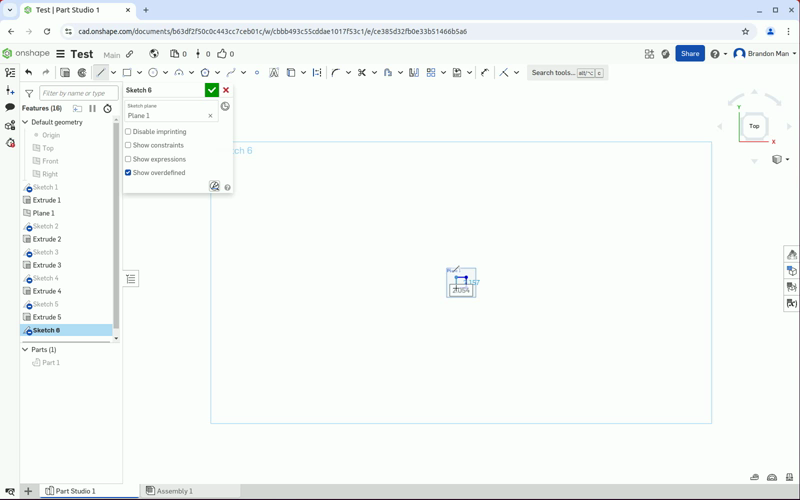
key(esc)
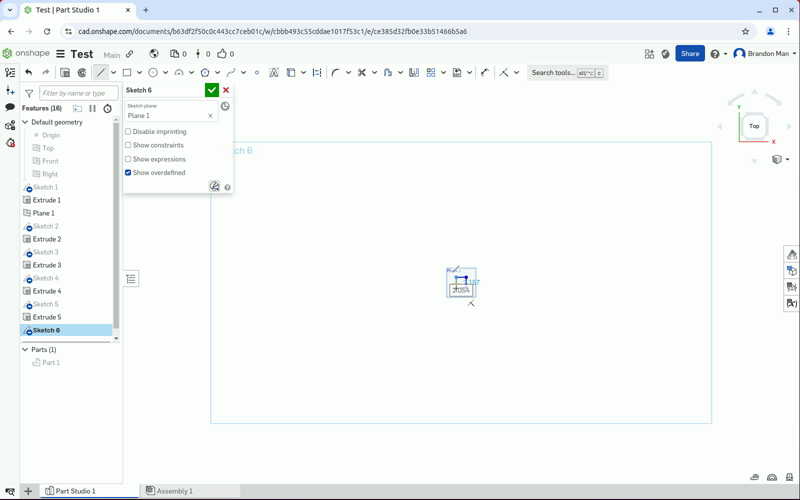
mouse_move(462, 277)
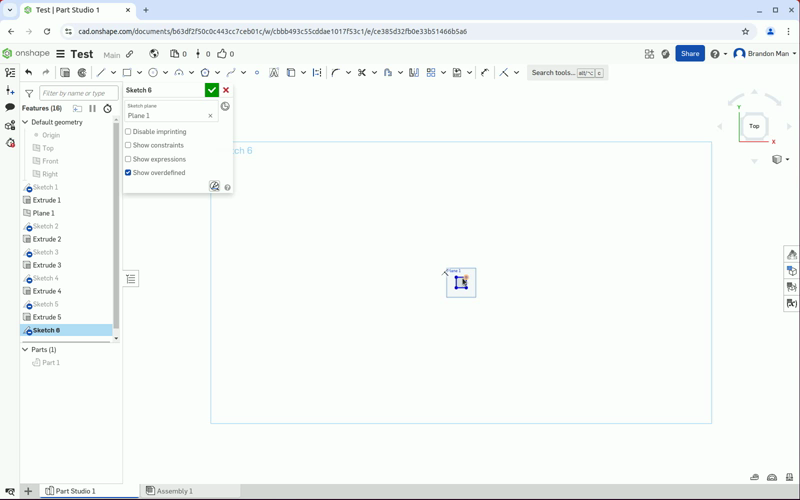
scroll(6)
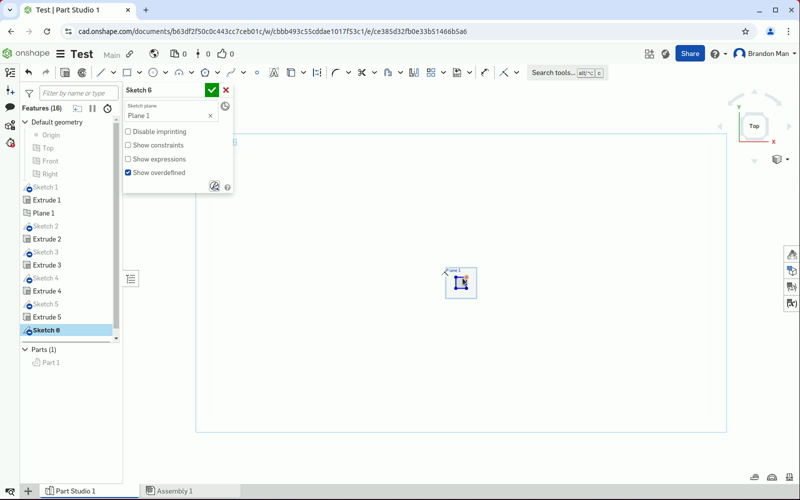
scroll(6)
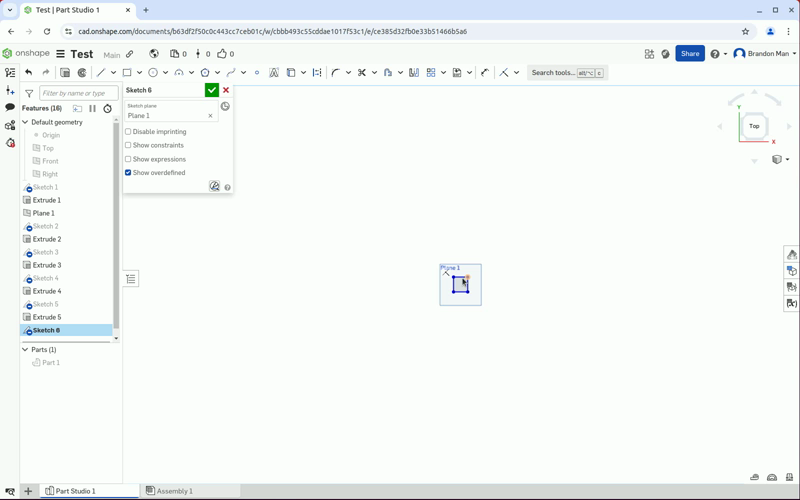
scroll(6)
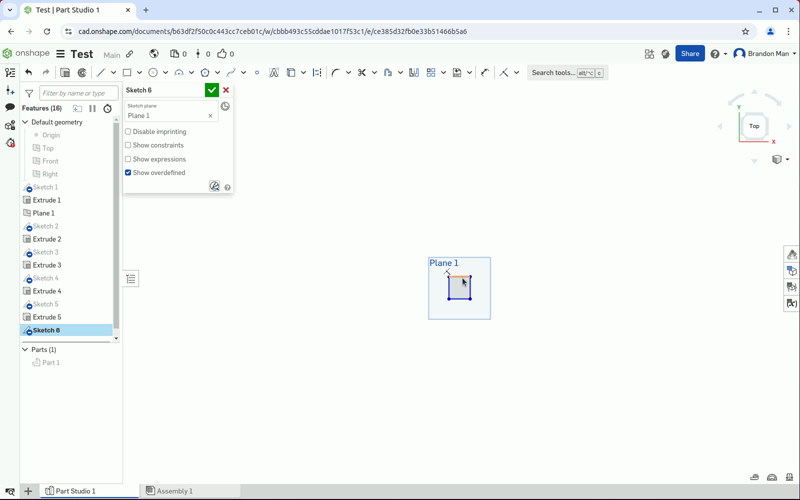
scroll(6)
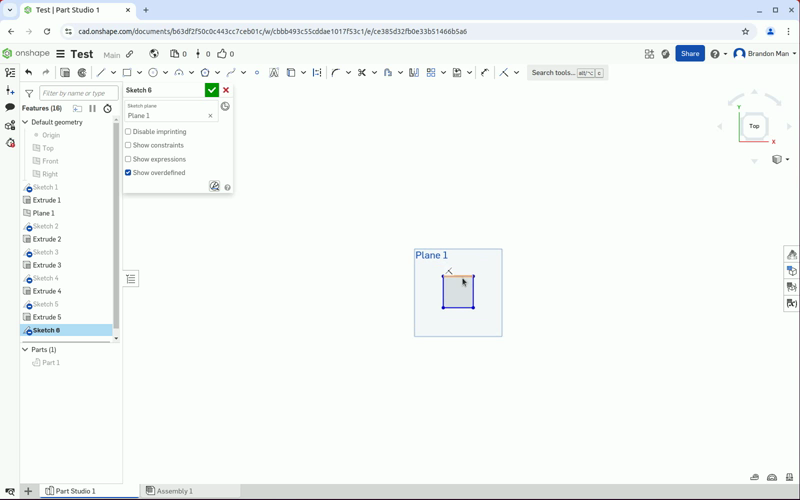
scroll(6)
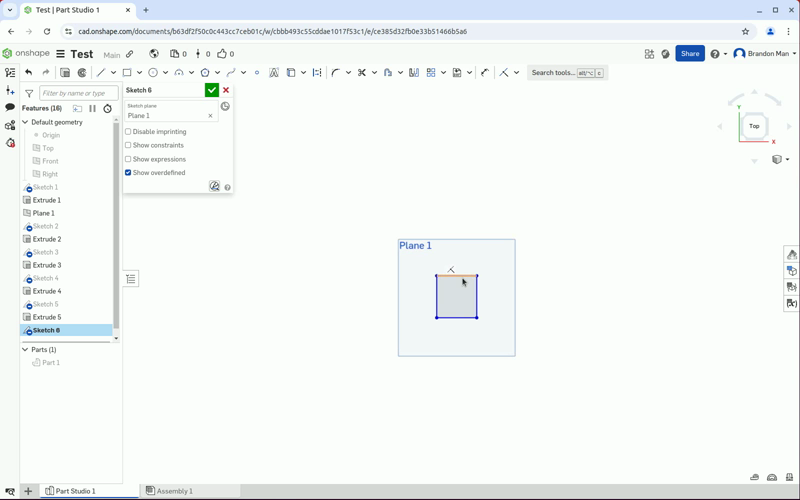
scroll(6)
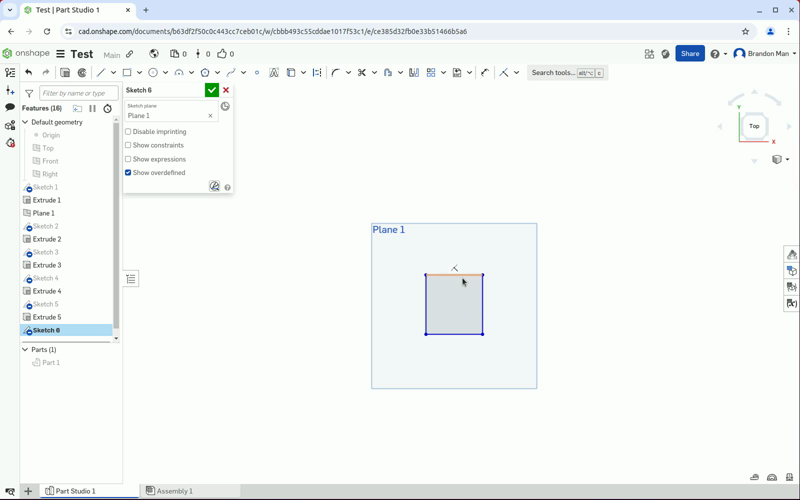
scroll(6)
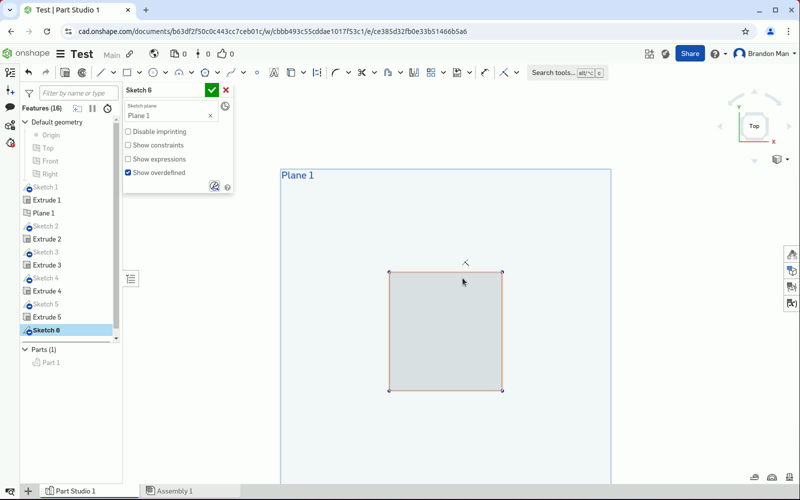
click(462, 277)
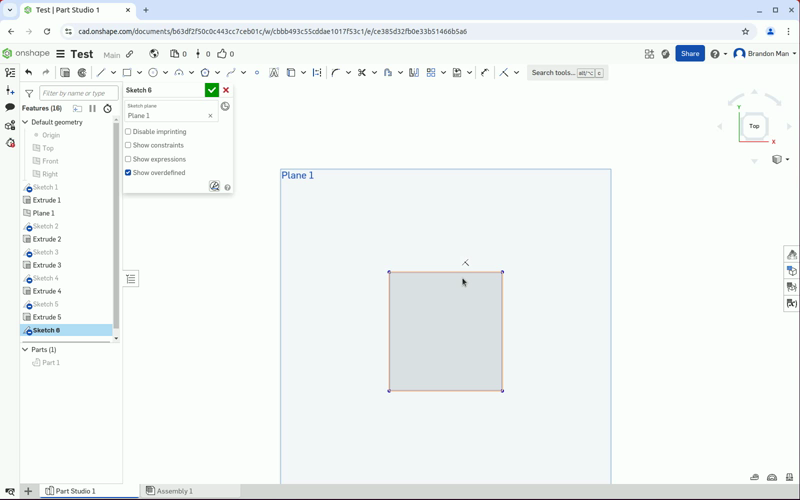
scroll(-6)
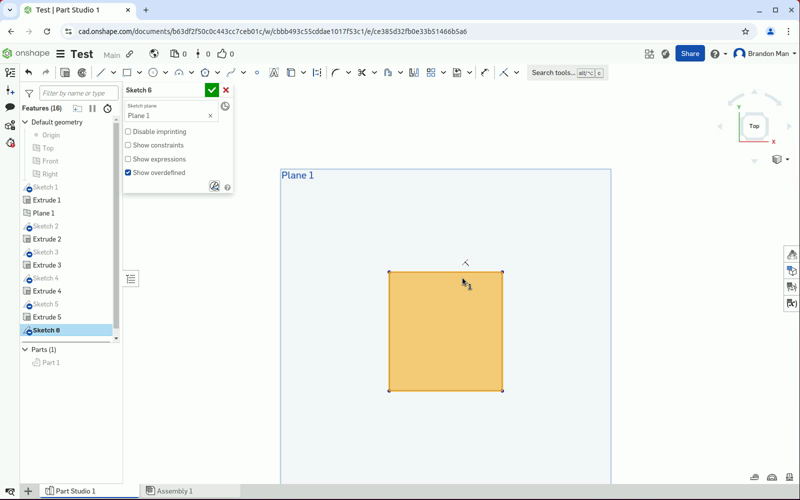
scroll(-6)
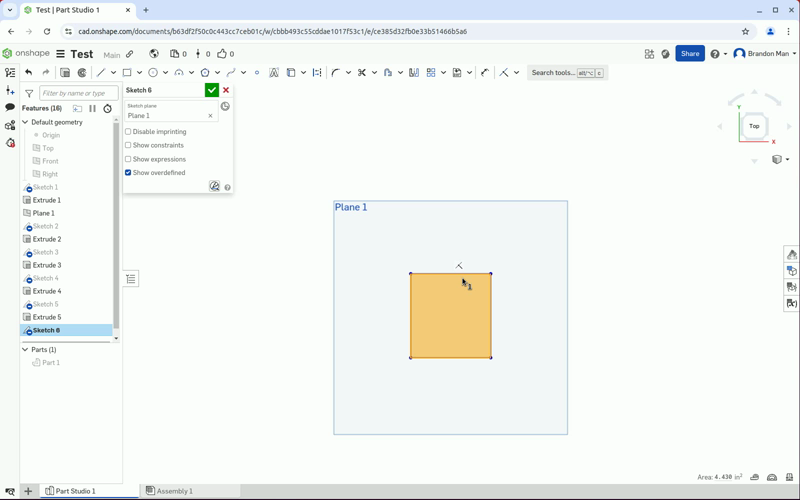
scroll(-6)
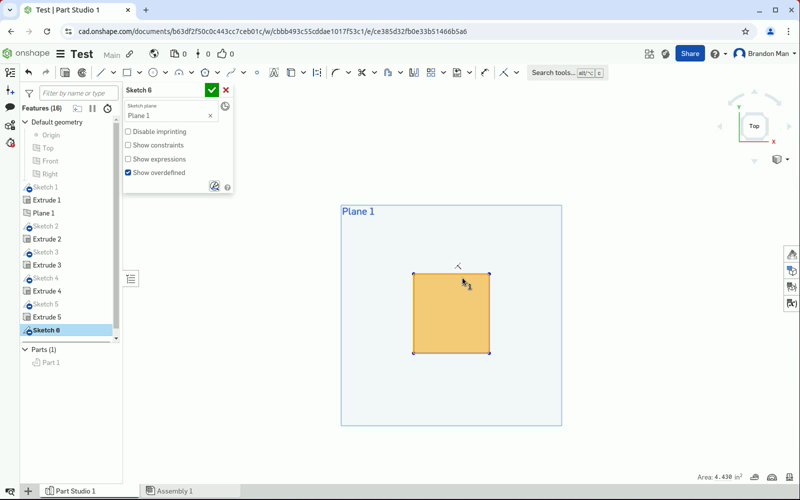
scroll(-6)
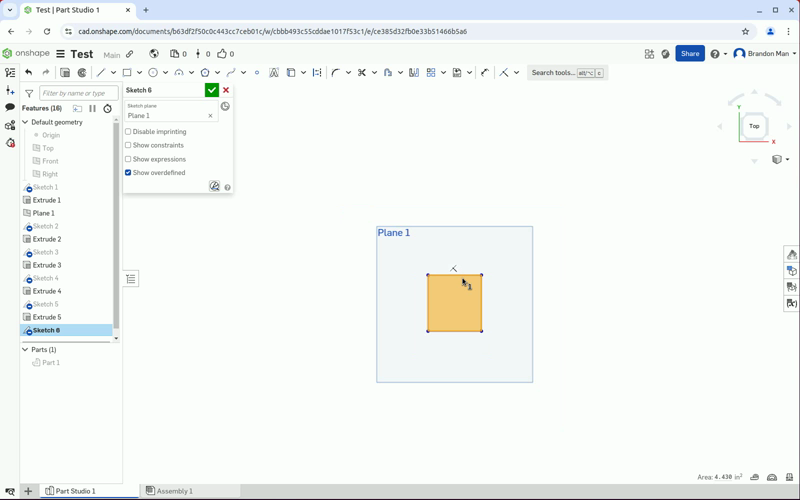
scroll(-6)
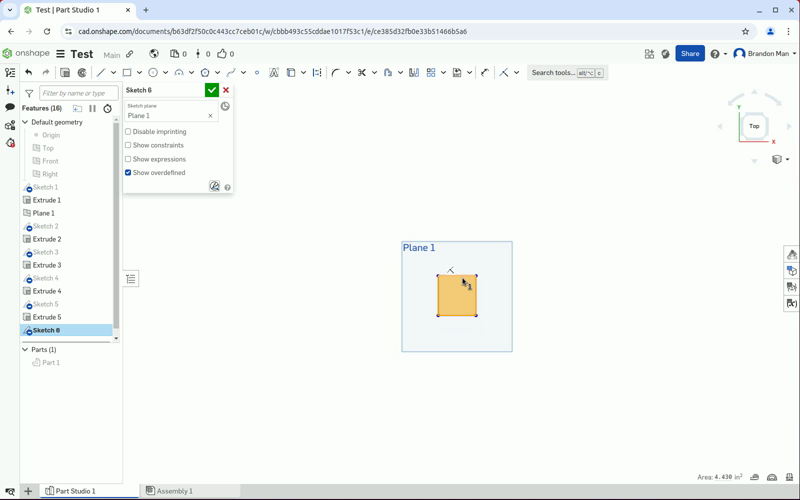
scroll(-6)
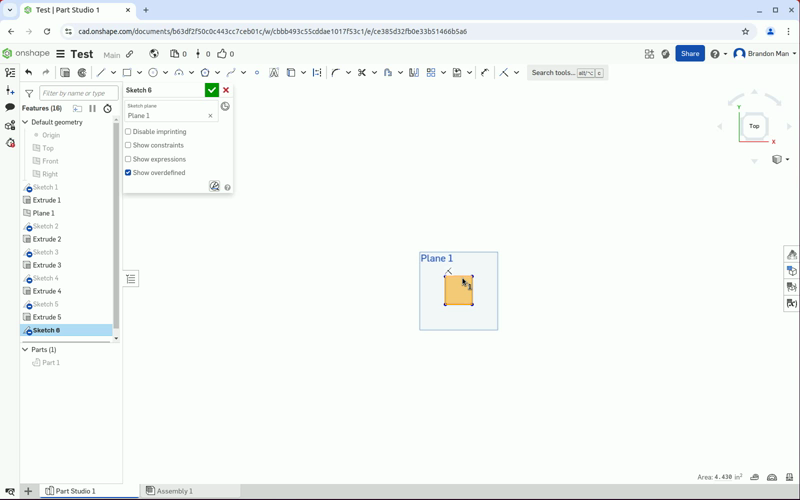
scroll(-6)
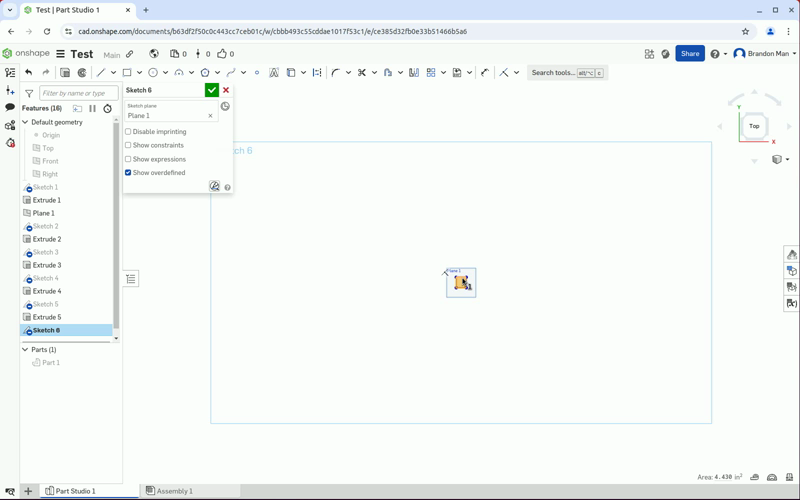
mouse_move(73, 352)
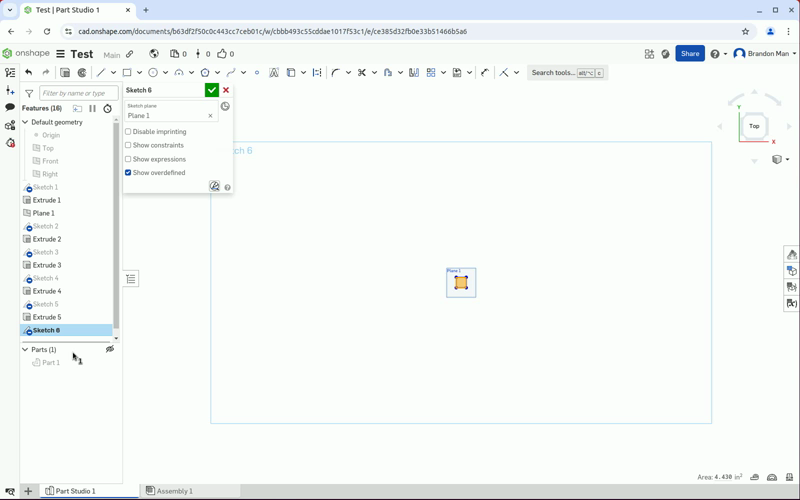
key(shift+y)
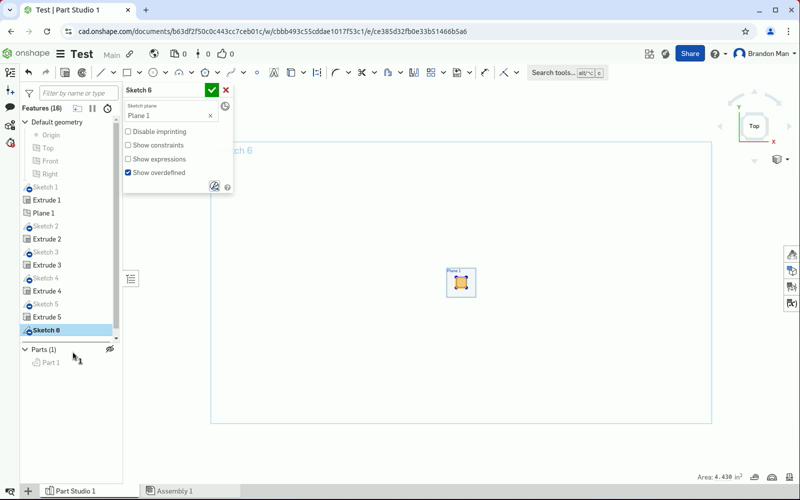
key(shift+e)
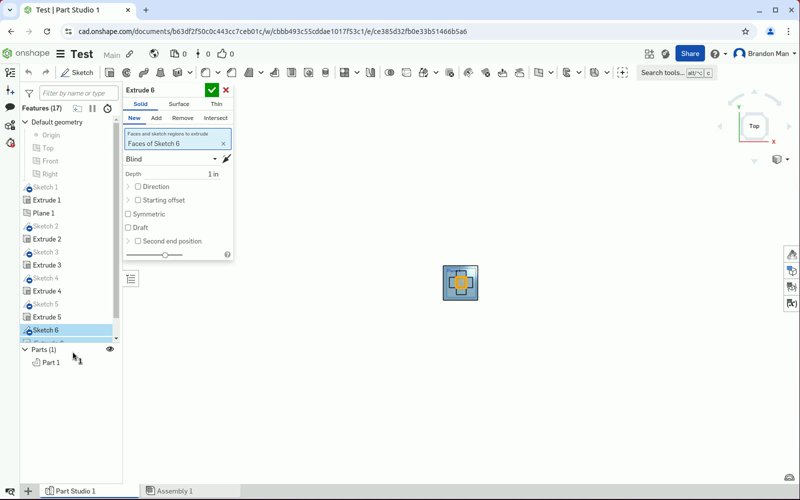
mouse_move(143, 106)
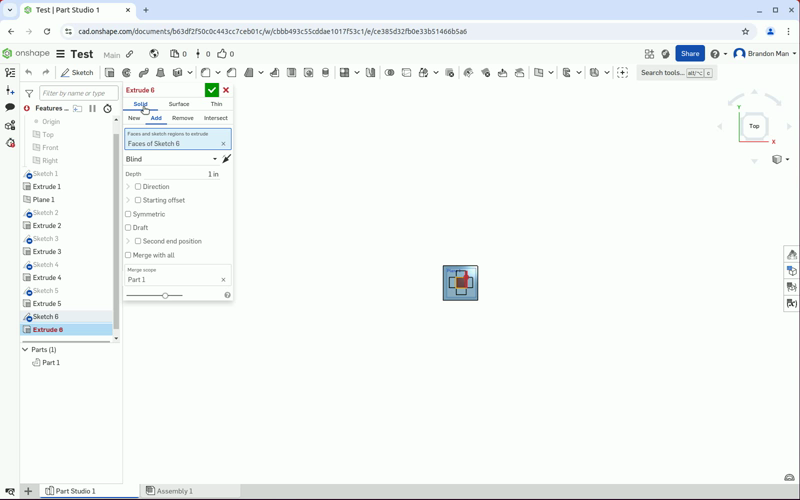
click(143, 106)
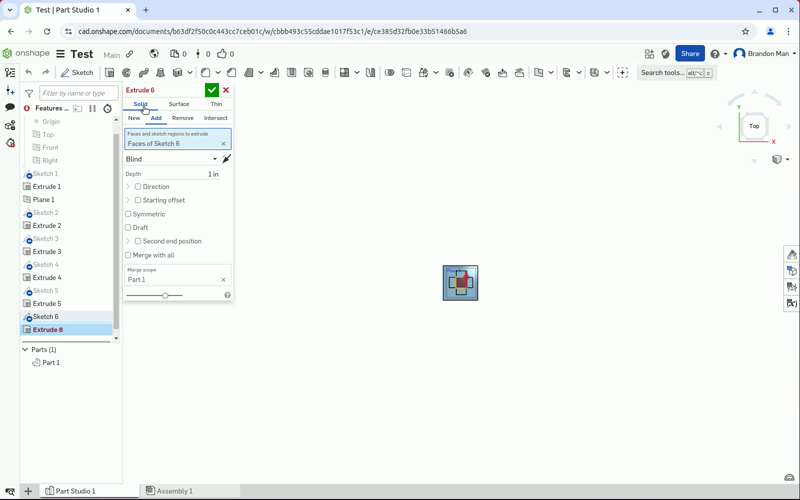
mouse_move(186, 120)
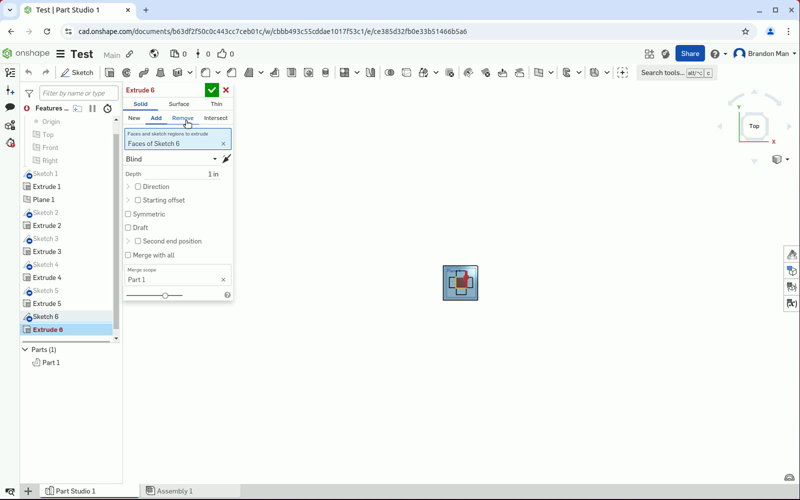
click(186, 120)
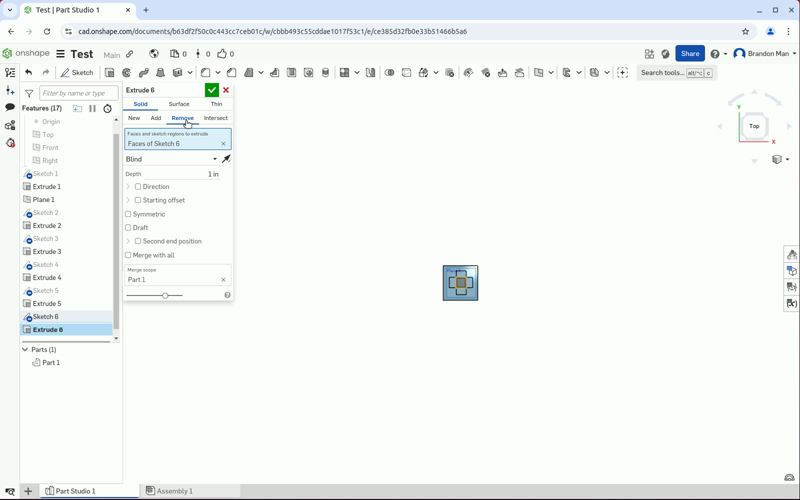
key(tab, 4)
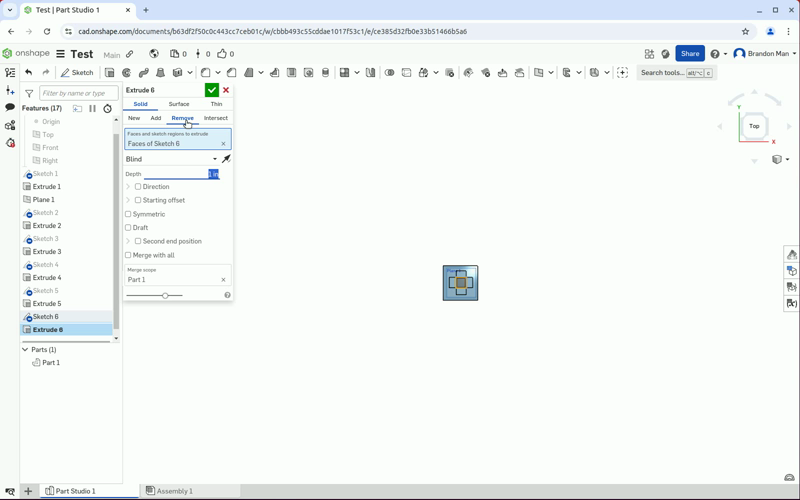
text(9.147)
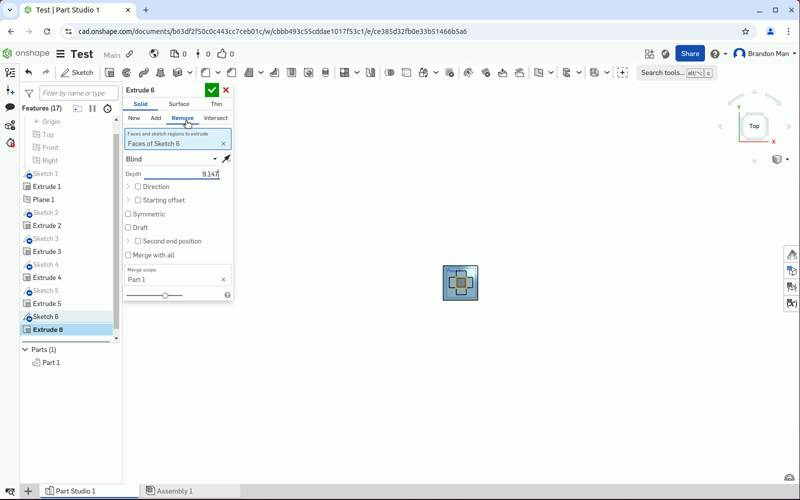
key(tab, 6)
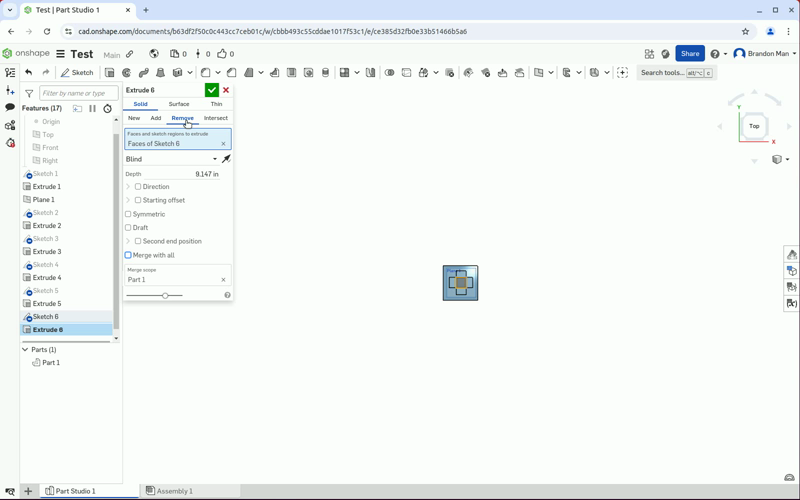
key(space)
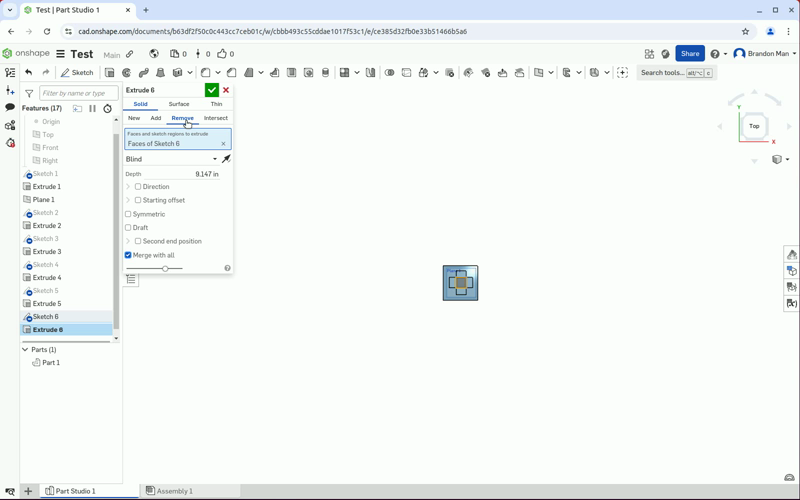
key(enter)
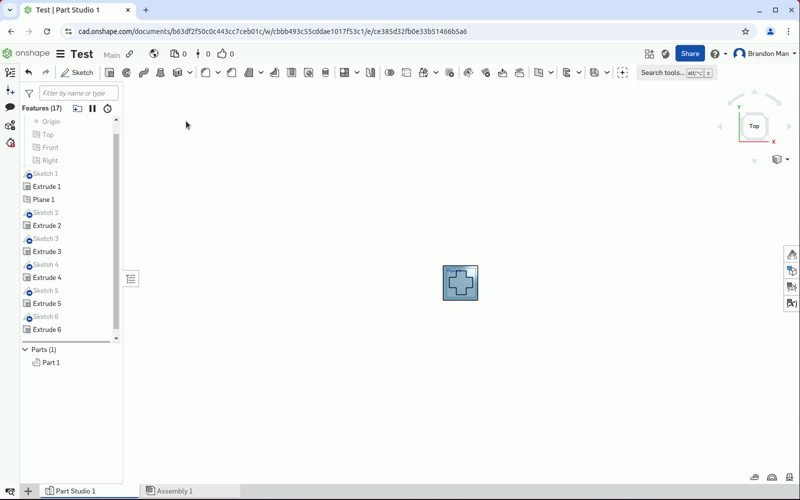
key(shift+h)
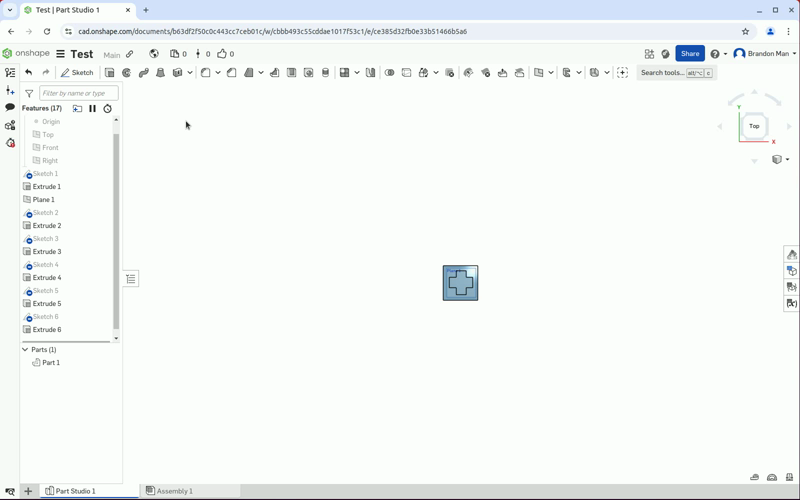
key(shift+h)
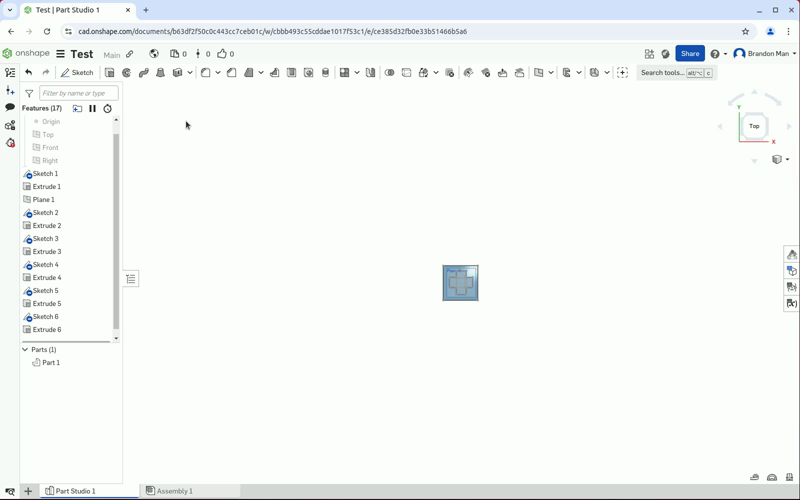
key(shift+7)
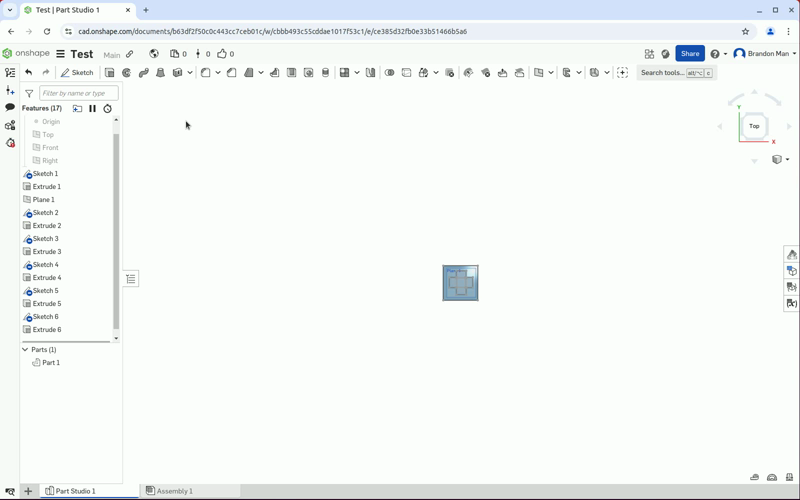
key(up, 3)
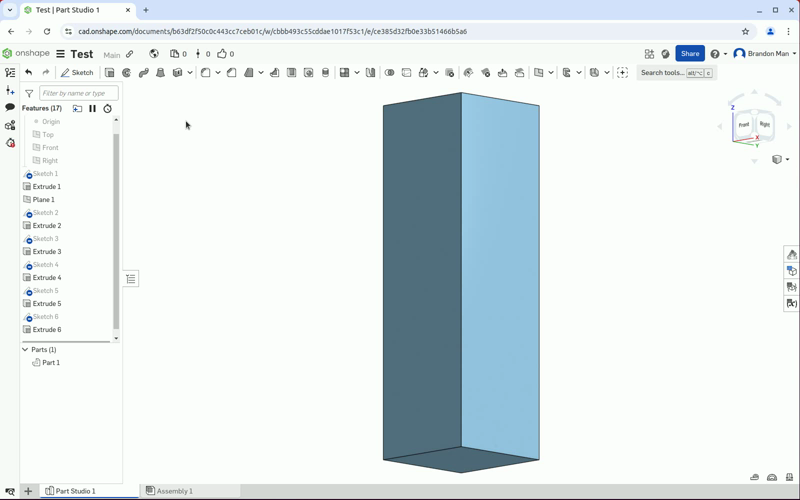
key(left, 3)
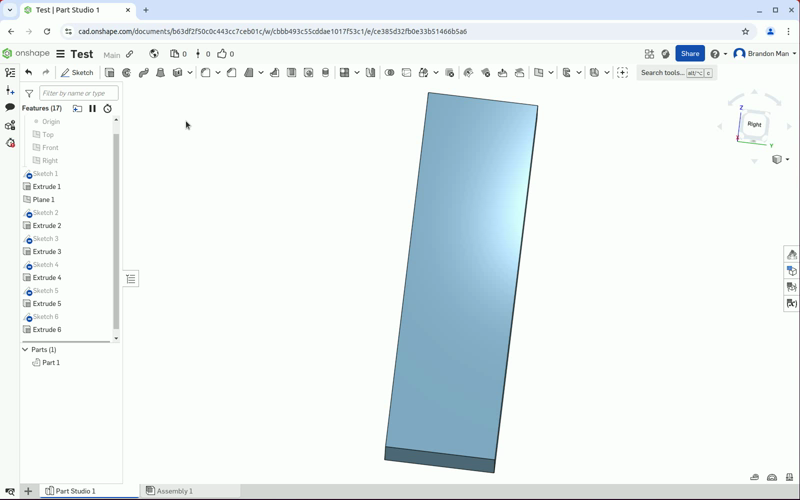
key(right, 3)
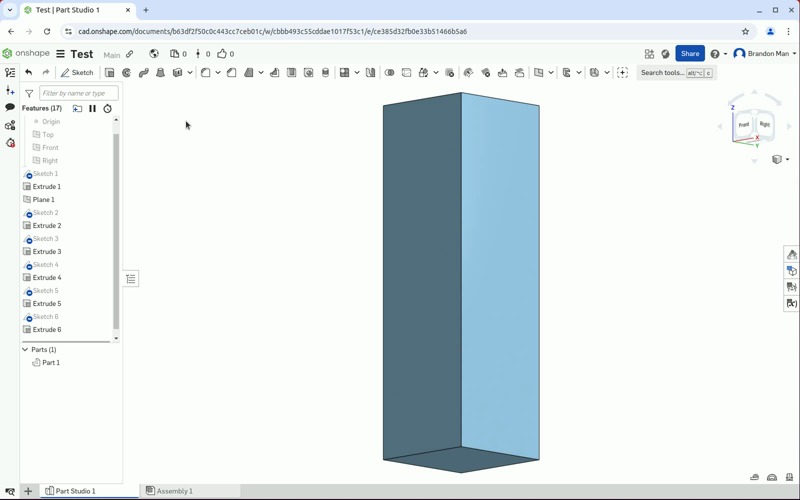
key(down, 3)
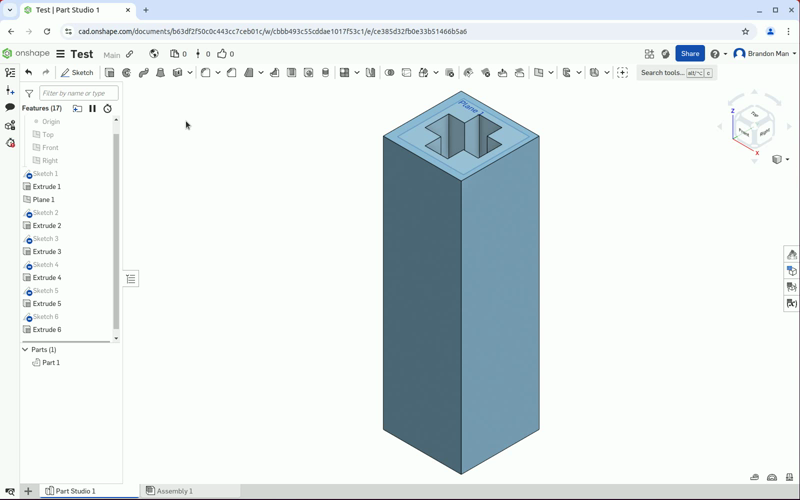
mouse_move(69, 176)
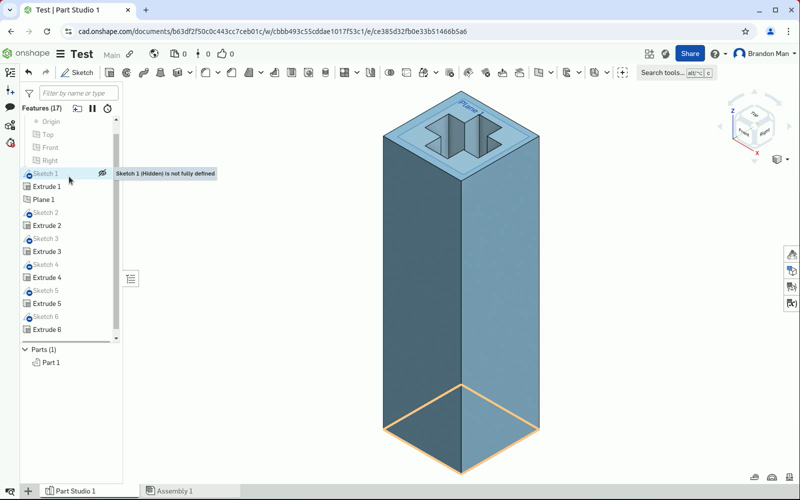
click(69, 176)